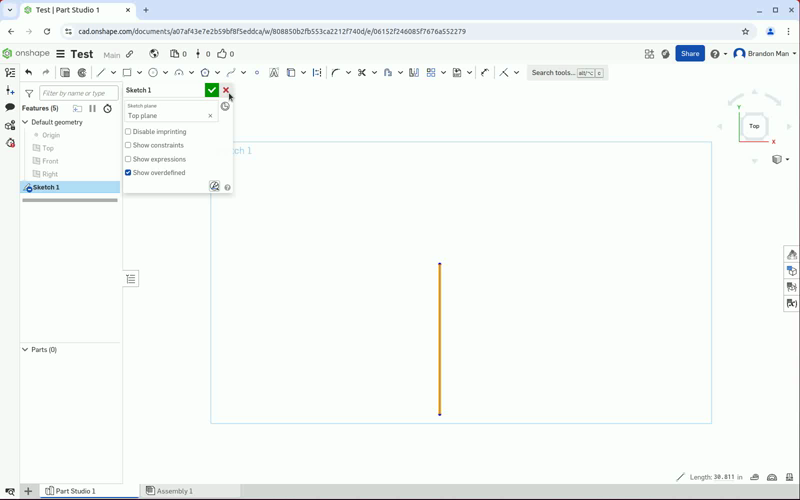
key(shift+h)
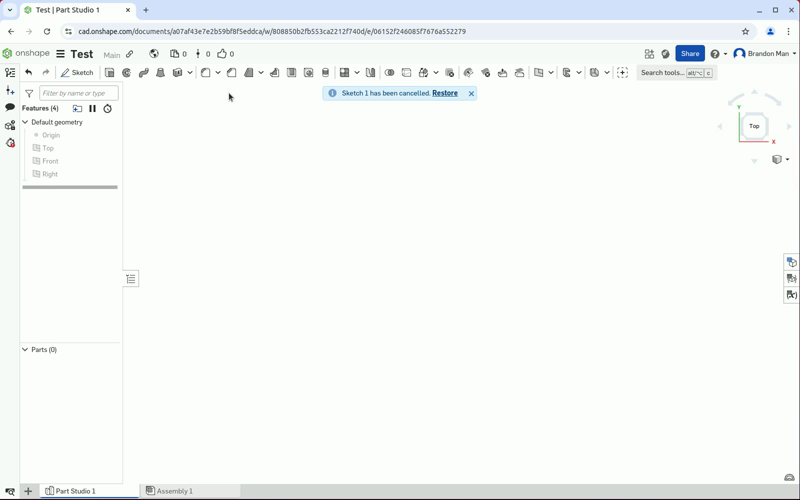
mouse_move(73, 352)
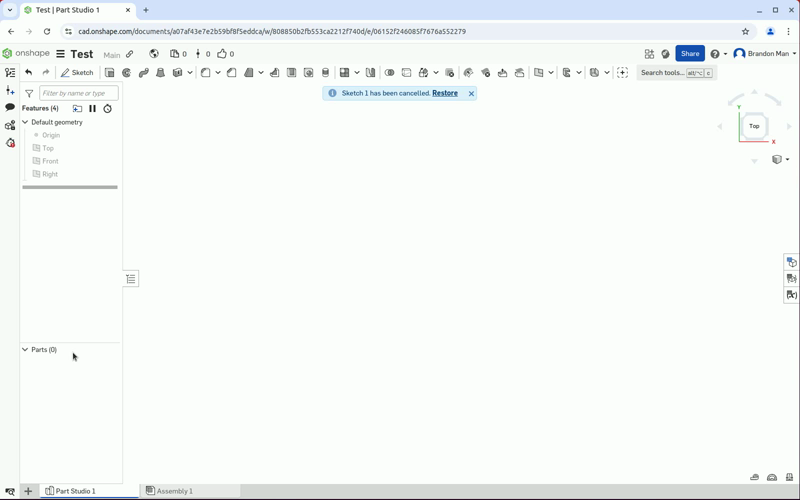
key(y)
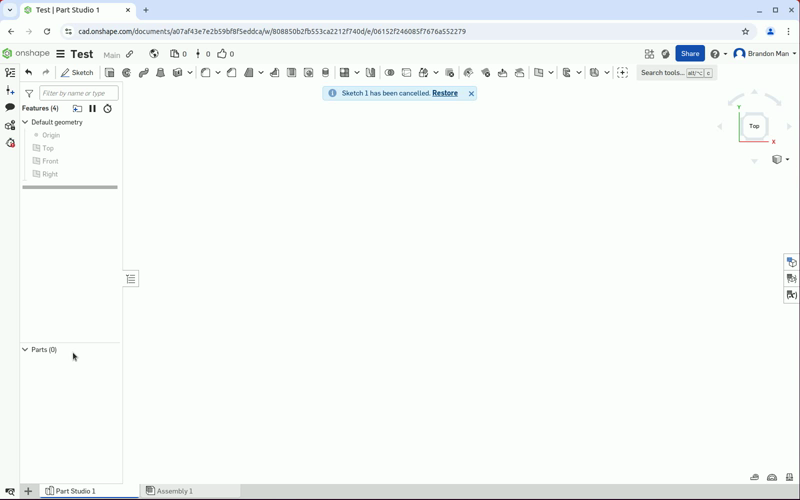
key(shift+p)
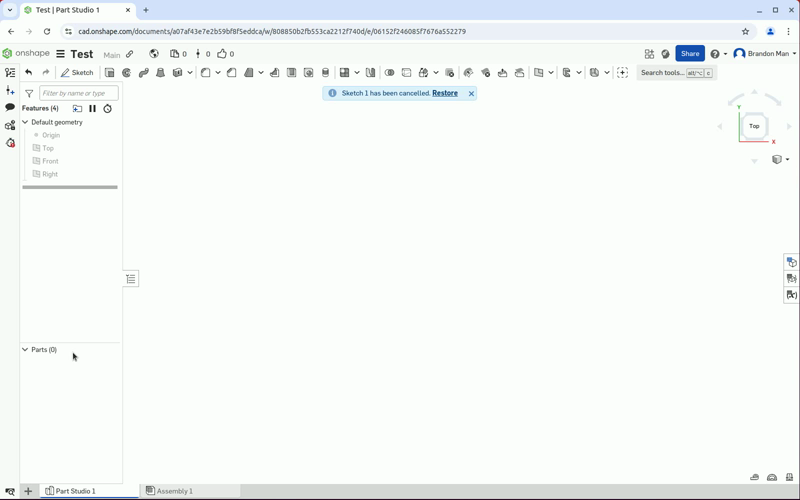
key(space)
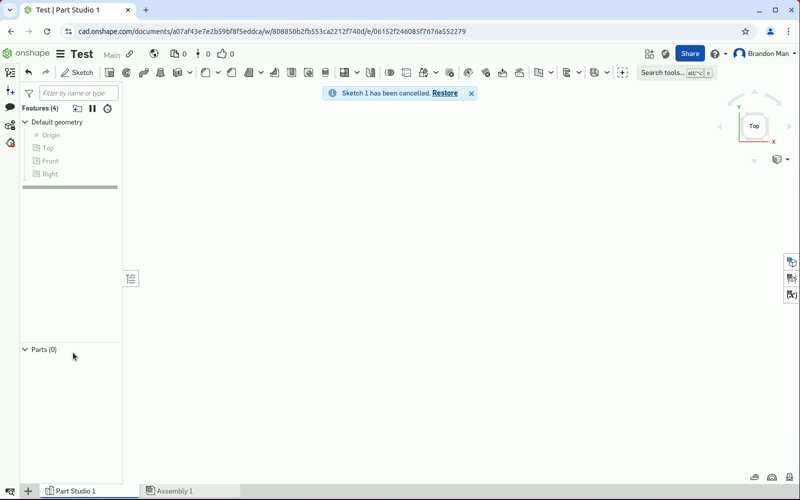
key_down(shift)
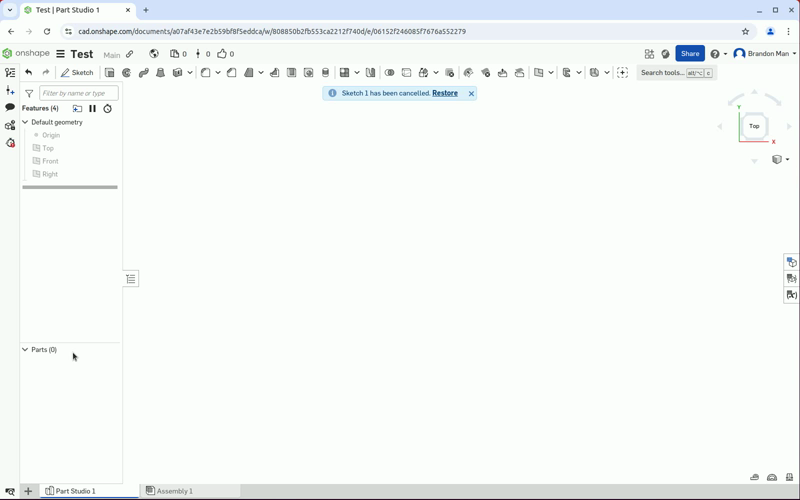
key(up)
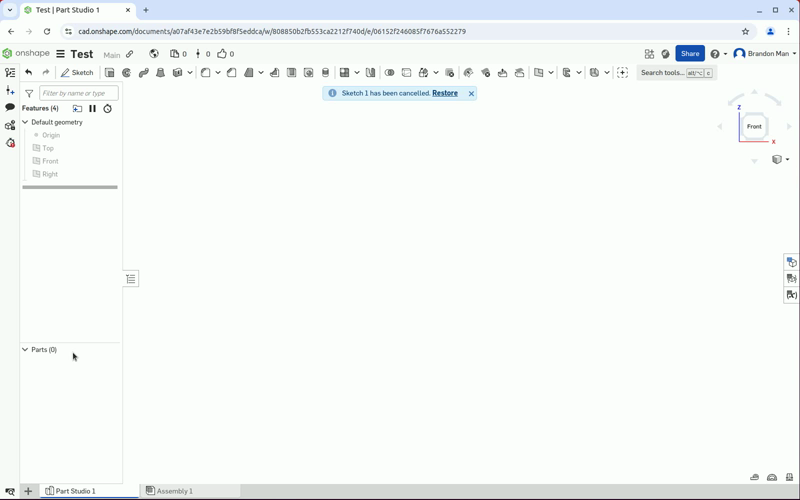
key_up(shift)
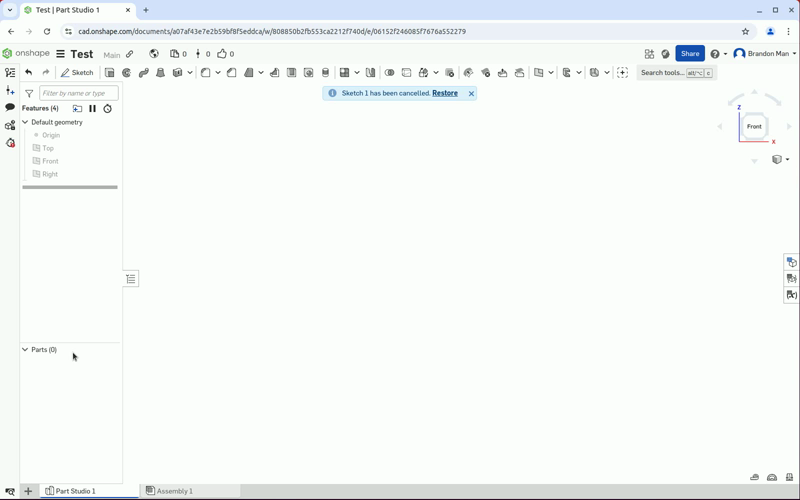
mouse_move(73, 352)
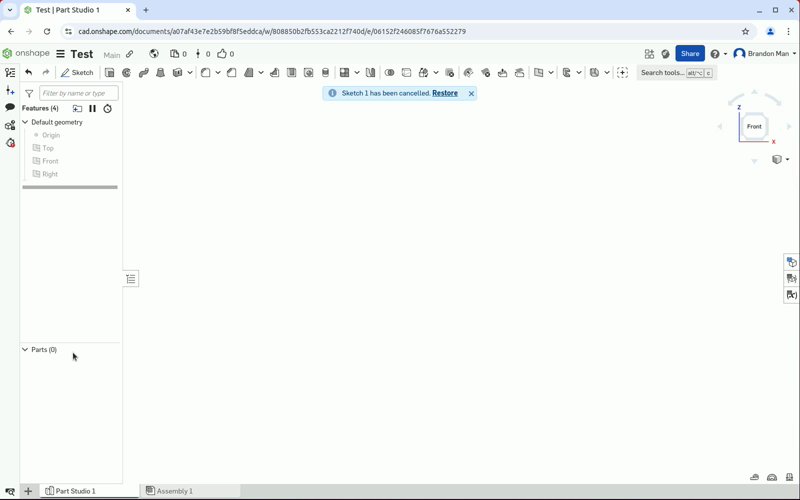
key(shift+y)
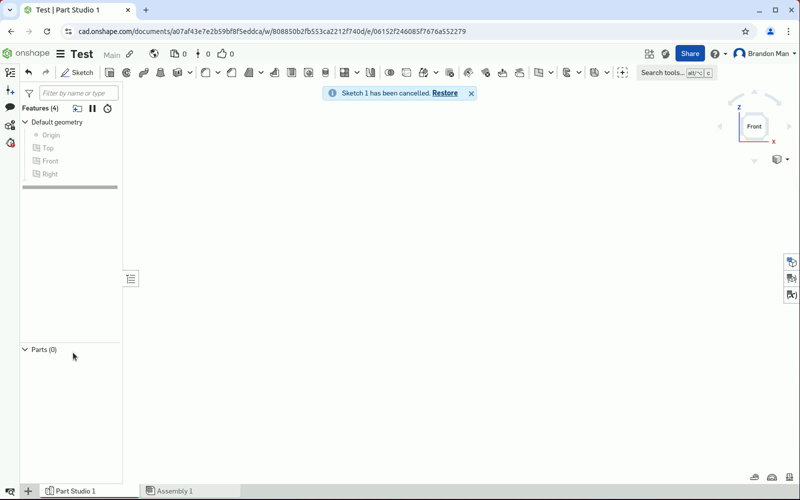
key(shift+s)
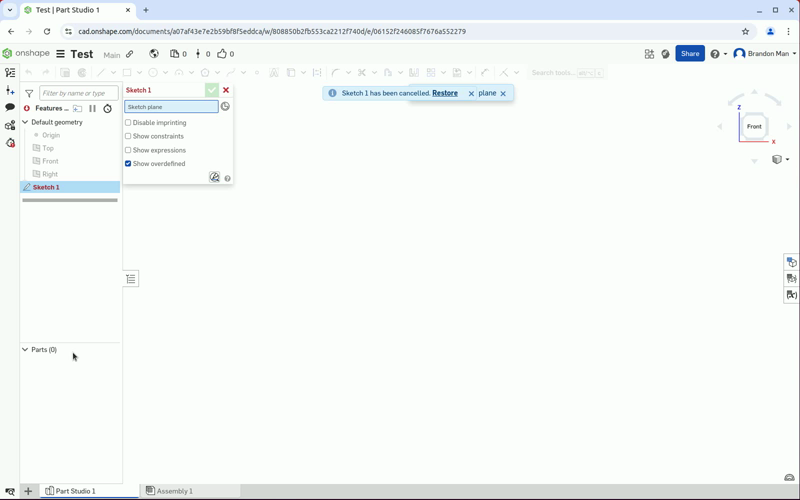
mouse_move(73, 163)
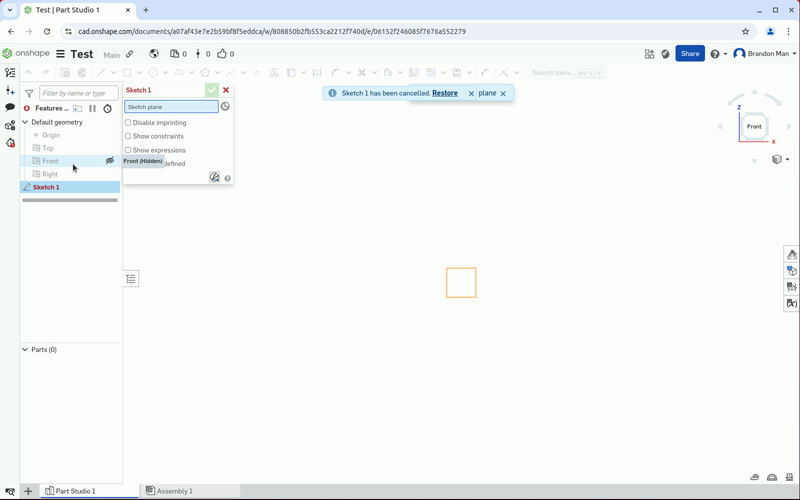
click(73, 163)
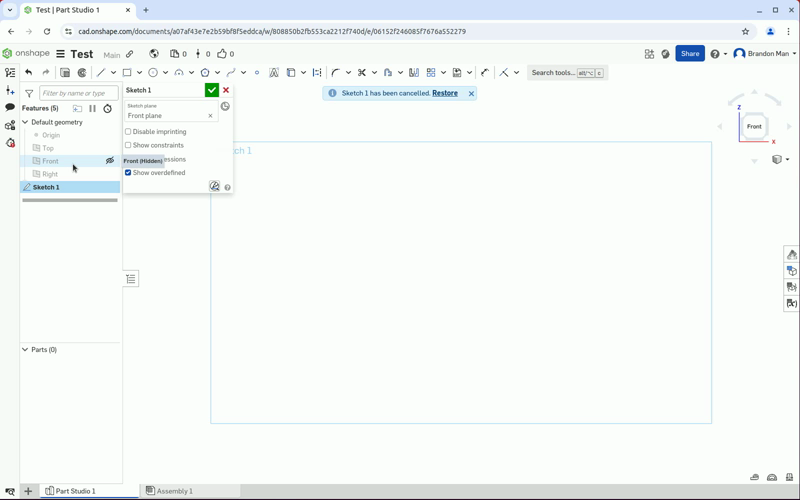
mouse_move(73, 352)
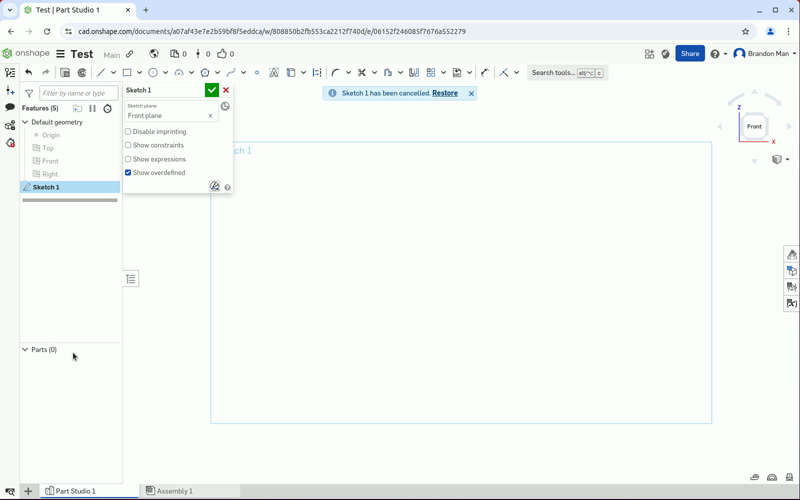
key(y)
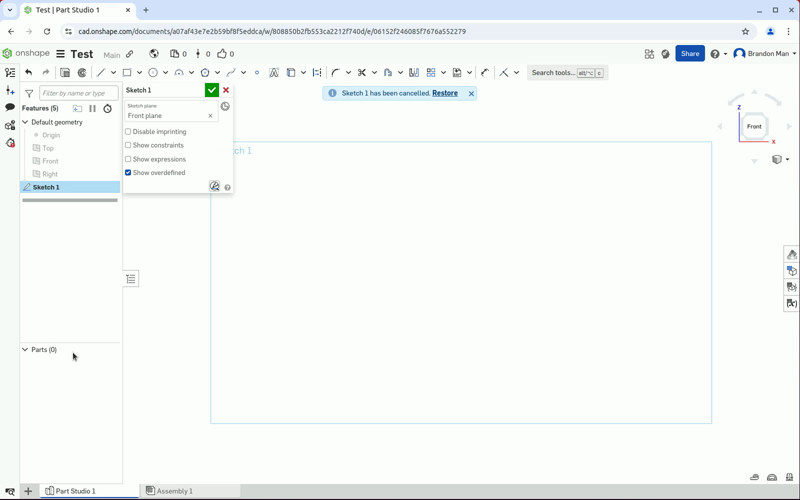
key(l)
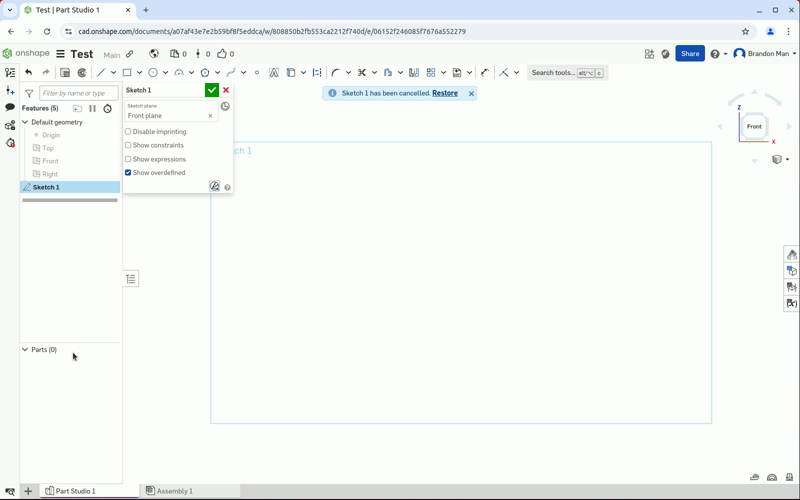
key_down(shift)
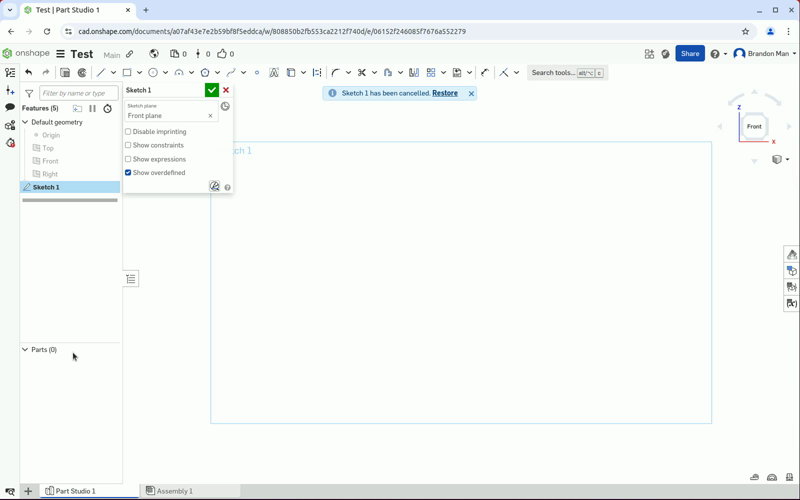
mouse_move(353, 282)
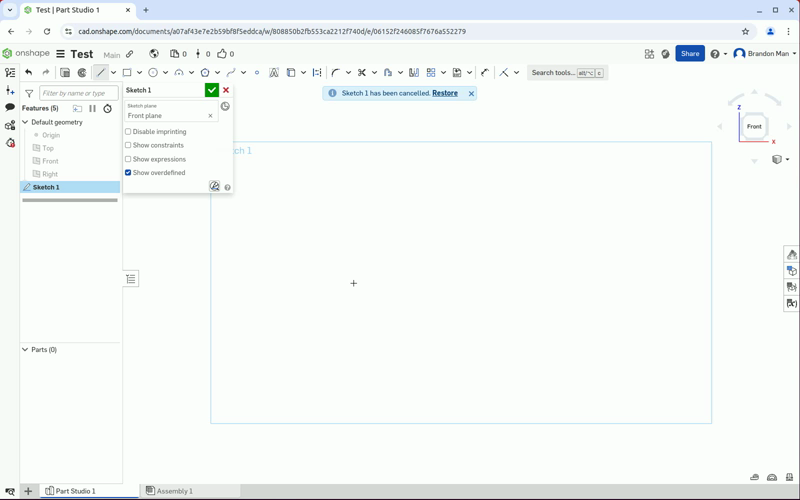
click(353, 282)
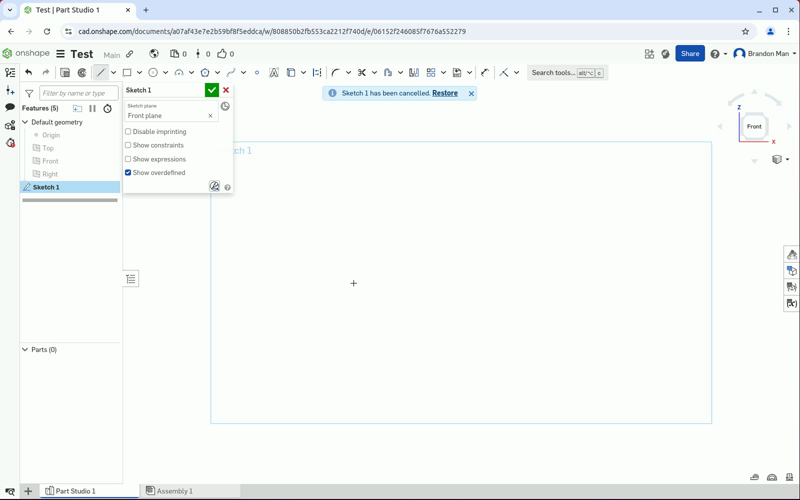
key_up(shift)
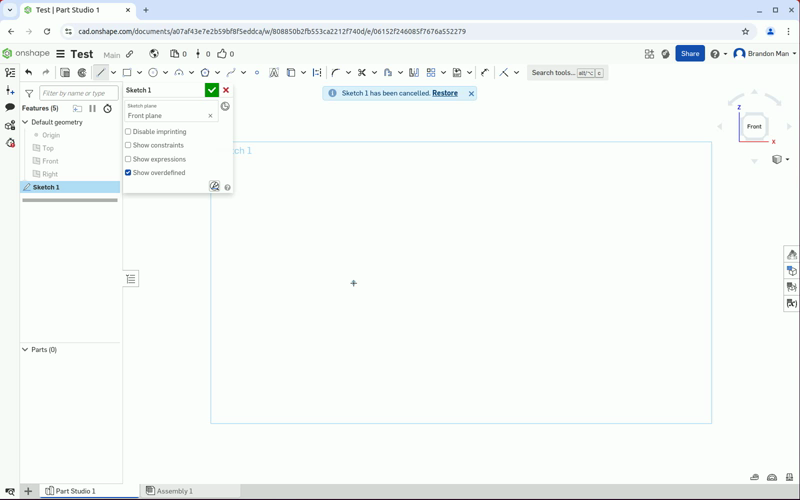
key_down(shift)
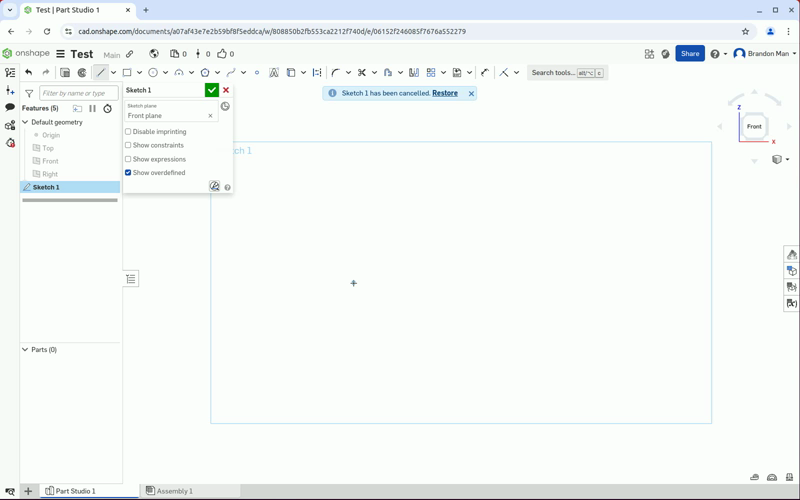
mouse_move(439, 282)
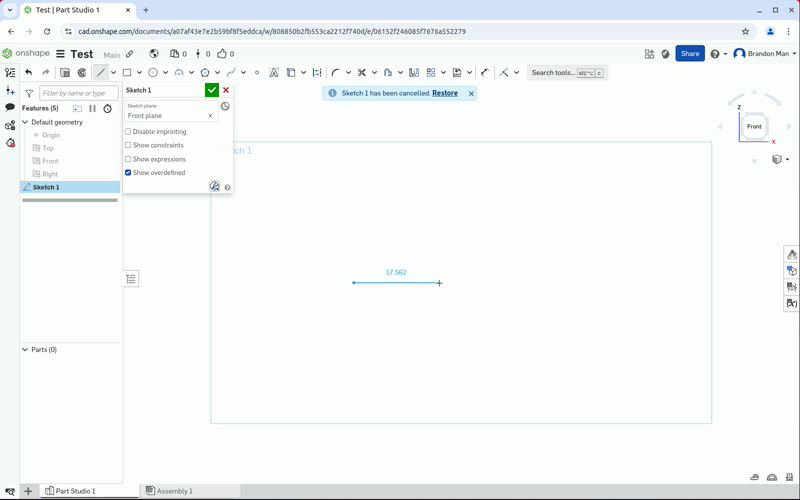
click(439, 282)
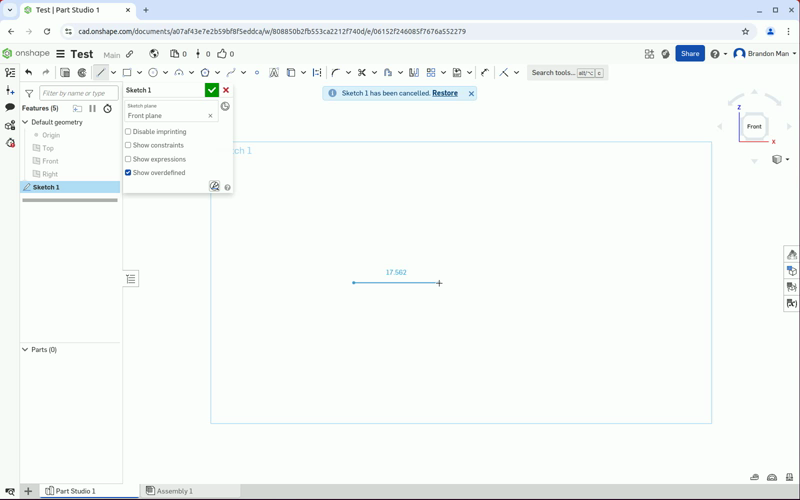
key_up(shift)
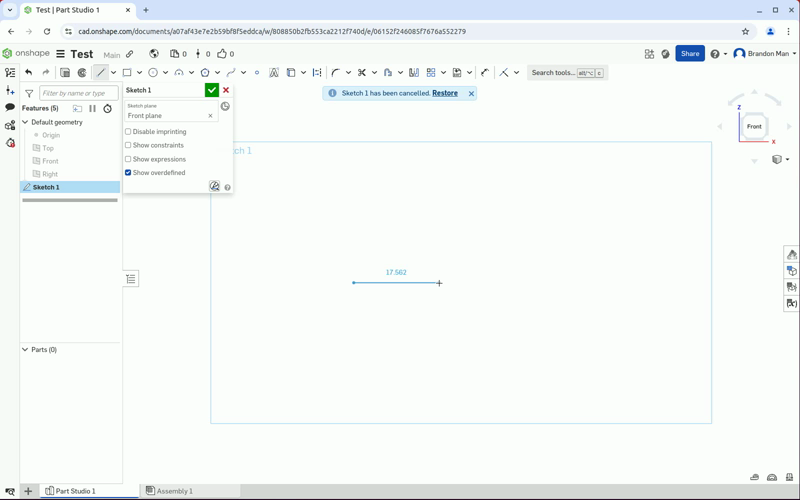
key_down(shift)
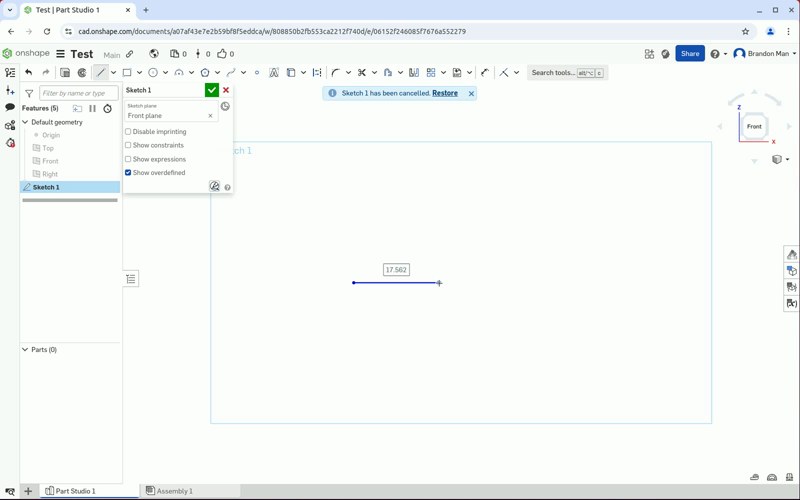
mouse_move(469, 282)
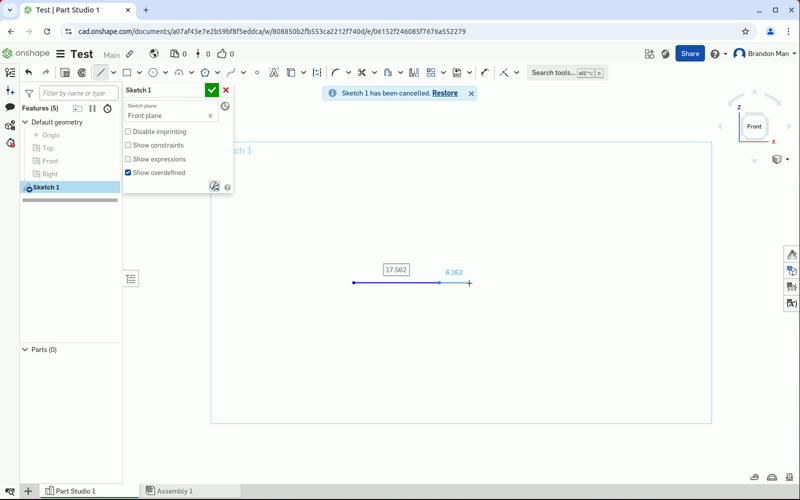
mouse_move(439, 255)
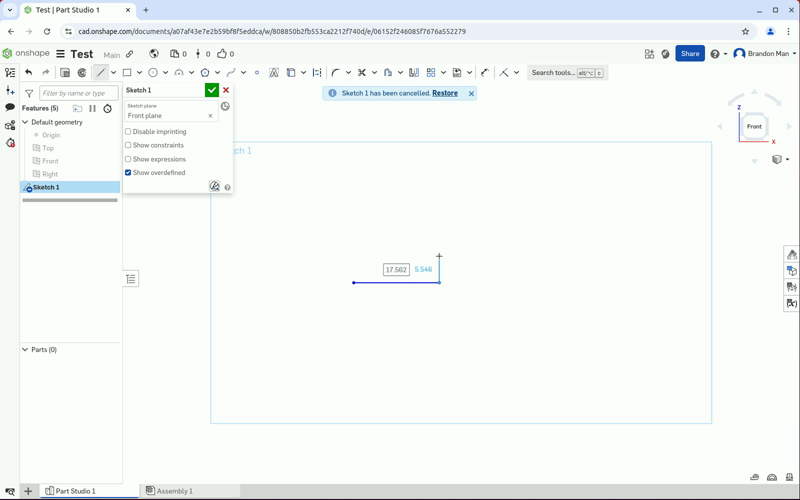
click(439, 255)
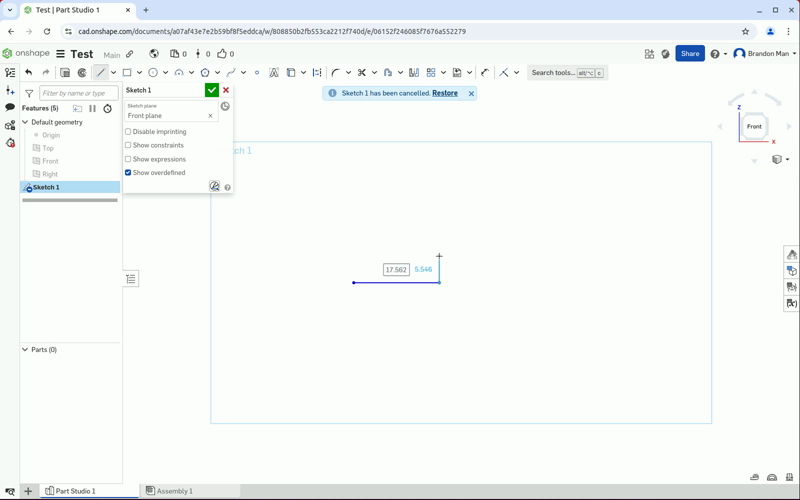
key_up(shift)
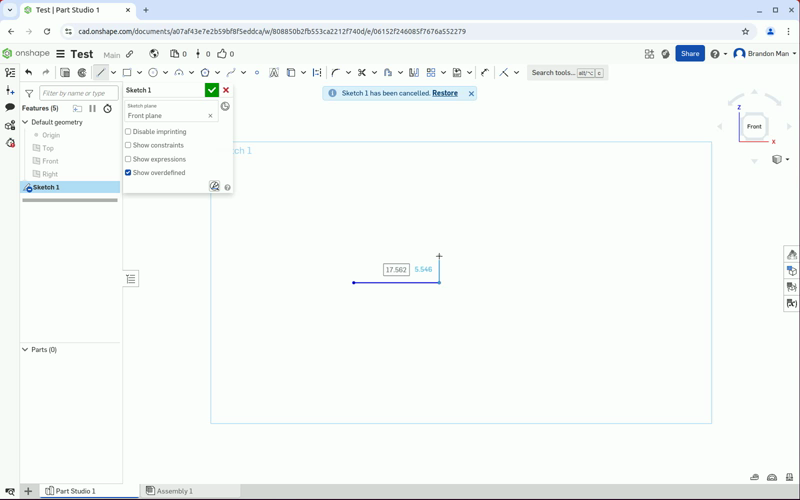
key_down(shift)
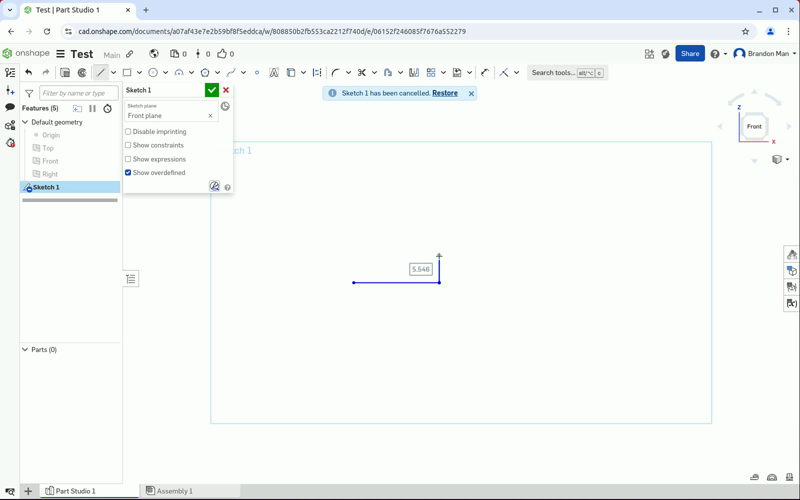
mouse_move(469, 255)
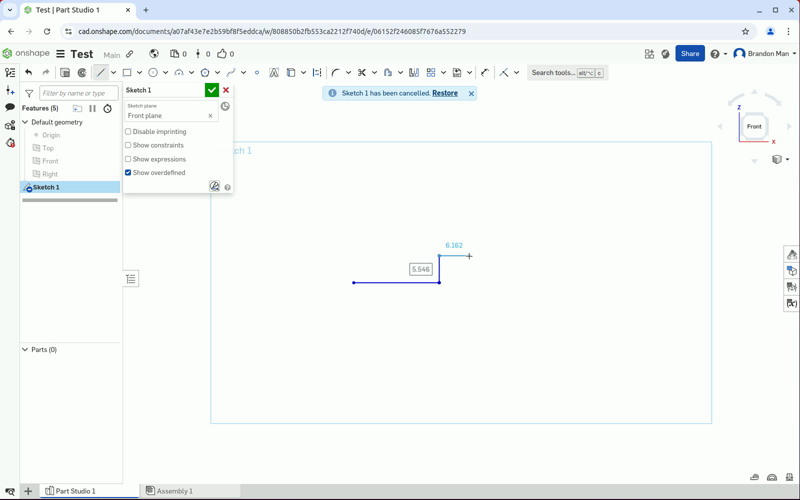
mouse_move(460, 255)
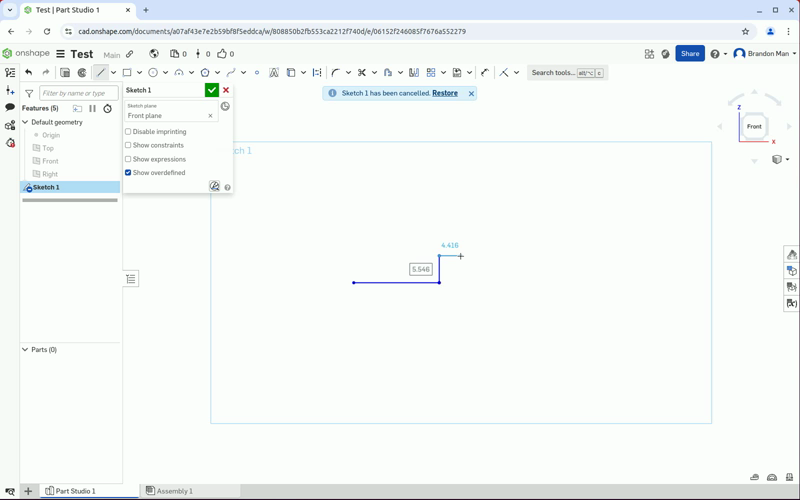
click(460, 255)
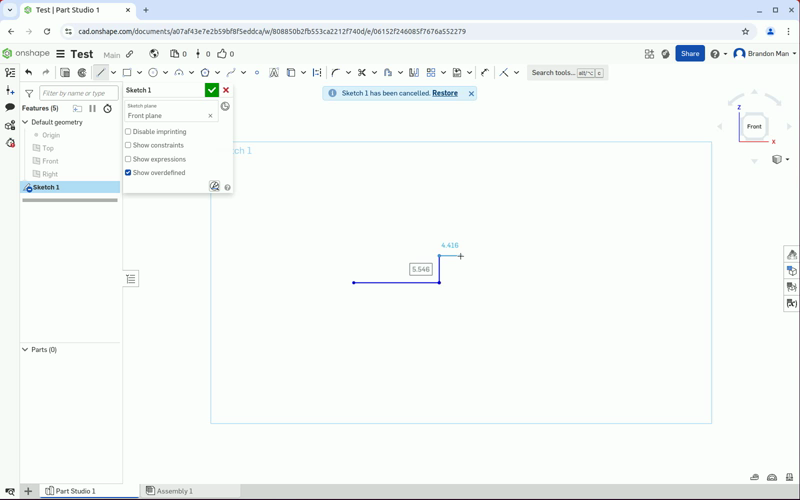
key_up(shift)
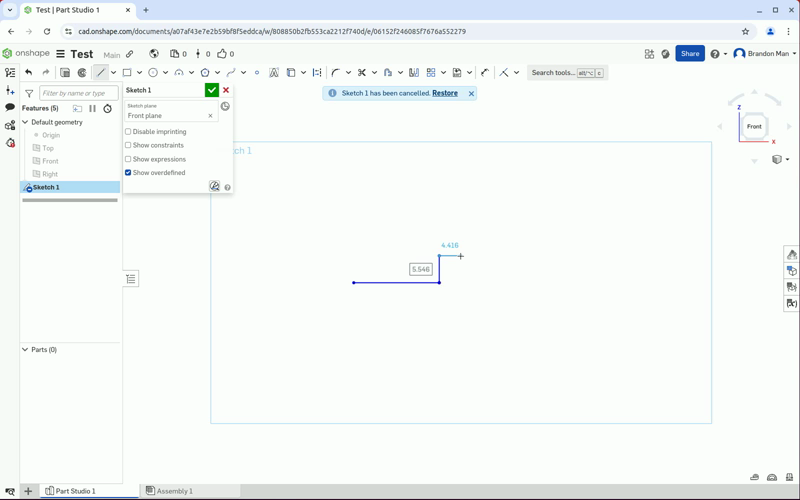
key_down(shift)
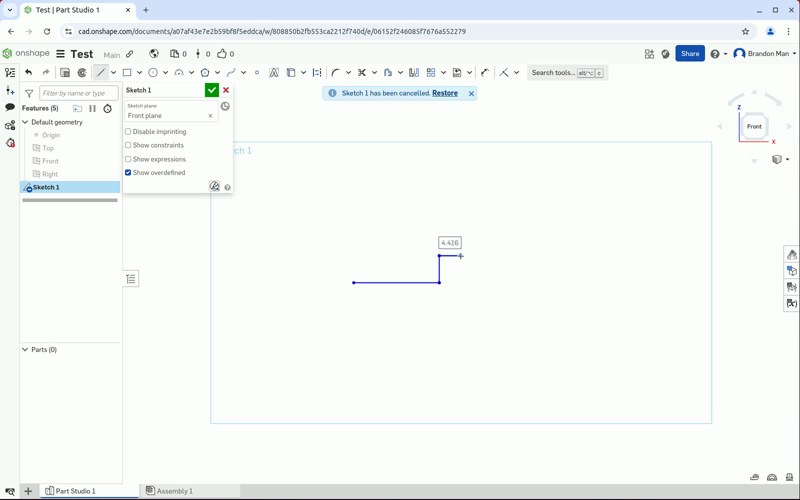
mouse_move(490, 255)
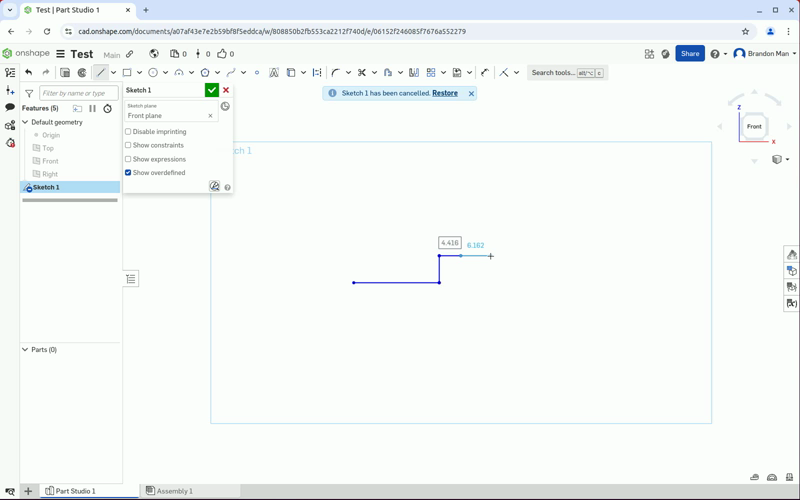
mouse_move(460, 215)
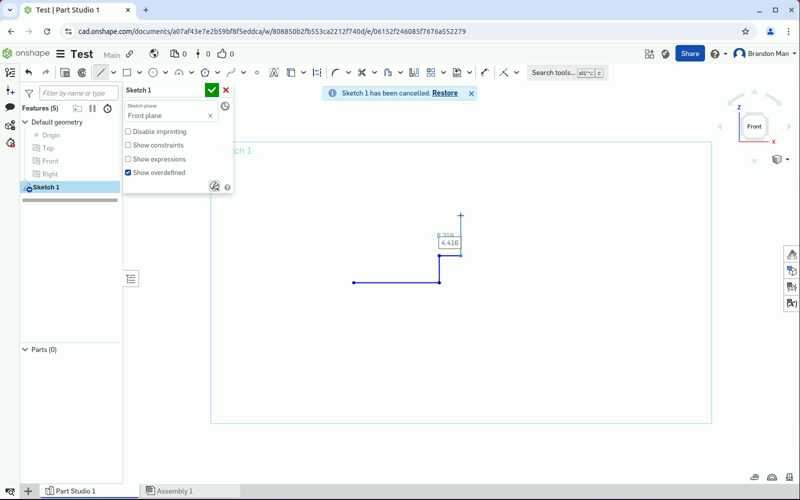
click(460, 215)
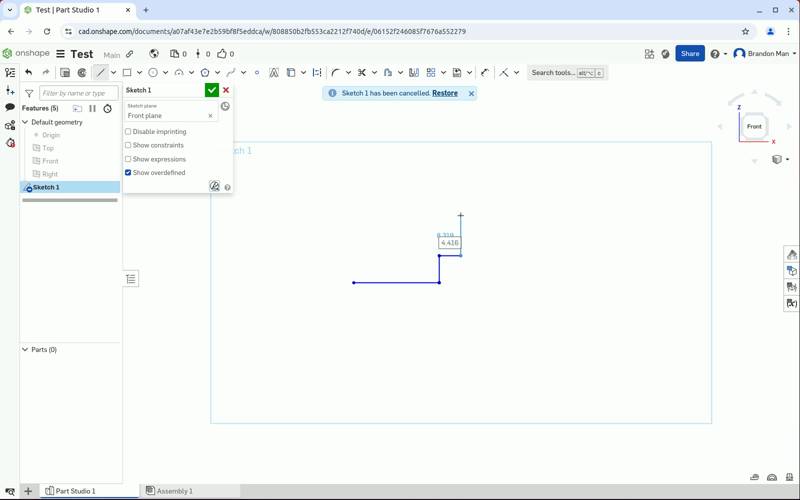
key_up(shift)
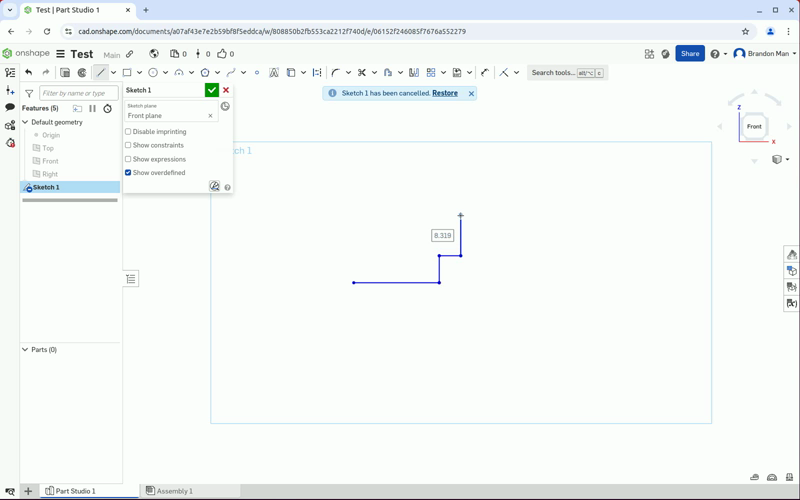
key_down(shift)
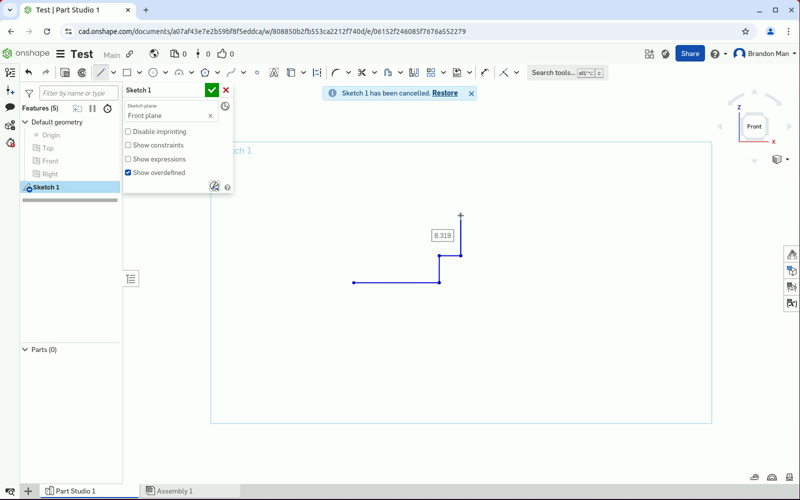
mouse_move(490, 215)
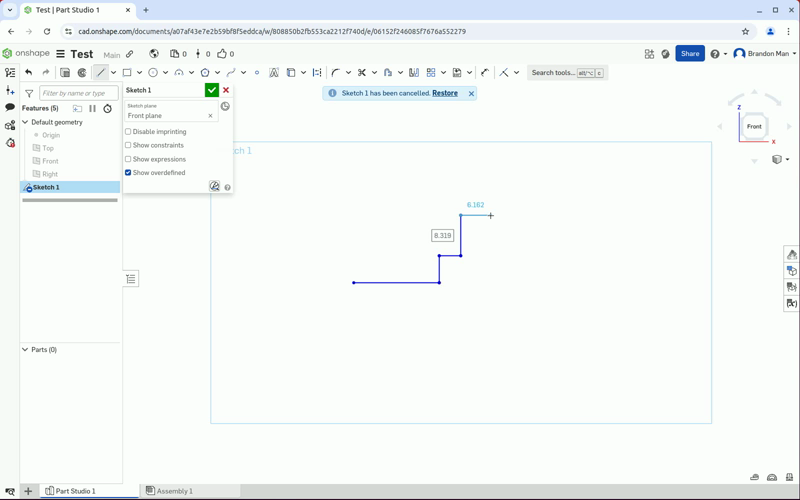
mouse_move(460, 201)
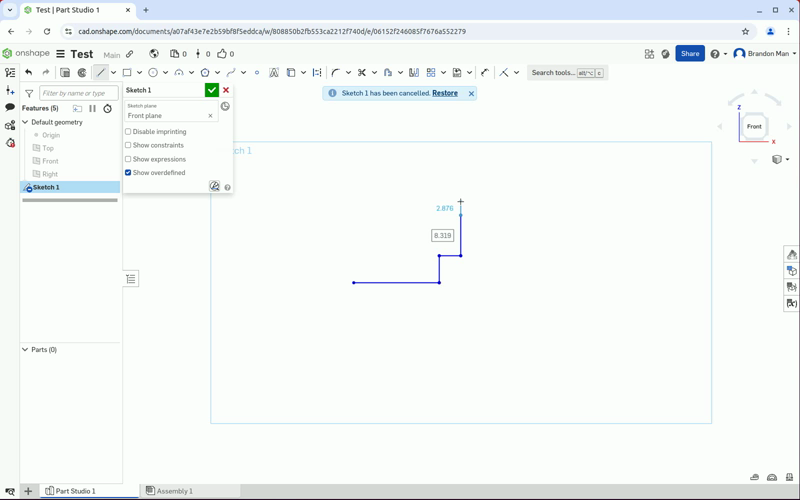
click(460, 201)
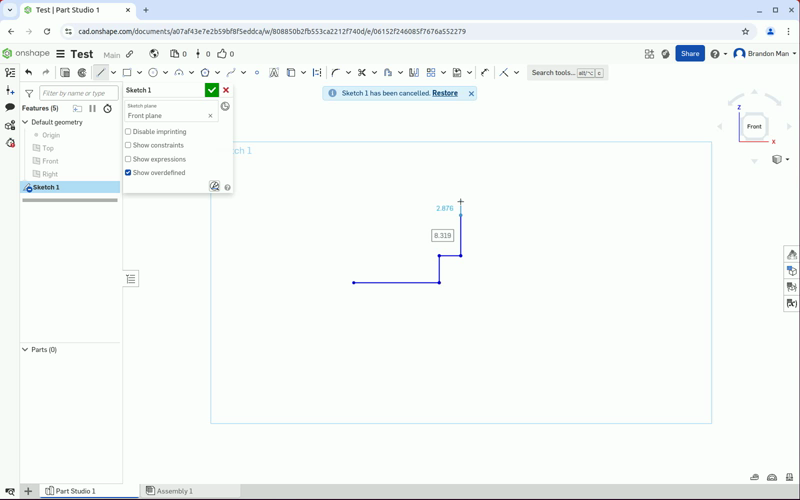
key_up(shift)
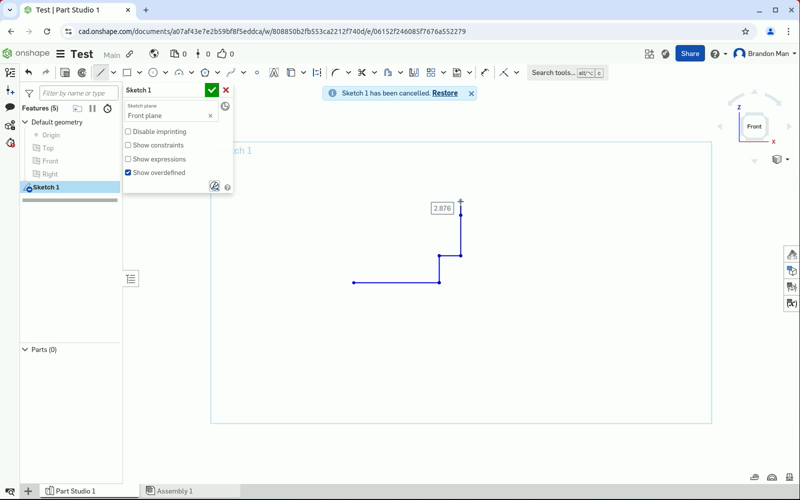
key_down(shift)
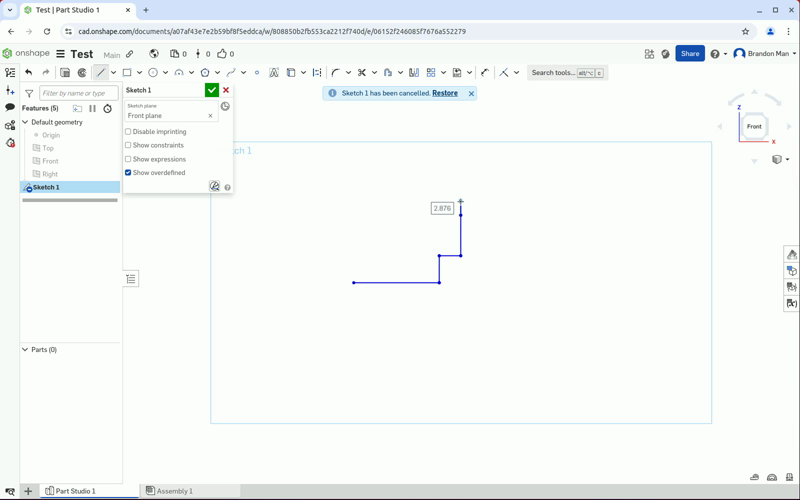
mouse_move(490, 201)
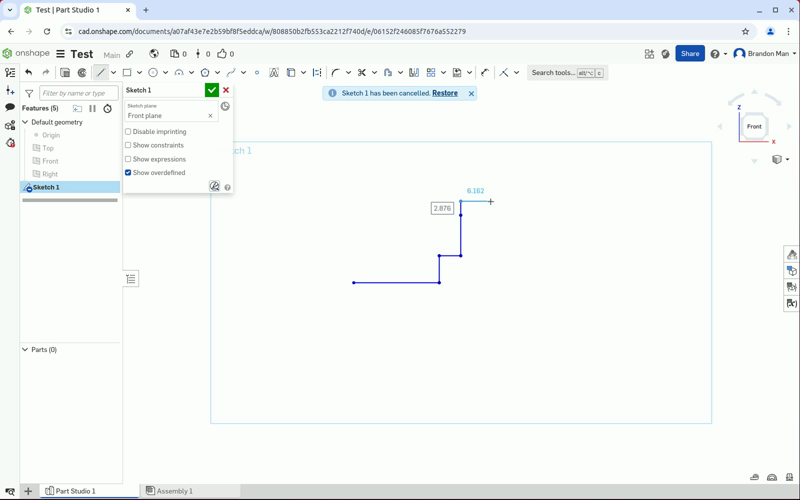
mouse_move(460, 176)
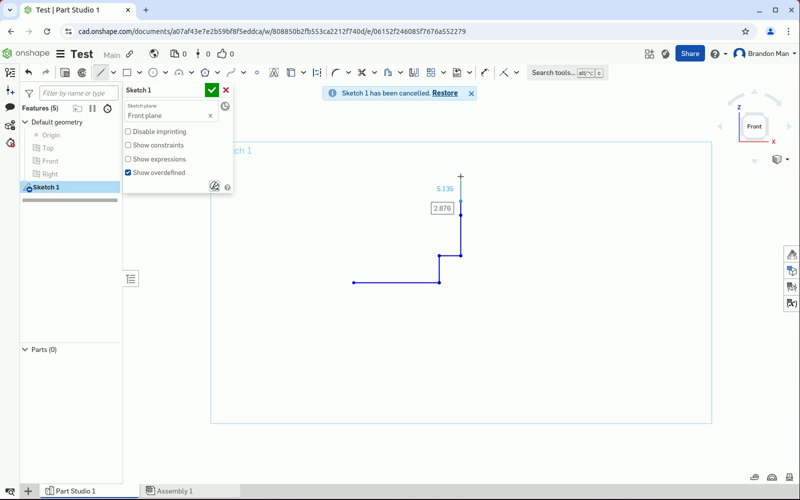
click(460, 176)
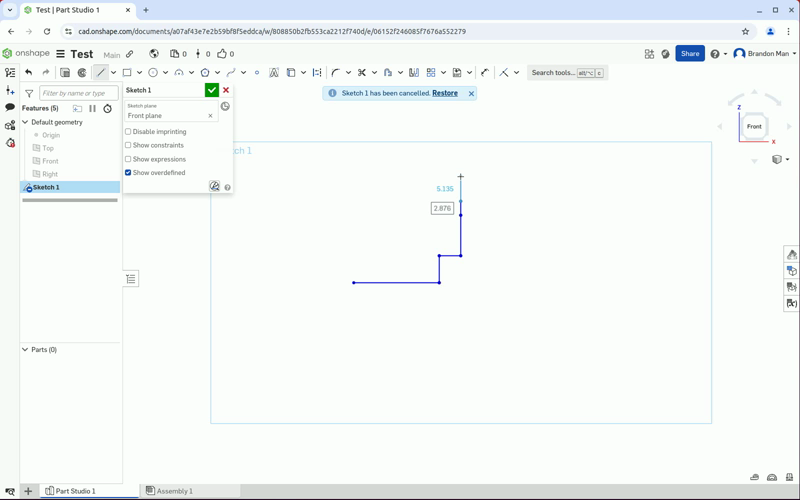
key_up(shift)
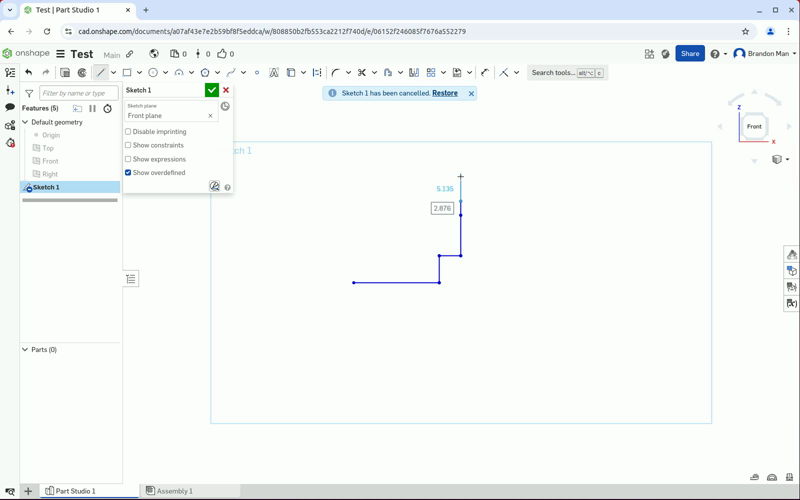
key_down(shift)
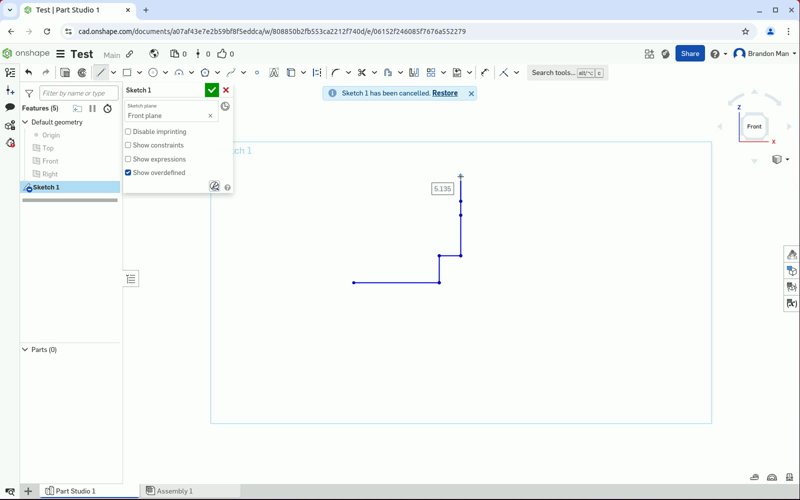
mouse_move(353, 176)
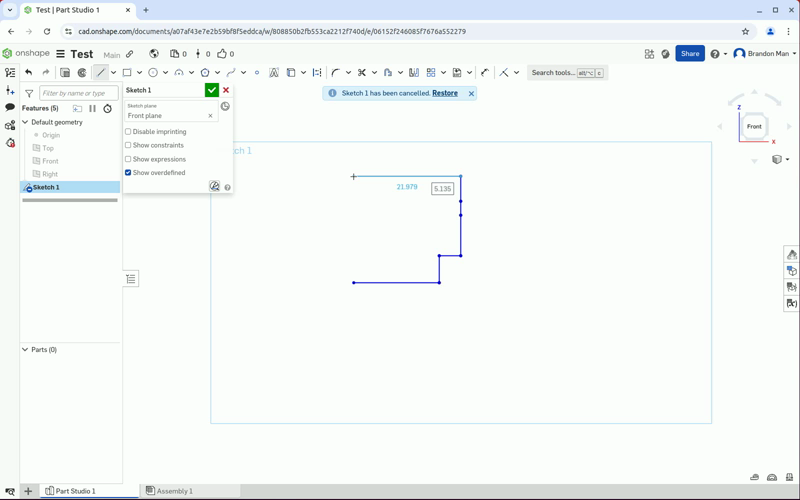
click(353, 176)
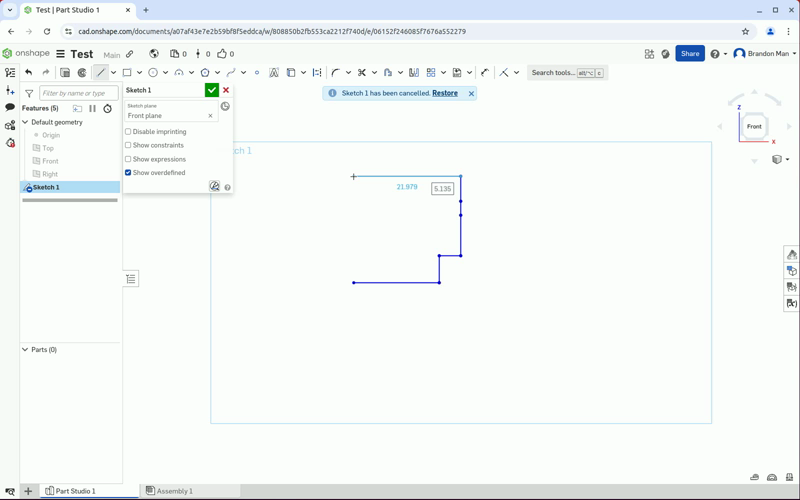
key_up(shift)
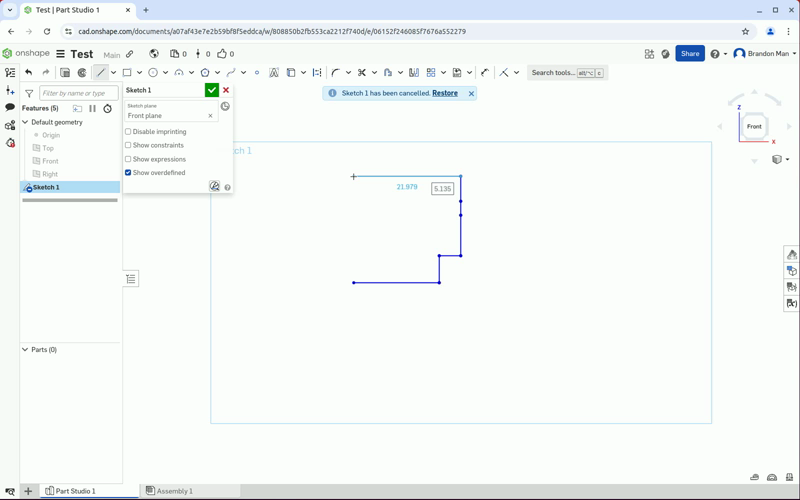
key_down(shift)
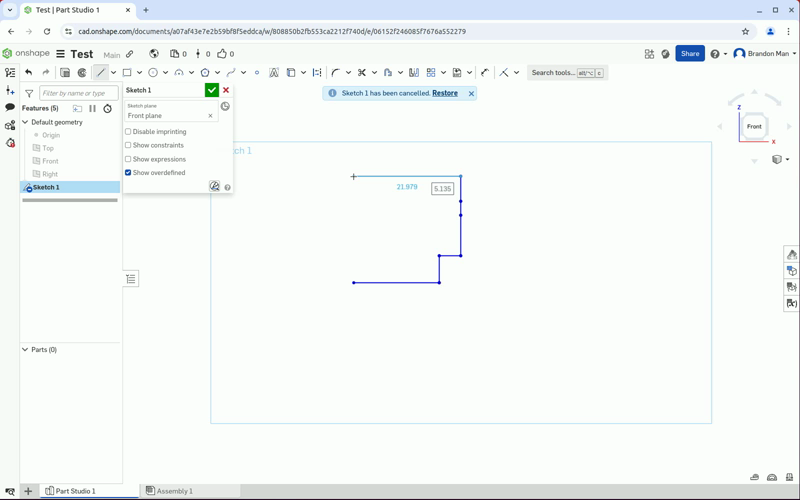
mouse_move(353, 282)
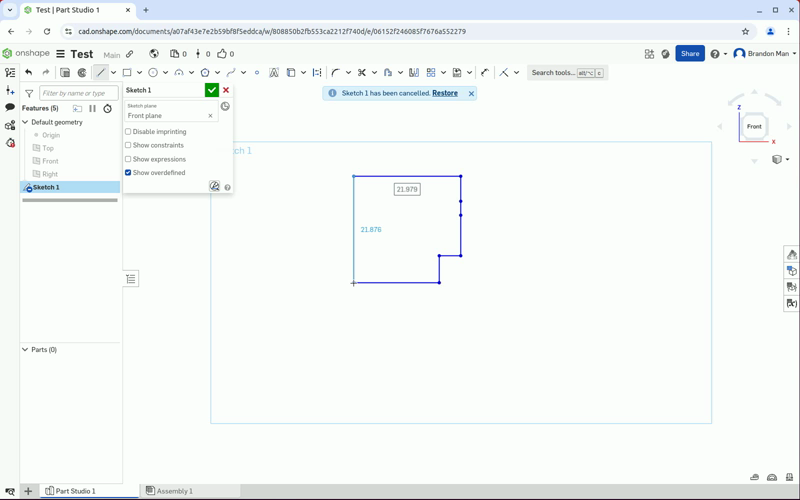
key_up(shift)
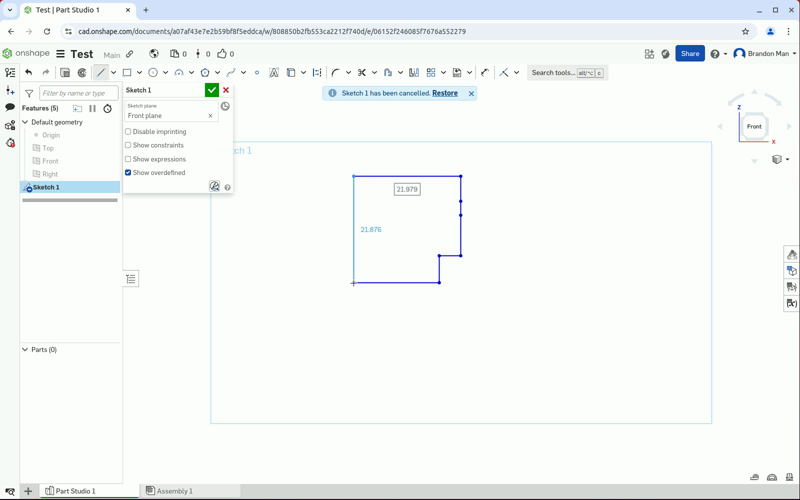
click(353, 282)
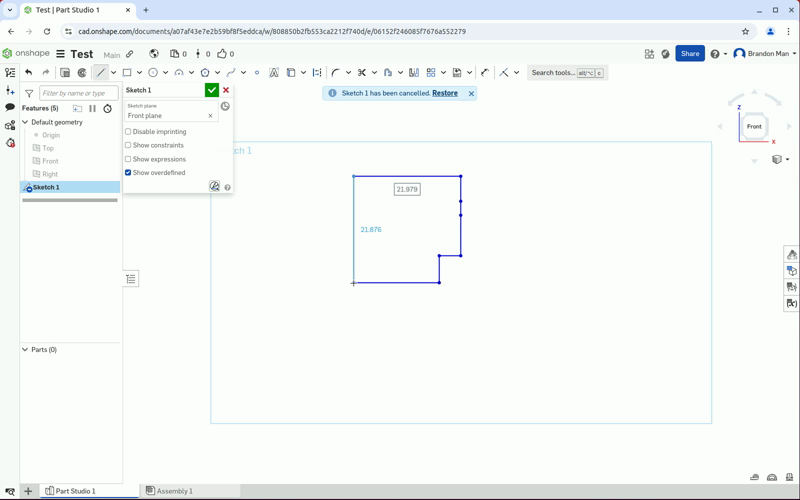
key(esc)
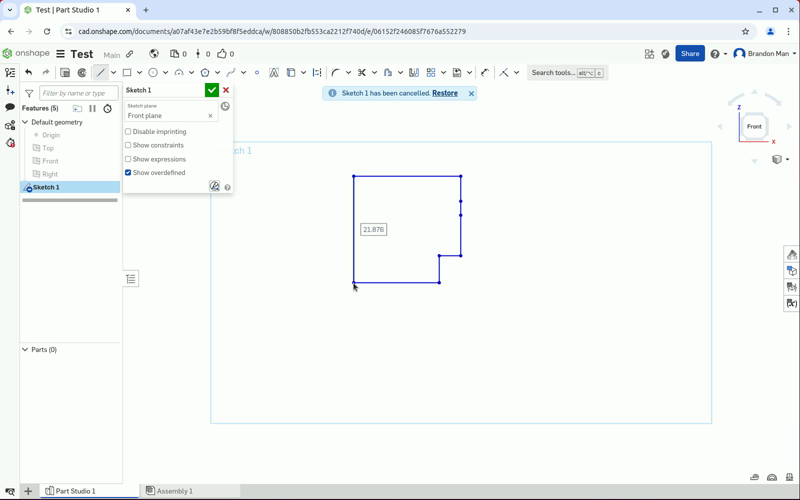
mouse_move(416, 231)
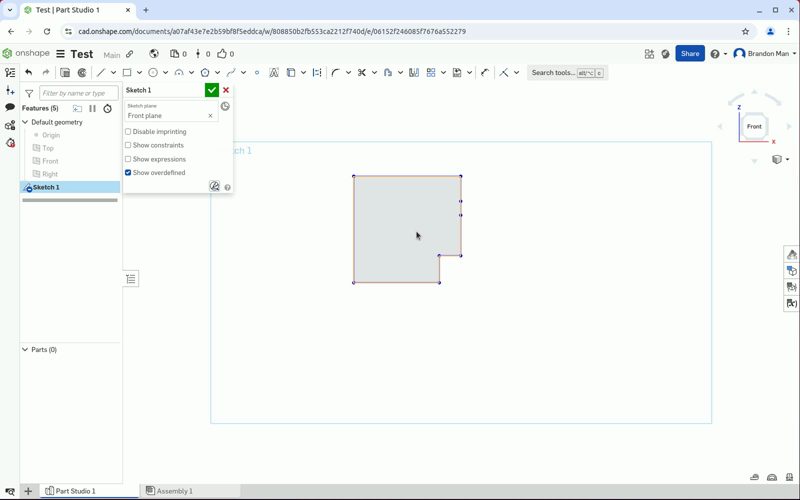
click(416, 231)
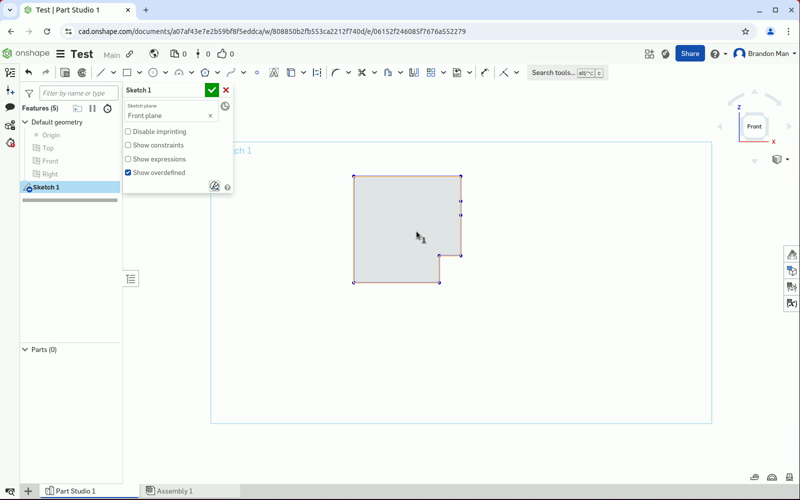
mouse_move(73, 352)
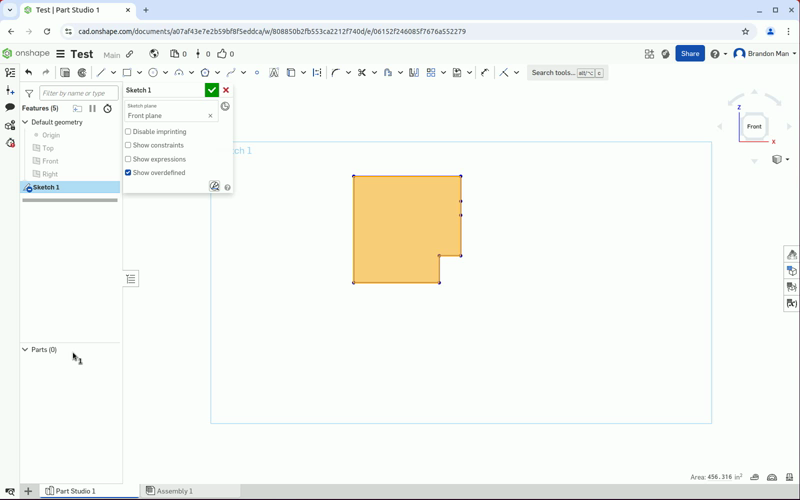
key(shift+y)
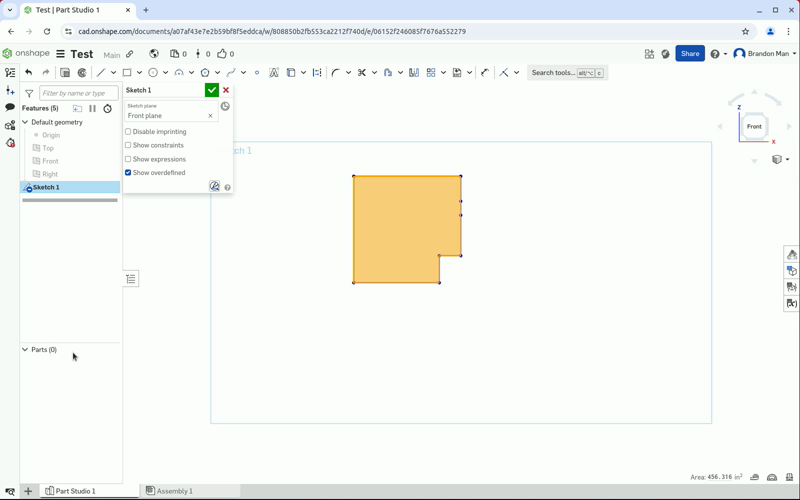
key(shift+e)
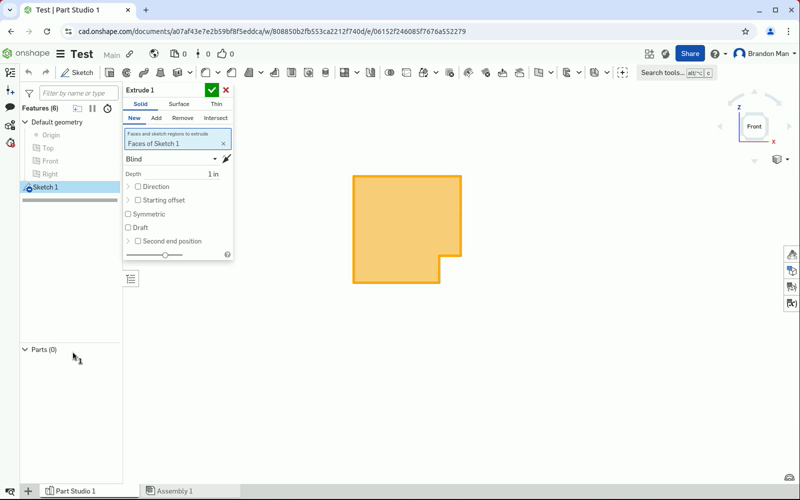
mouse_move(143, 106)
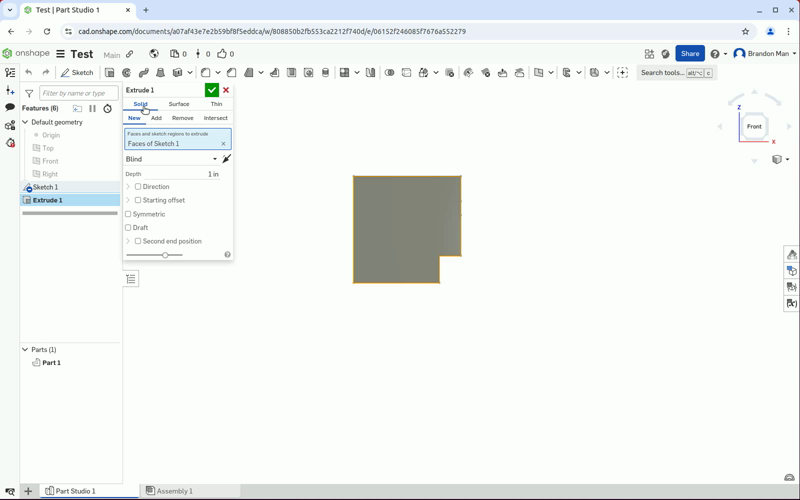
click(143, 106)
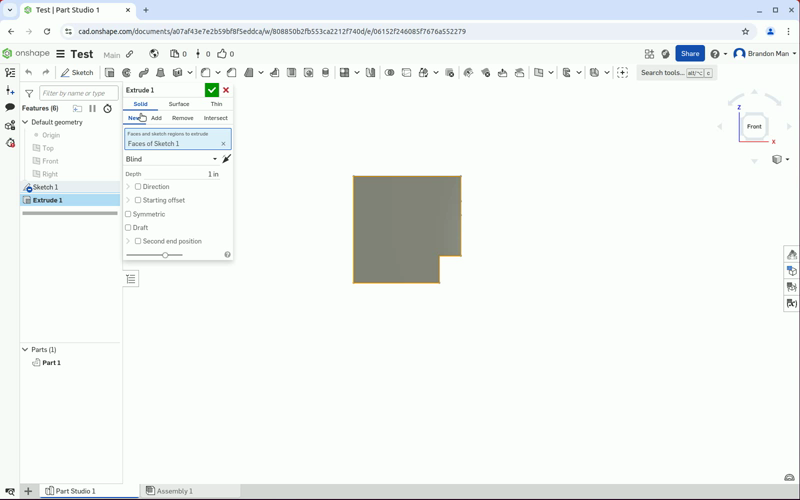
mouse_move(137, 120)
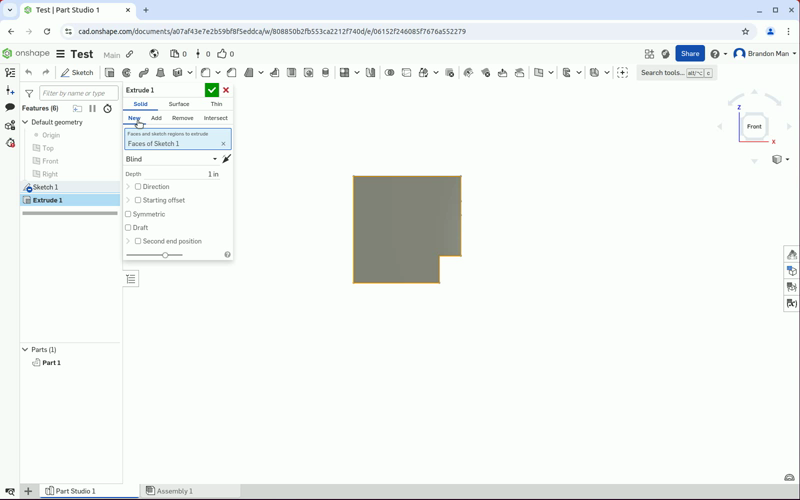
click(137, 120)
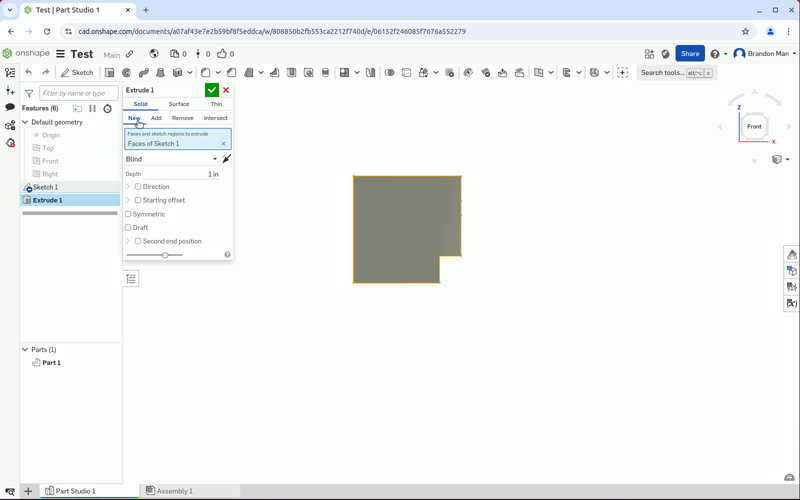
key(tab, 4)
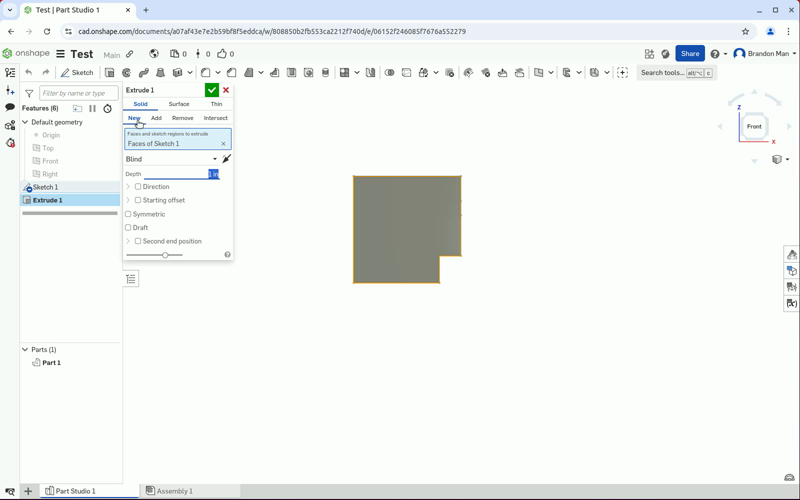
text(-0.962)
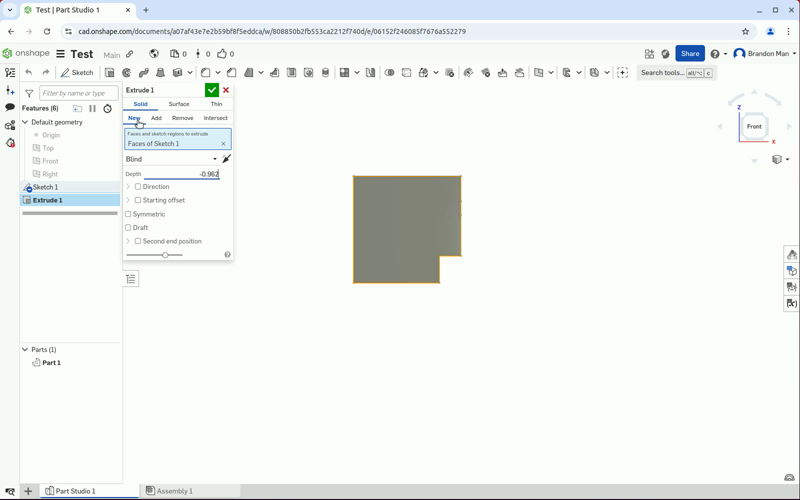
key(tab, 3)
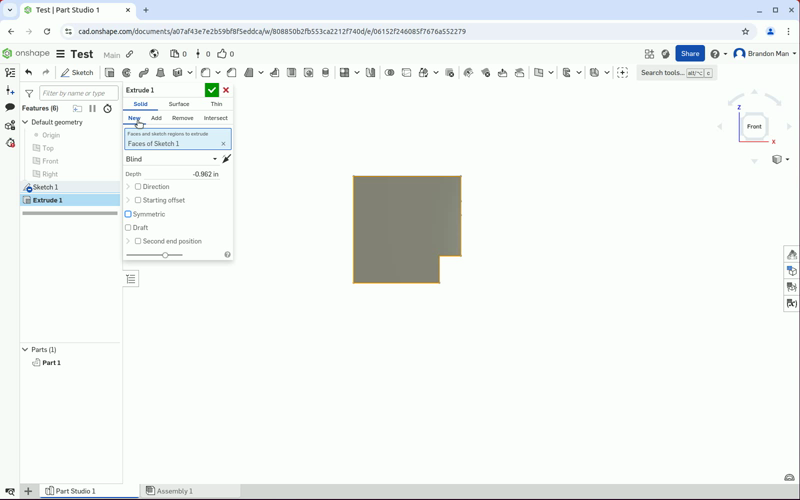
key(space)
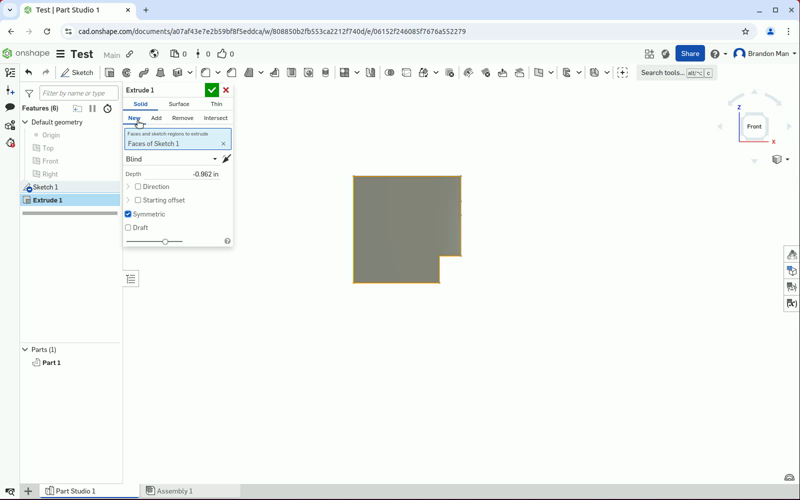
key(enter)
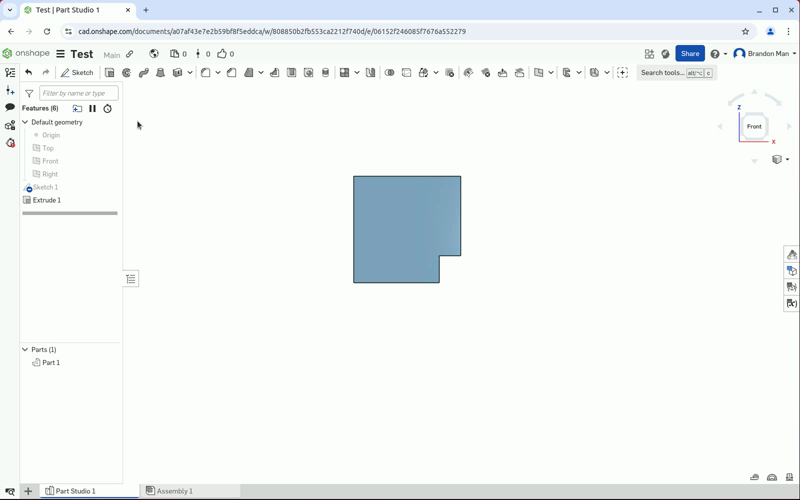
key(shift+h)
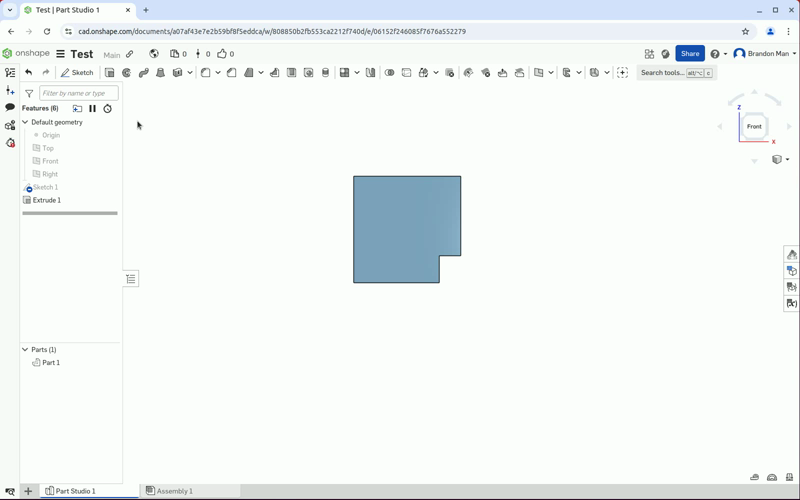
key(shift+h)
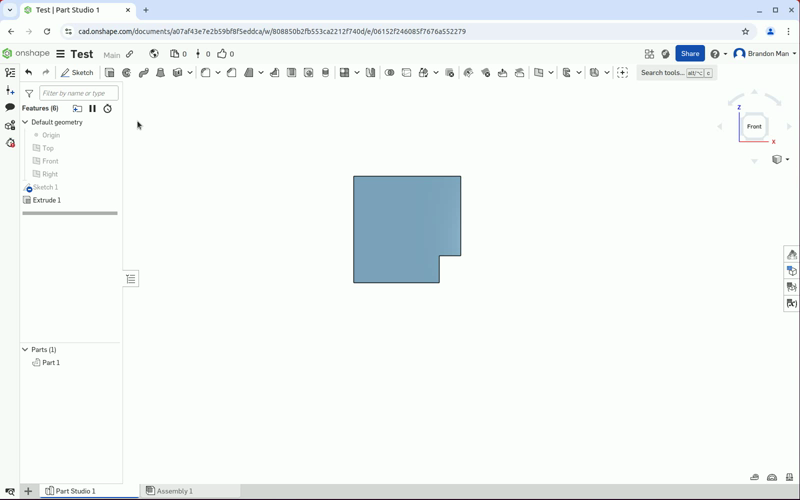
mouse_move(73, 189)
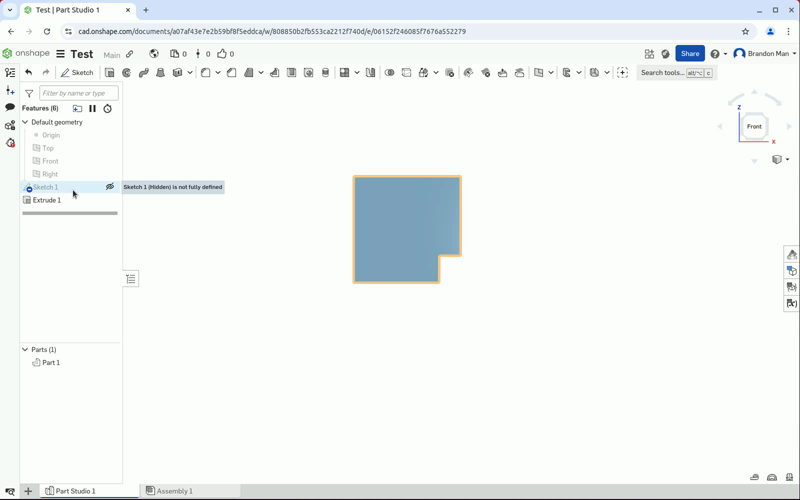
click(73, 189)
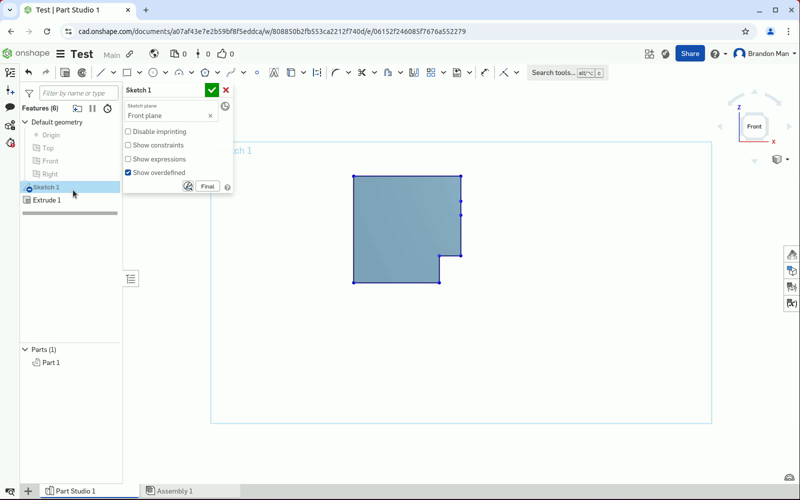
mouse_move(229, 92)
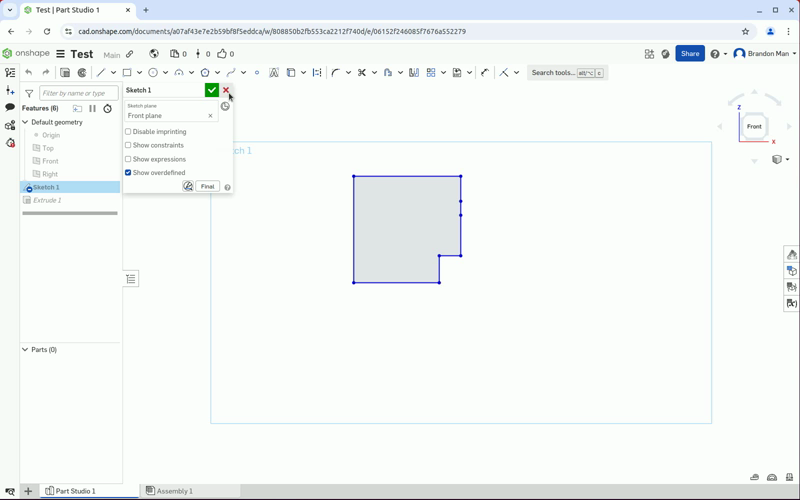
click(229, 92)
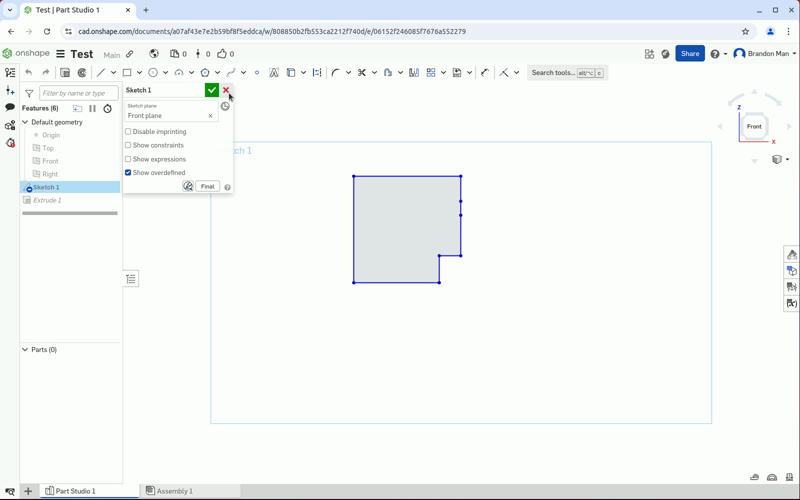
key(shift+s)
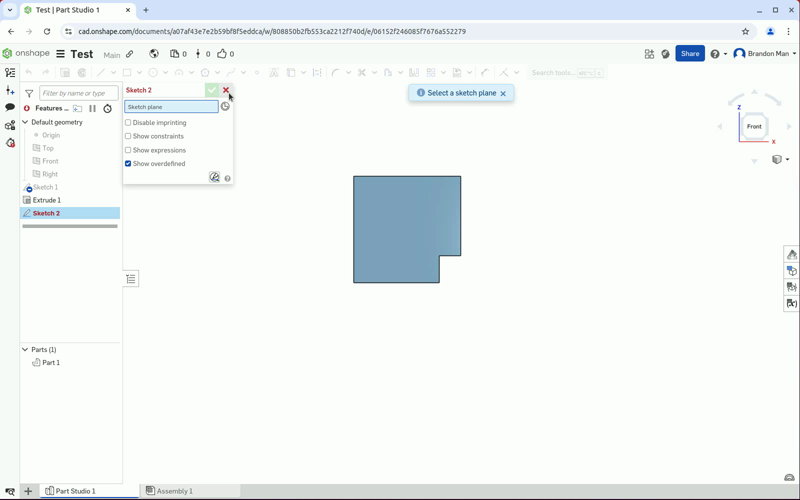
mouse_move(73, 163)
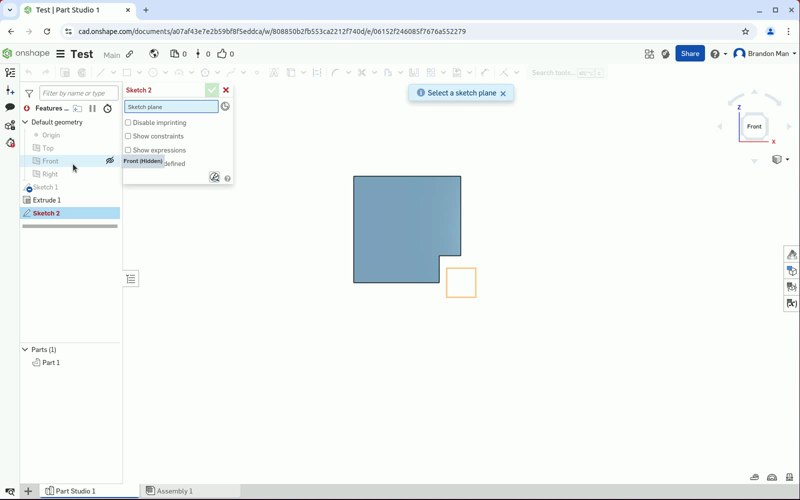
click(73, 163)
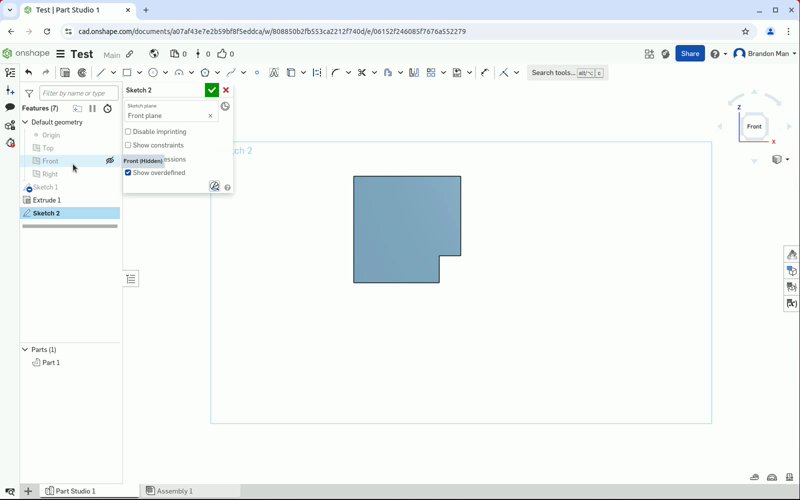
mouse_move(73, 352)
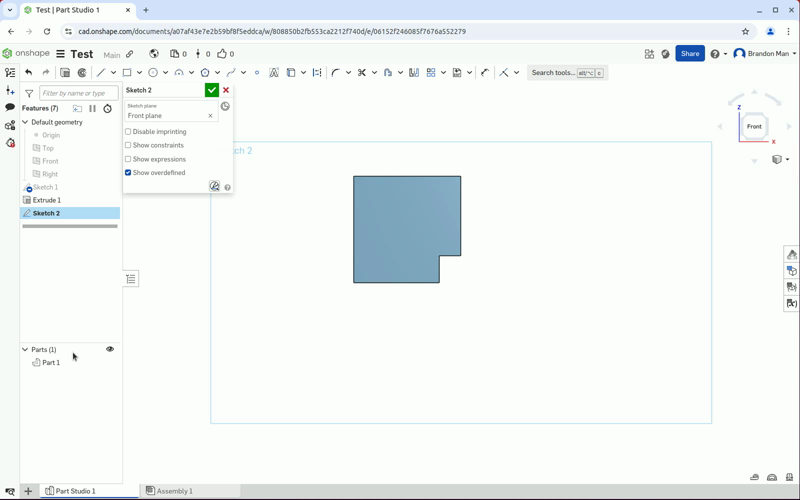
key(y)
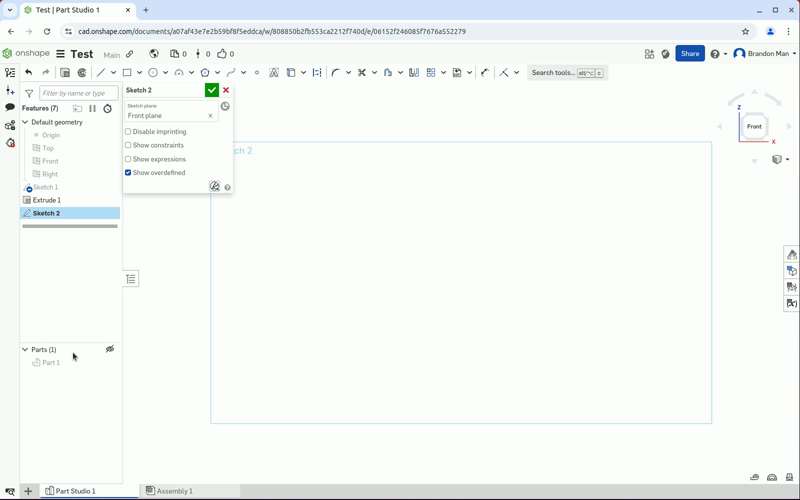
key(l)
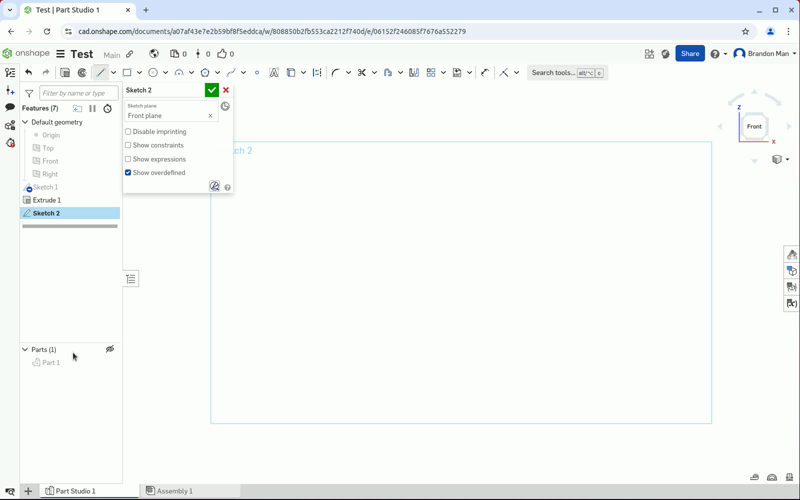
key_down(shift)
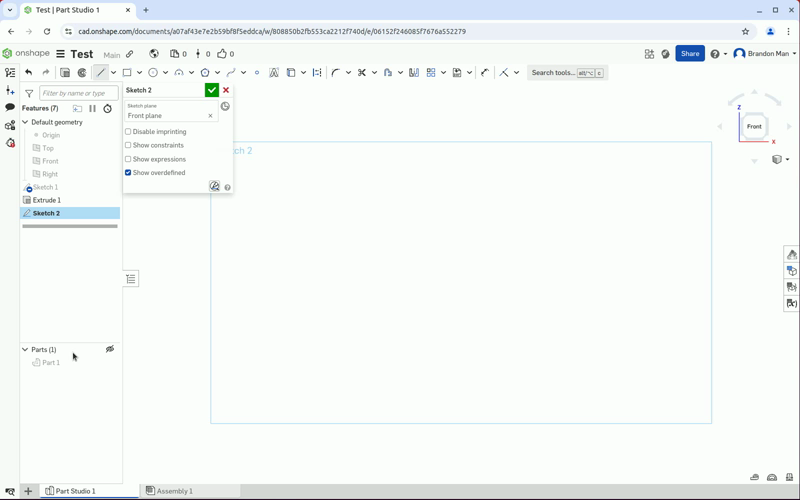
mouse_move(460, 199)
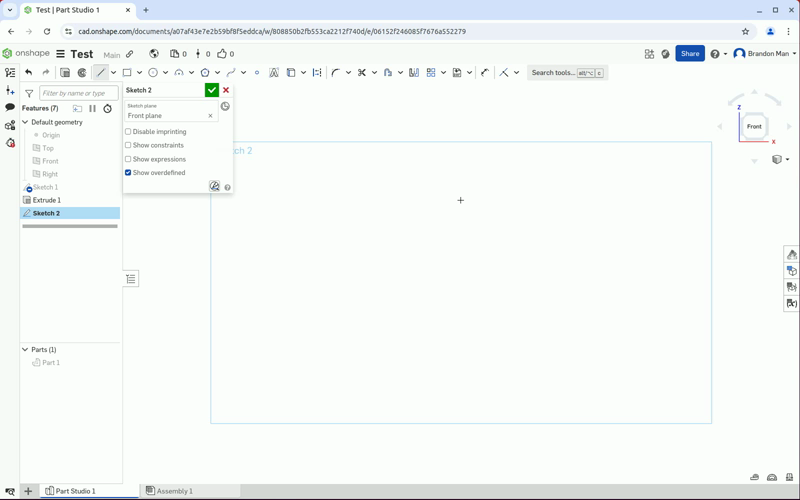
click(460, 199)
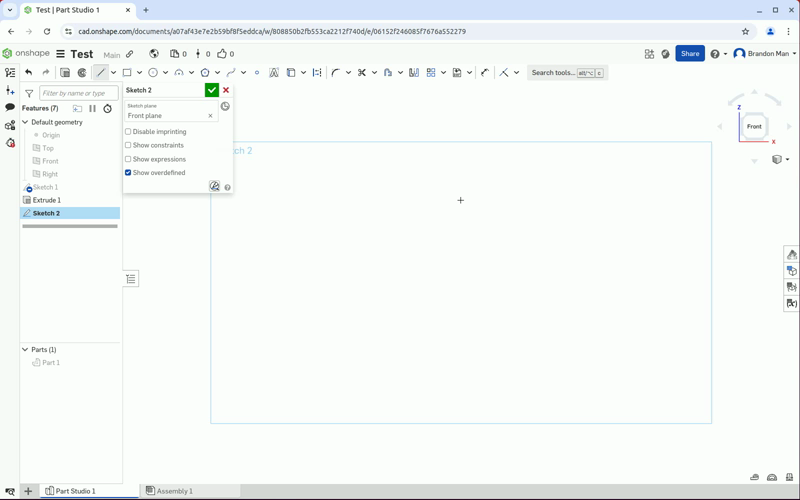
key_up(shift)
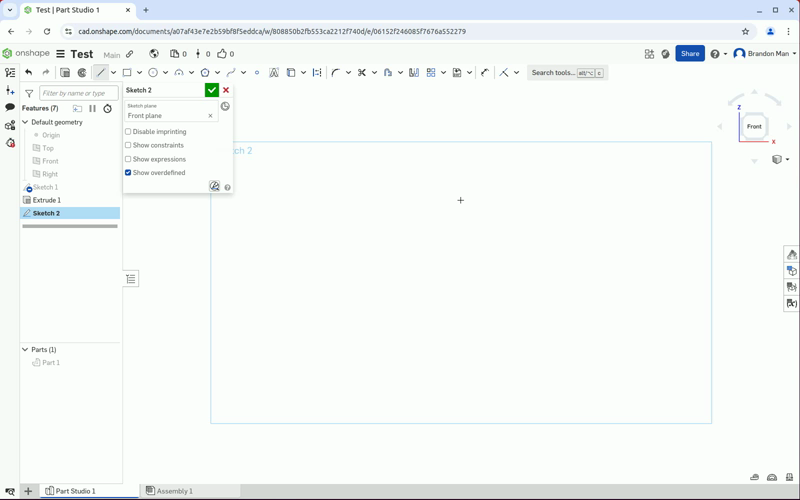
key_down(shift)
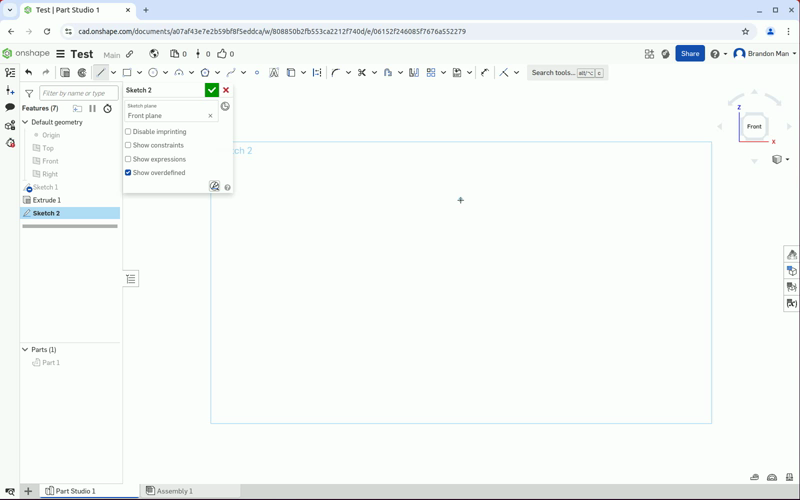
mouse_move(490, 199)
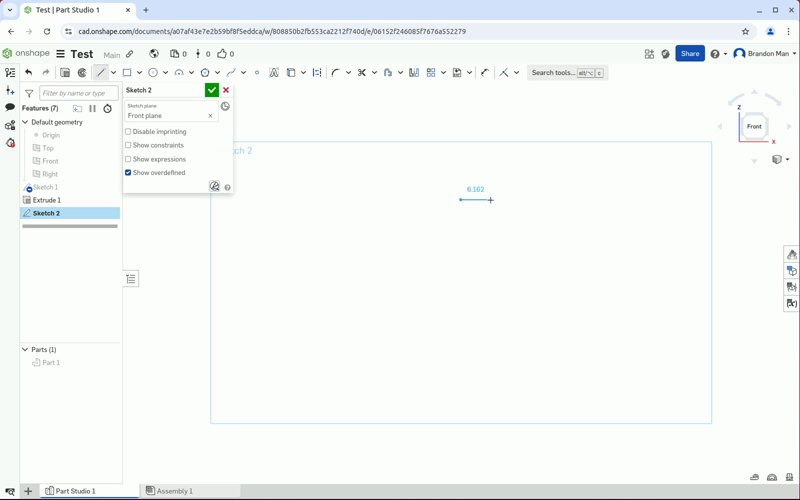
mouse_move(477, 199)
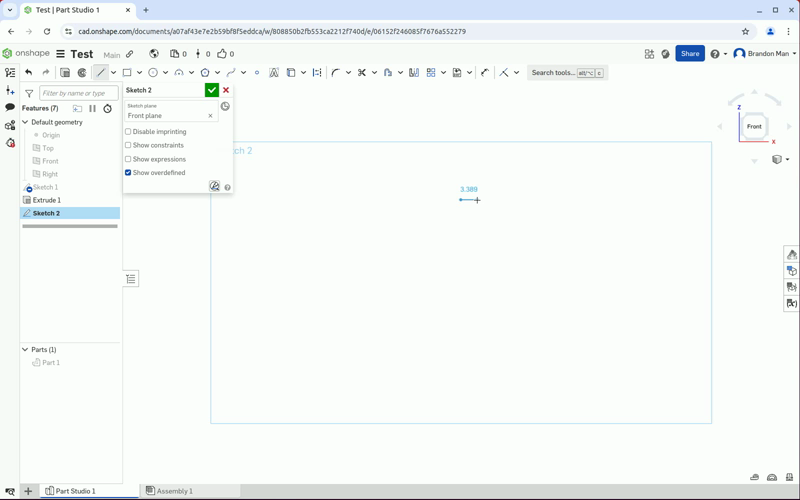
click(477, 199)
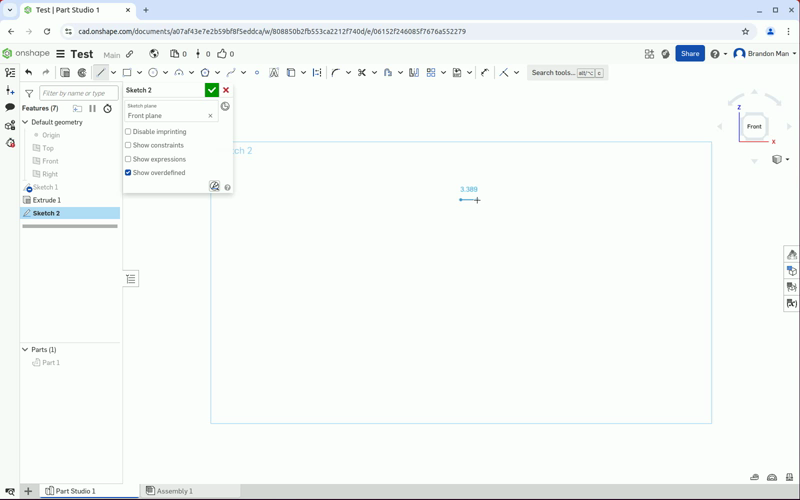
key_up(shift)
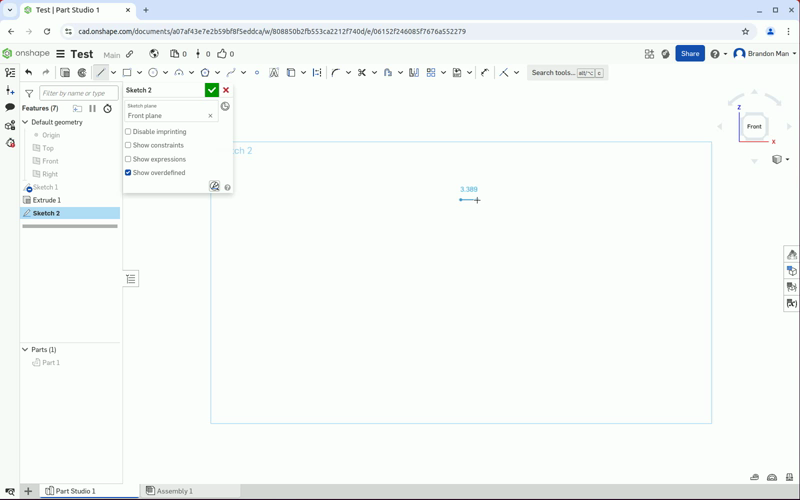
key_down(shift)
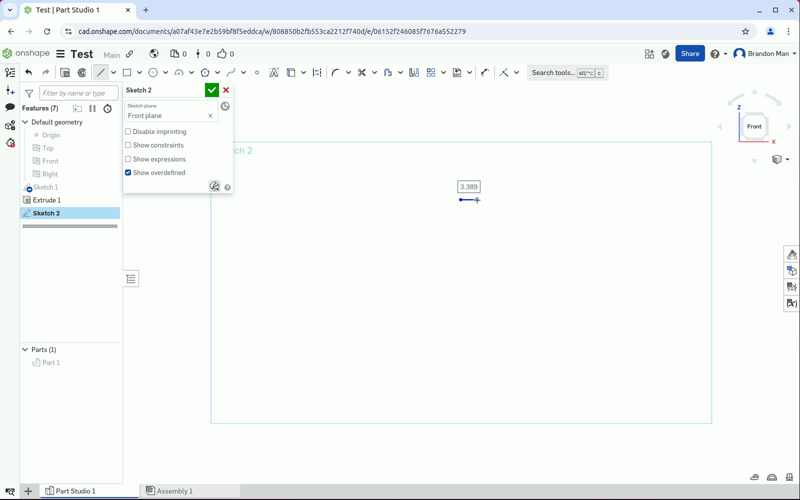
mouse_move(507, 199)
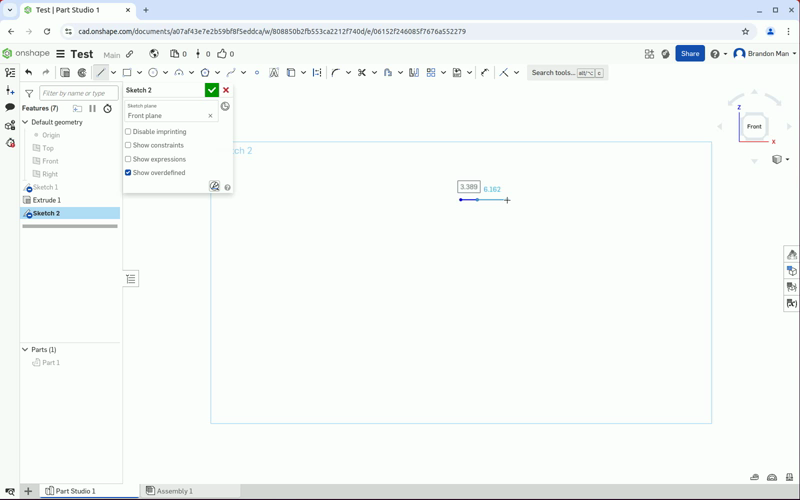
mouse_move(481, 199)
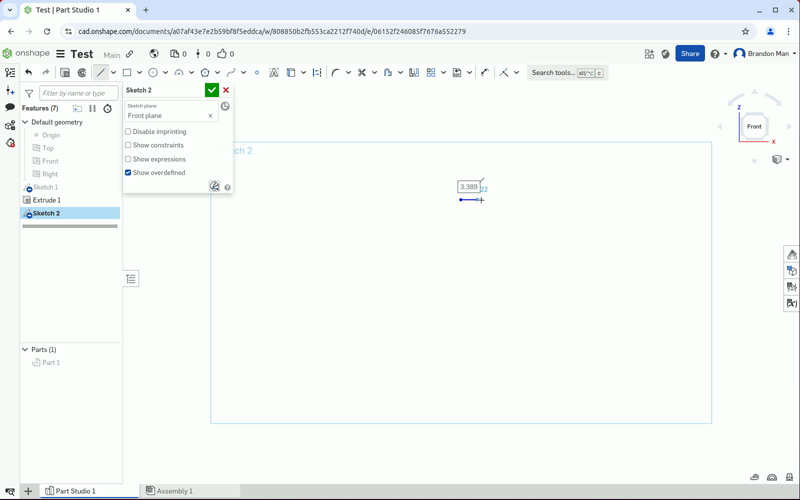
scroll(6)
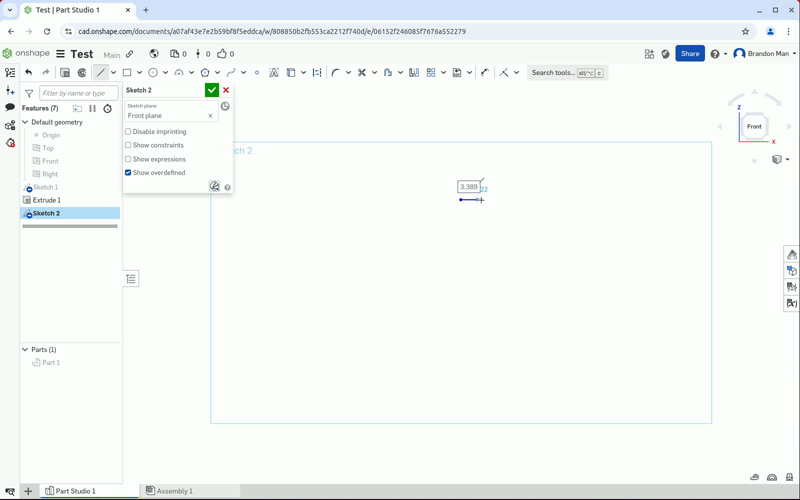
scroll(6)
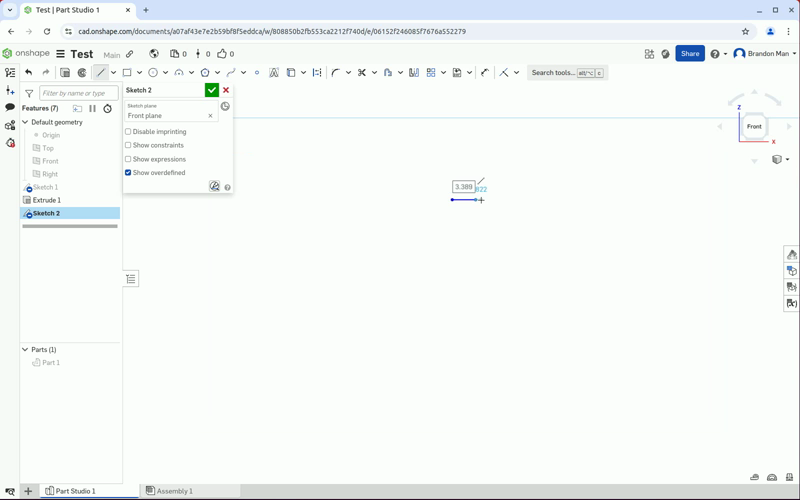
scroll(6)
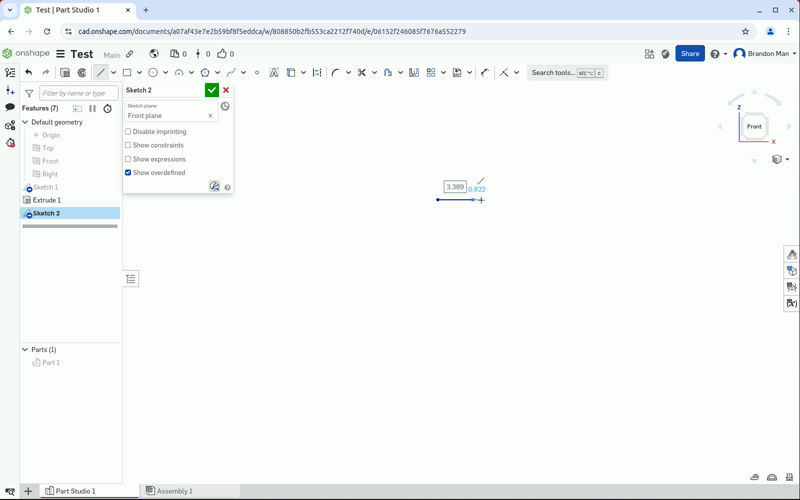
scroll(6)
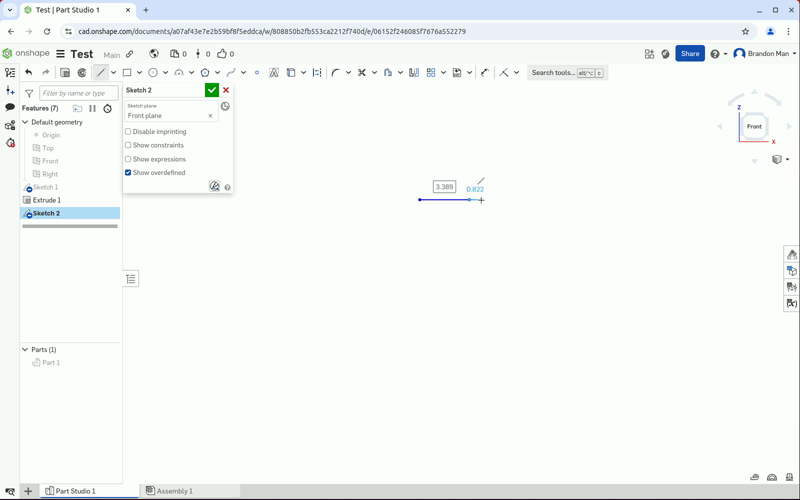
scroll(6)
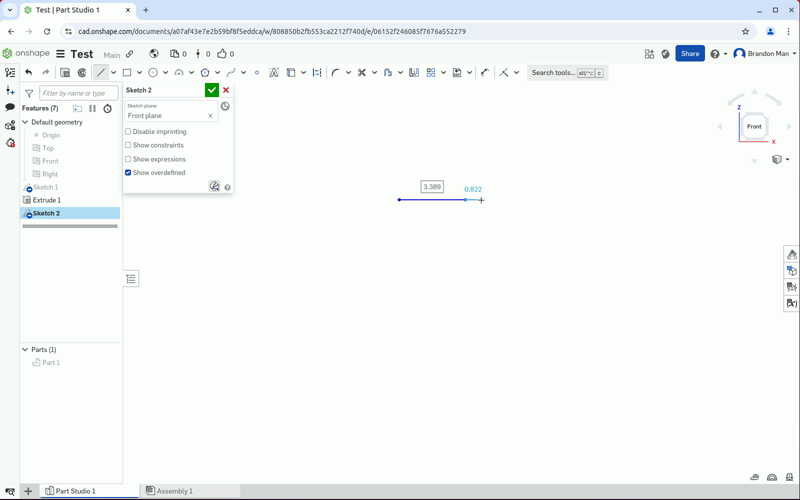
scroll(6)
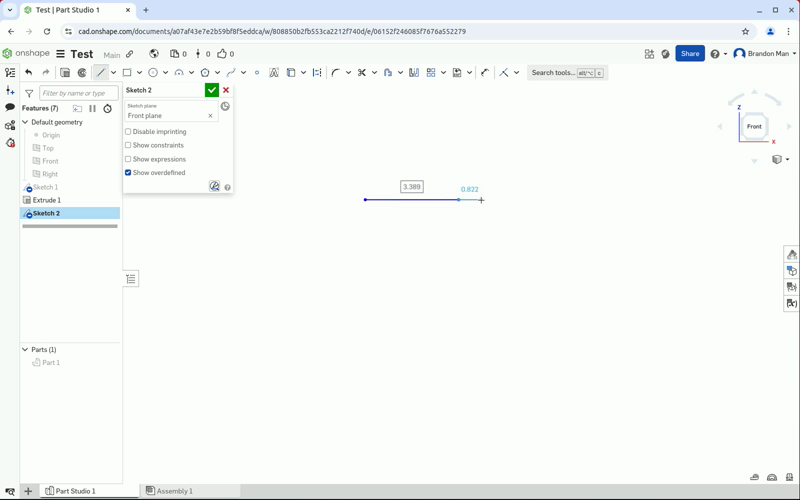
scroll(6)
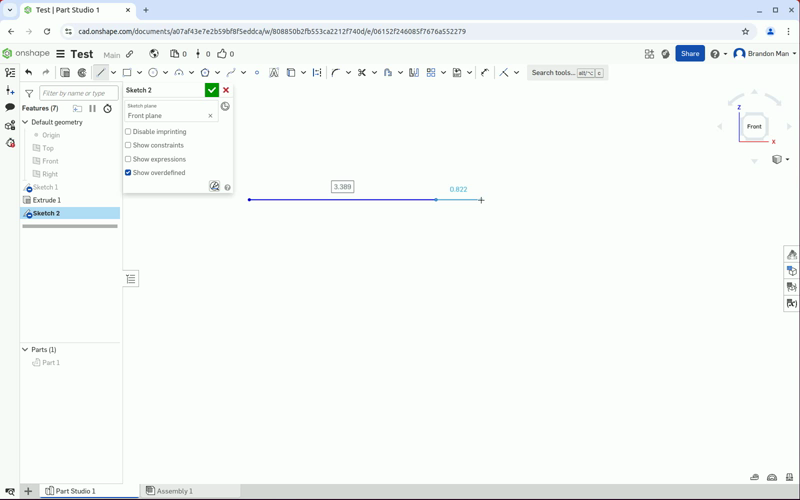
click(481, 199)
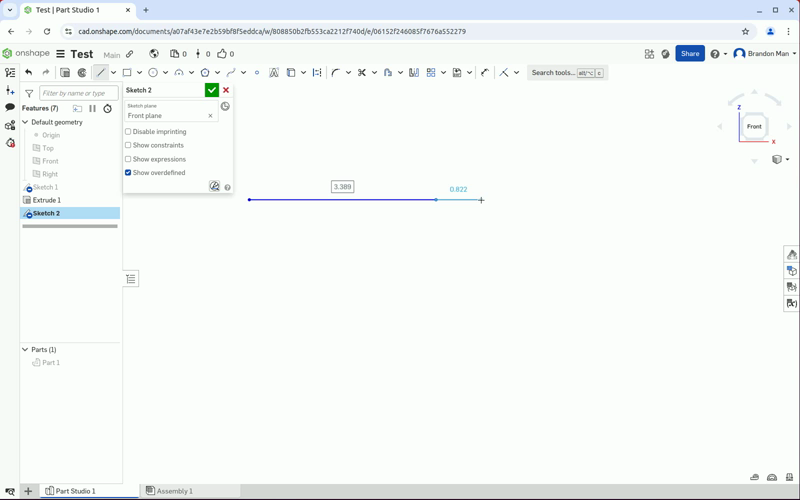
scroll(-6)
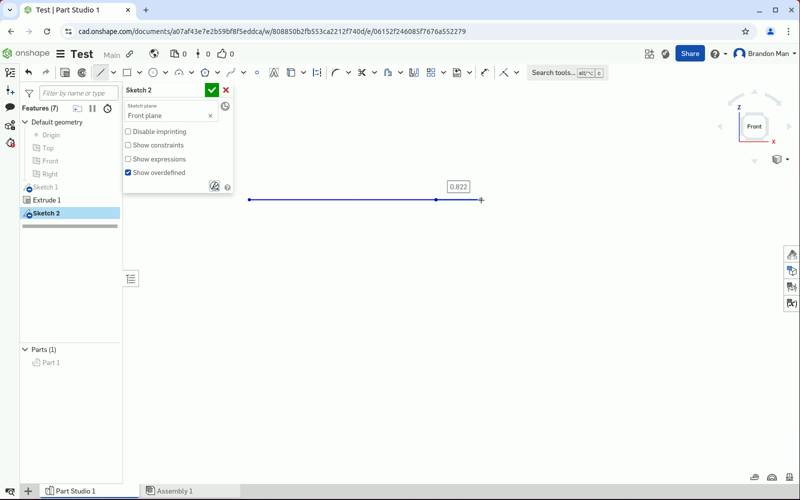
scroll(-6)
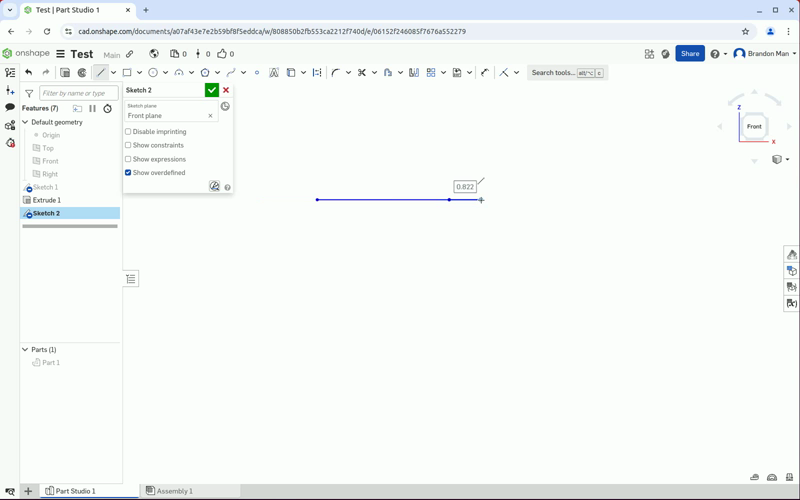
scroll(-6)
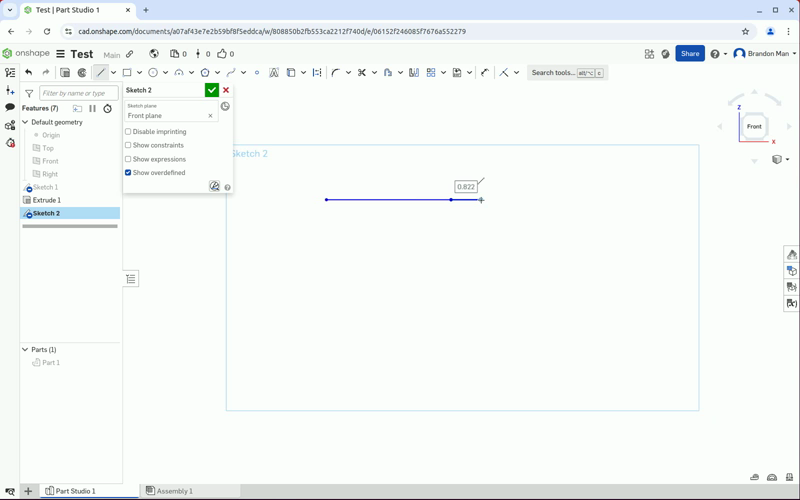
scroll(-6)
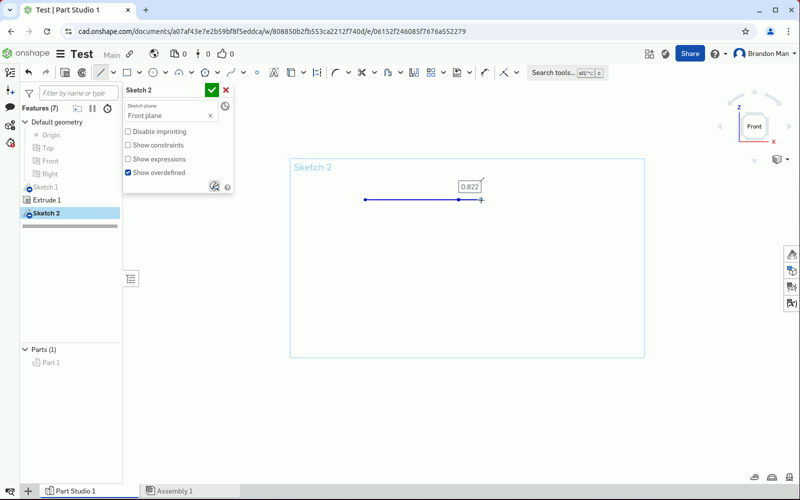
scroll(-6)
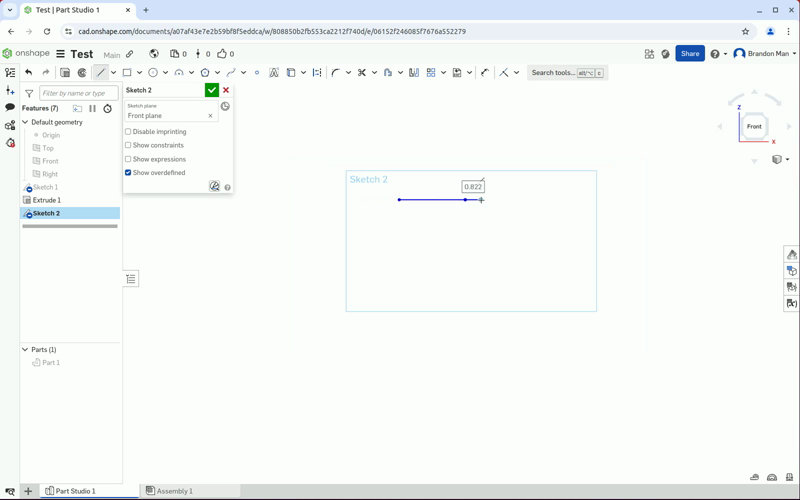
scroll(-6)
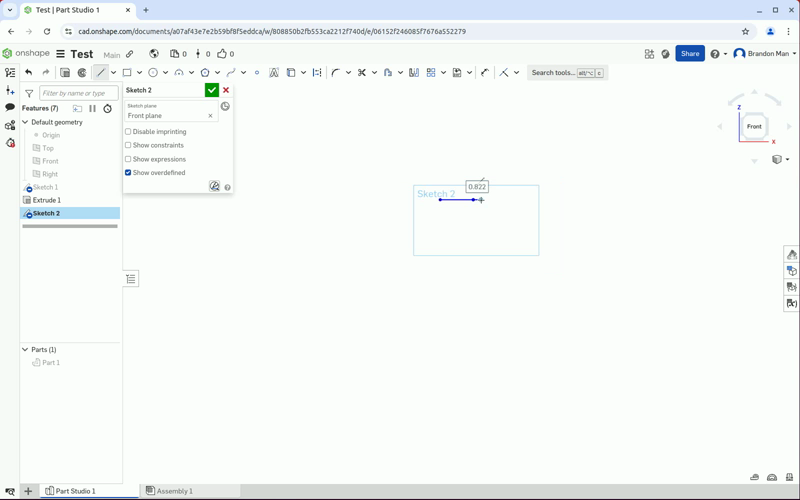
scroll(-6)
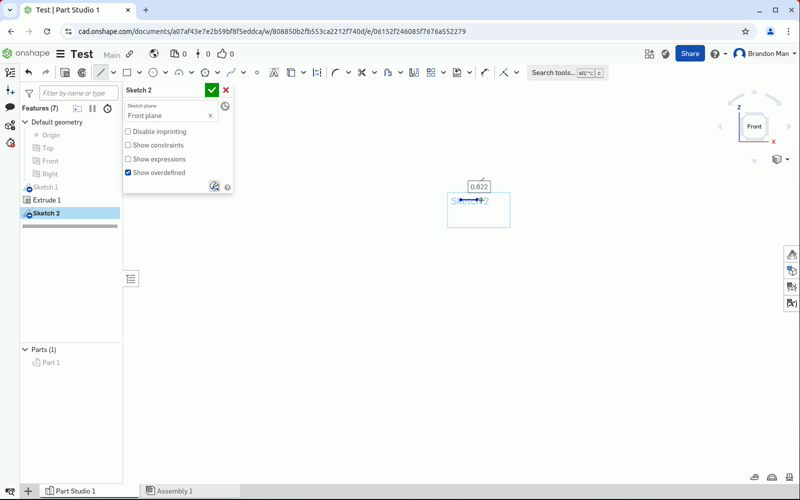
key_up(shift)
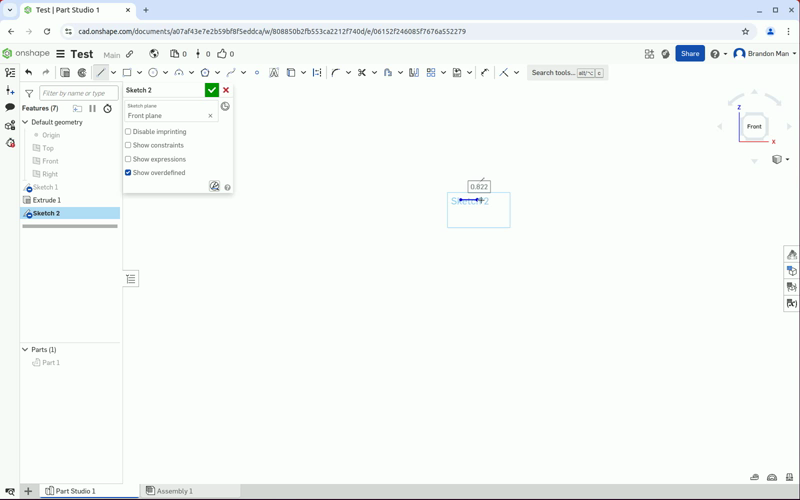
key_down(shift)
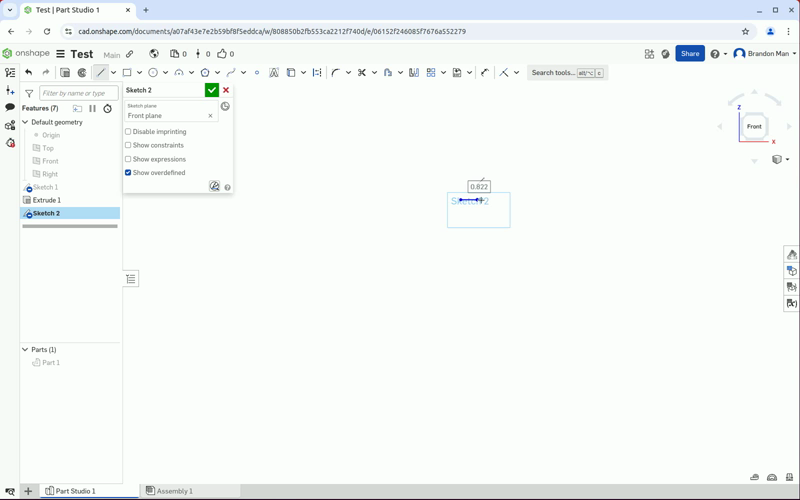
mouse_move(511, 199)
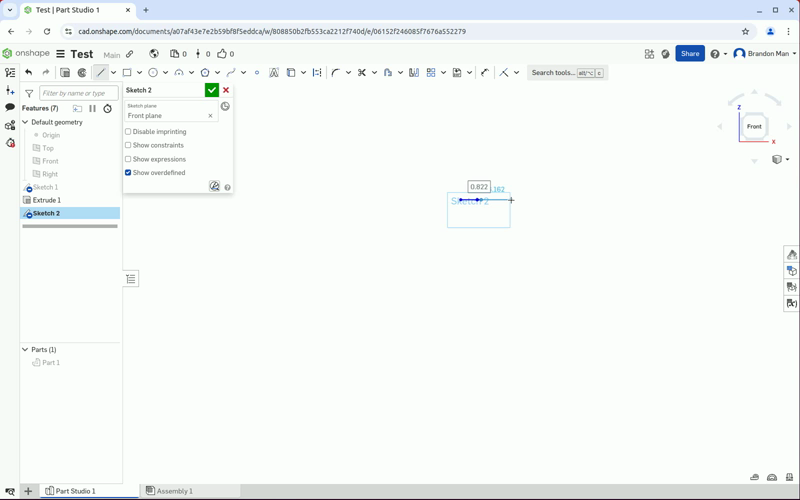
mouse_move(487, 199)
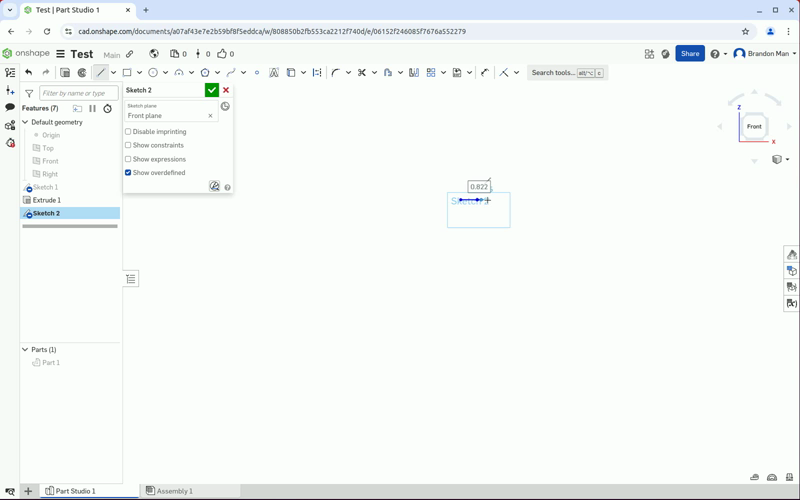
scroll(6)
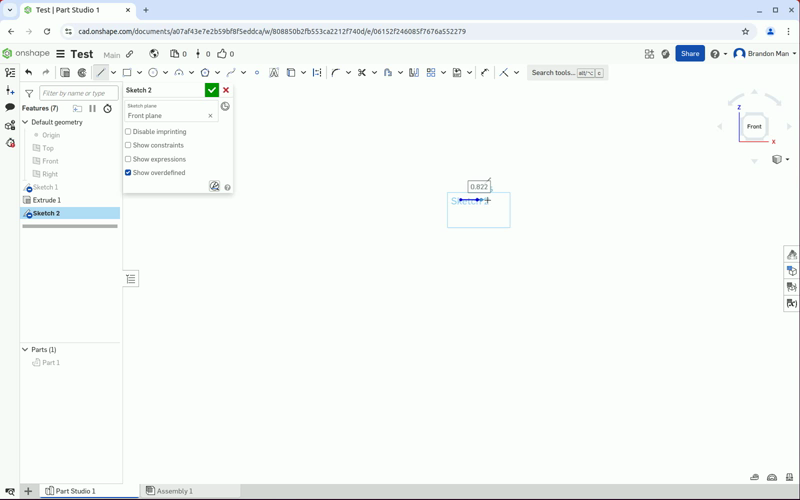
scroll(6)
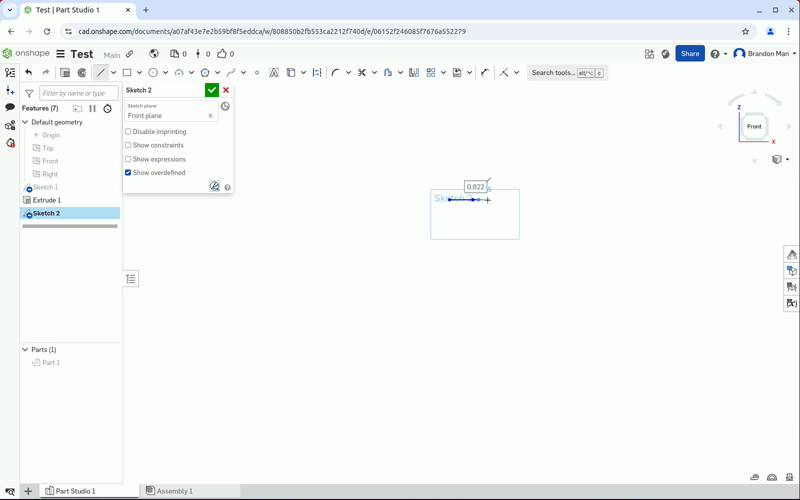
scroll(6)
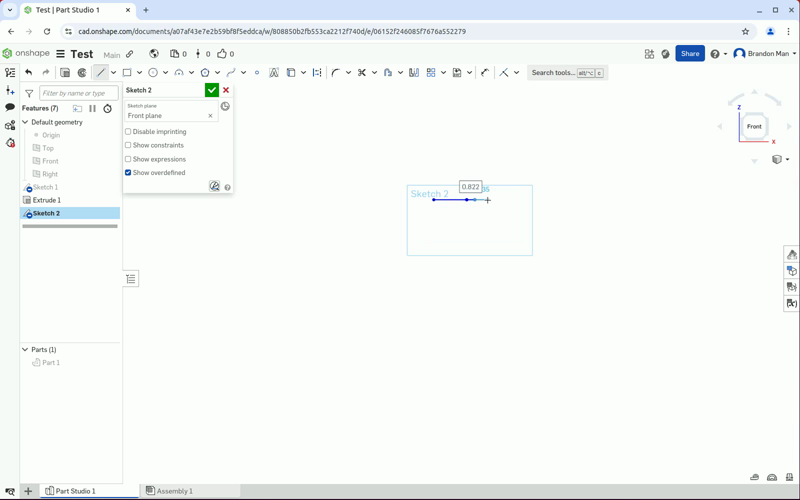
scroll(6)
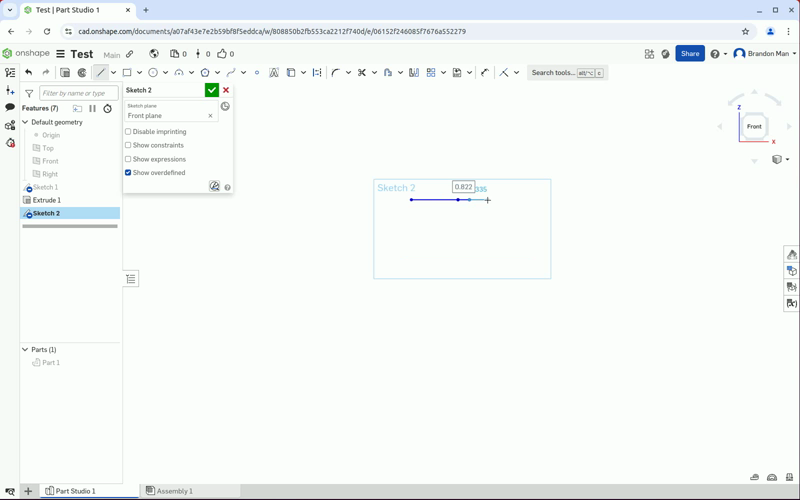
scroll(6)
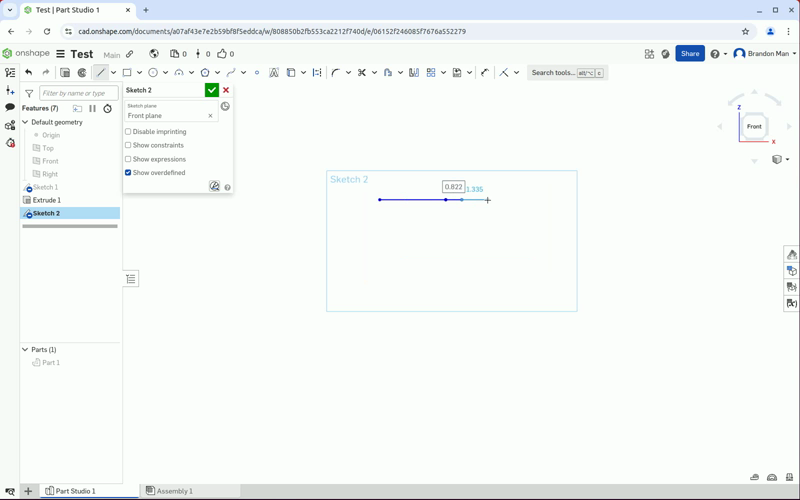
scroll(6)
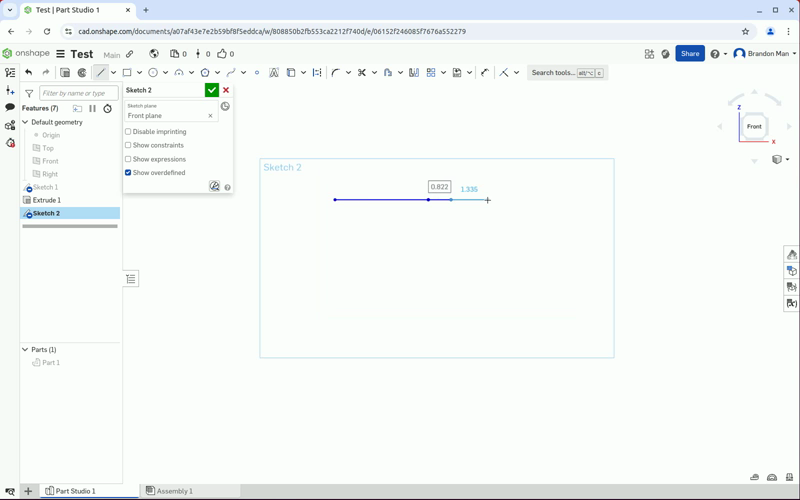
scroll(6)
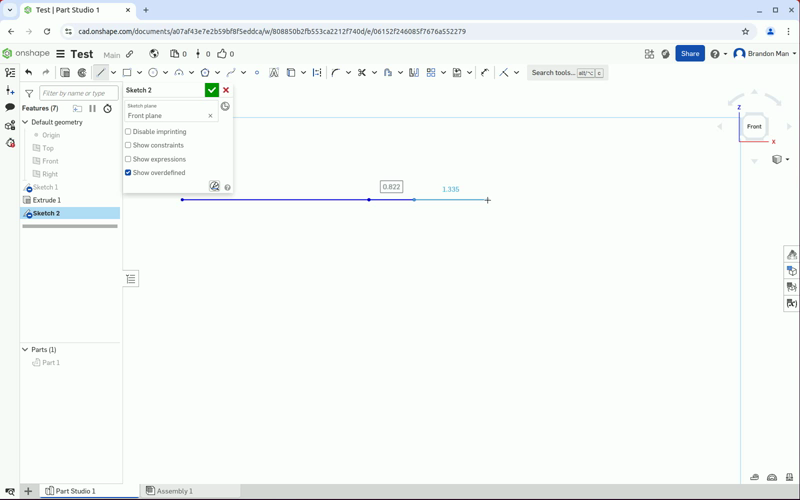
click(487, 199)
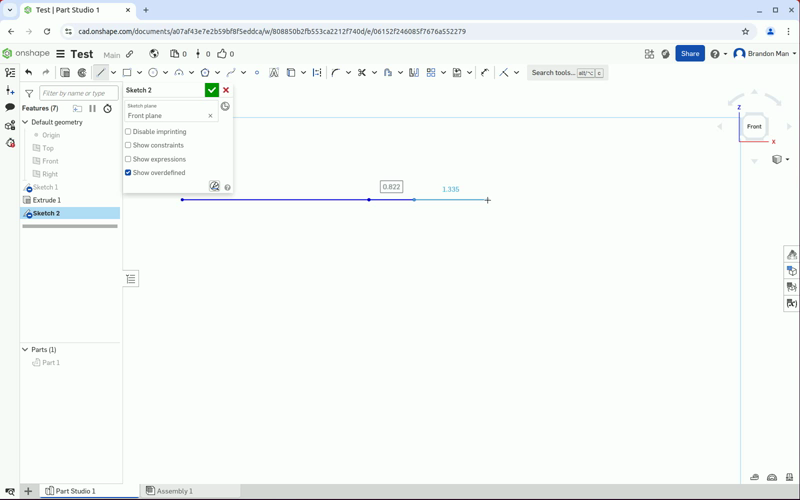
scroll(-6)
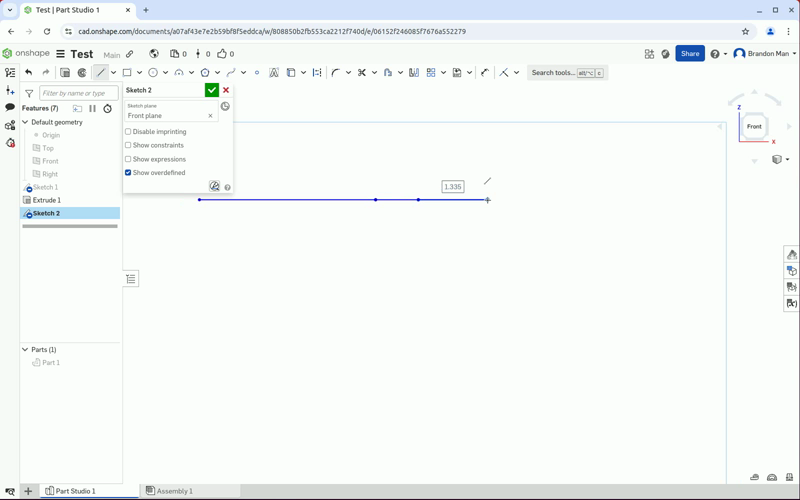
scroll(-6)
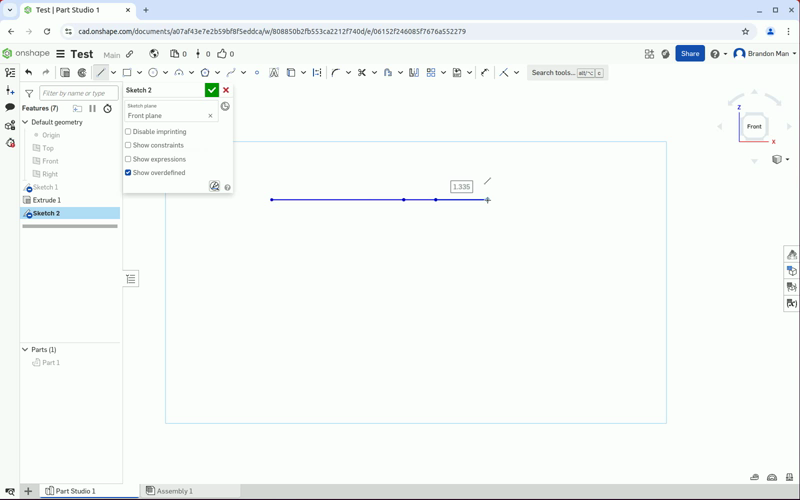
scroll(-6)
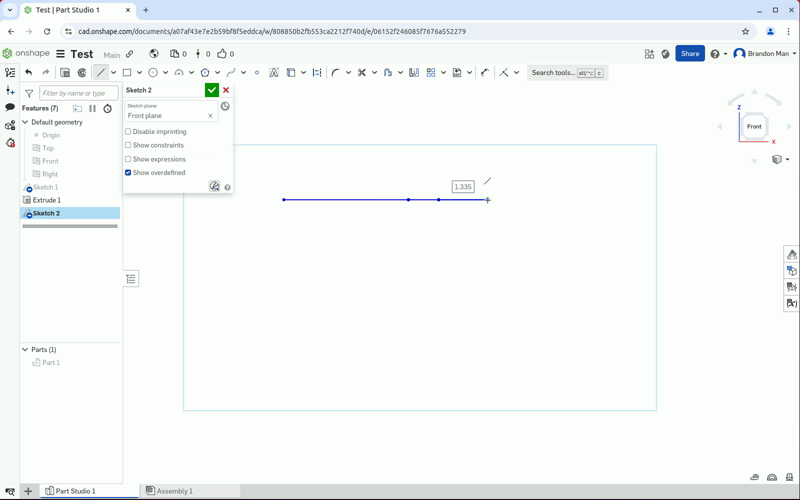
scroll(-6)
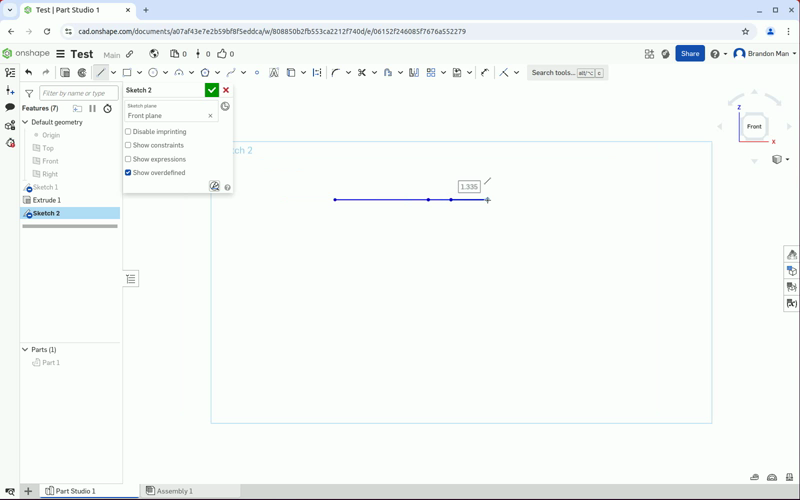
scroll(-6)
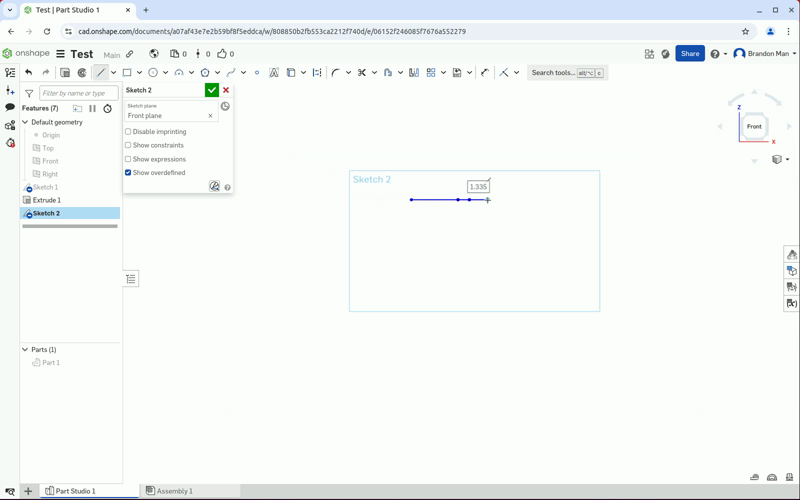
scroll(-6)
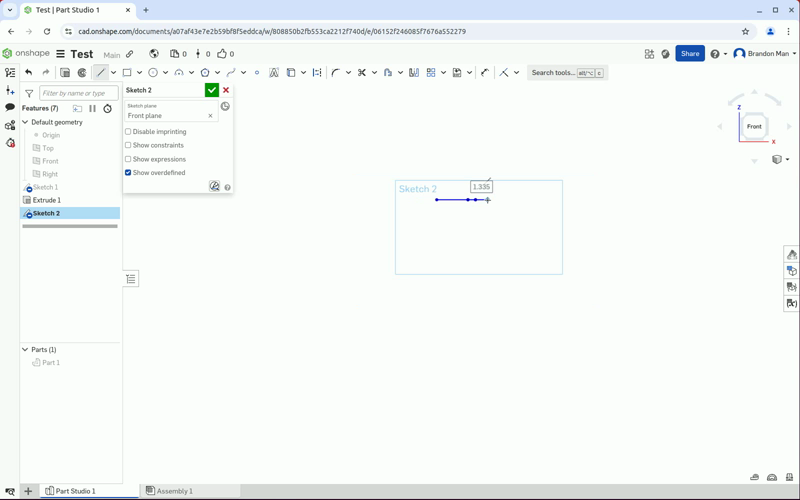
scroll(-6)
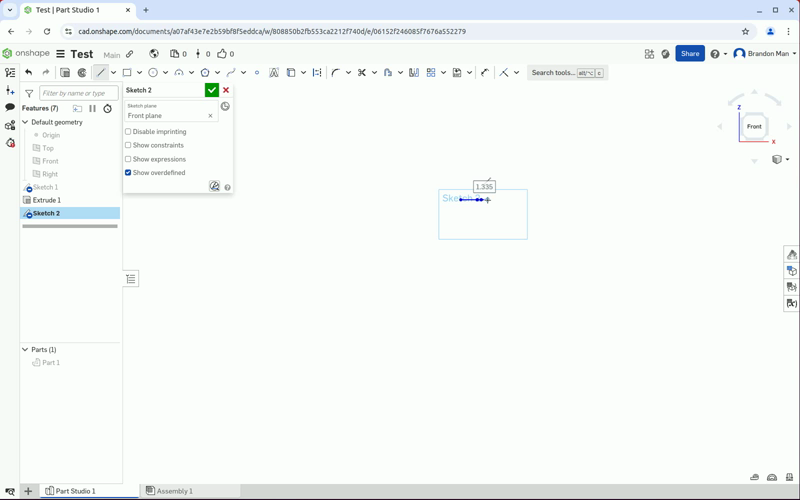
key_up(shift)
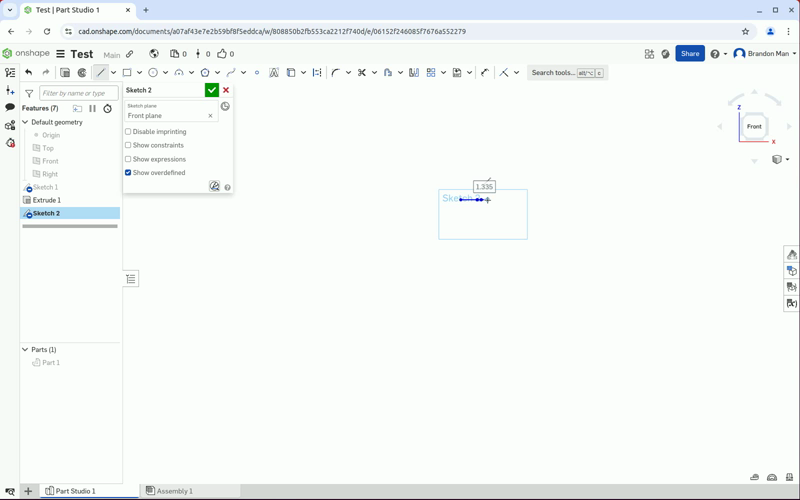
key_down(shift)
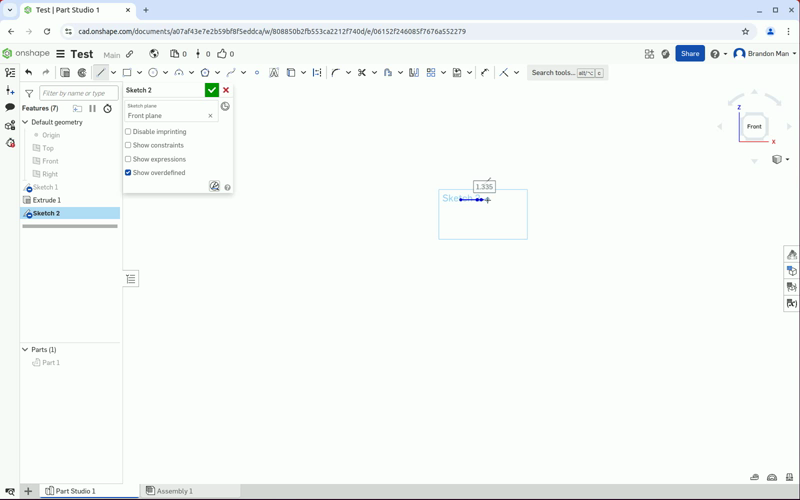
mouse_move(517, 199)
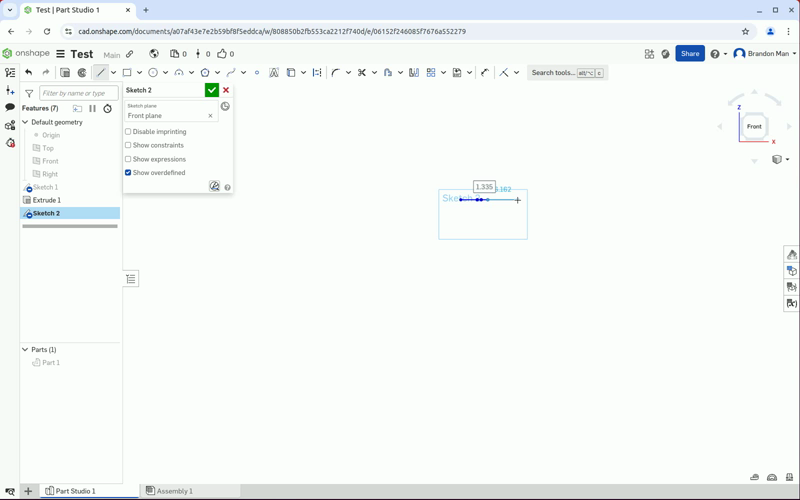
mouse_move(487, 174)
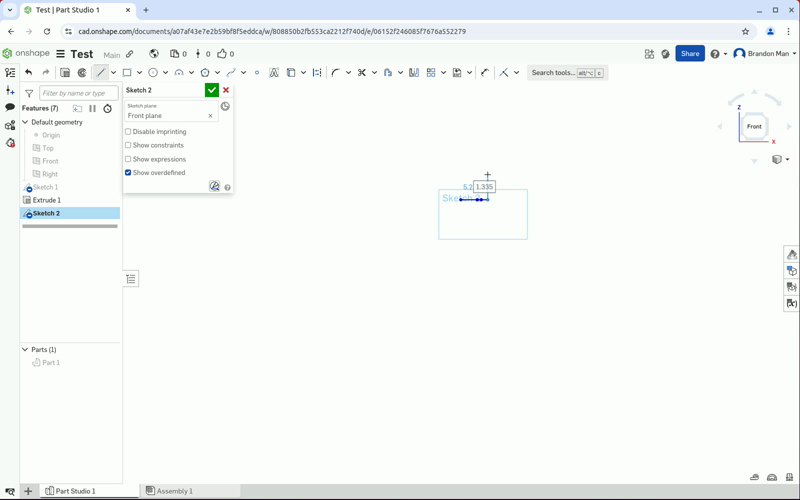
click(487, 174)
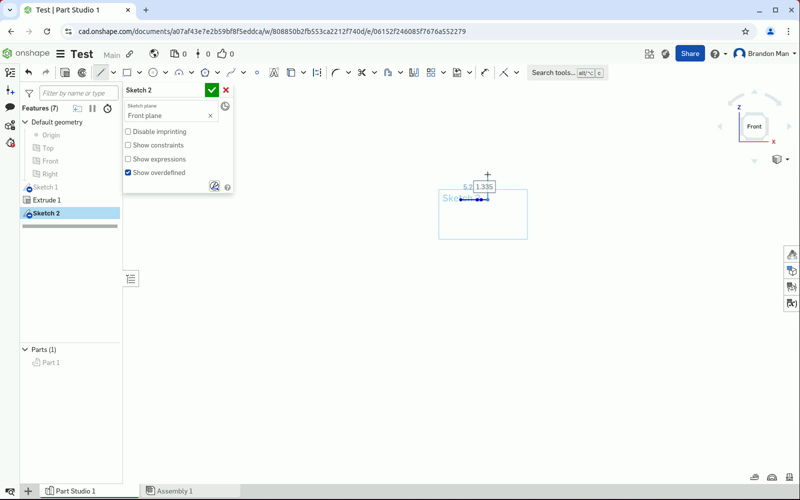
key_up(shift)
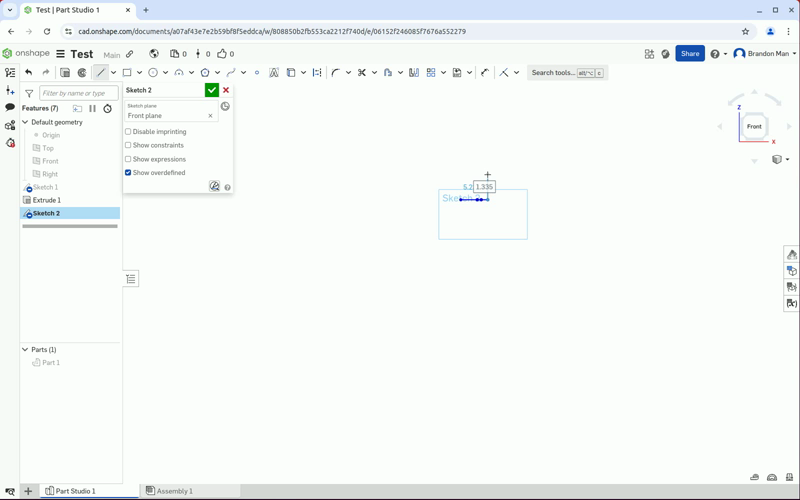
key_down(shift)
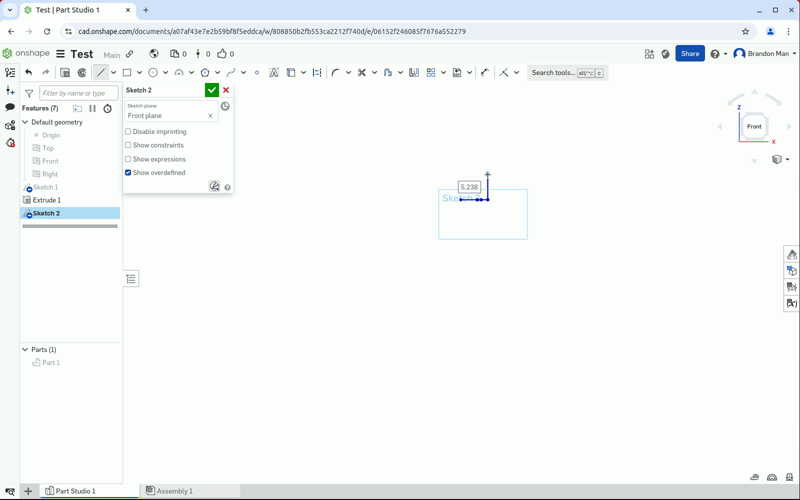
mouse_move(517, 174)
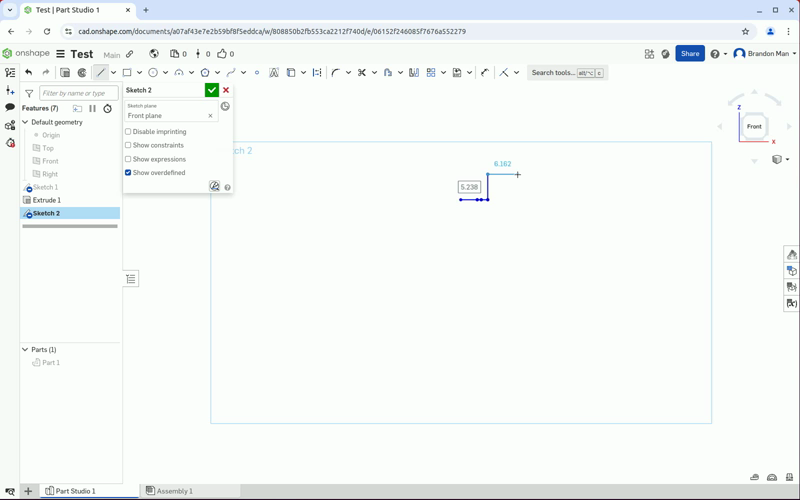
mouse_move(460, 174)
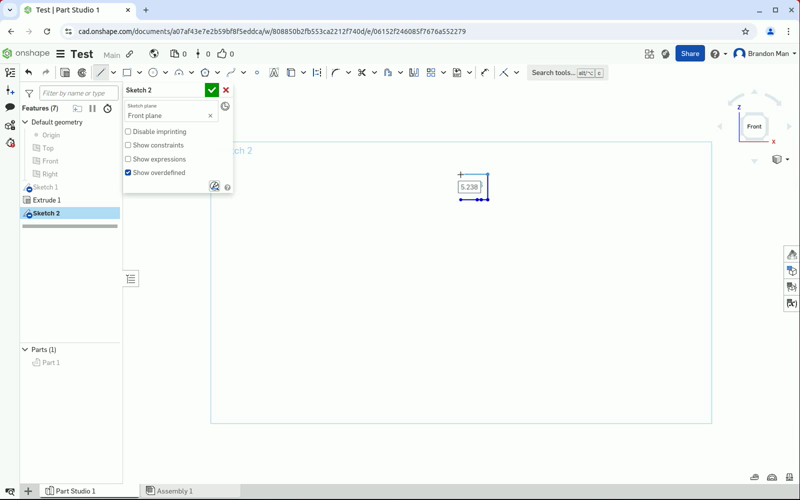
click(460, 174)
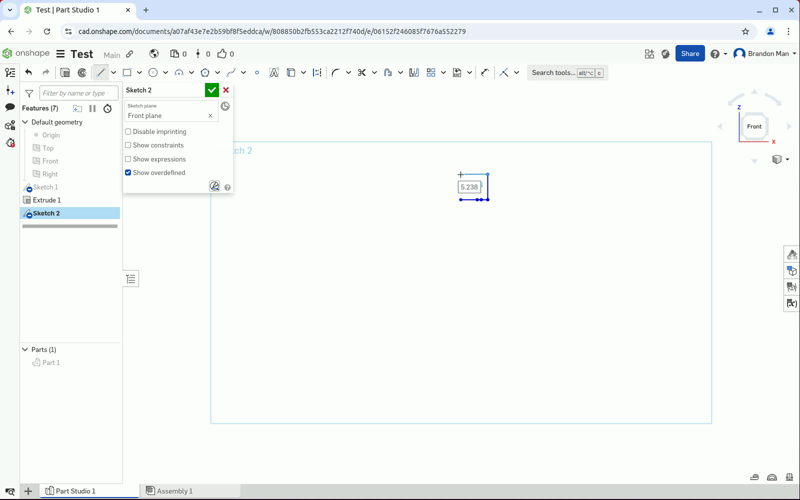
key_up(shift)
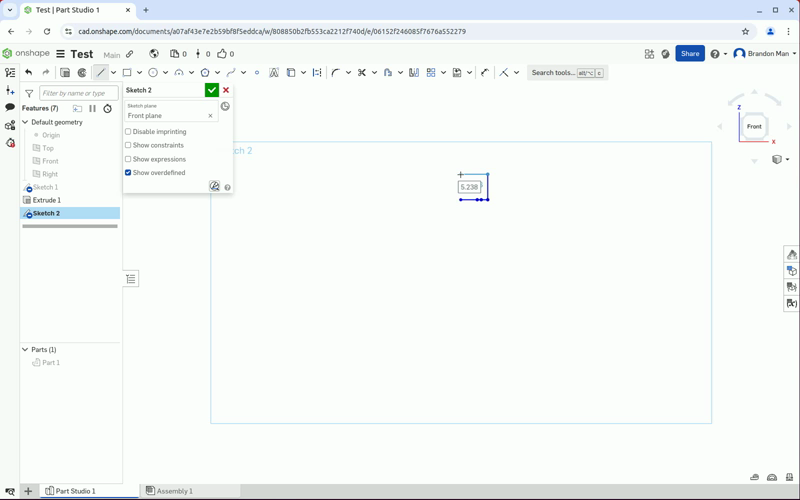
mouse_move(490, 174)
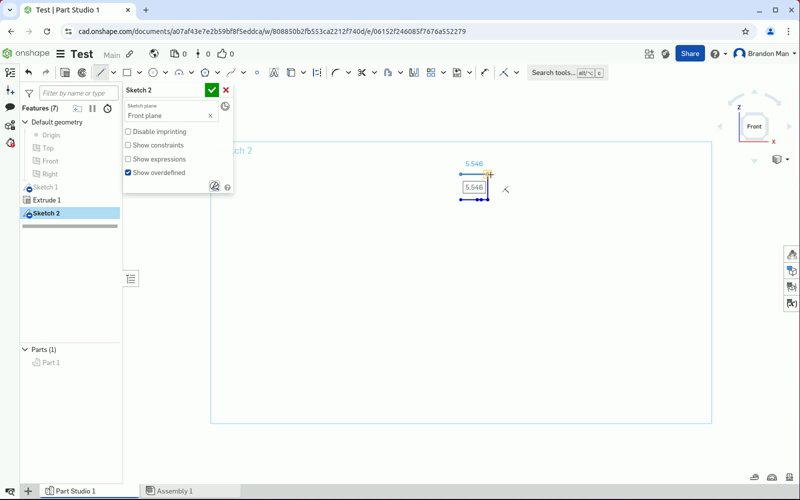
key_down(shift)
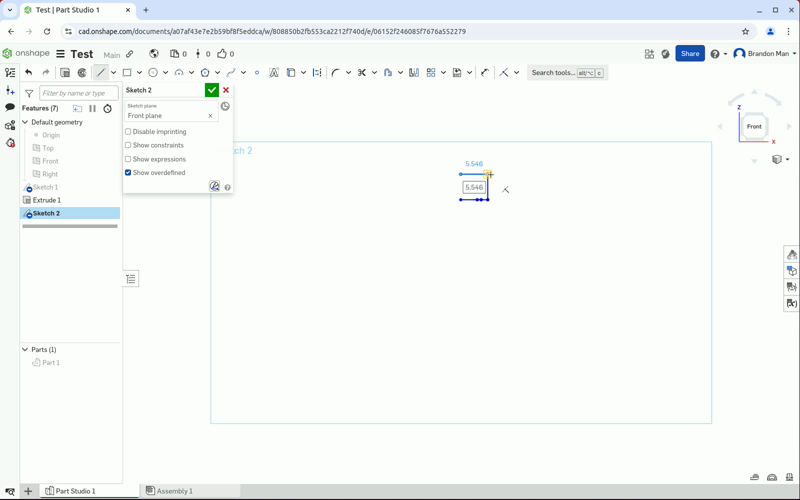
mouse_move(460, 199)
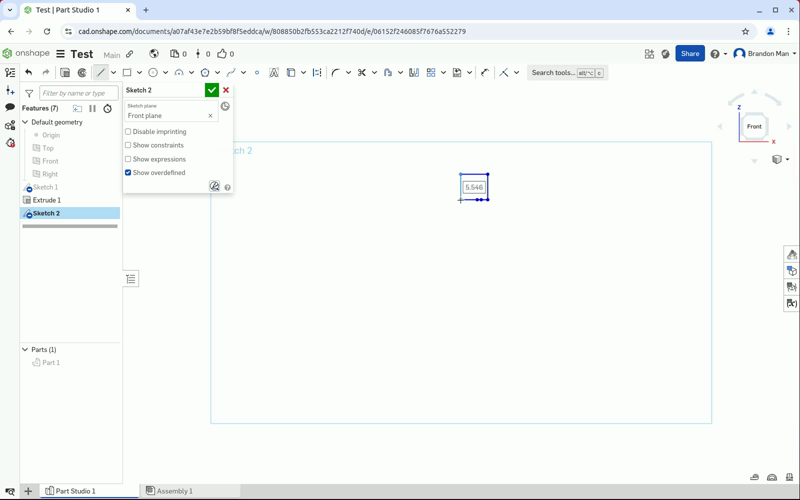
key_up(shift)
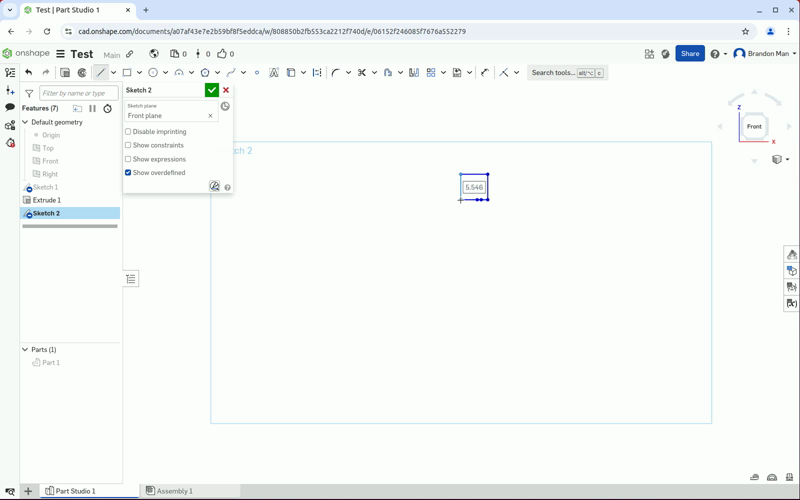
click(460, 199)
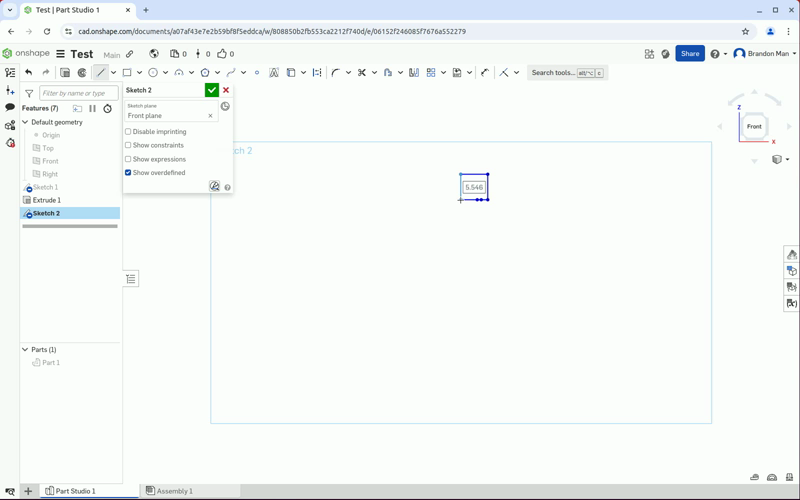
key(esc)
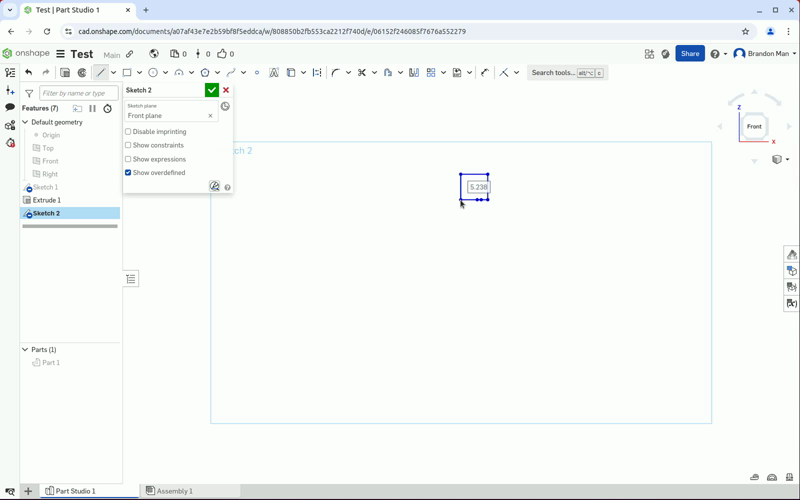
mouse_move(471, 186)
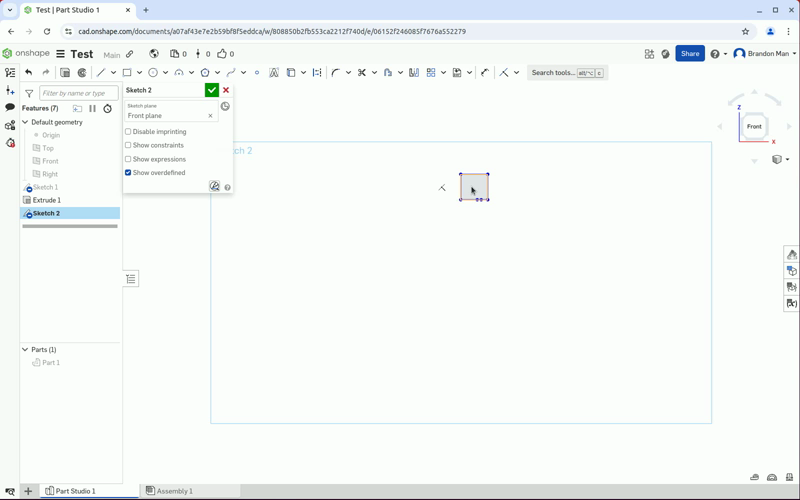
scroll(6)
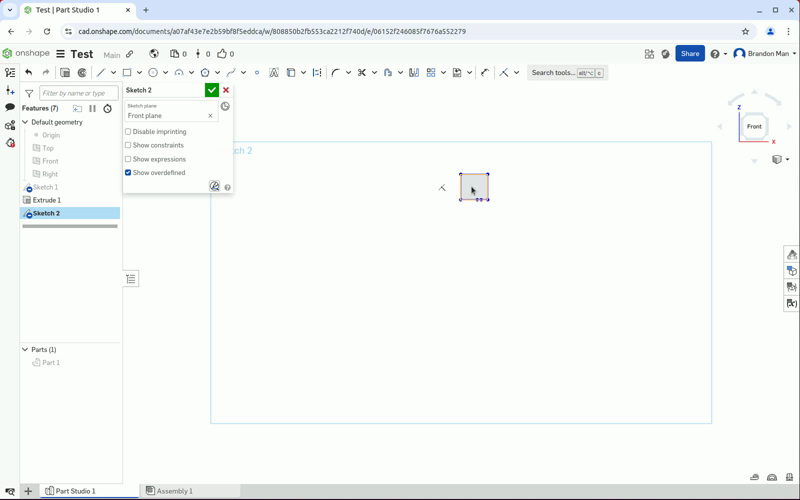
scroll(6)
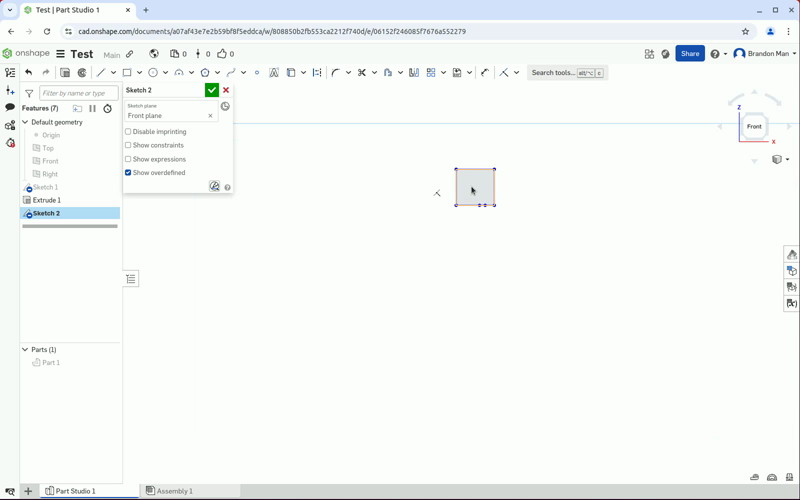
scroll(6)
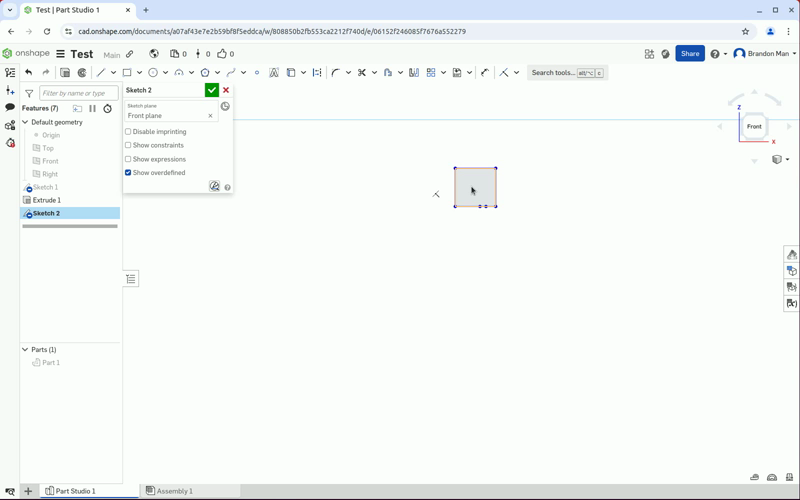
scroll(6)
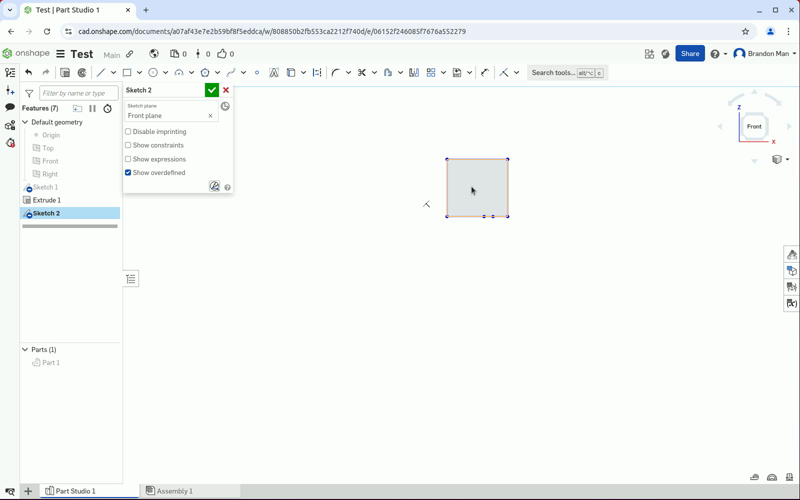
scroll(6)
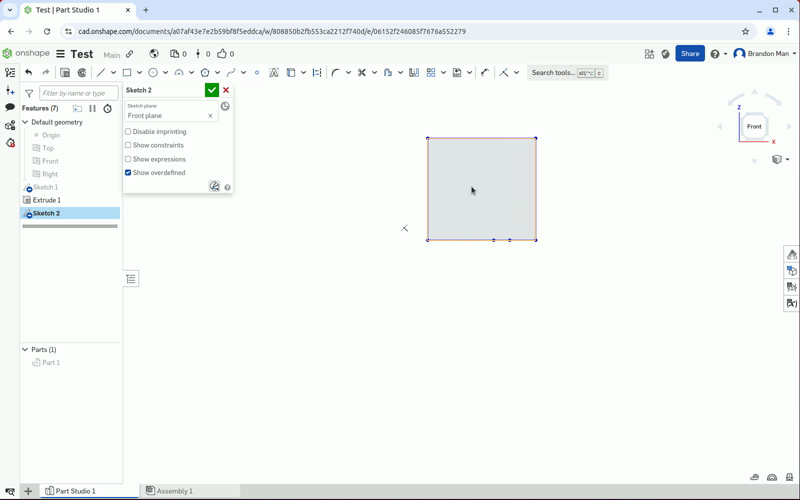
scroll(6)
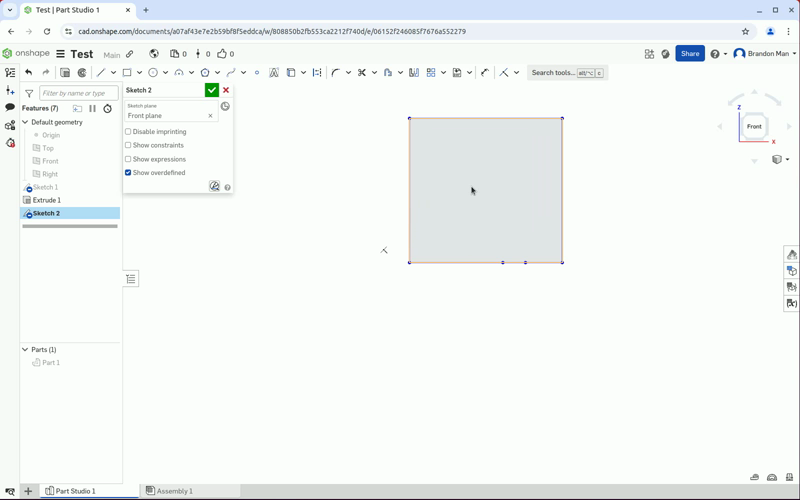
scroll(6)
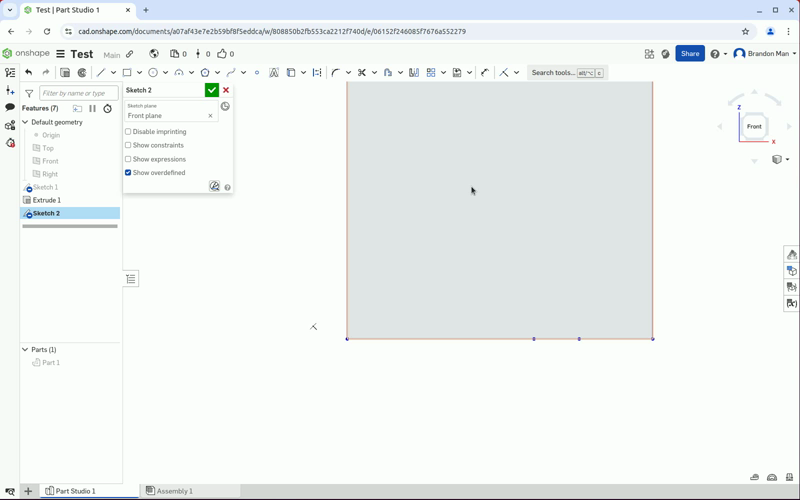
click(471, 186)
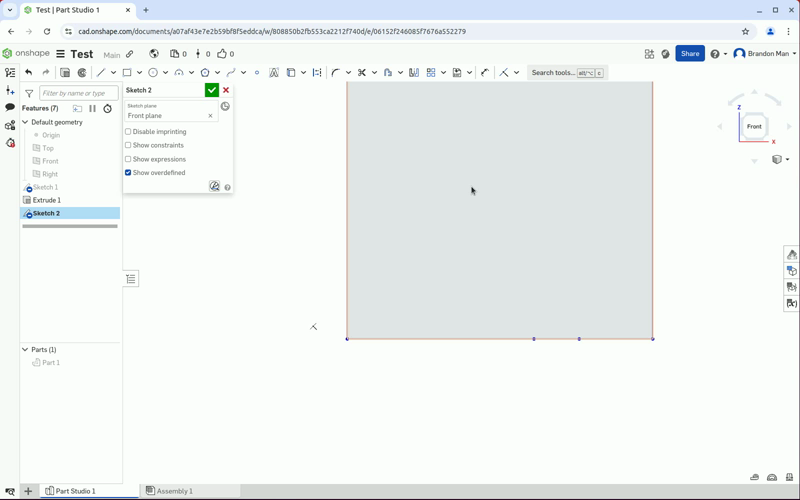
scroll(-6)
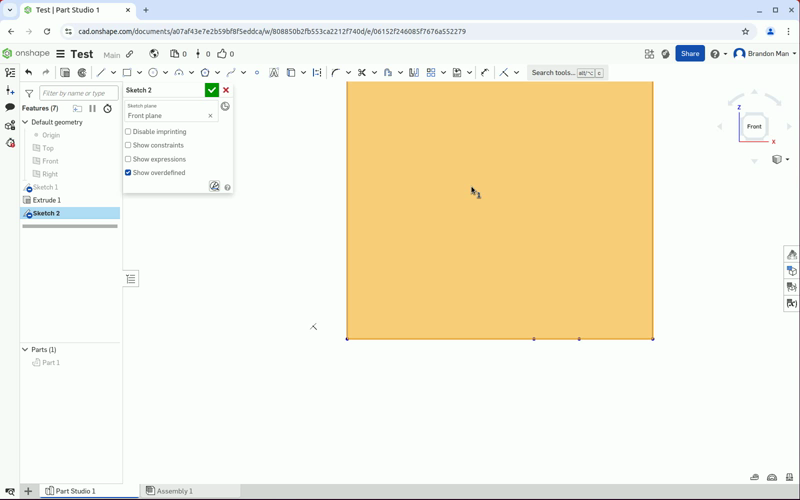
scroll(-6)
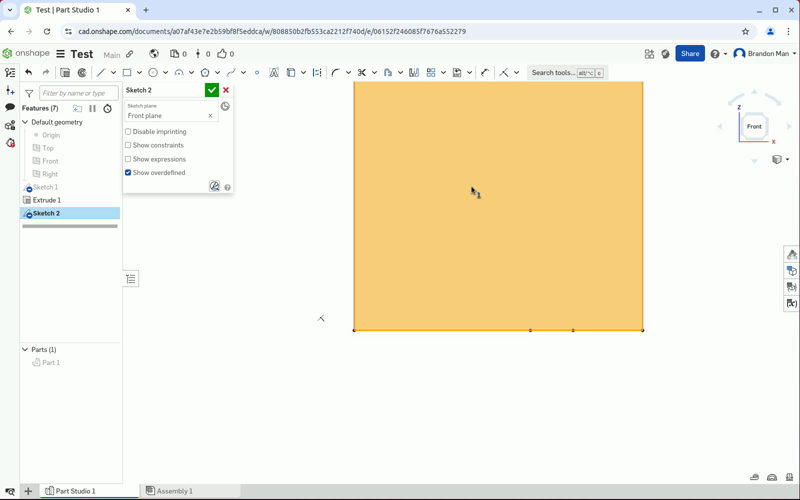
scroll(-6)
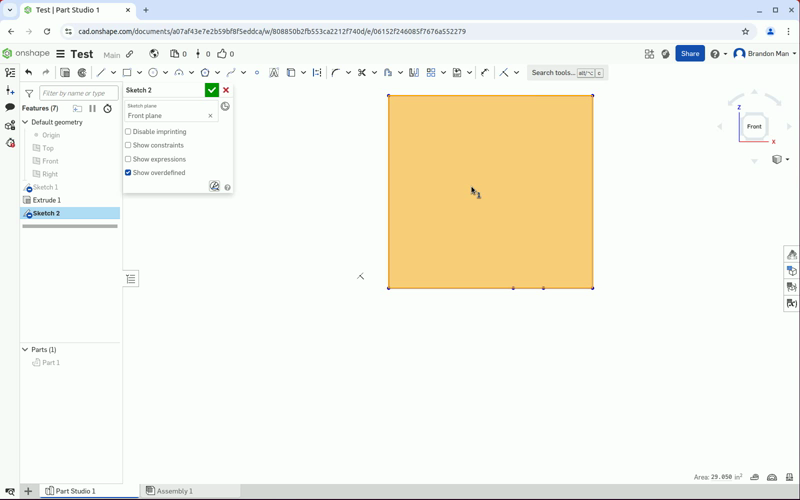
scroll(-6)
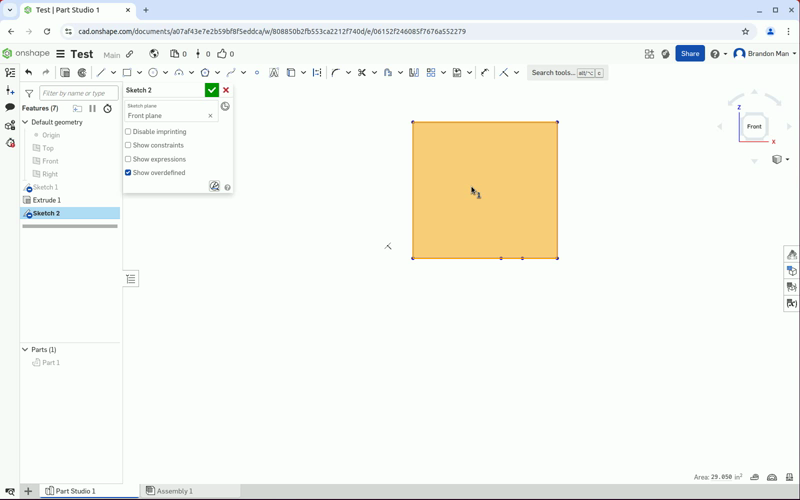
scroll(-6)
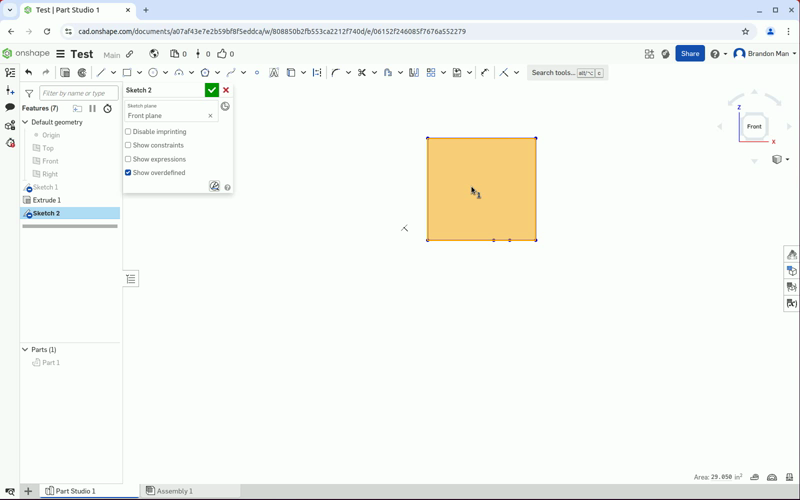
scroll(-6)
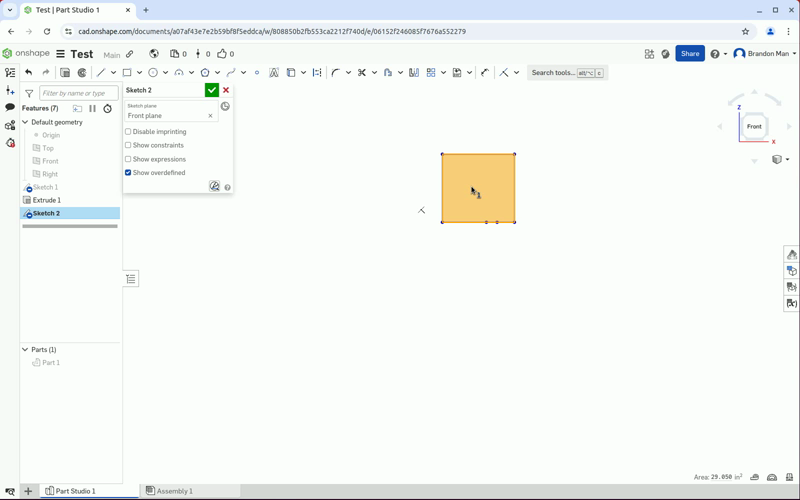
scroll(-6)
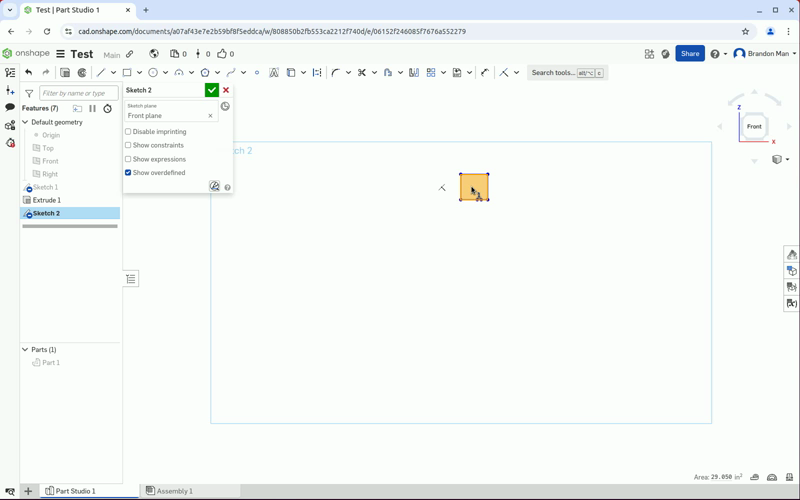
mouse_move(73, 352)
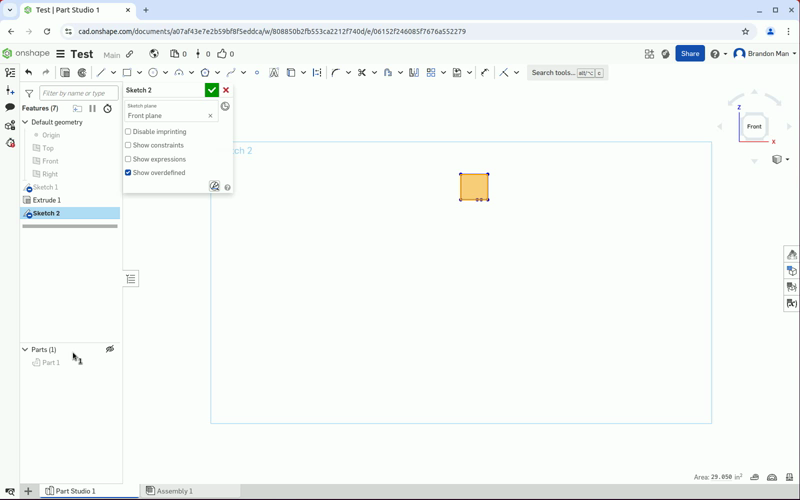
key(shift+y)
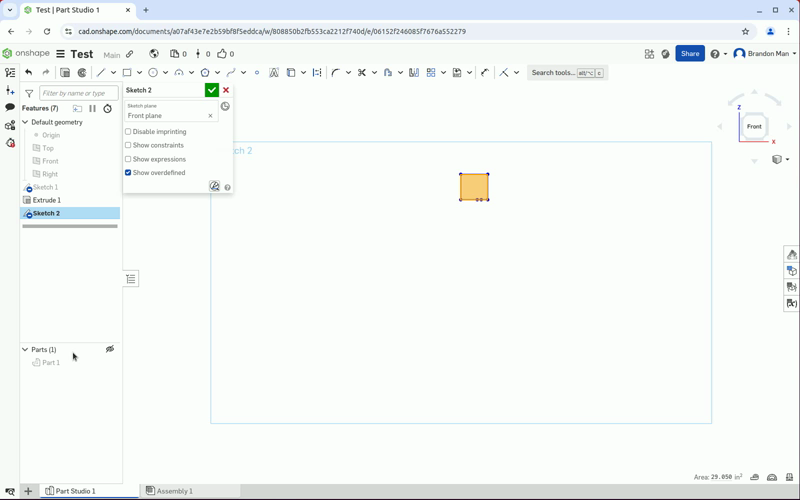
key(shift+e)
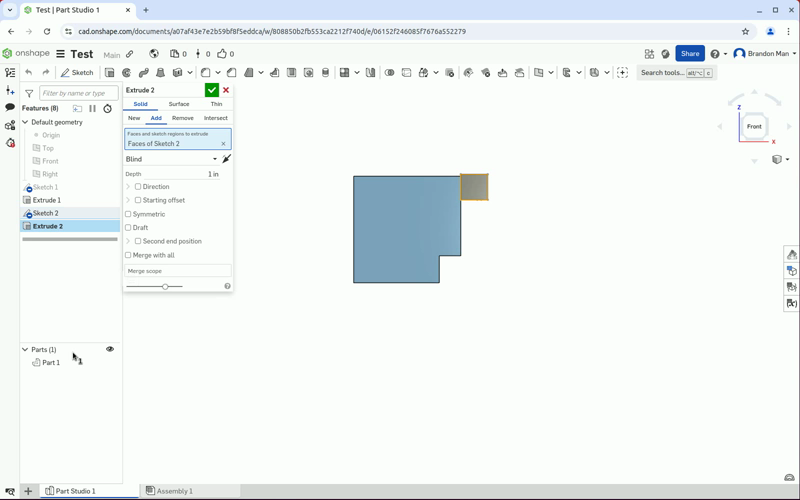
mouse_move(143, 106)
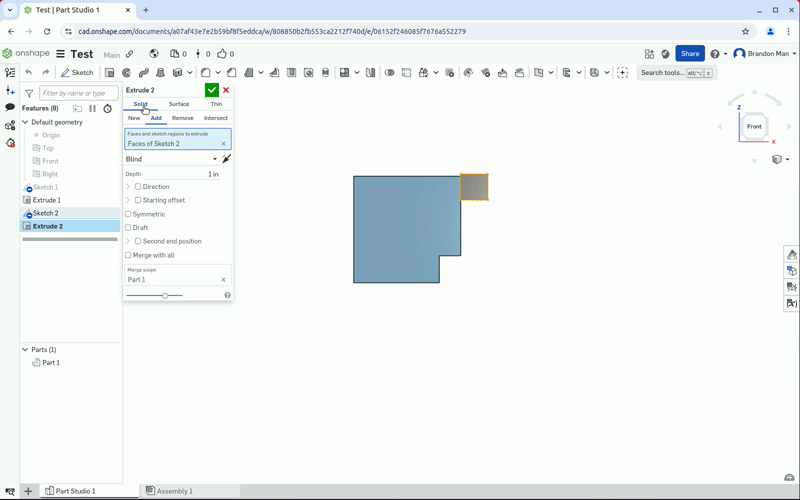
click(143, 106)
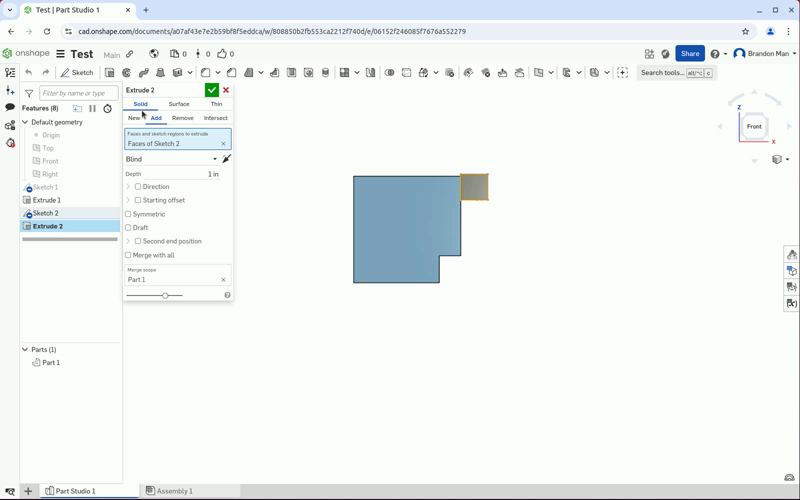
mouse_move(137, 120)
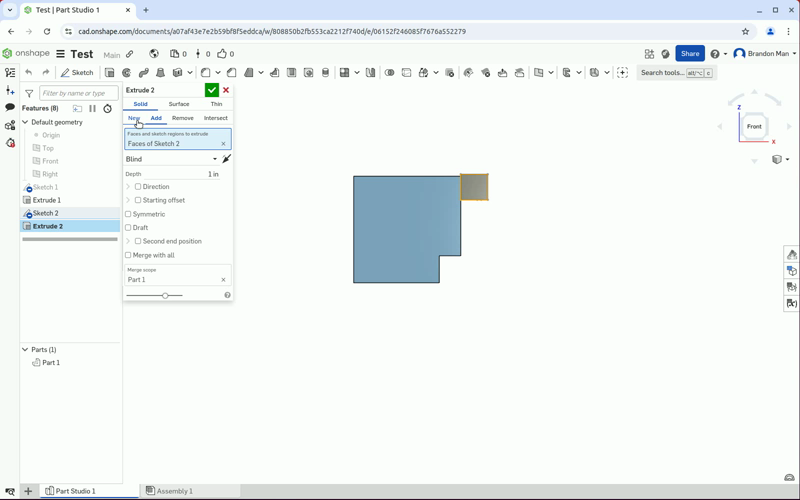
click(137, 120)
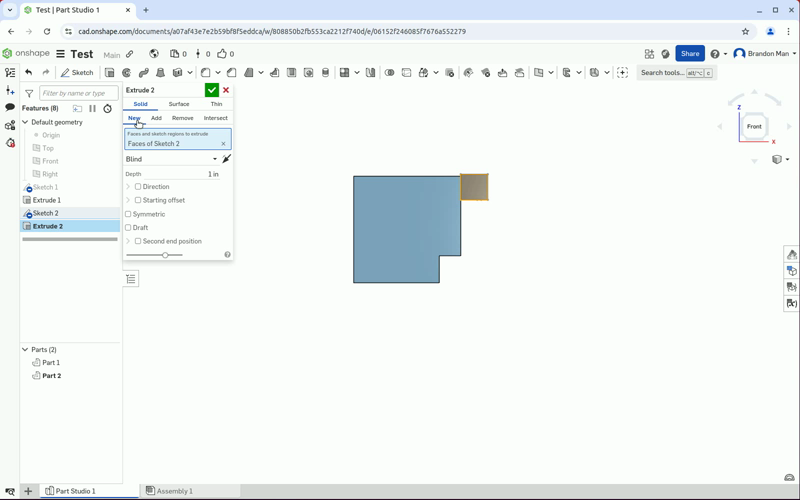
key(tab, 4)
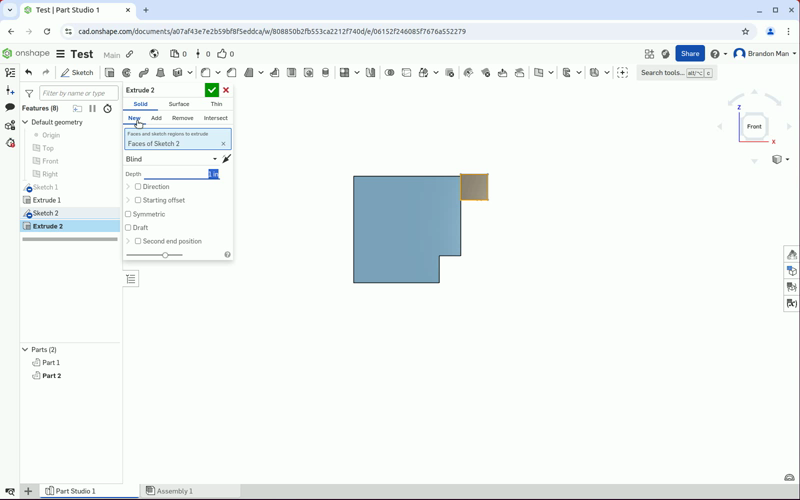
text(-0.962)
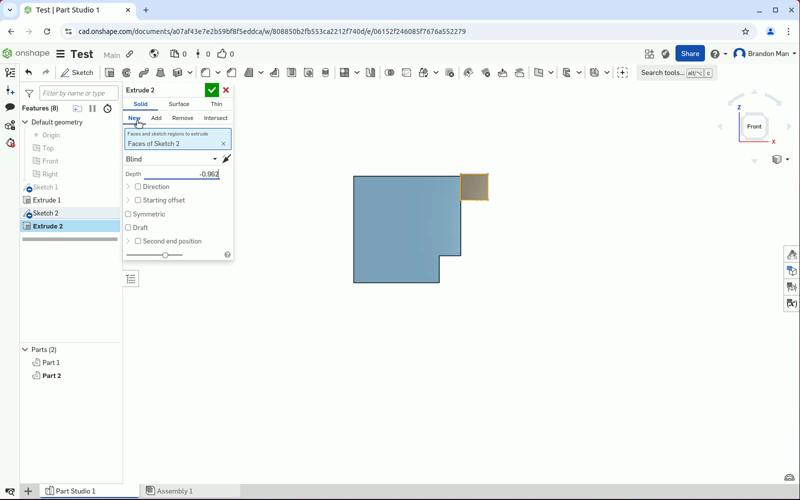
key(tab, 3)
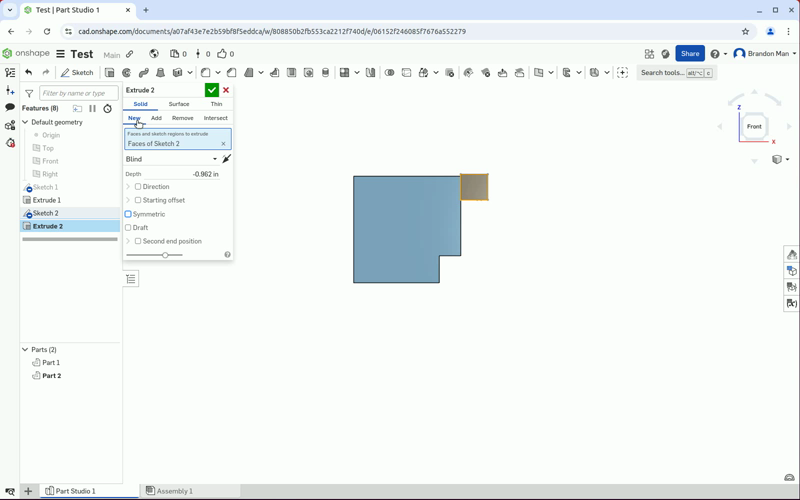
key(space)
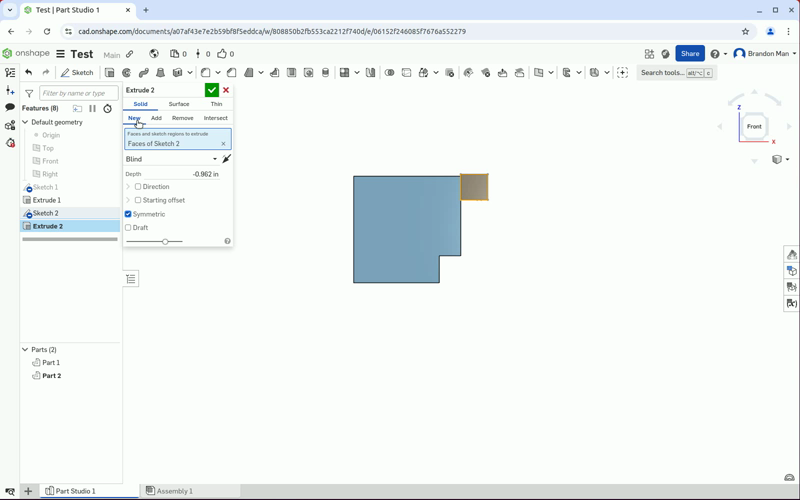
key(enter)
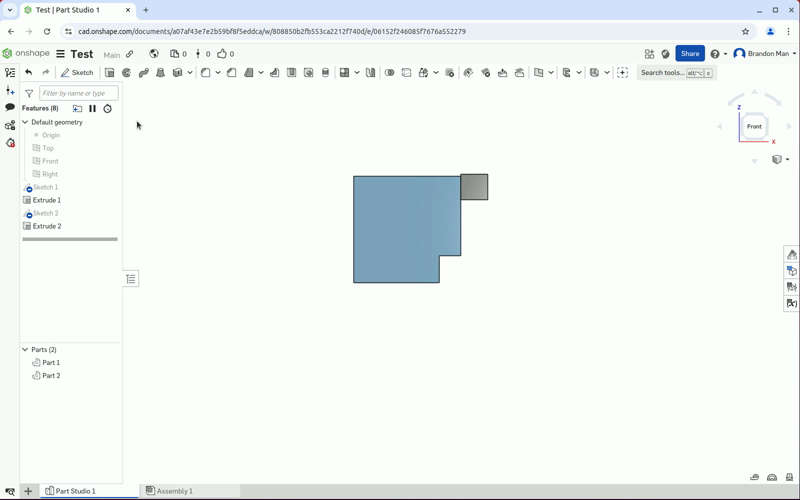
key(shift+h)
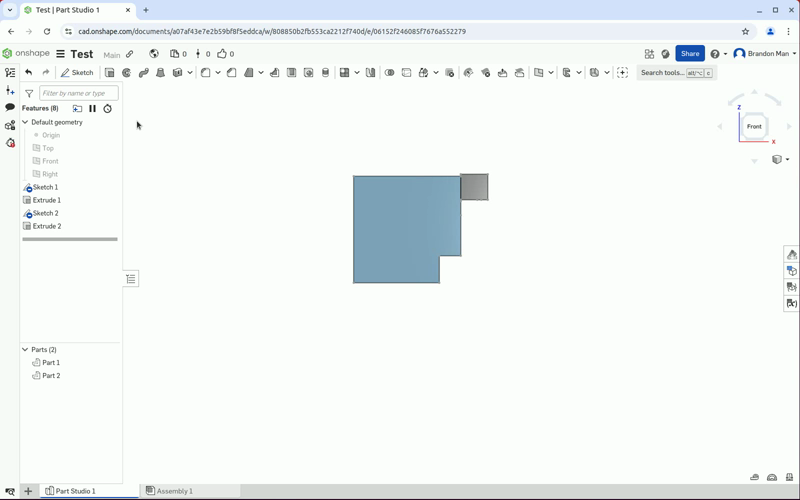
key(shift+h)
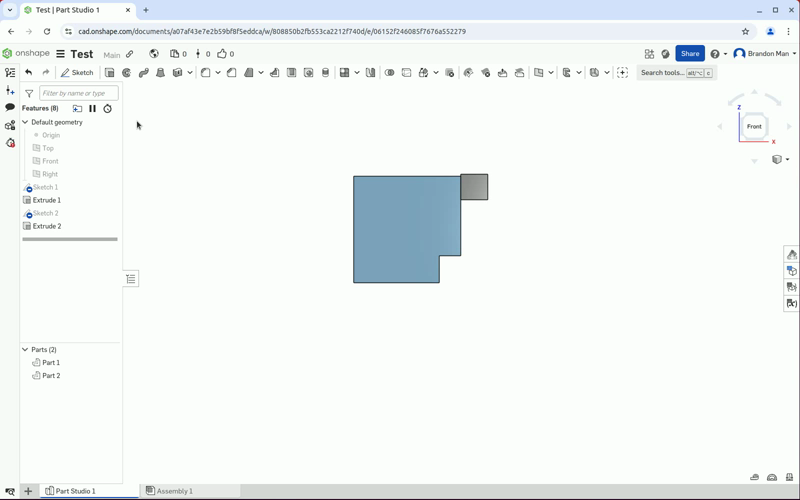
mouse_move(73, 189)
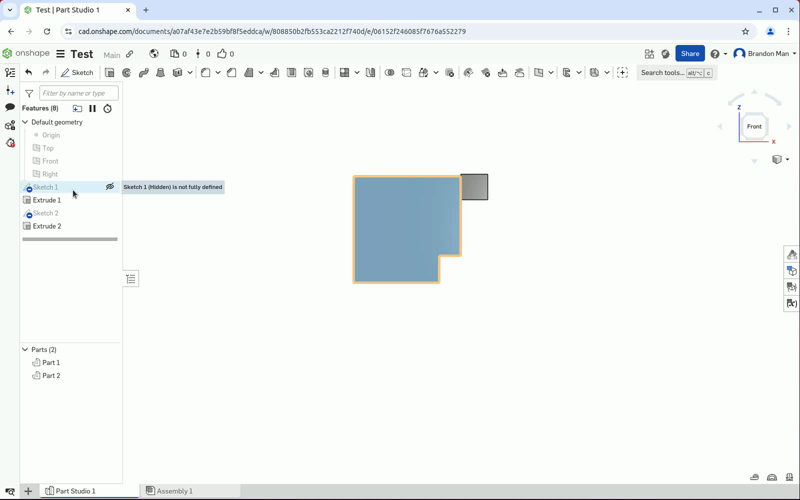
click(73, 189)
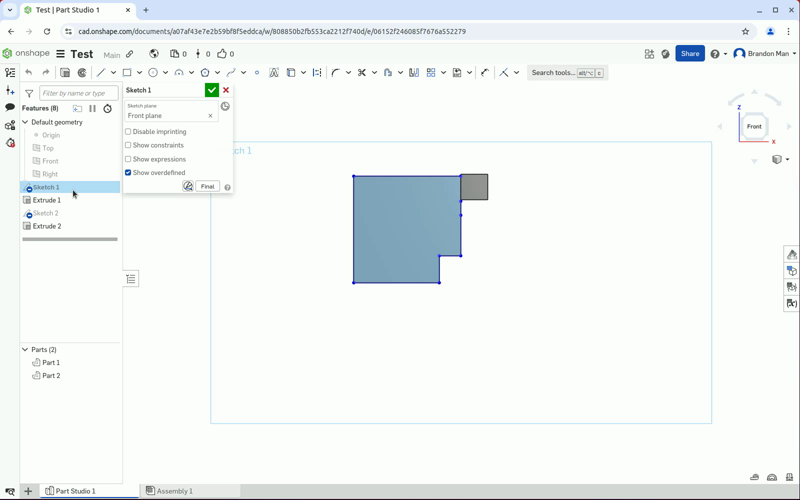
mouse_move(229, 92)
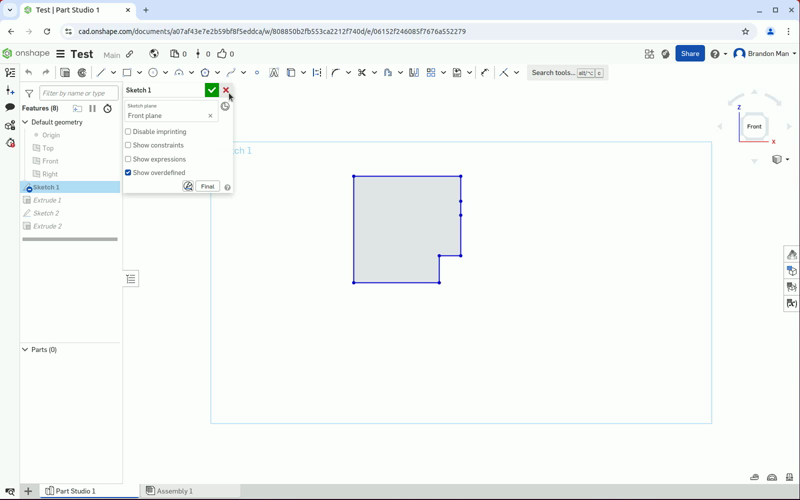
click(229, 92)
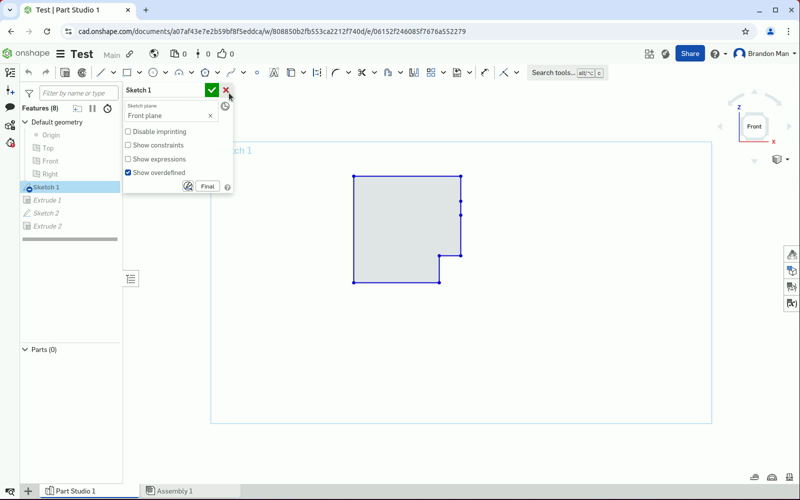
key(shift+s)
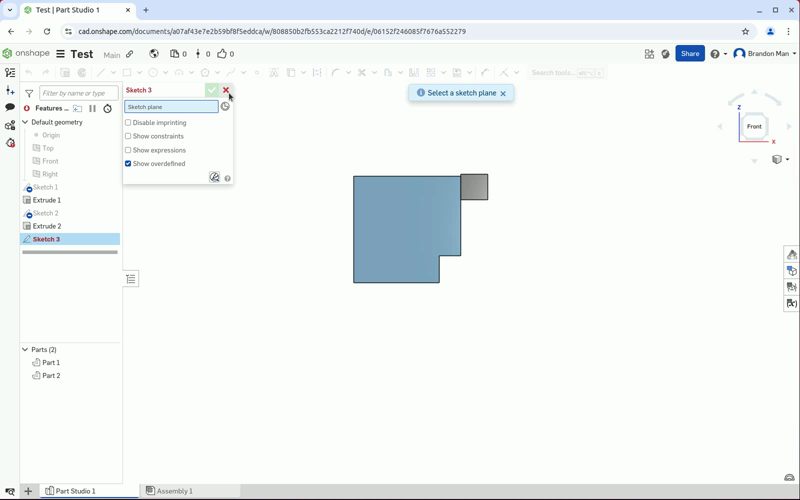
mouse_move(73, 163)
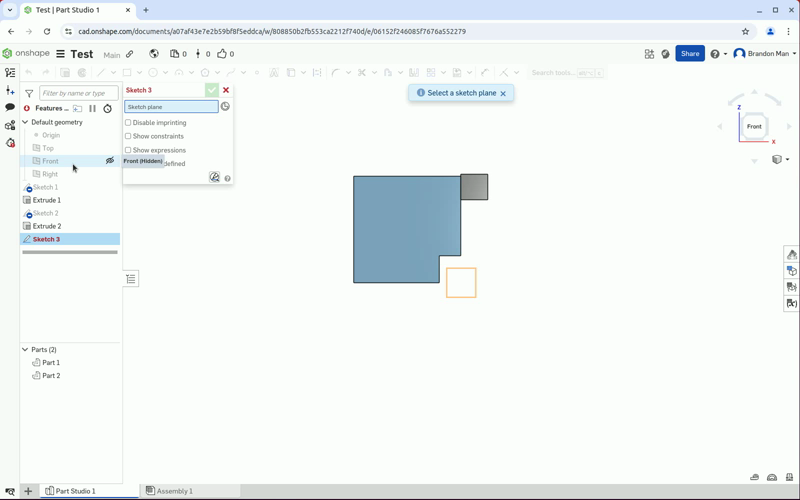
click(73, 163)
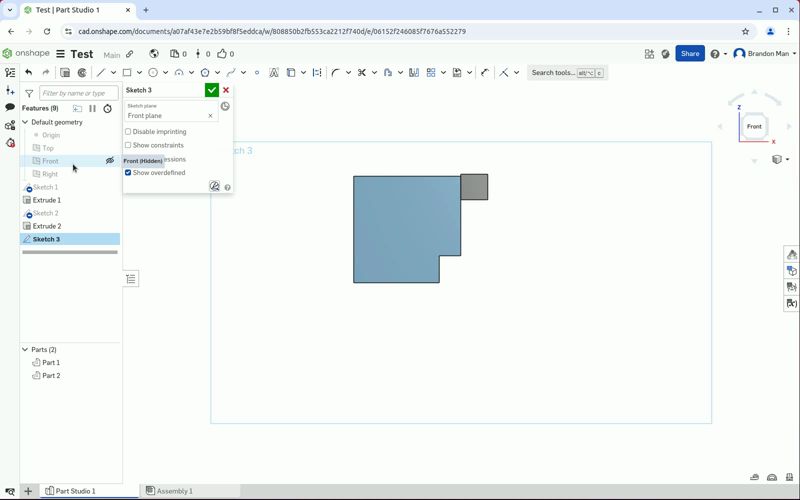
mouse_move(73, 352)
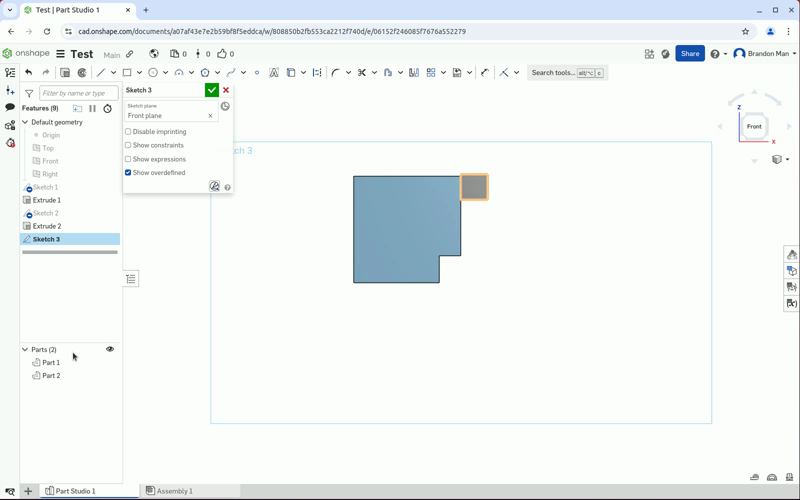
key(y)
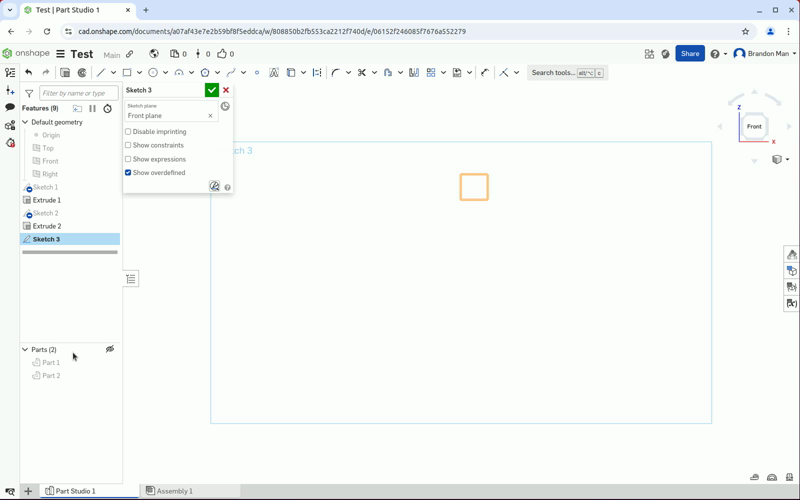
key(l)
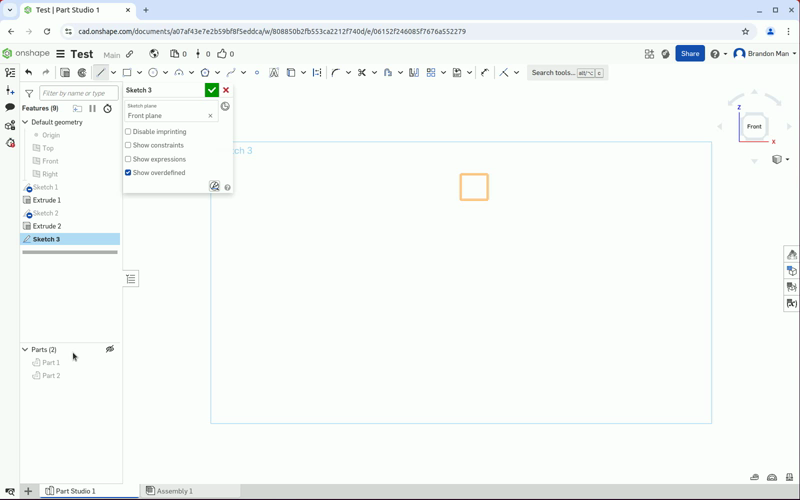
key_down(shift)
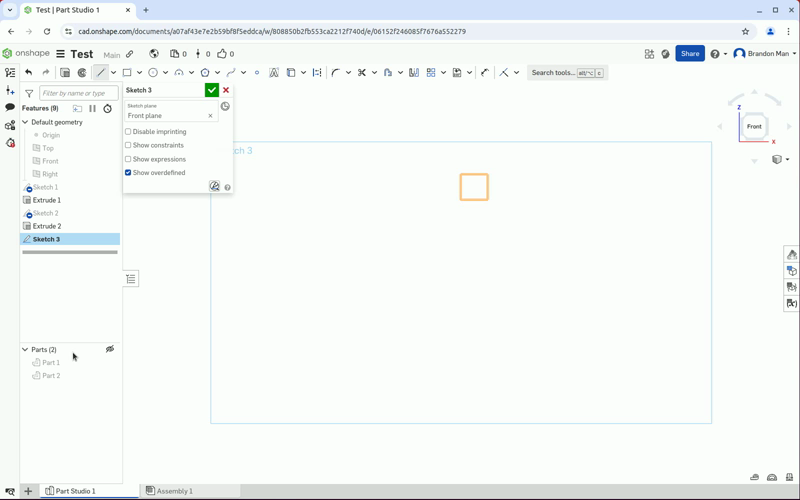
mouse_move(486, 216)
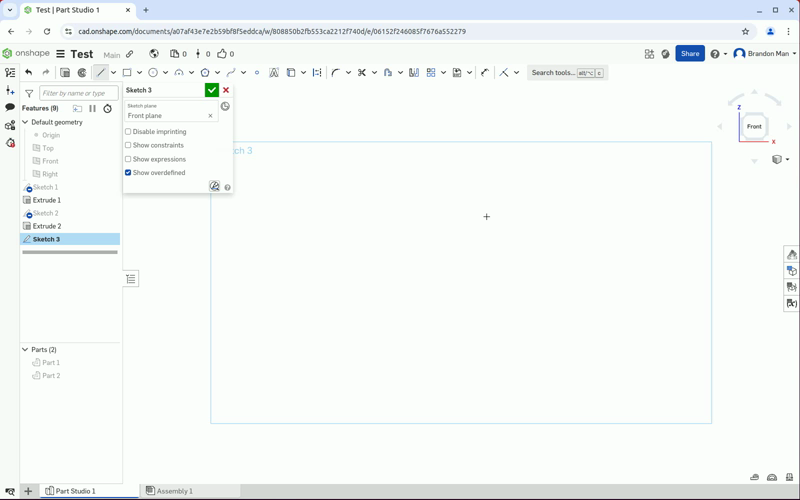
click(486, 216)
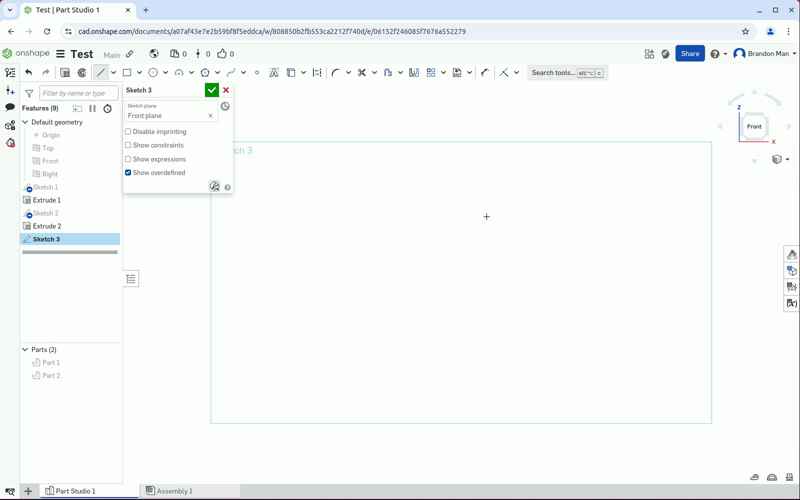
key_up(shift)
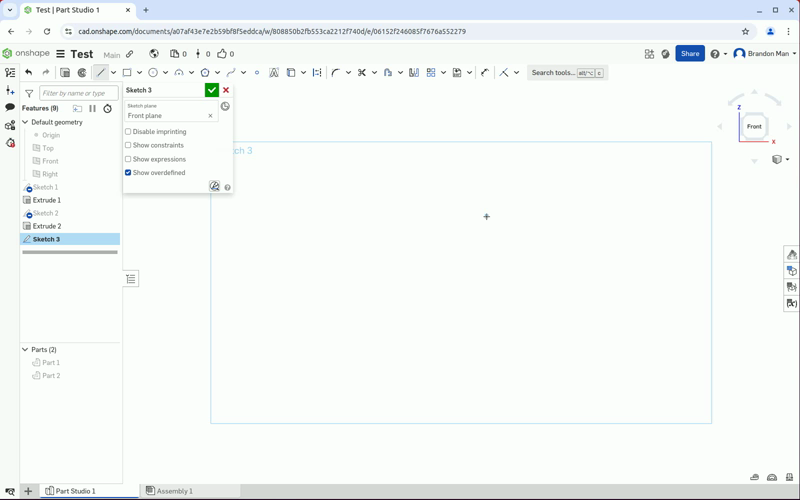
key_down(shift)
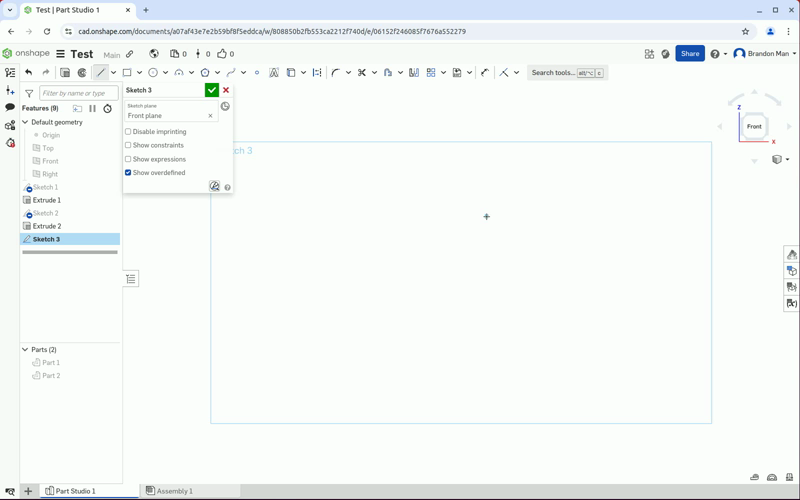
mouse_move(516, 216)
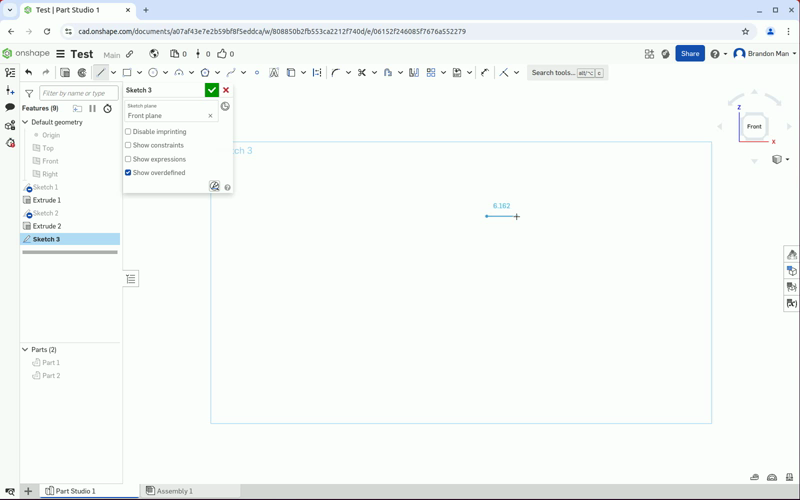
mouse_move(507, 216)
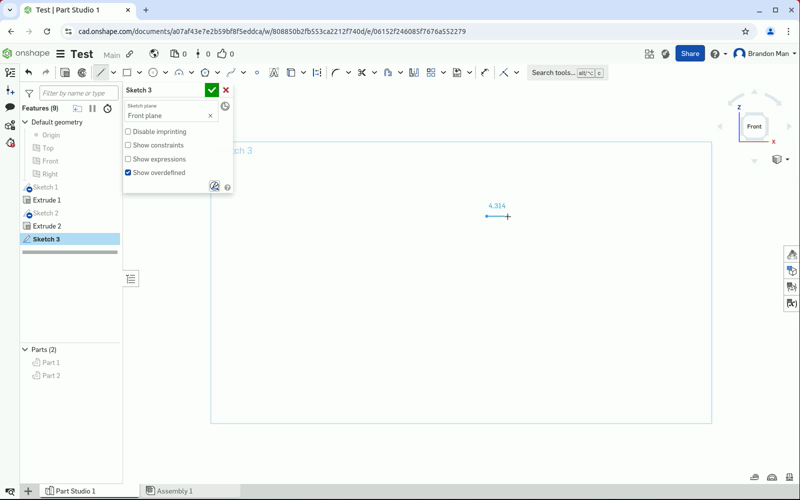
click(507, 216)
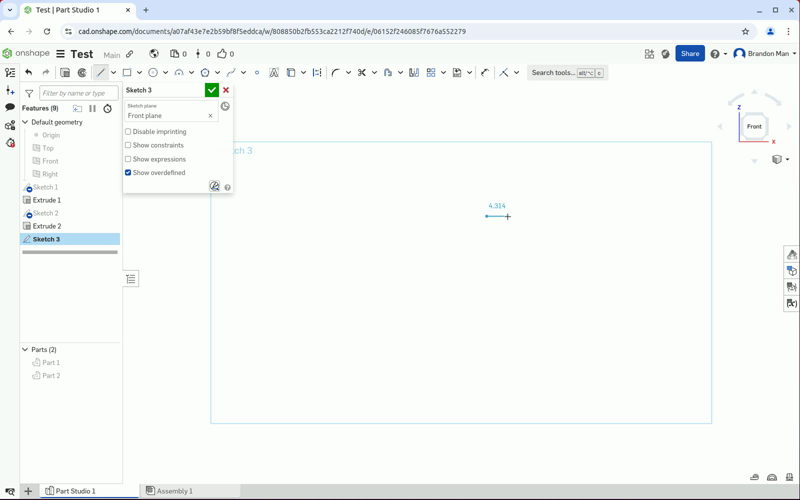
key_up(shift)
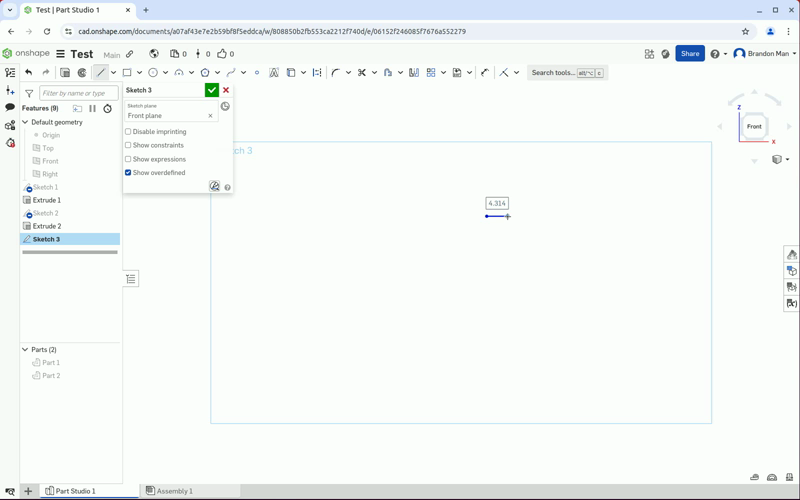
key_down(shift)
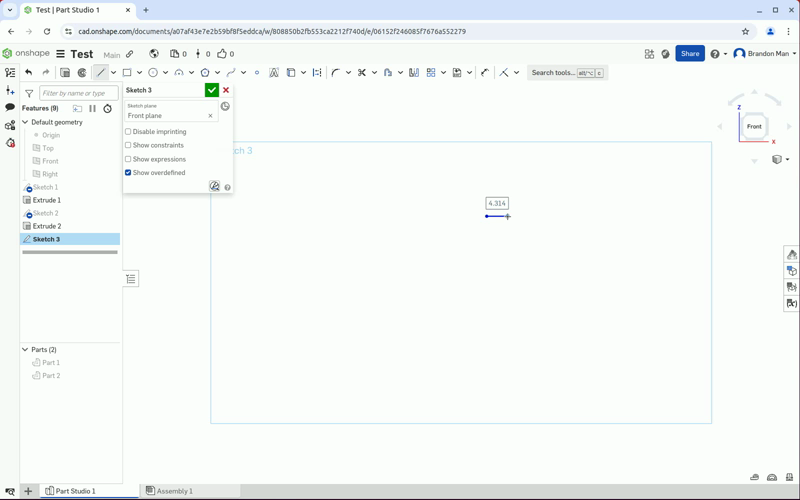
mouse_move(537, 216)
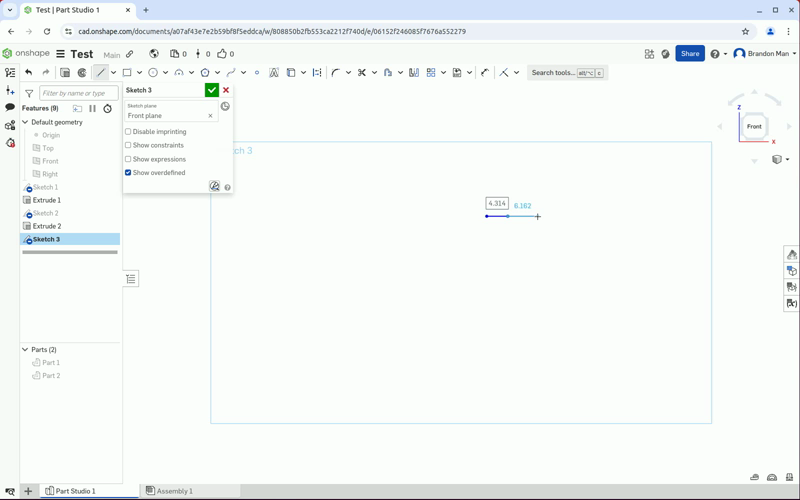
mouse_move(507, 175)
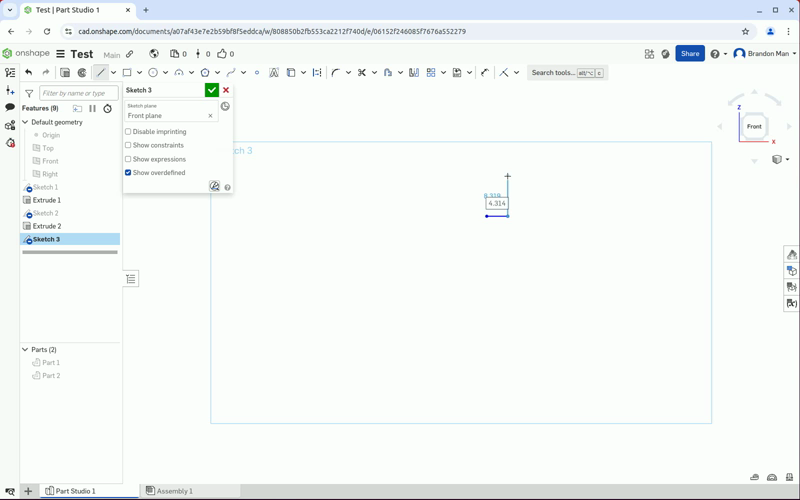
click(507, 175)
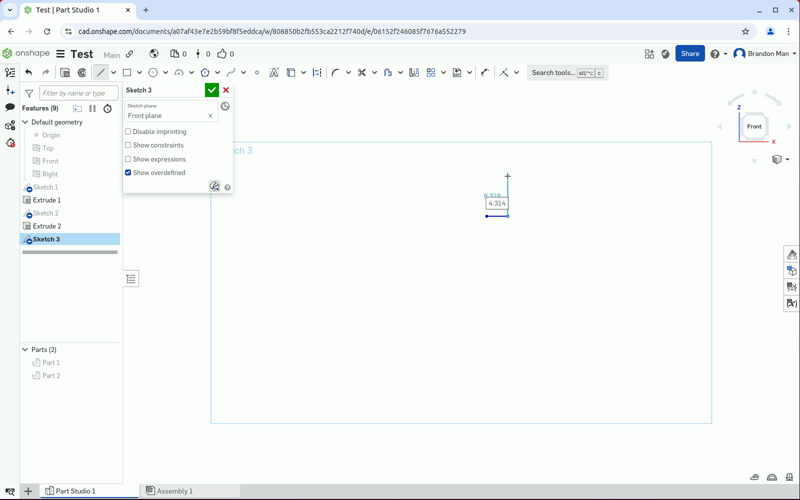
key_up(shift)
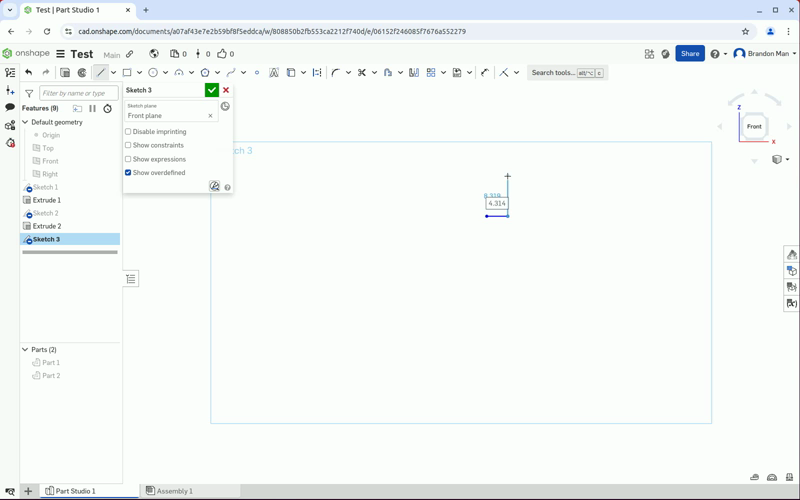
key_down(shift)
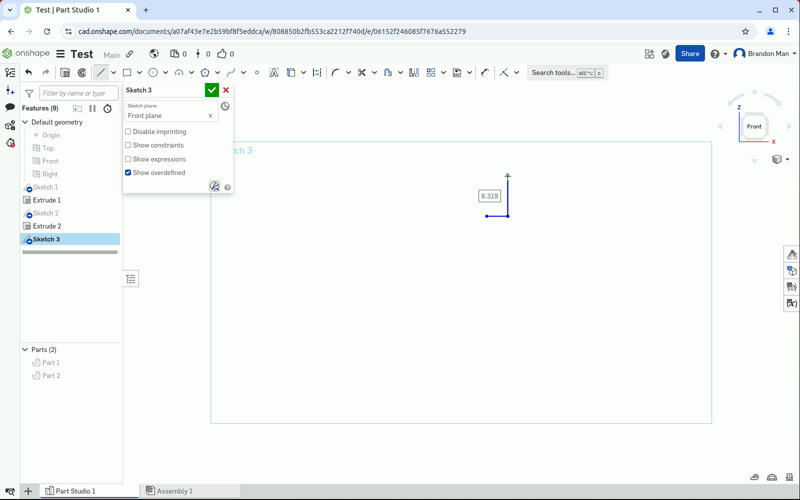
mouse_move(537, 175)
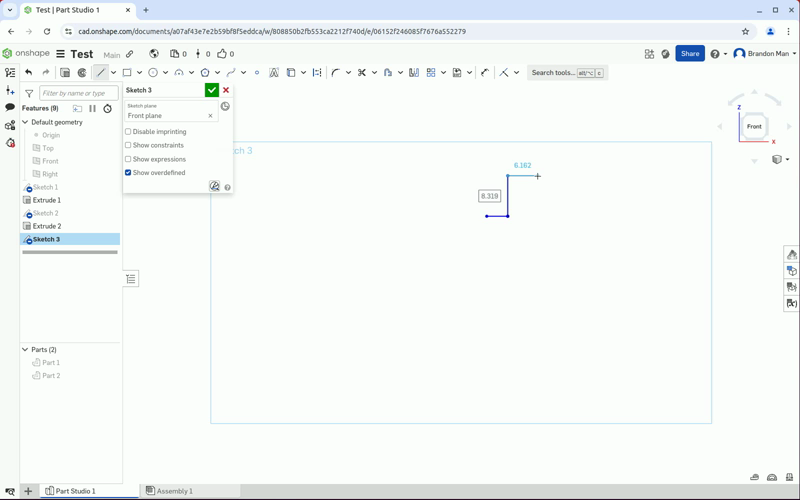
mouse_move(486, 175)
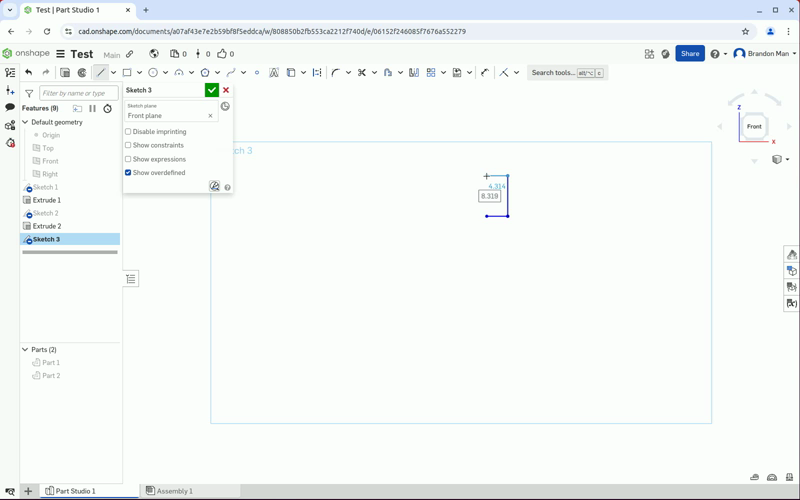
click(486, 175)
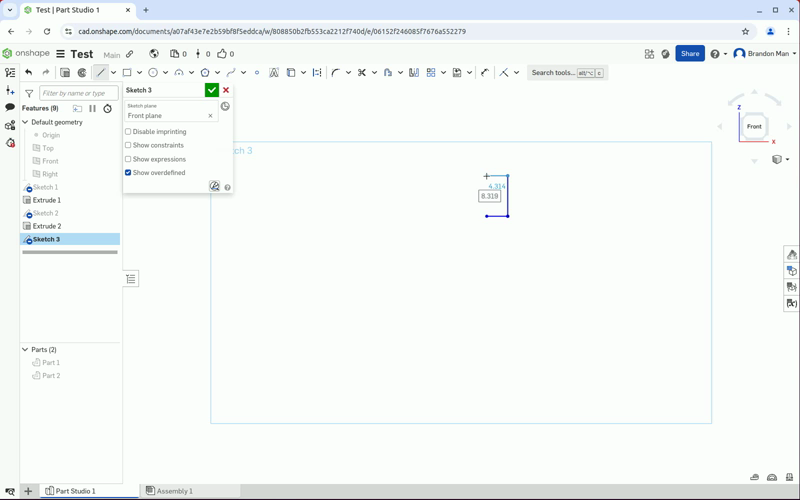
key_up(shift)
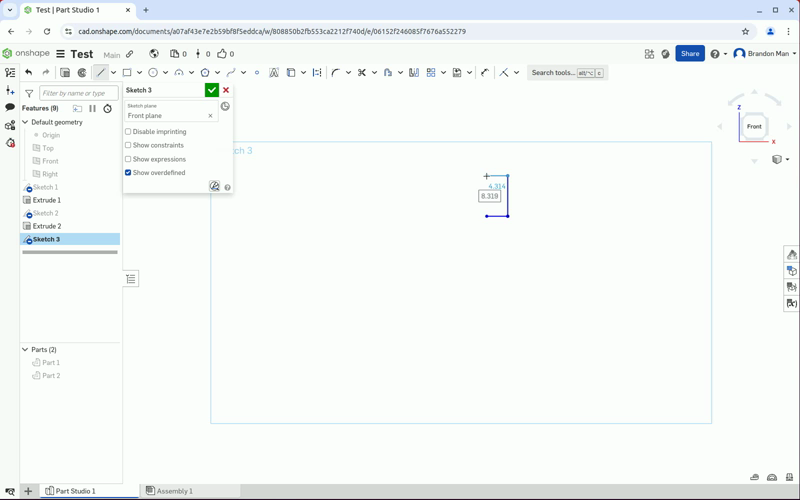
key_down(shift)
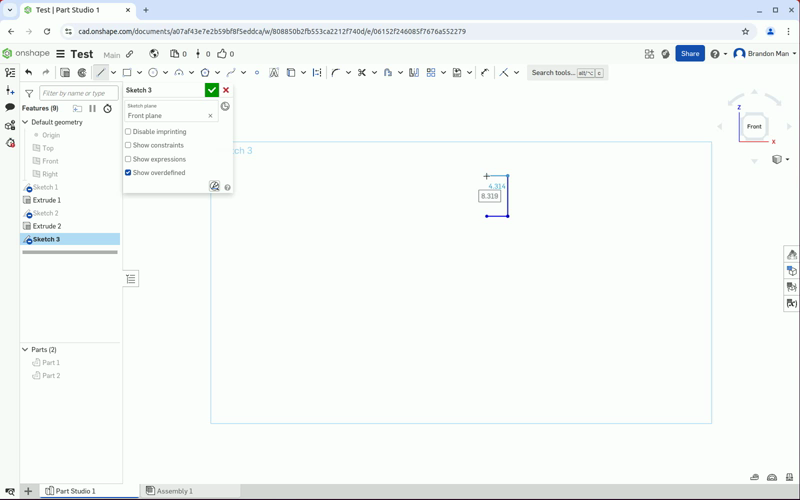
mouse_move(516, 175)
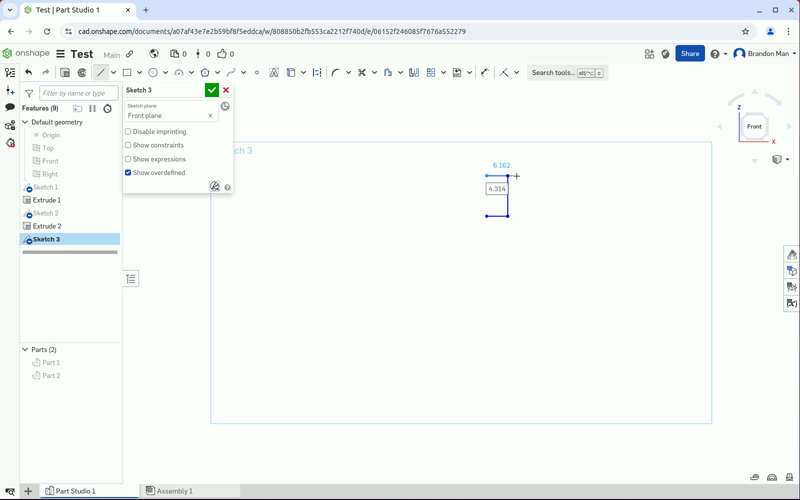
mouse_move(486, 200)
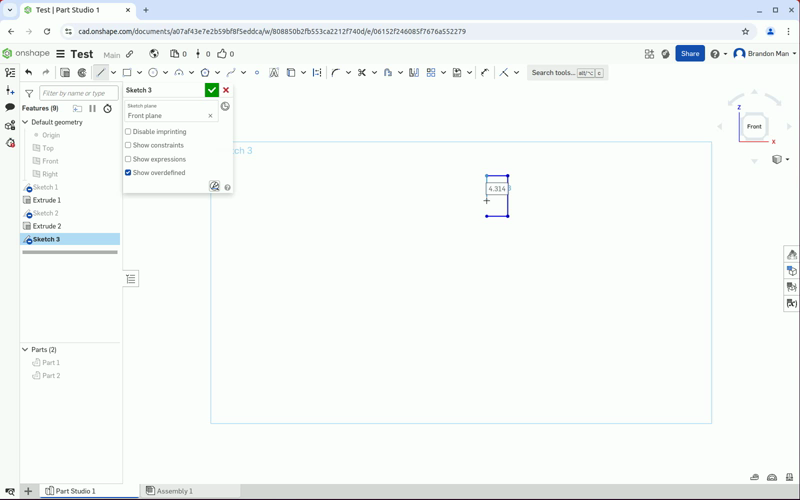
click(486, 200)
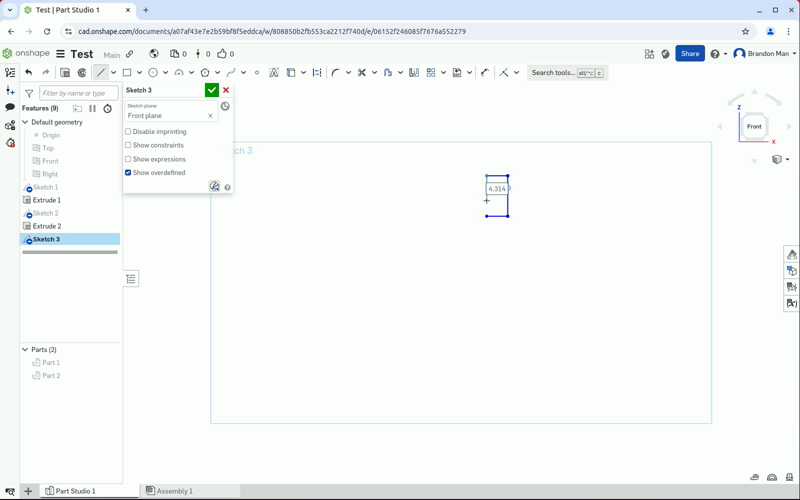
key_up(shift)
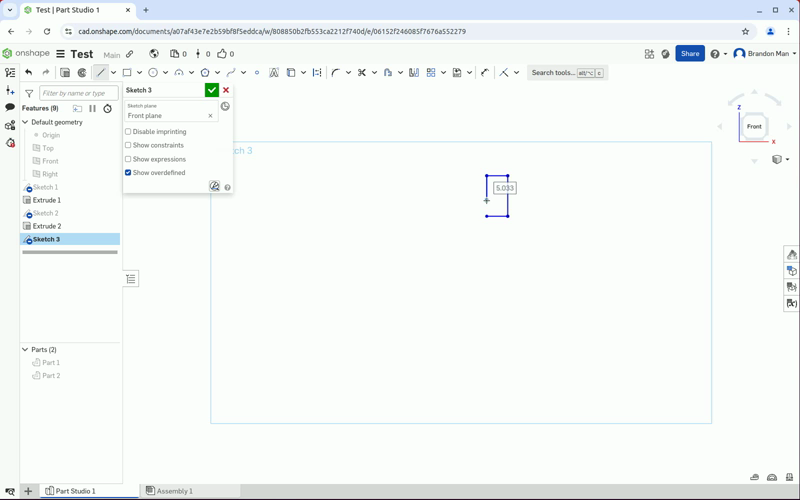
key_down(shift)
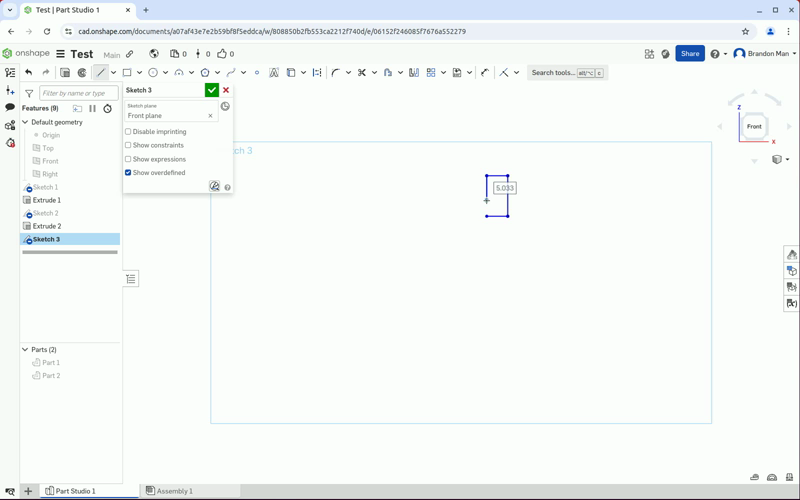
mouse_move(516, 200)
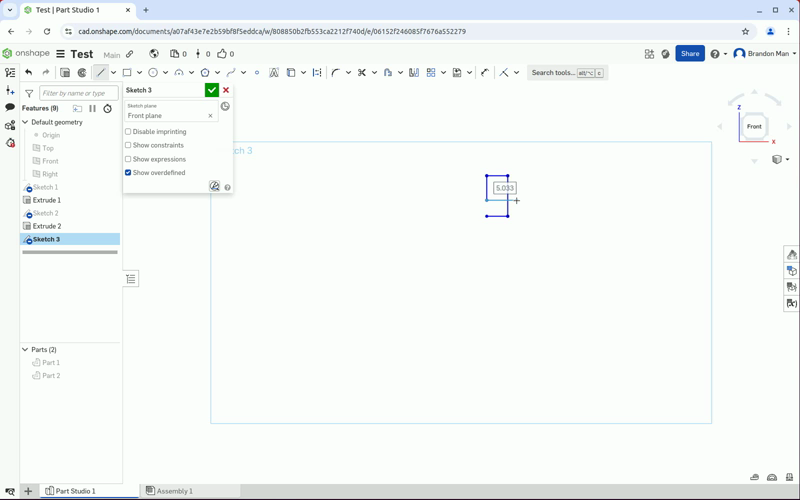
mouse_move(486, 206)
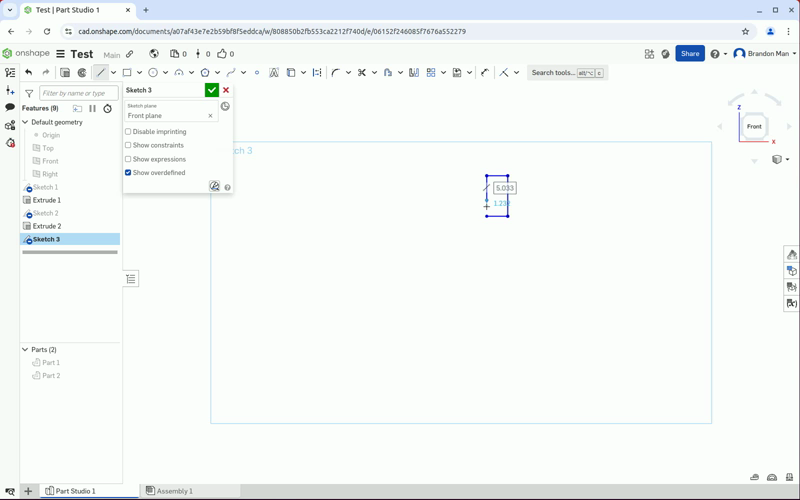
scroll(6)
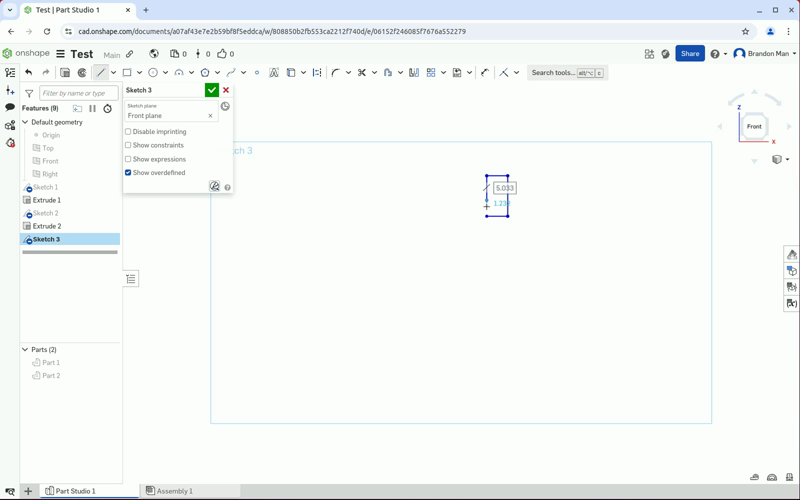
scroll(6)
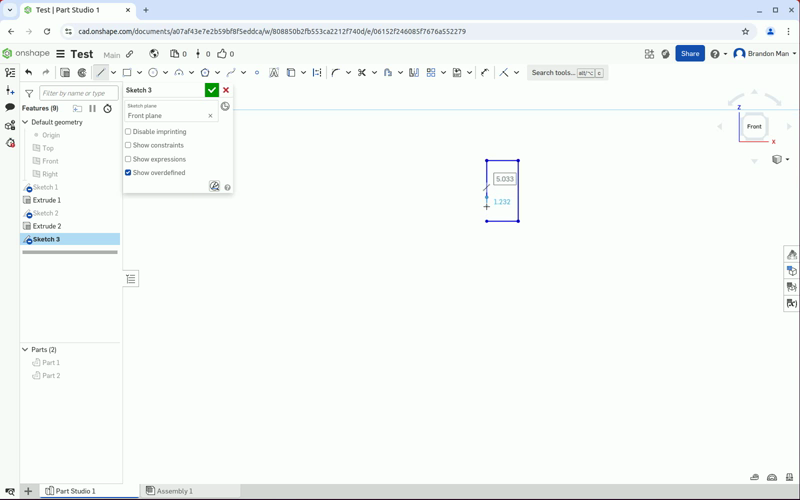
scroll(6)
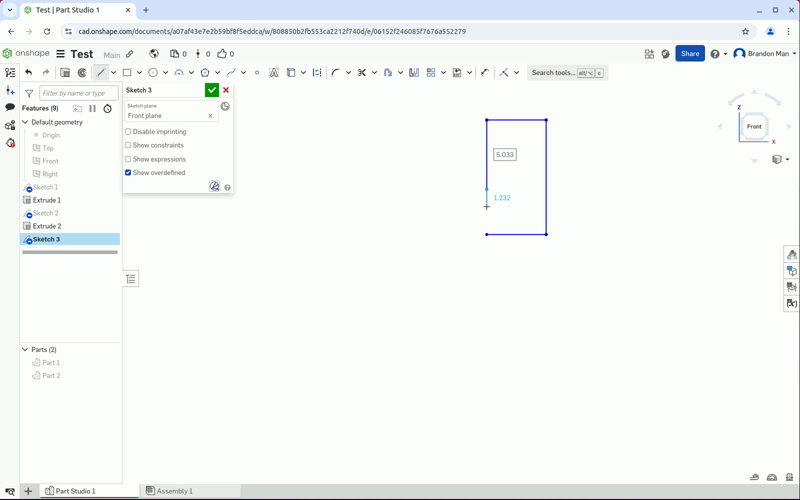
scroll(6)
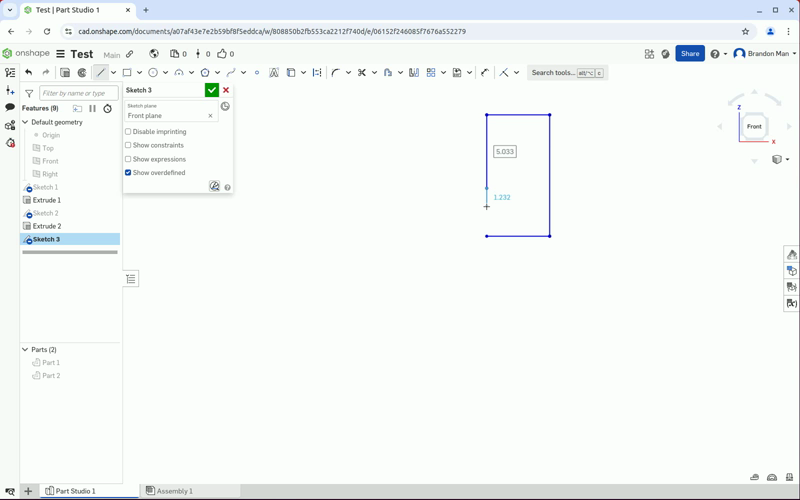
scroll(6)
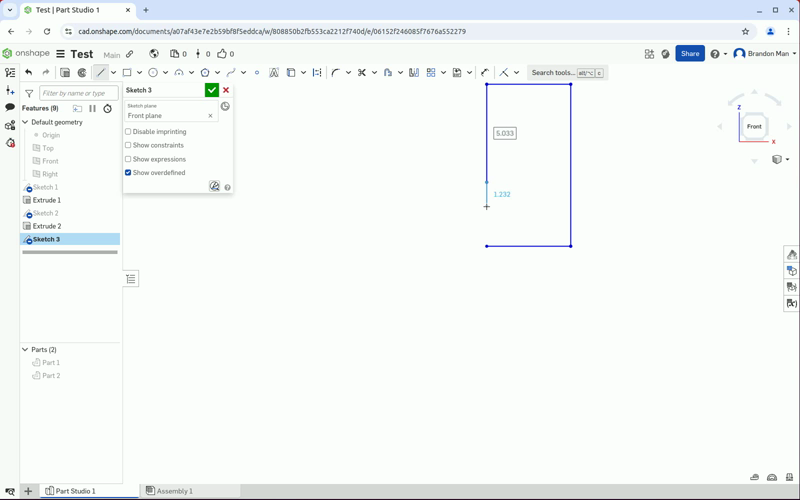
scroll(6)
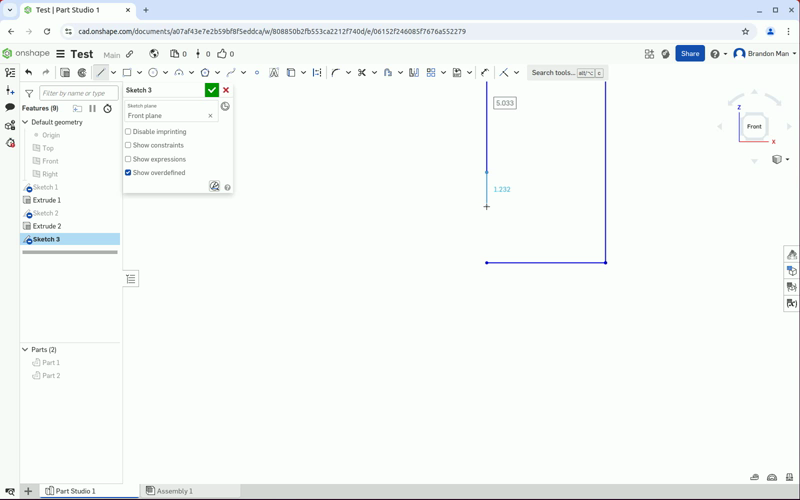
scroll(6)
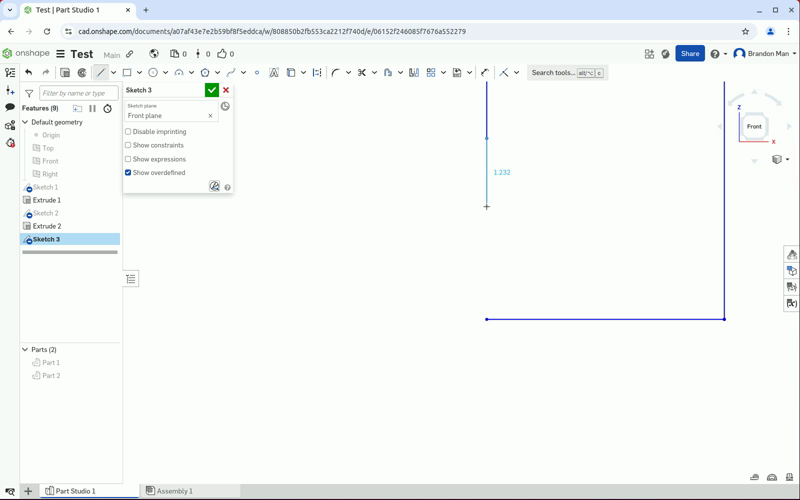
click(486, 206)
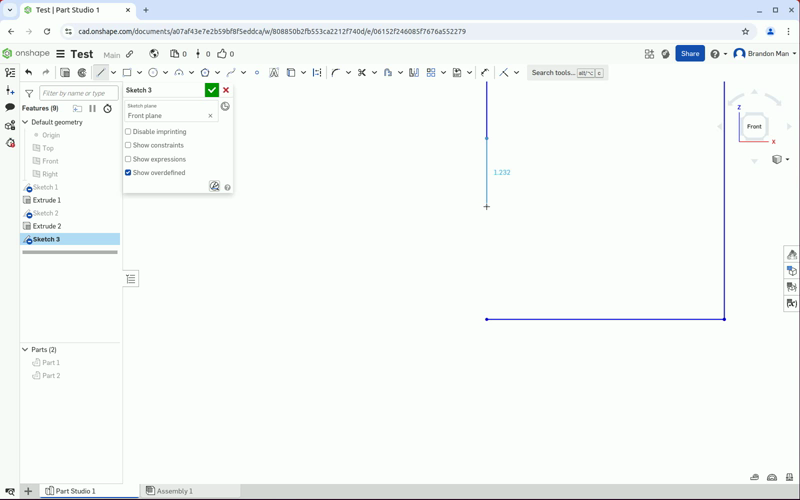
scroll(-6)
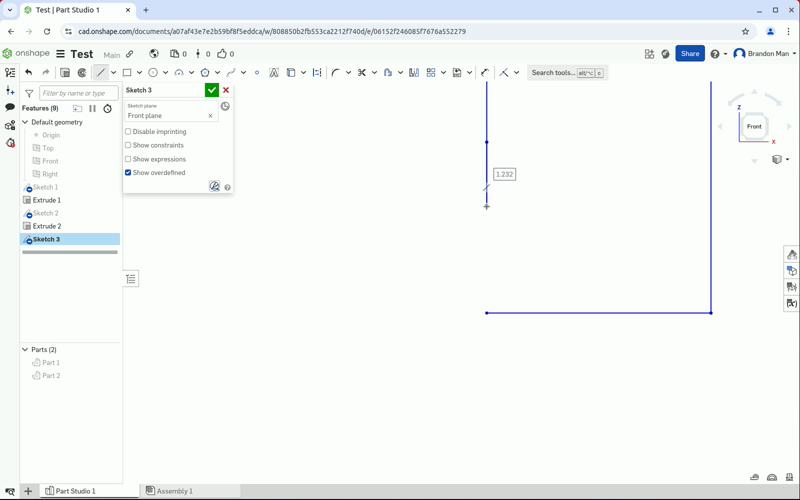
scroll(-6)
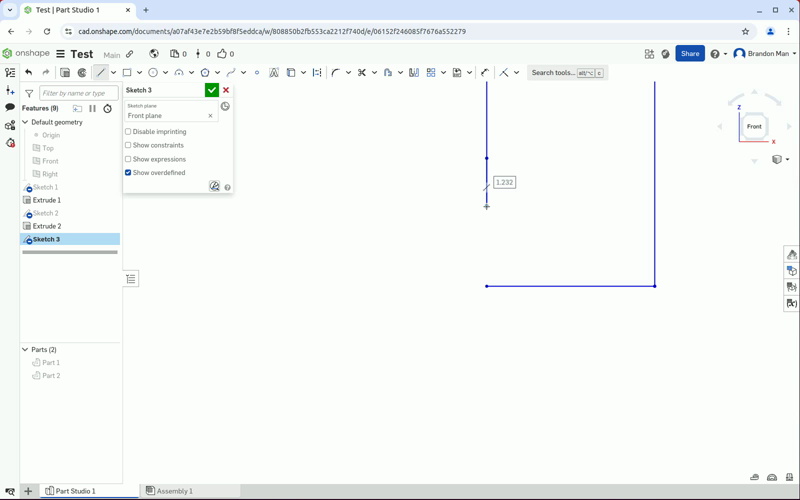
scroll(-6)
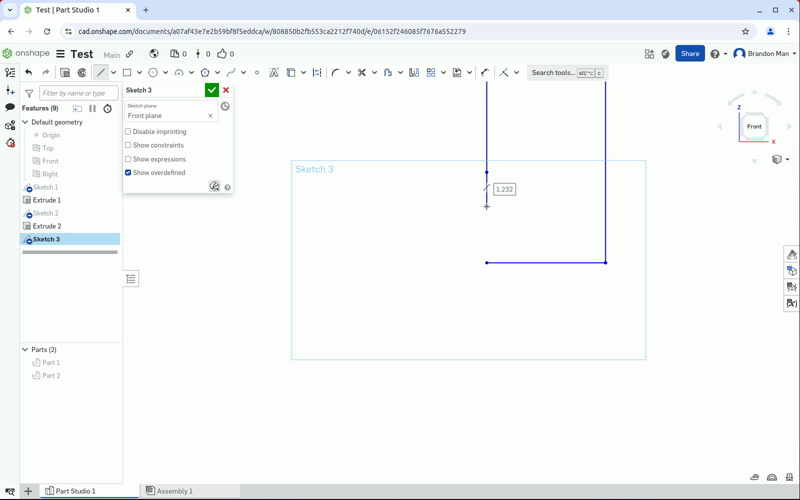
scroll(-6)
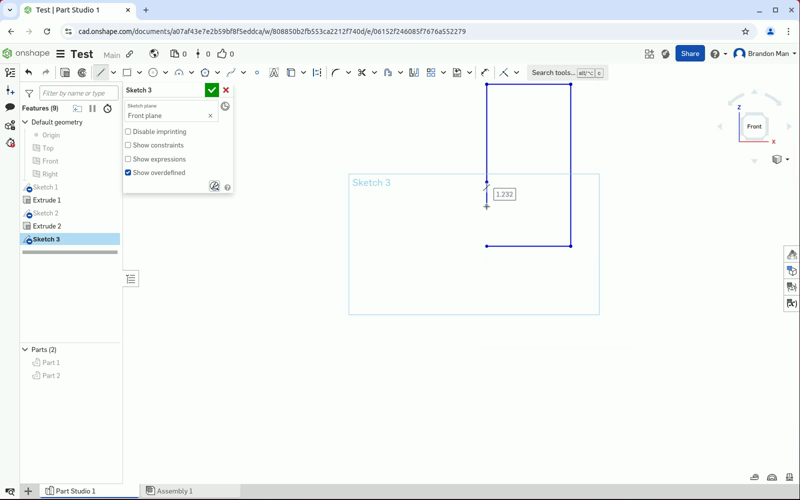
scroll(-6)
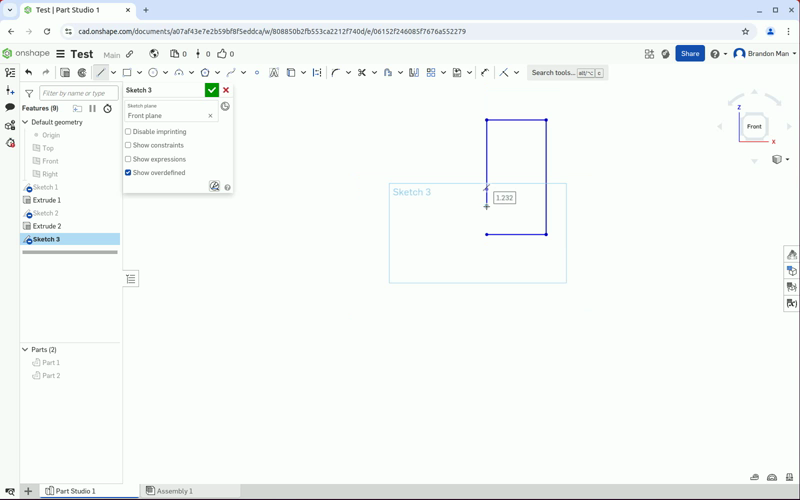
scroll(-6)
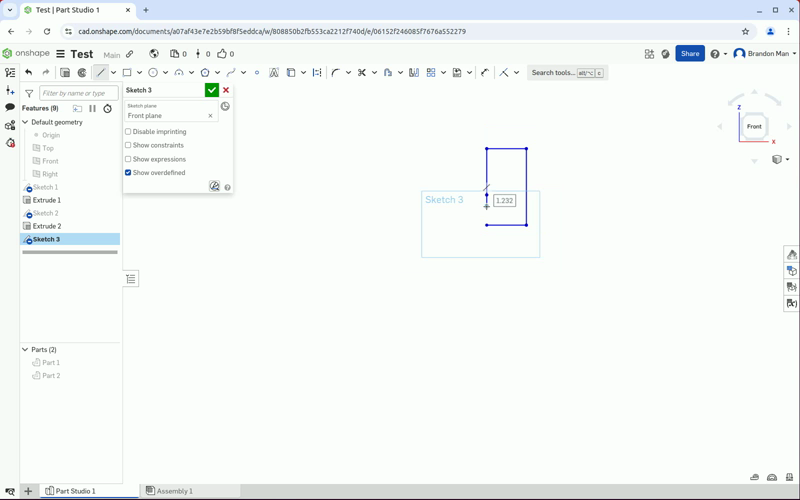
scroll(-6)
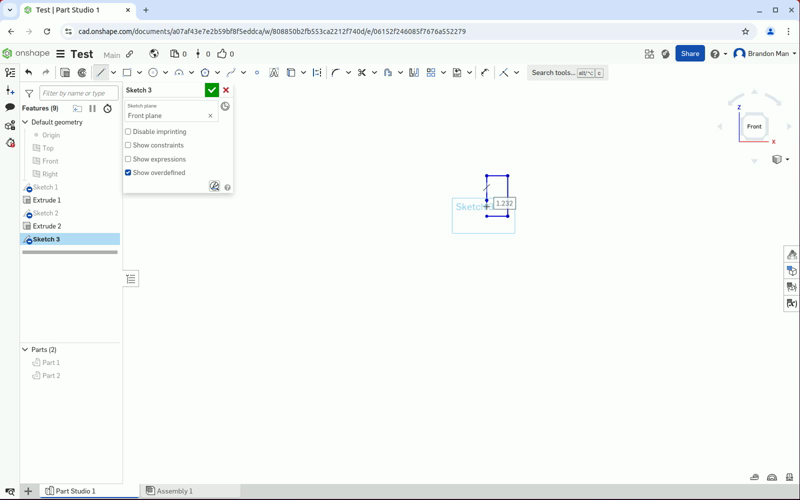
key_up(shift)
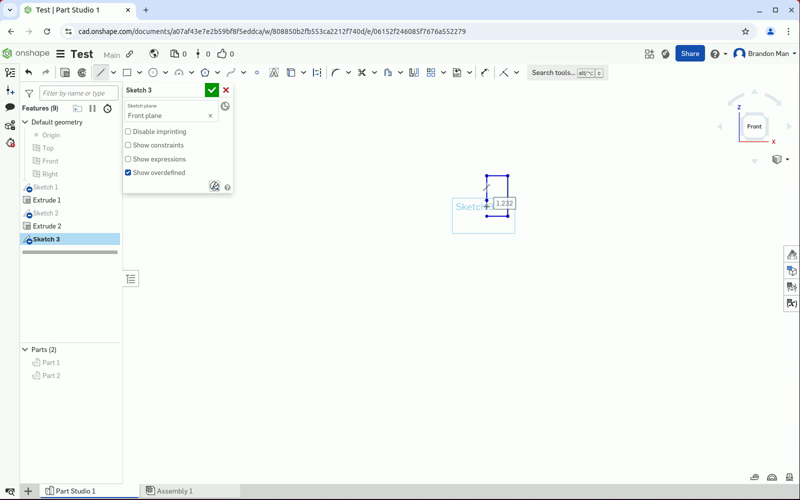
mouse_move(516, 206)
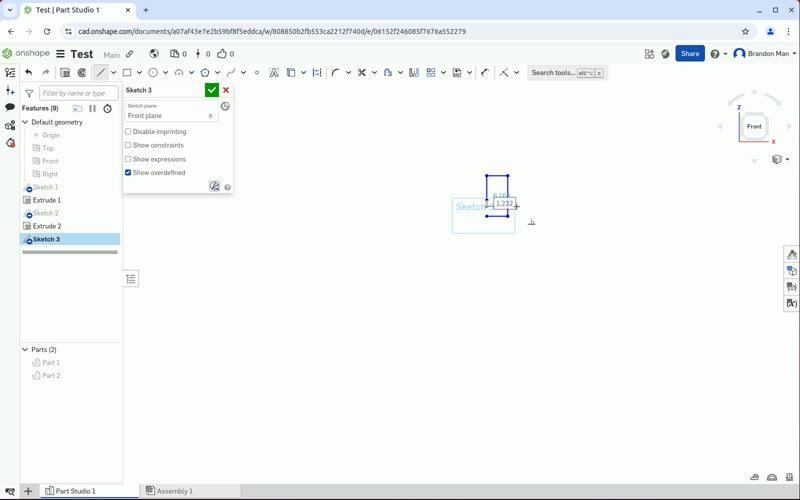
key_down(shift)
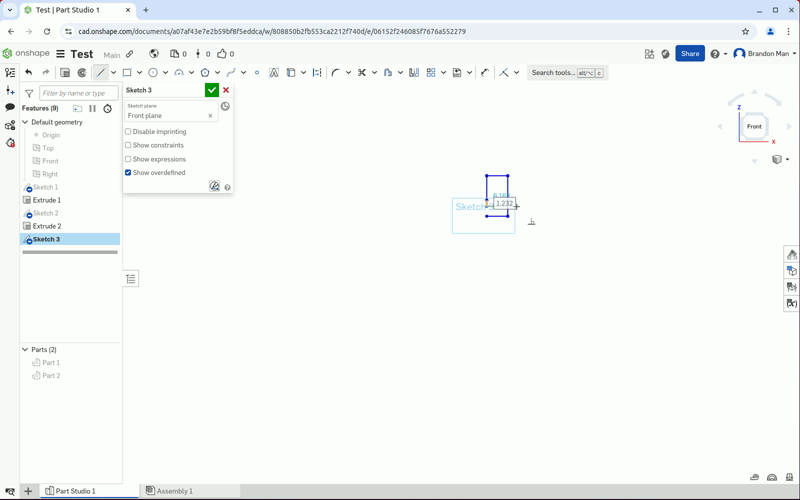
mouse_move(486, 216)
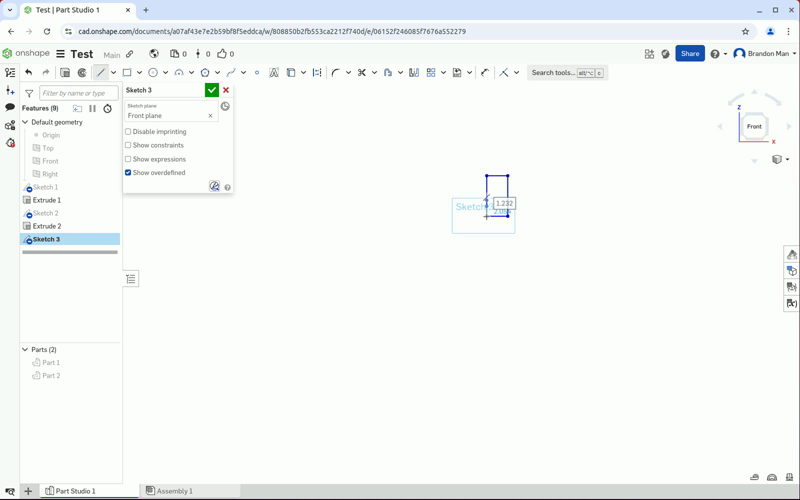
key_up(shift)
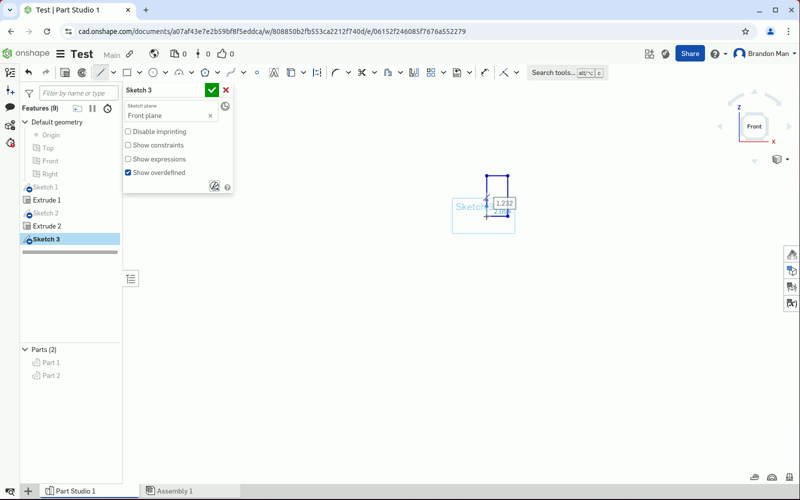
click(486, 216)
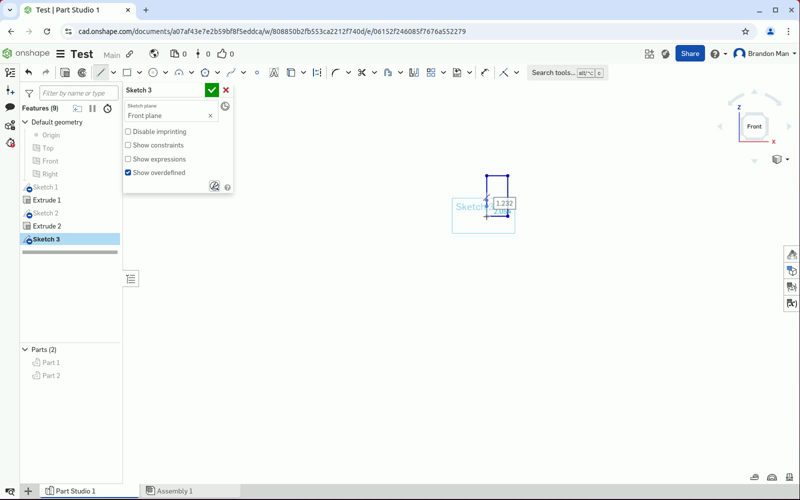
key(esc)
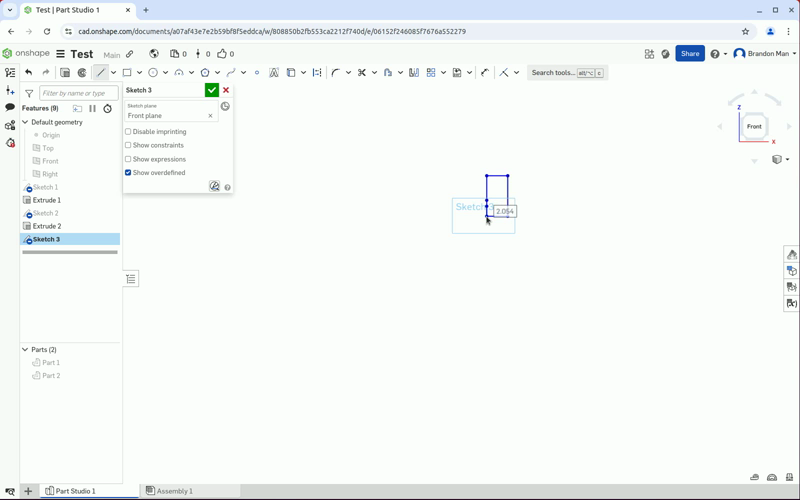
mouse_move(493, 204)
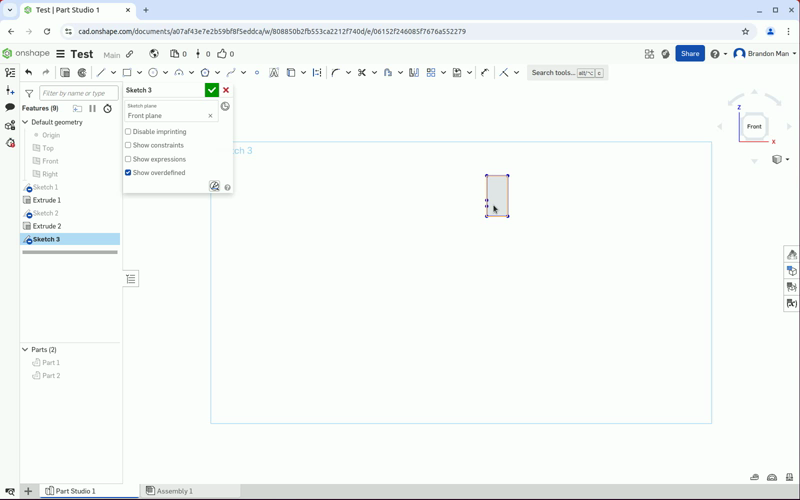
scroll(6)
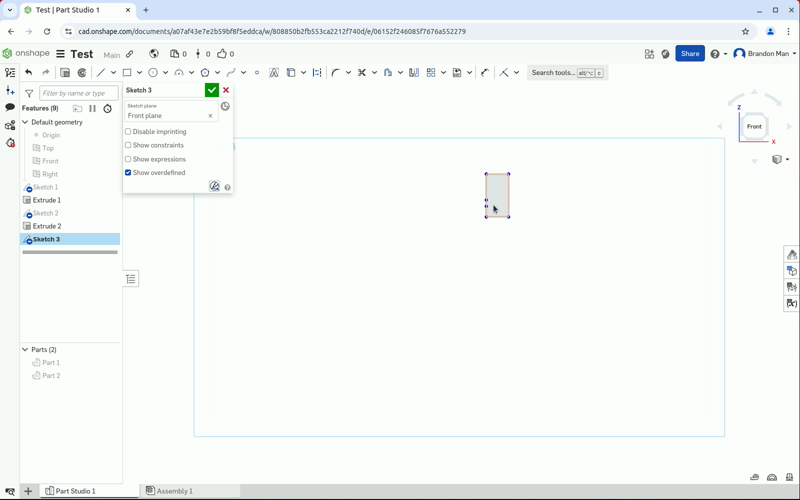
scroll(6)
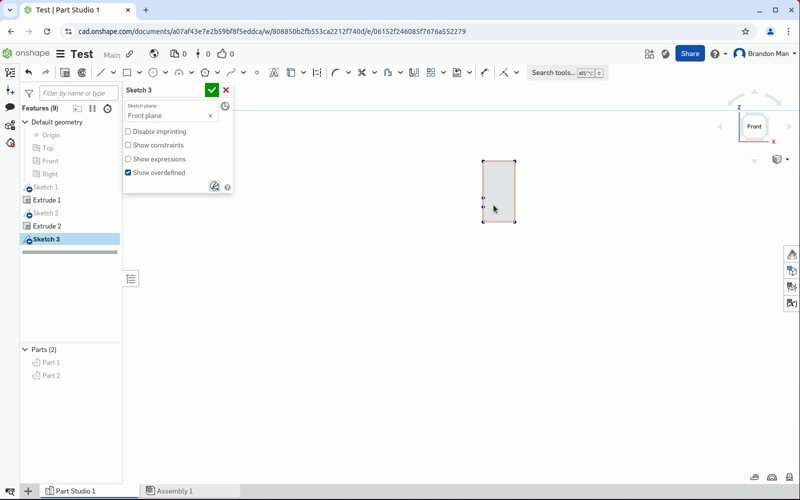
scroll(6)
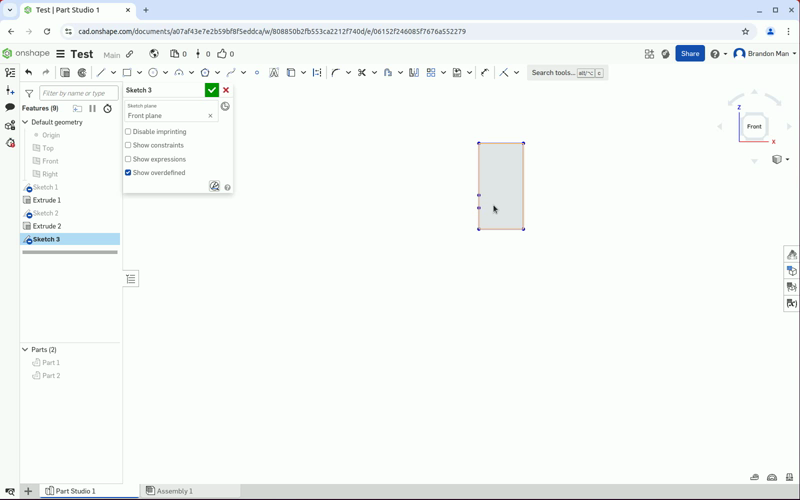
scroll(6)
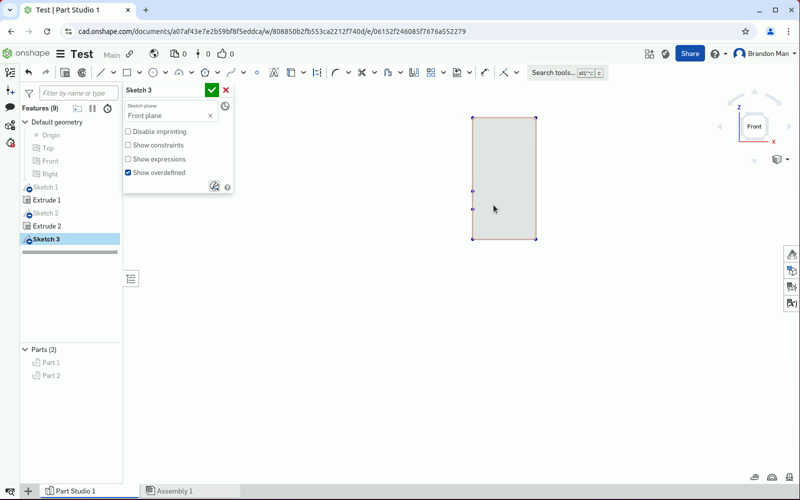
scroll(6)
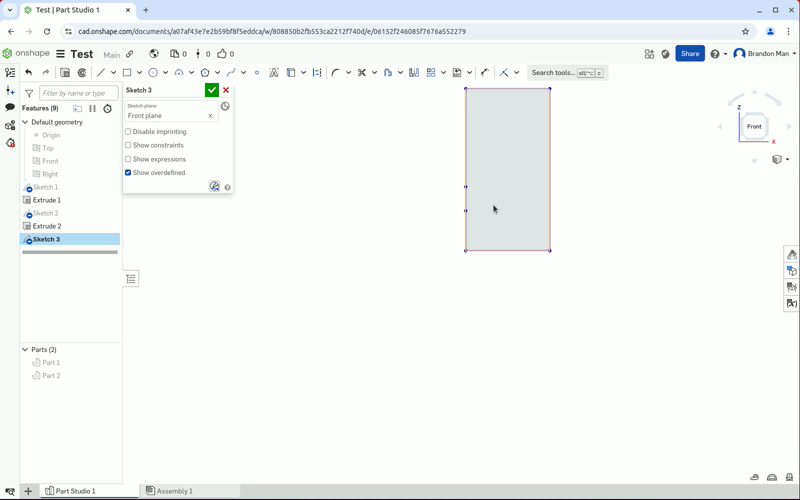
scroll(6)
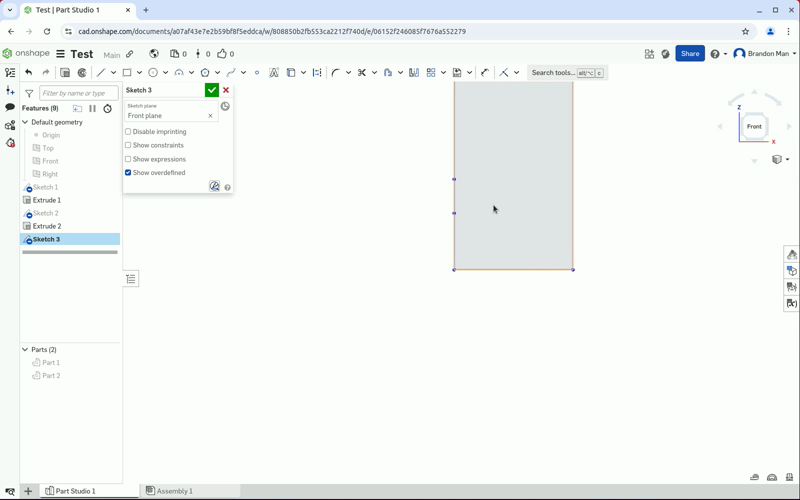
scroll(6)
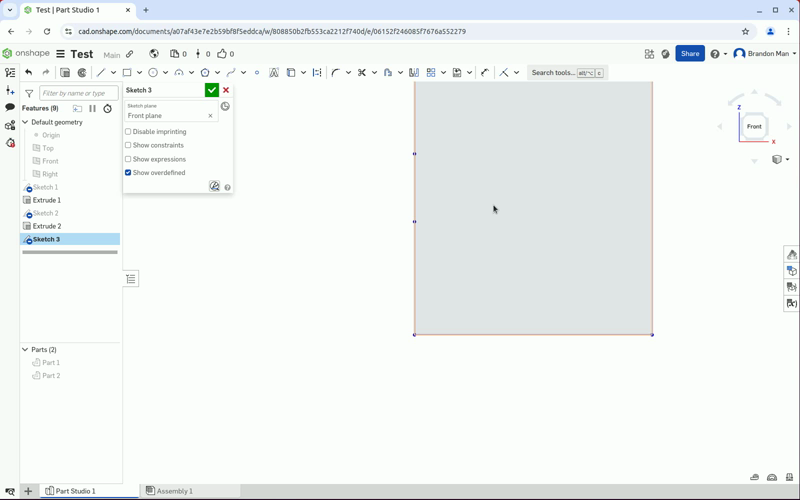
click(493, 204)
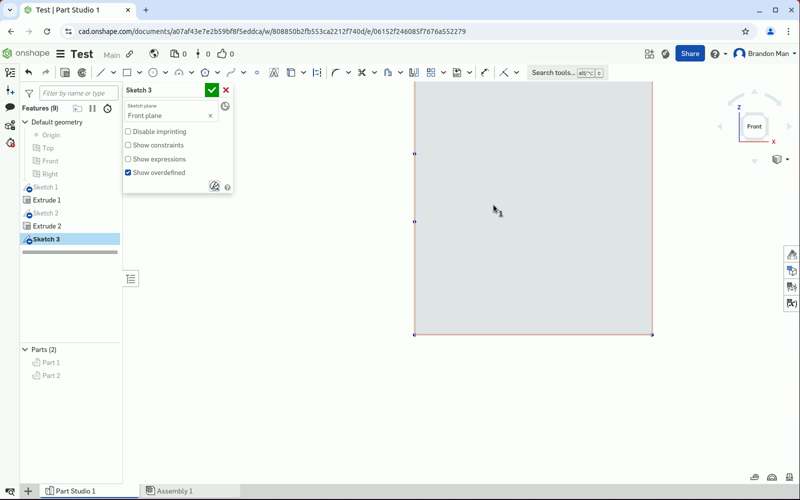
scroll(-6)
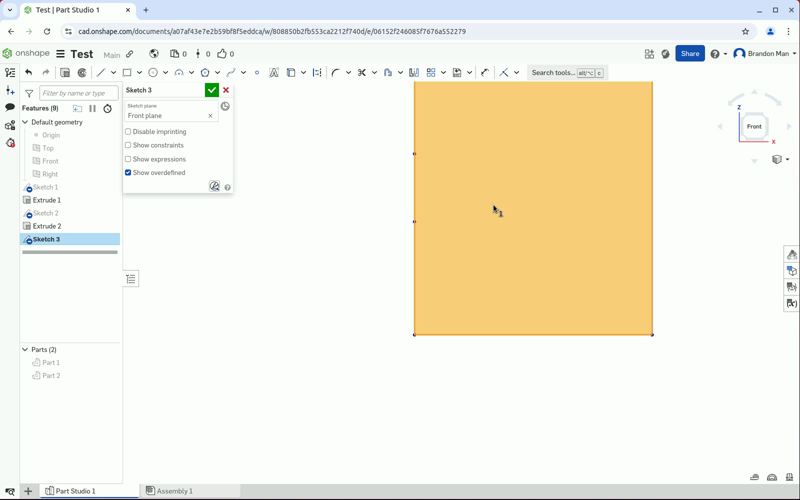
scroll(-6)
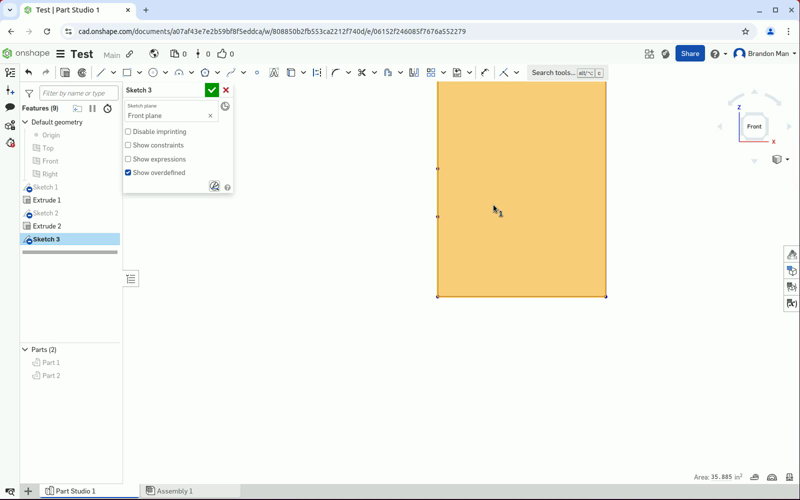
scroll(-6)
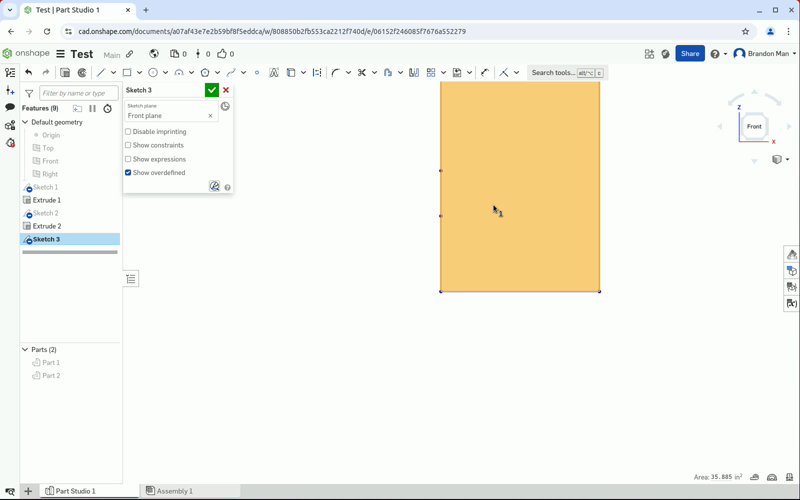
scroll(-6)
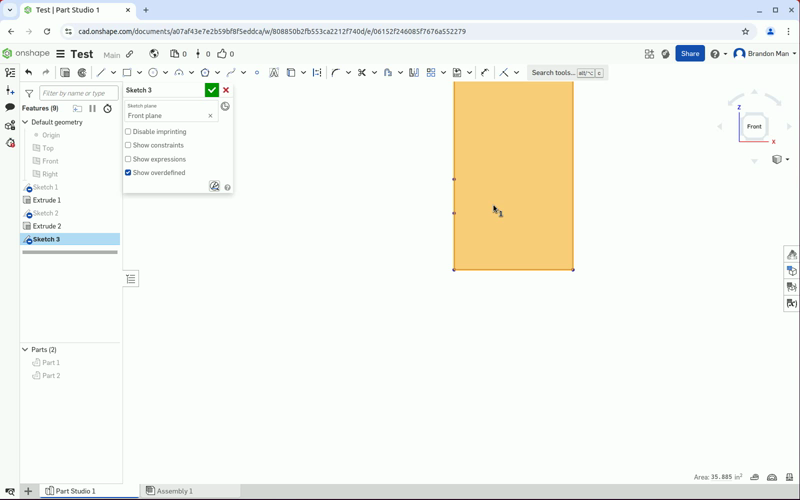
scroll(-6)
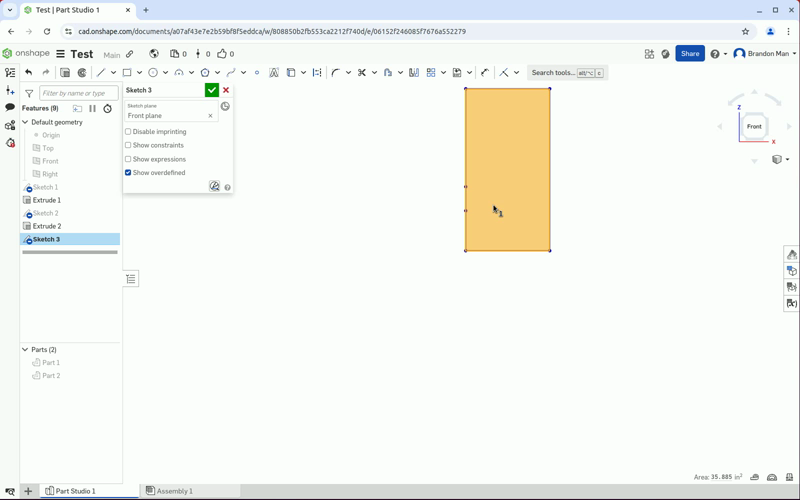
scroll(-6)
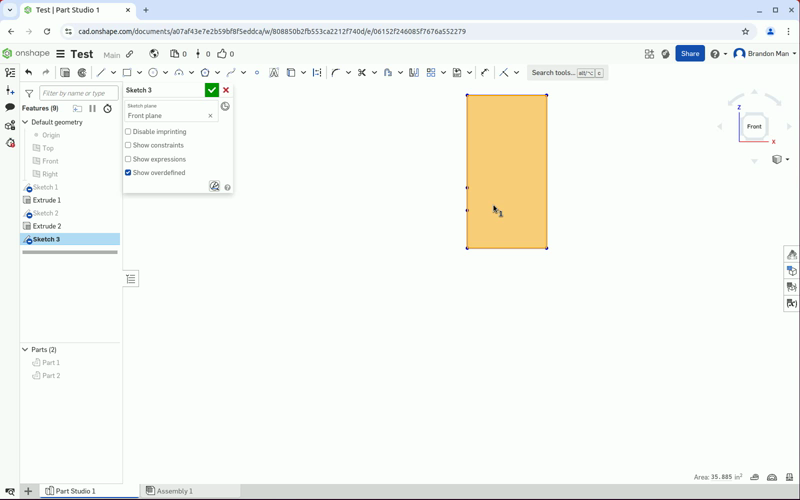
scroll(-6)
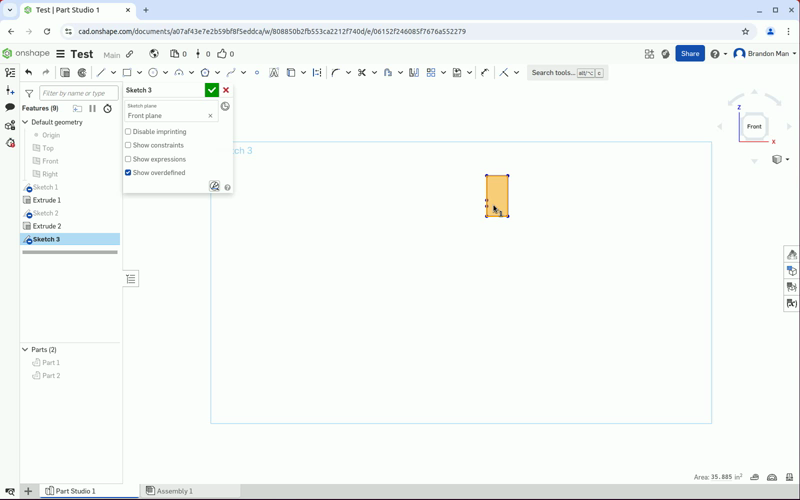
mouse_move(73, 352)
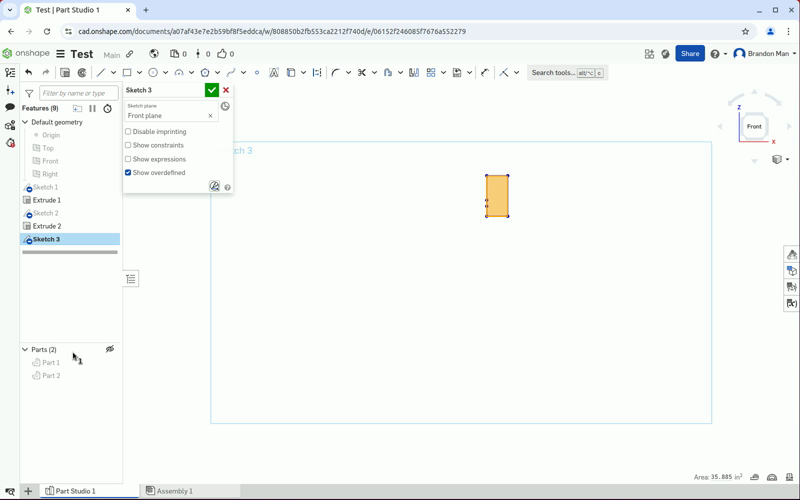
key(shift+y)
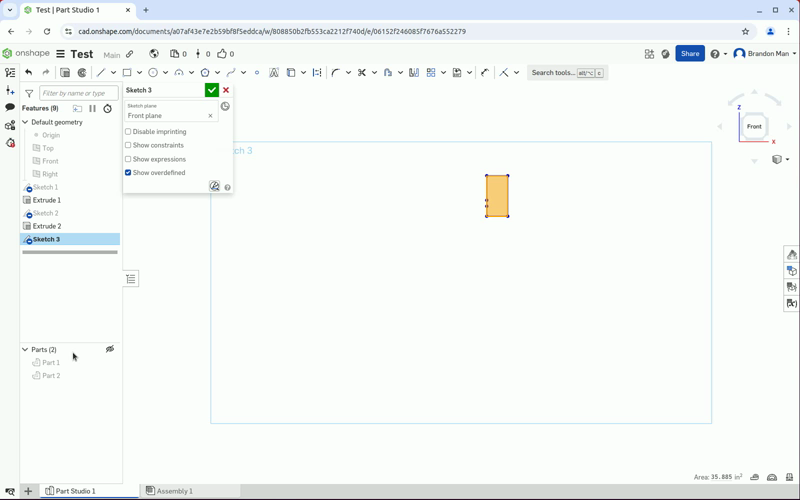
key(shift+e)
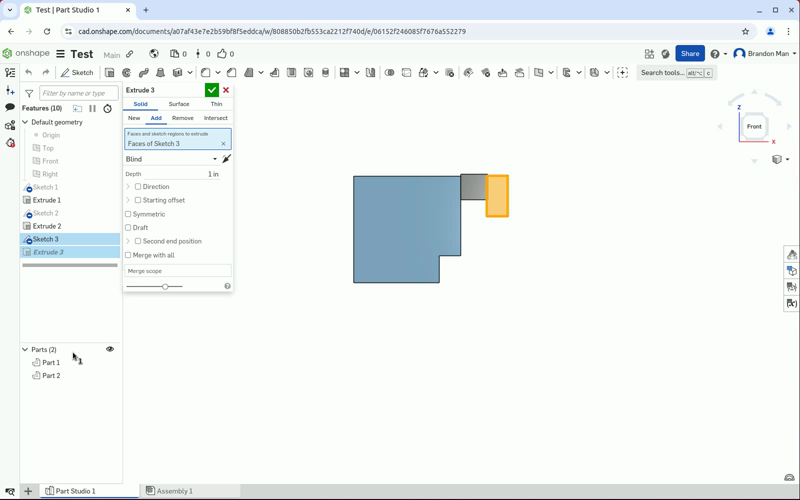
mouse_move(143, 106)
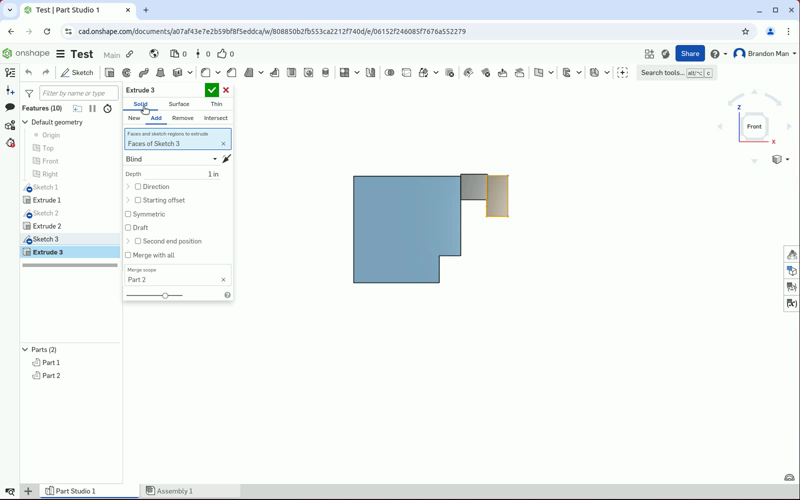
click(143, 106)
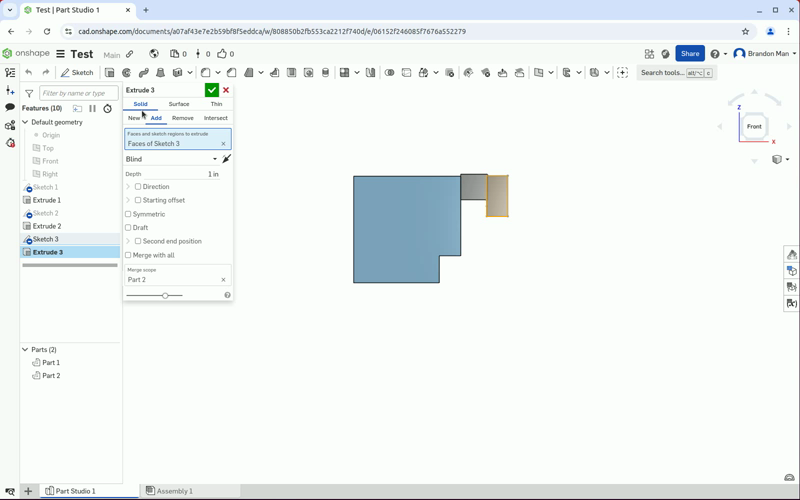
mouse_move(137, 120)
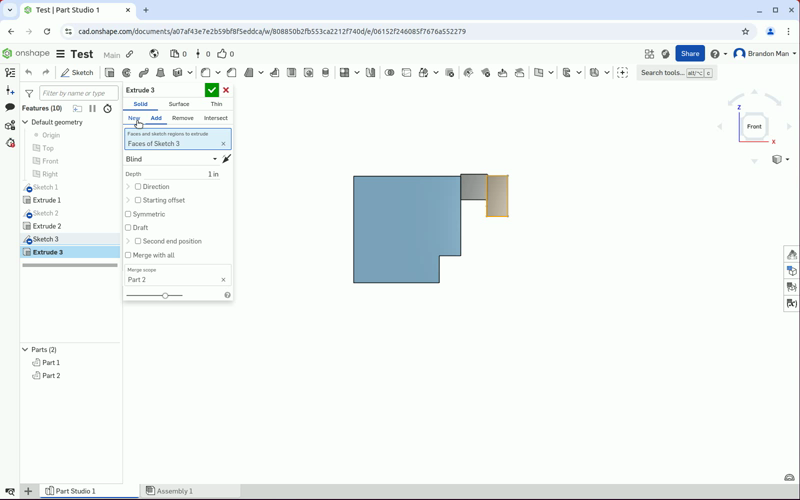
click(137, 120)
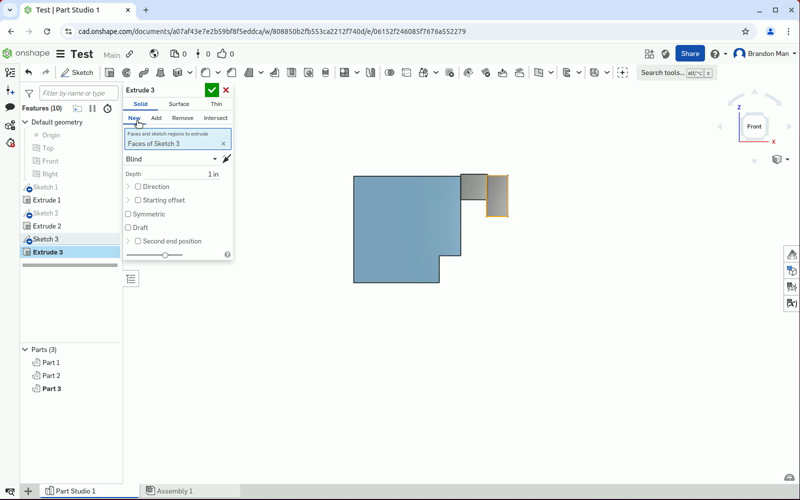
key(tab, 4)
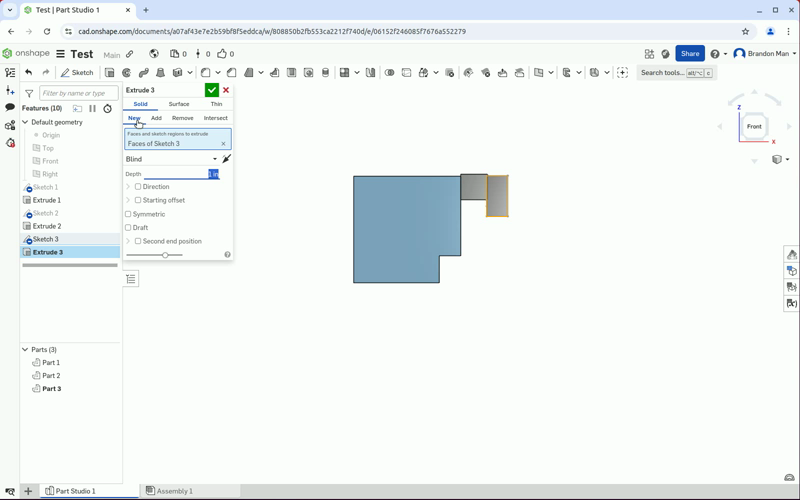
text(-0.962)
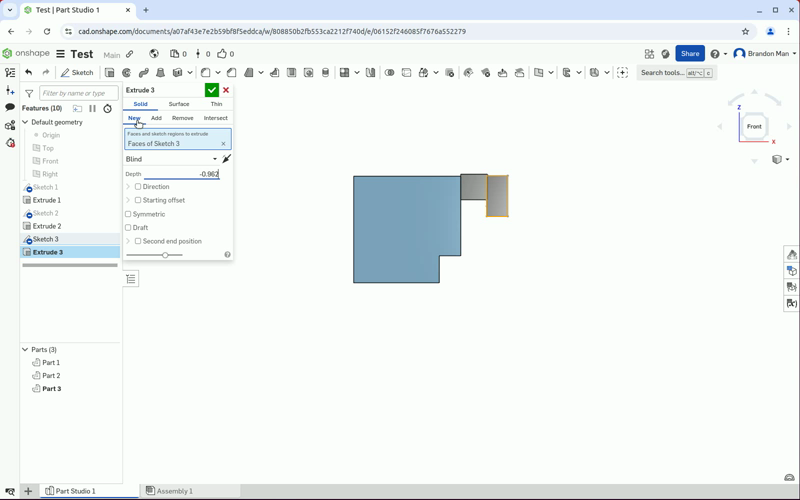
key(tab, 3)
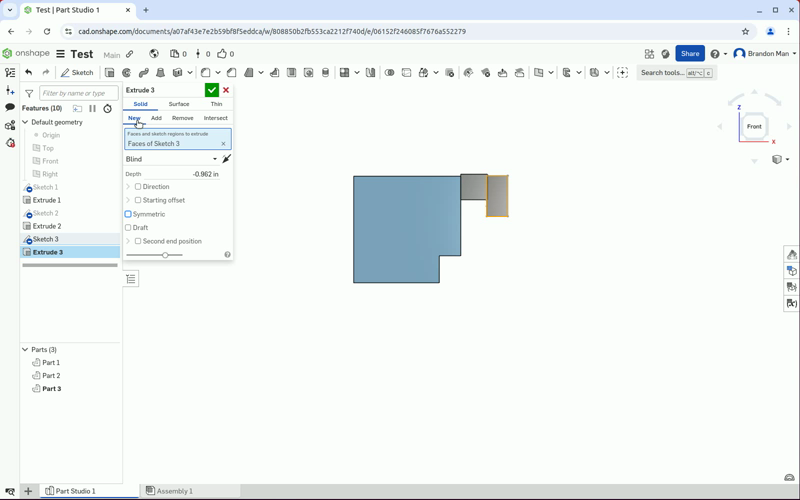
key(space)
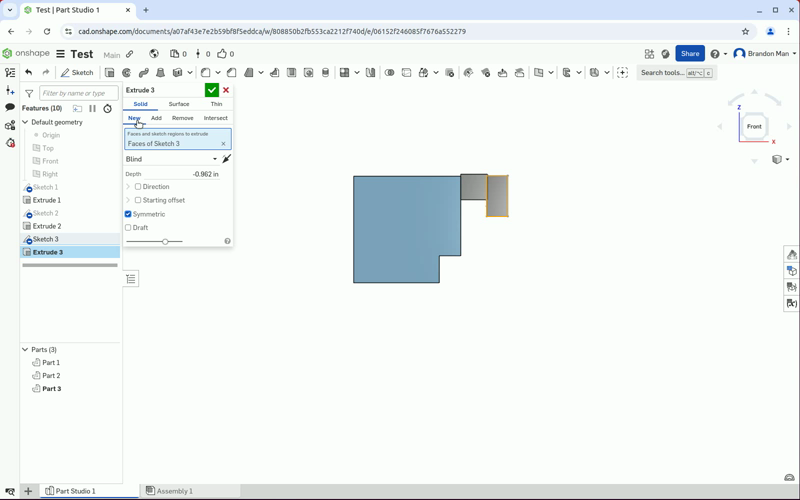
key(enter)
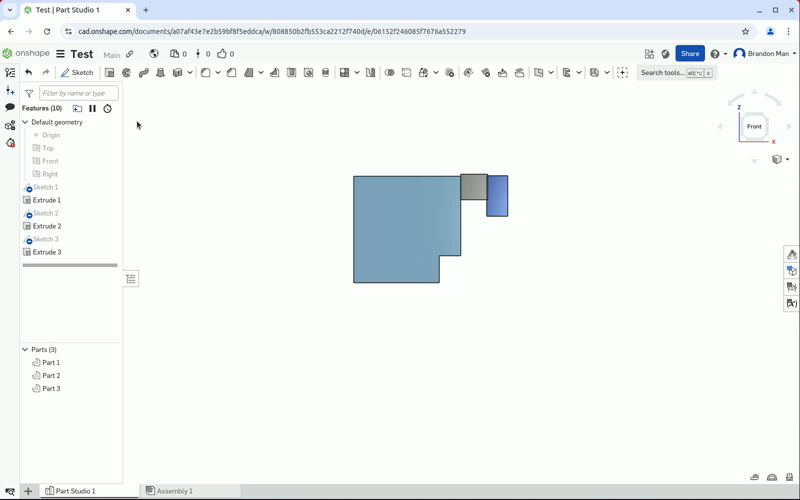
key(shift+h)
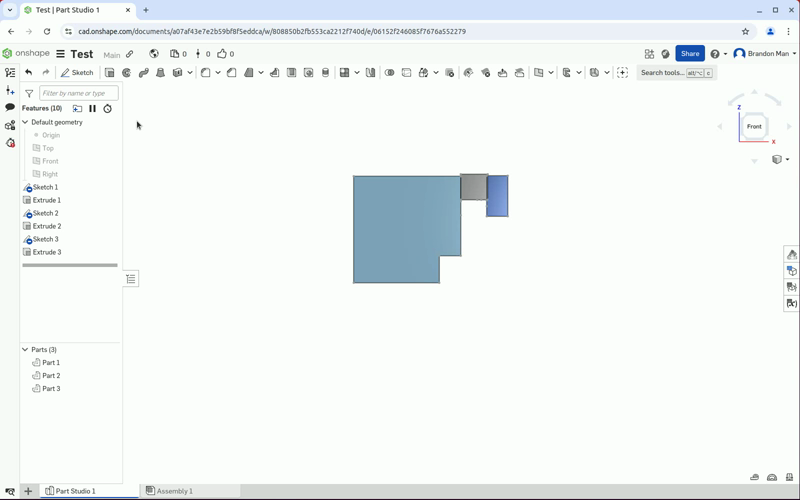
key(shift+h)
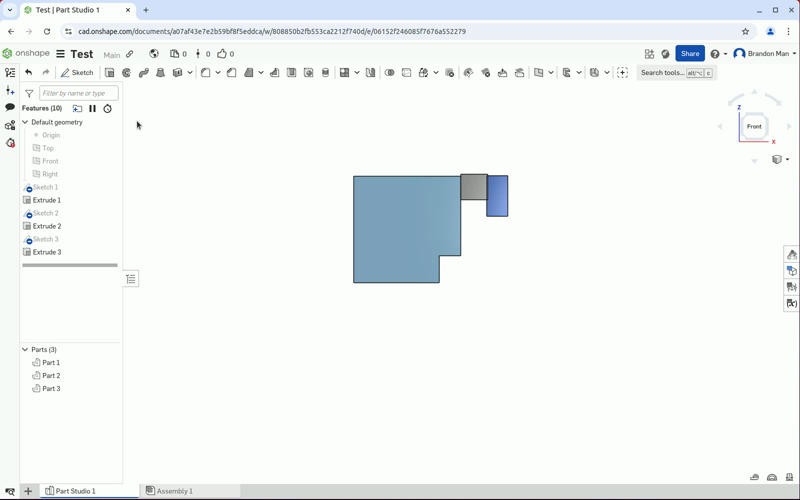
mouse_move(73, 189)
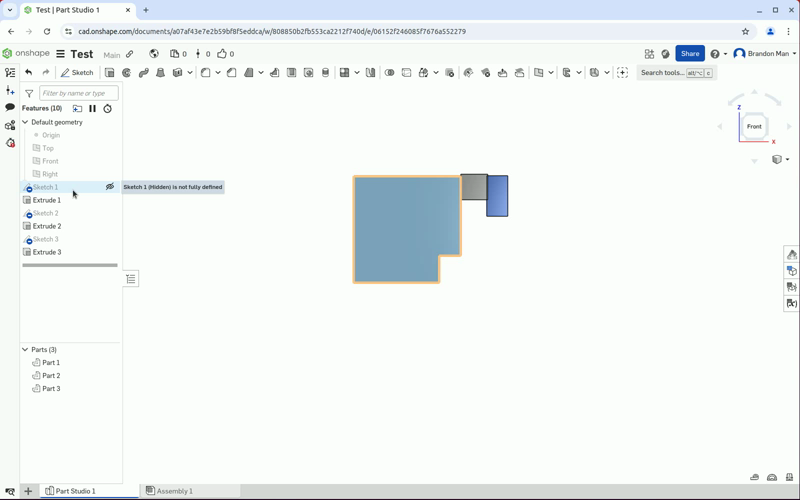
click(73, 189)
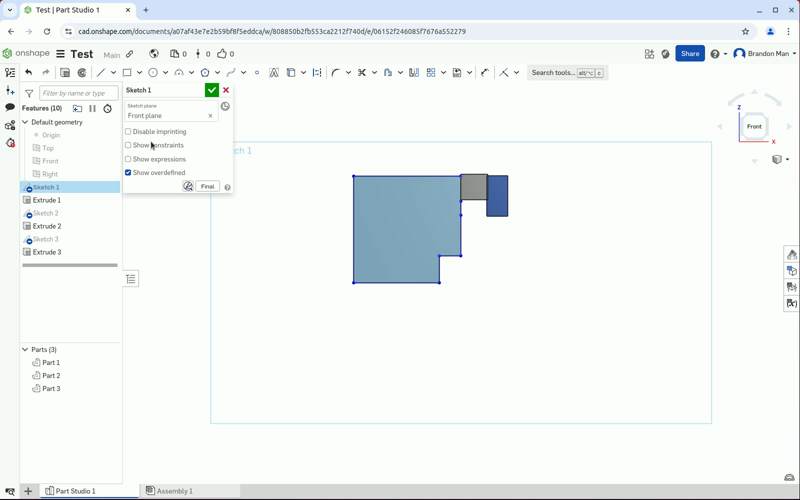
mouse_move(229, 92)
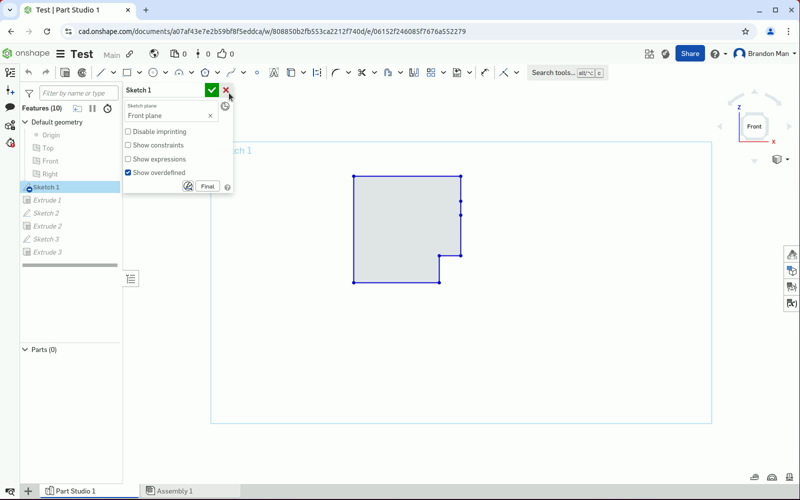
click(229, 92)
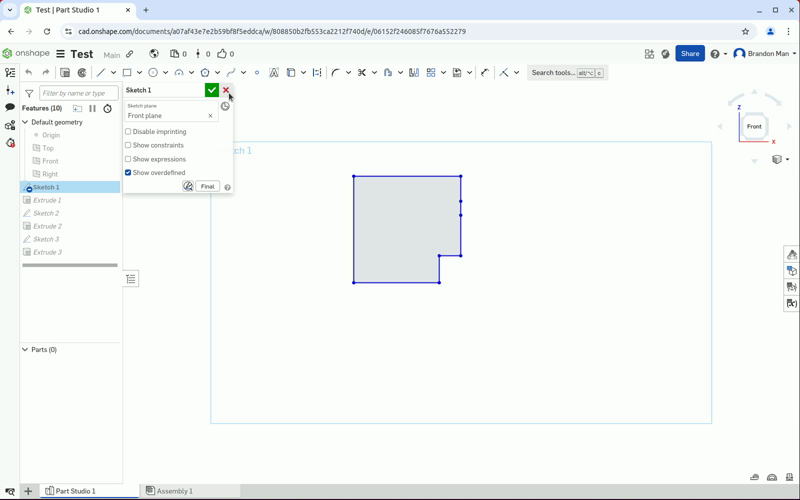
key(shift+s)
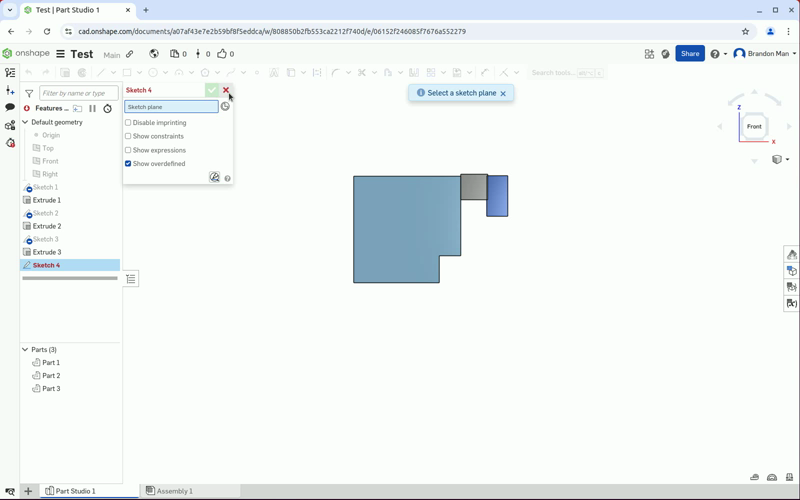
mouse_move(73, 163)
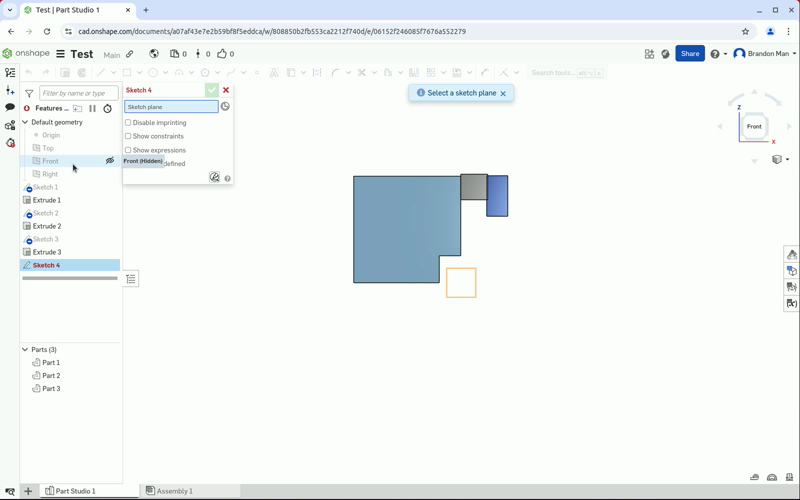
click(73, 163)
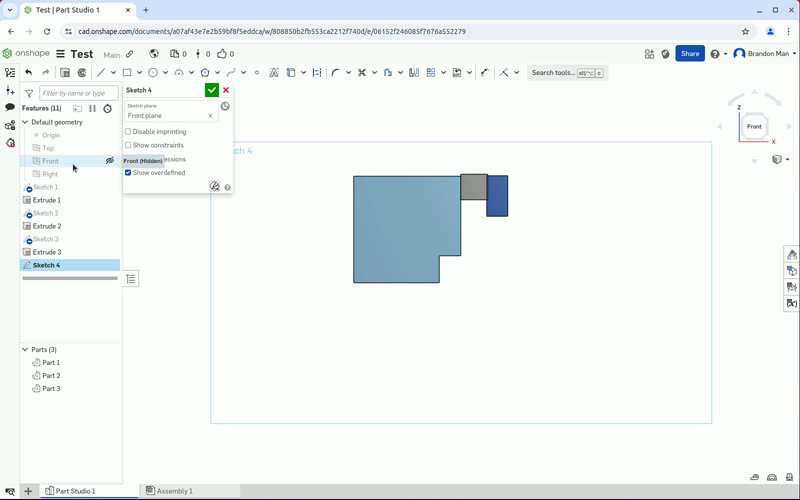
mouse_move(73, 352)
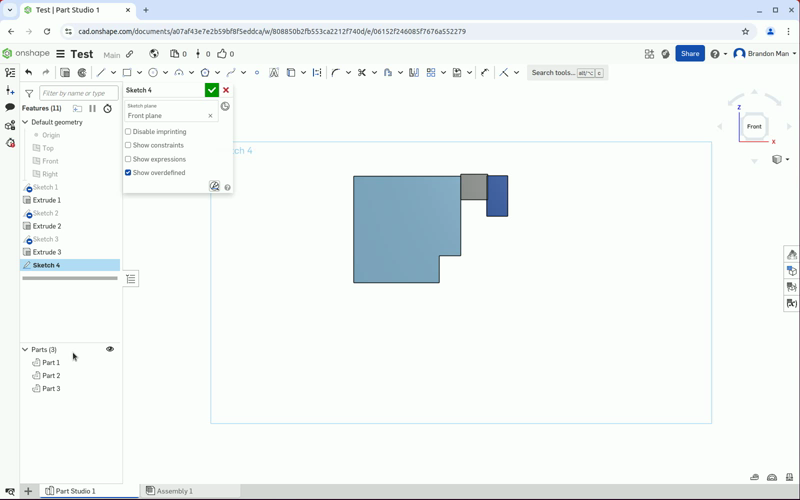
key(y)
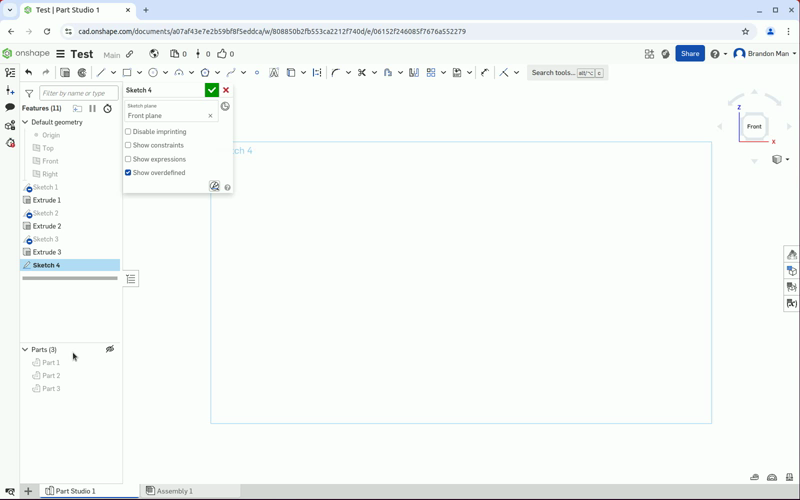
key(l)
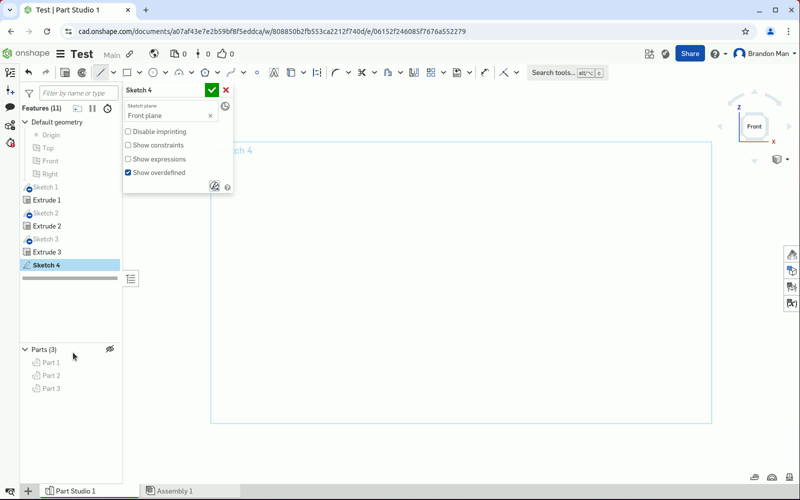
key_down(shift)
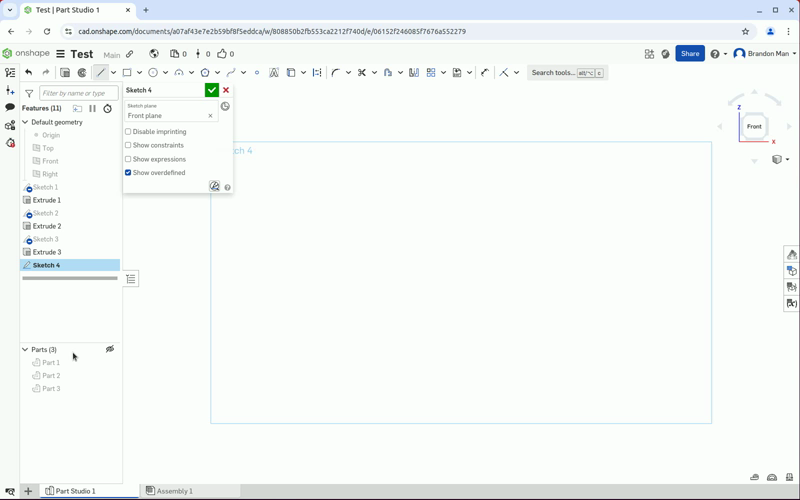
mouse_move(506, 216)
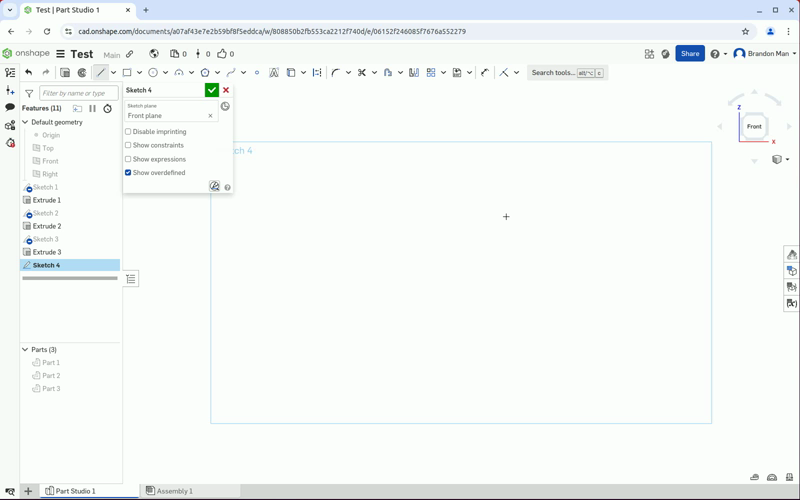
click(506, 216)
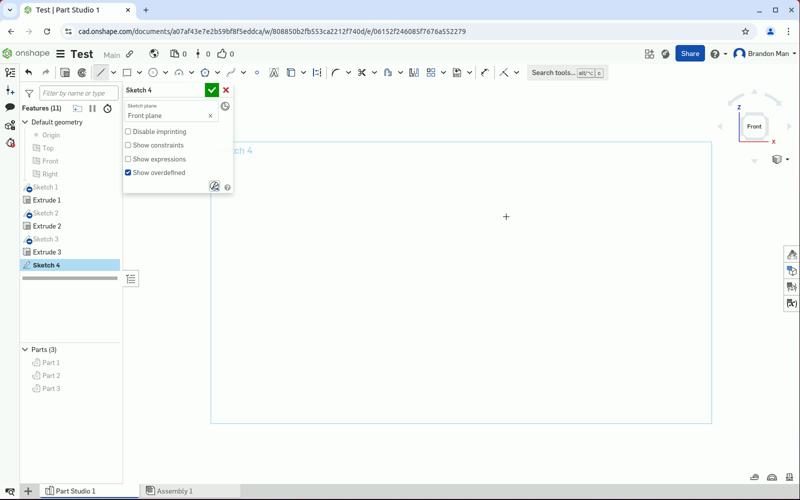
key_up(shift)
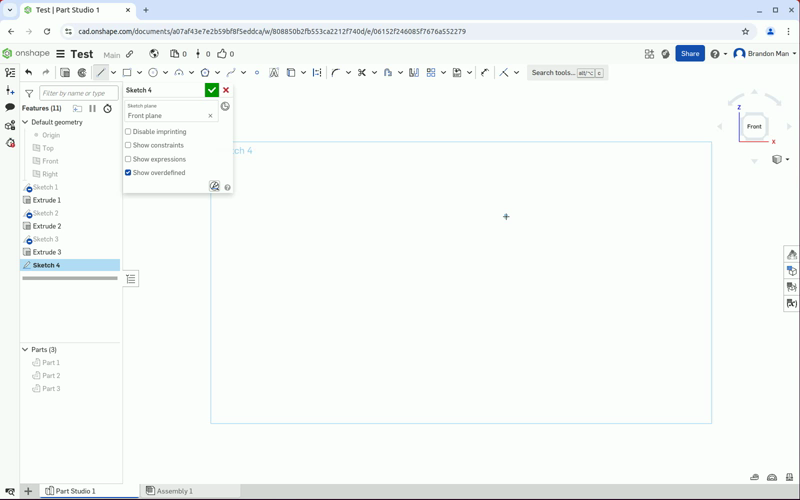
key_down(shift)
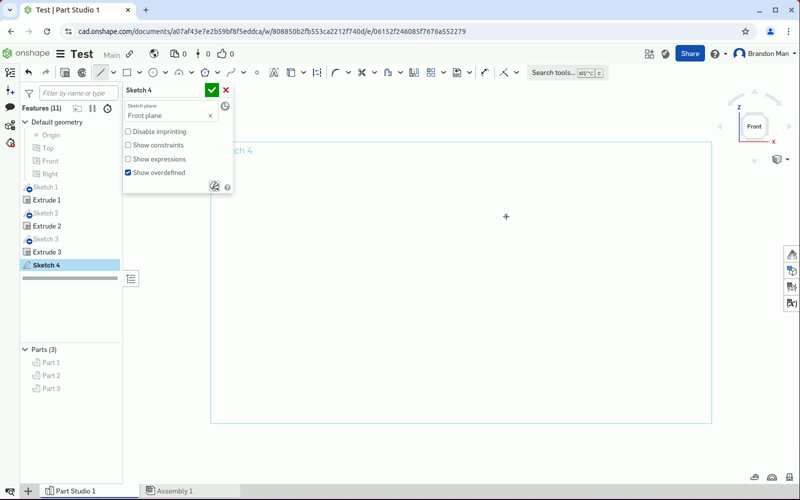
mouse_move(536, 216)
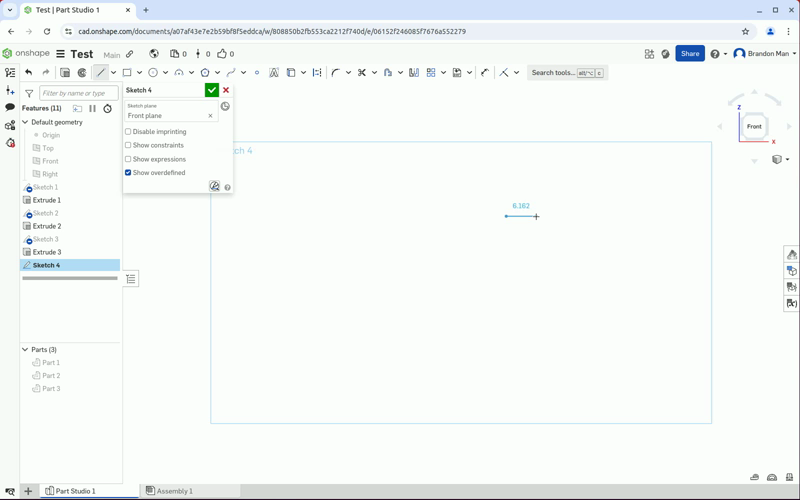
mouse_move(527, 216)
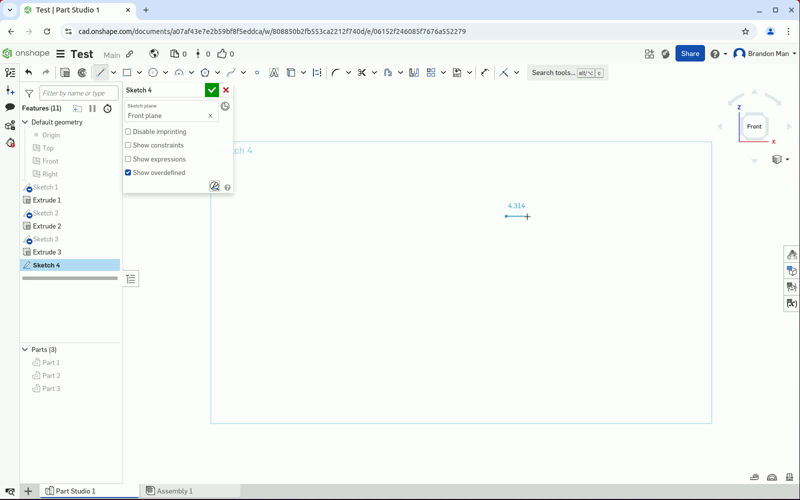
click(527, 216)
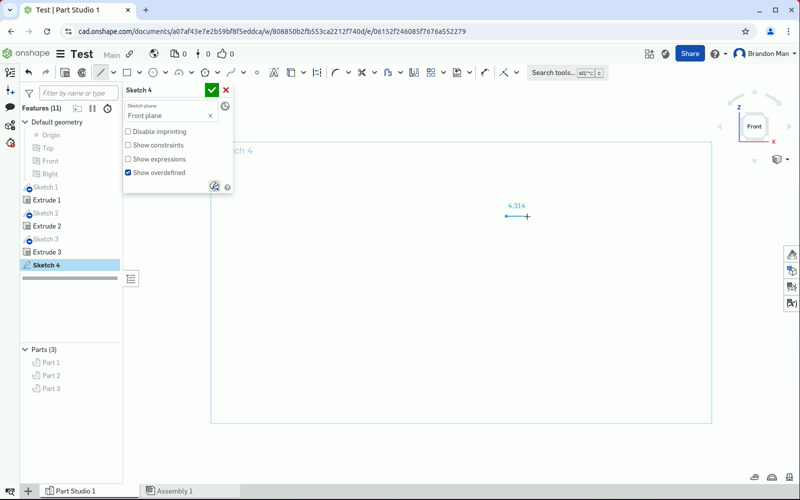
key_up(shift)
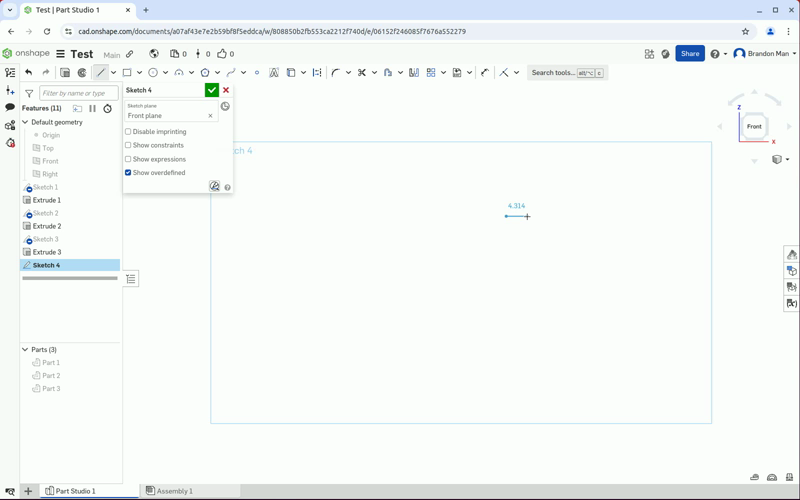
key_down(shift)
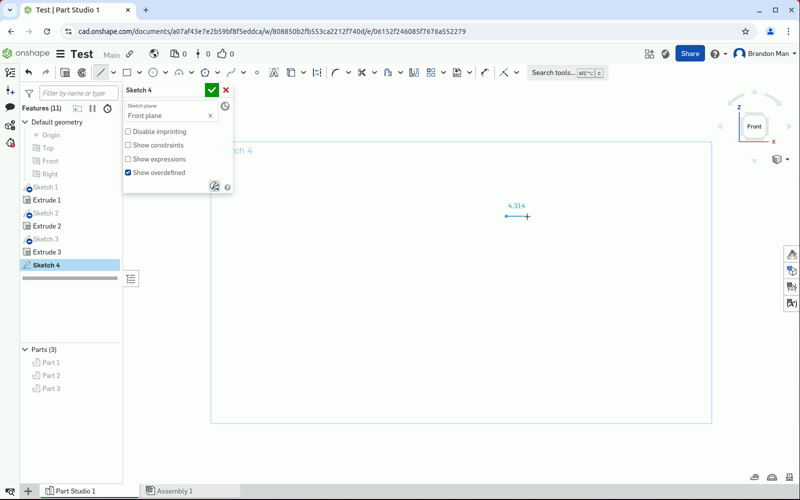
mouse_move(557, 216)
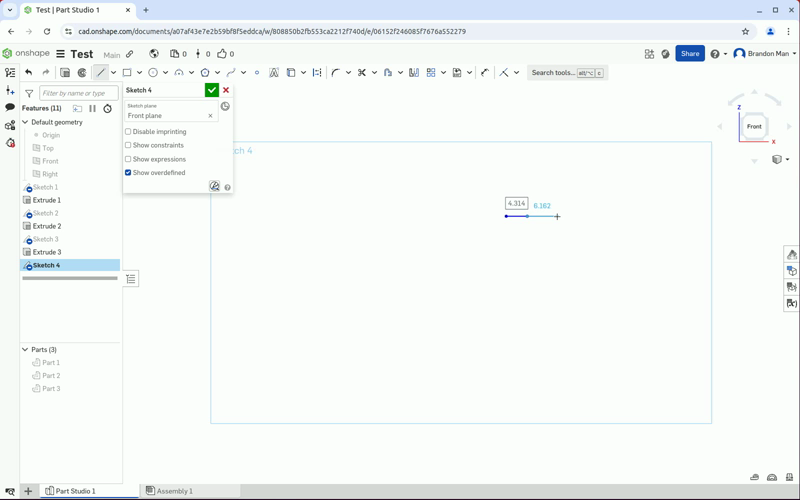
mouse_move(527, 175)
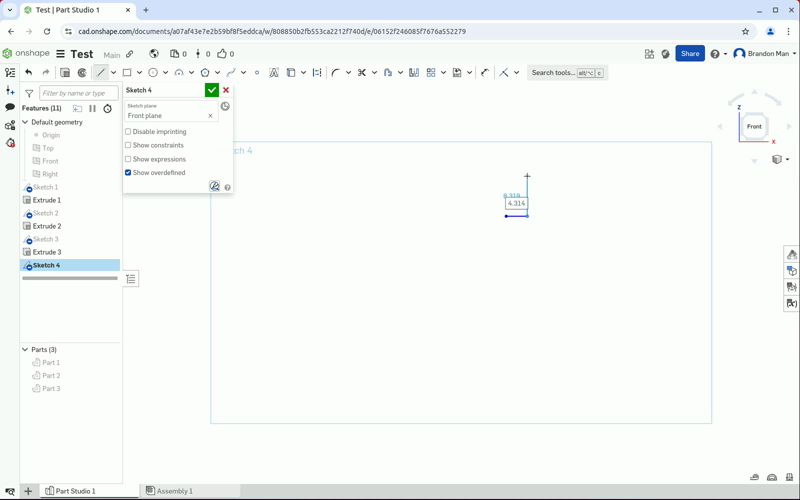
click(527, 175)
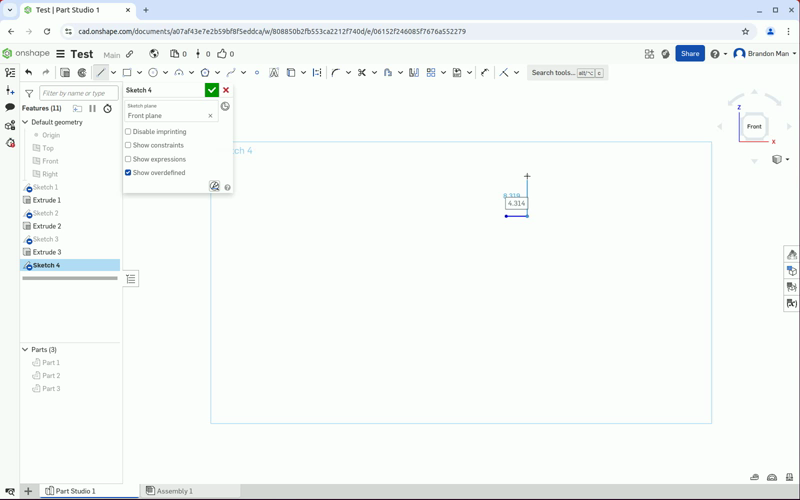
key_up(shift)
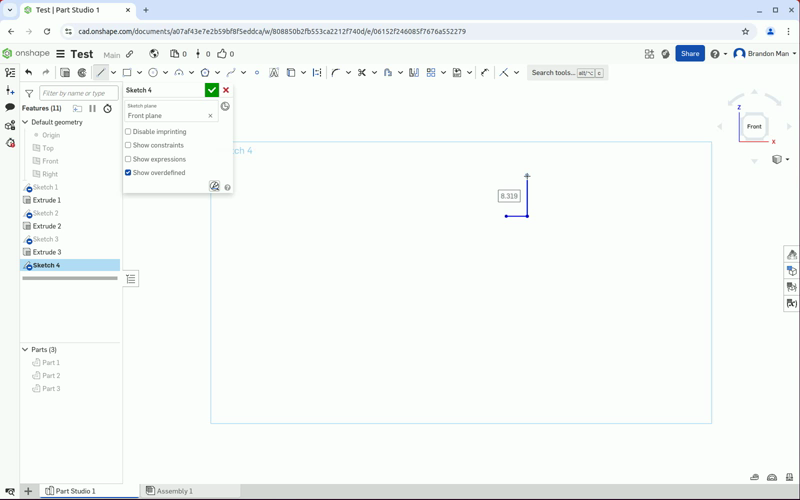
key_down(shift)
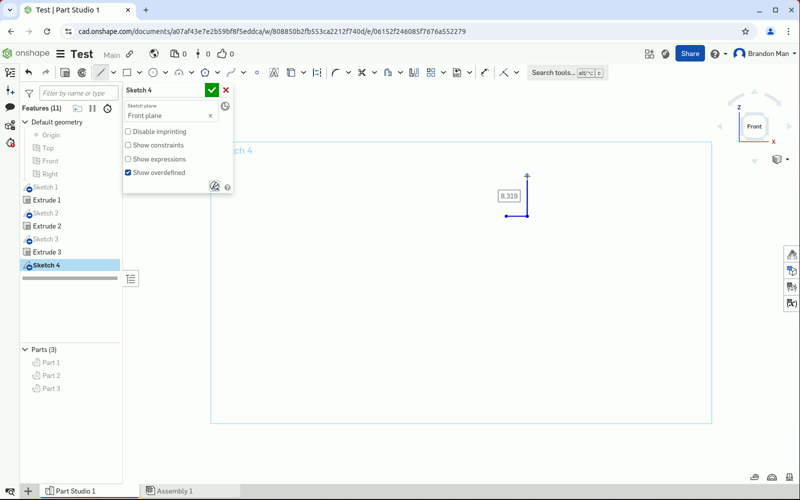
mouse_move(557, 175)
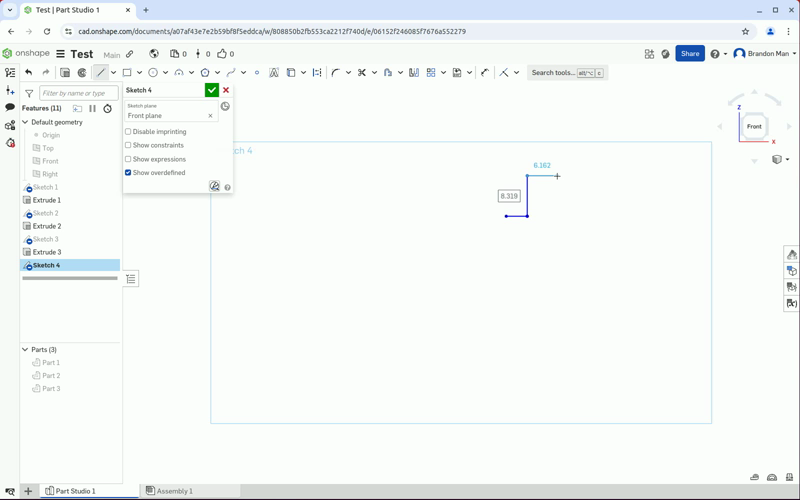
mouse_move(506, 175)
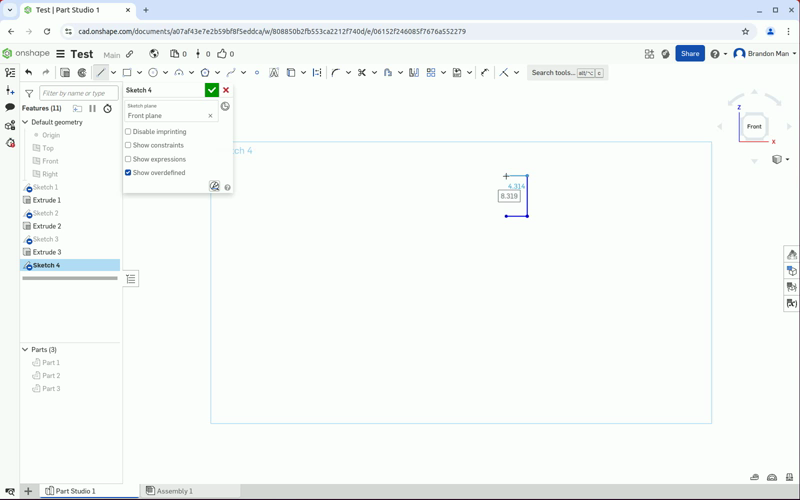
click(506, 175)
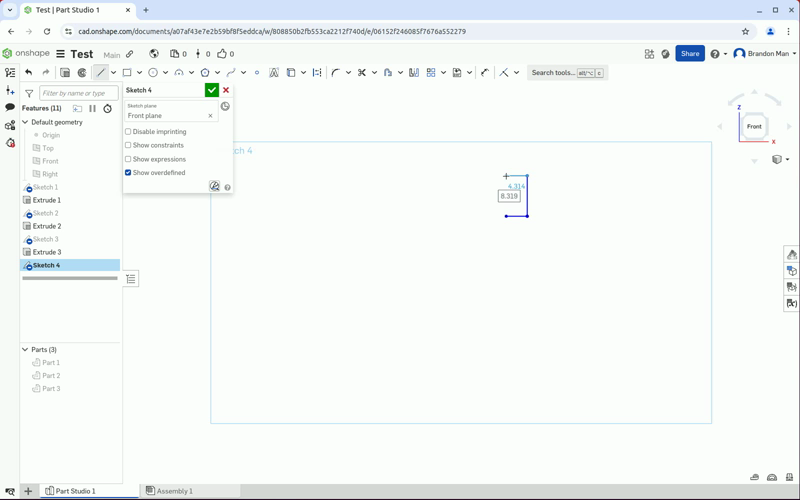
key_up(shift)
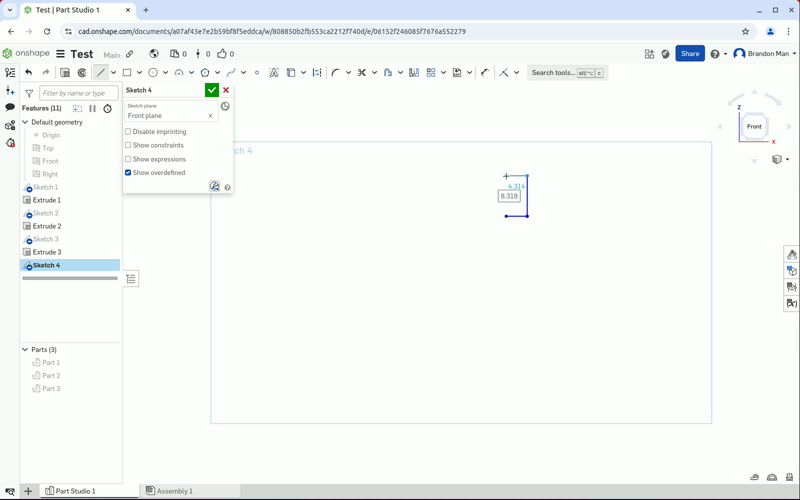
mouse_move(536, 175)
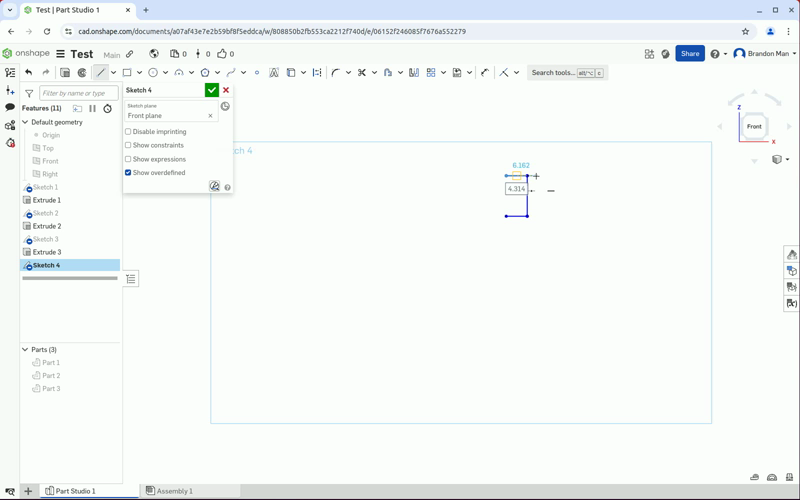
key_down(shift)
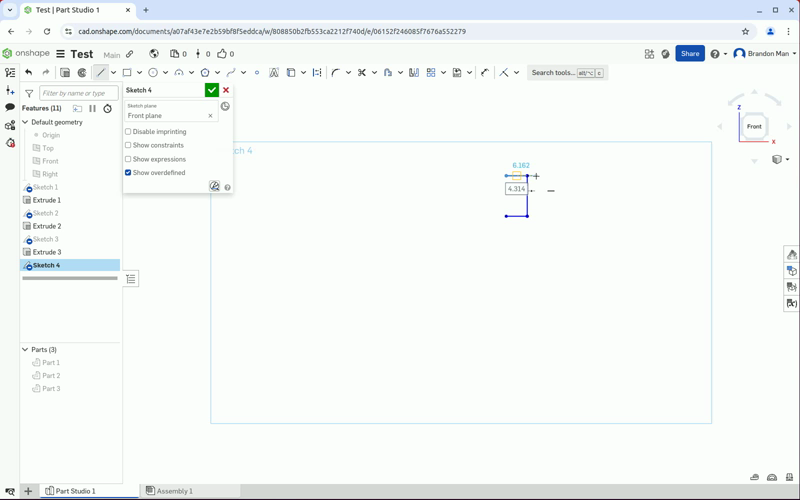
mouse_move(506, 216)
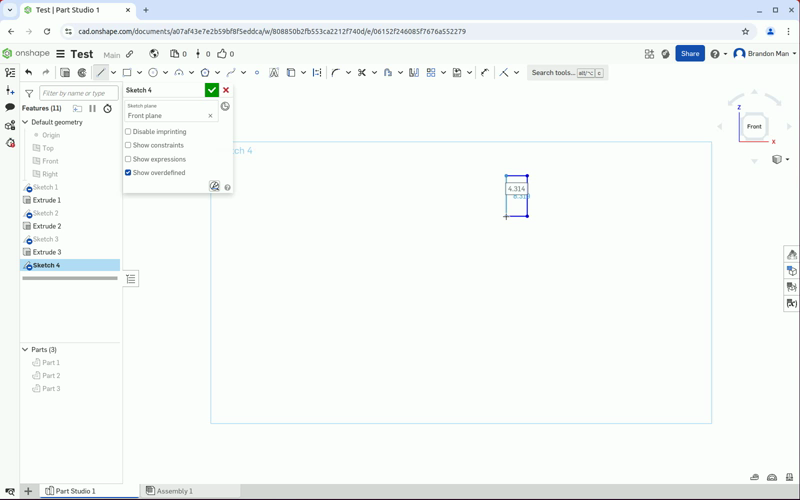
key_up(shift)
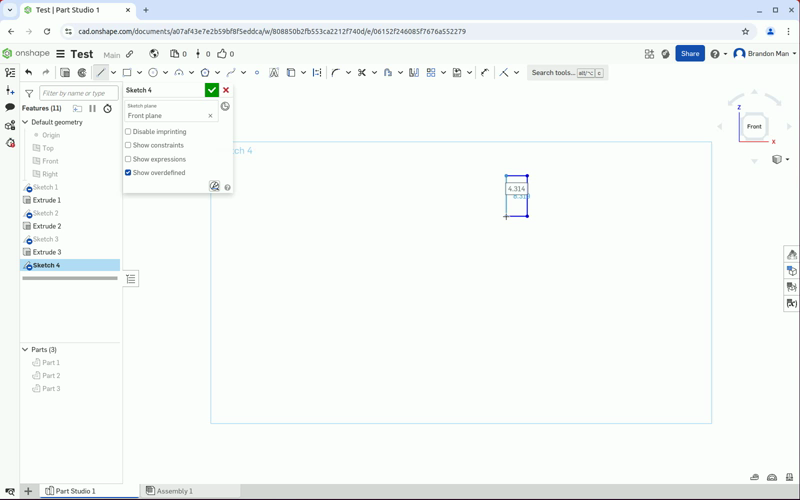
click(506, 216)
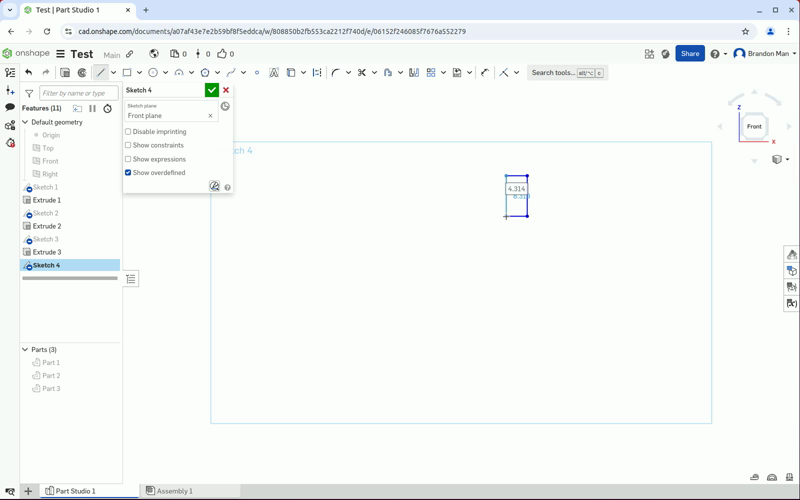
key(esc)
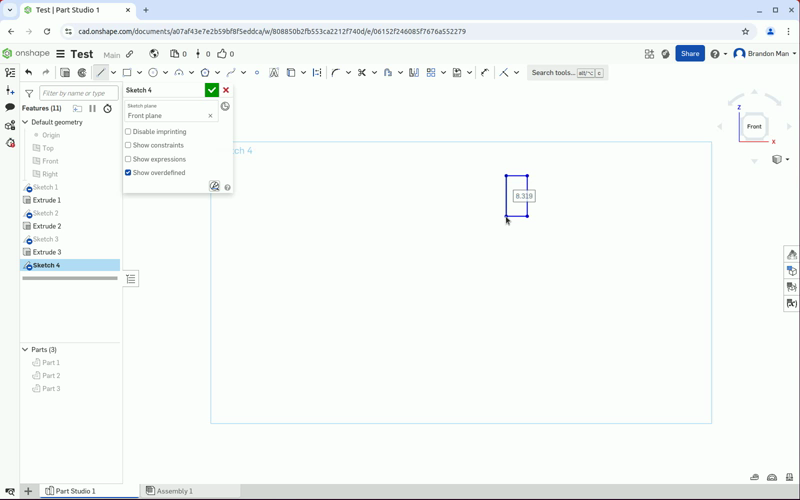
mouse_move(507, 203)
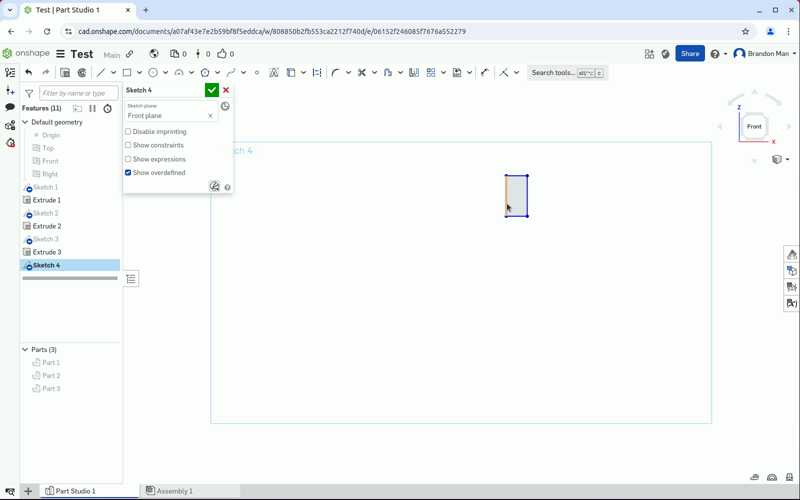
scroll(6)
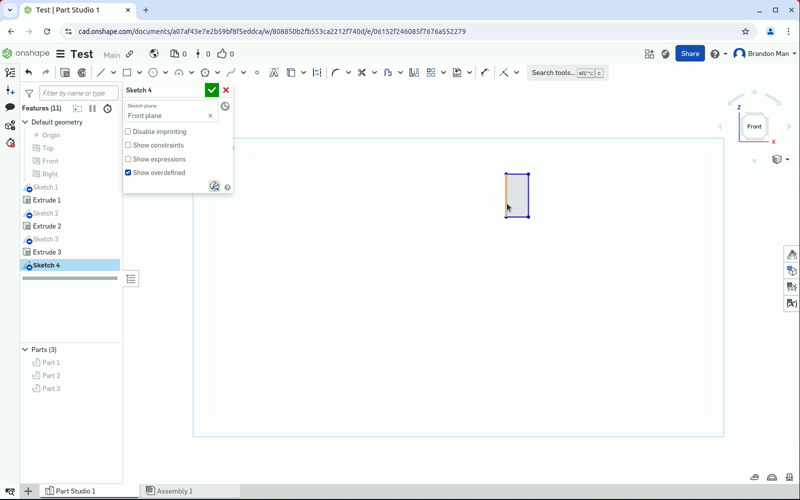
scroll(6)
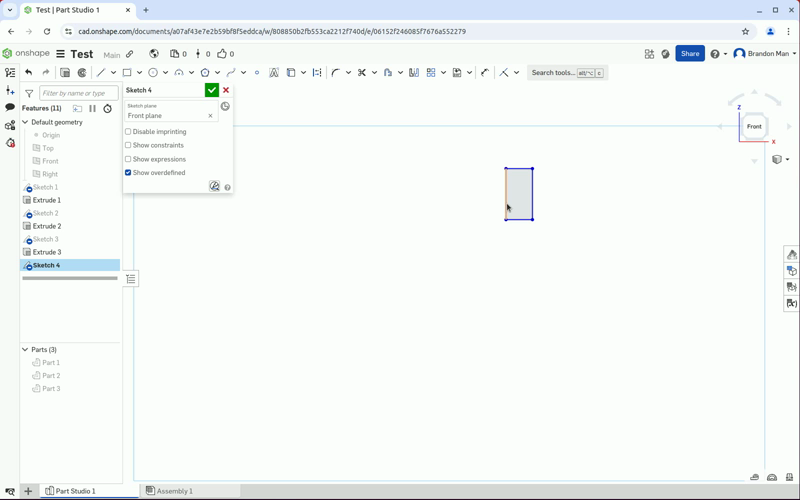
scroll(6)
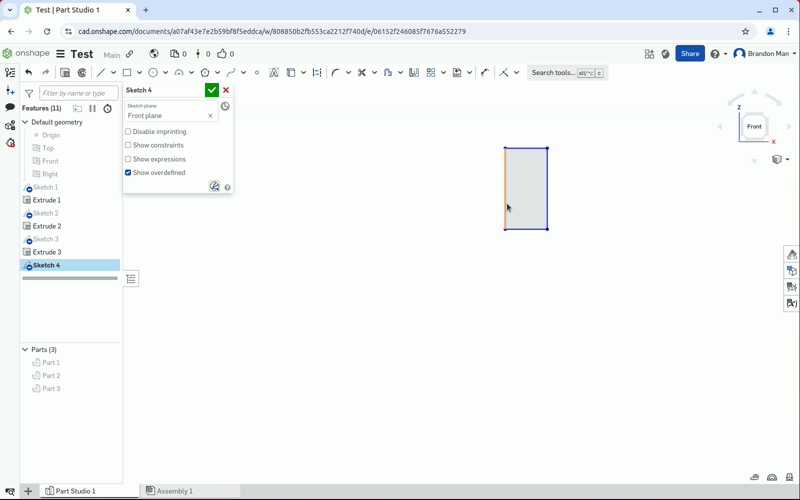
scroll(6)
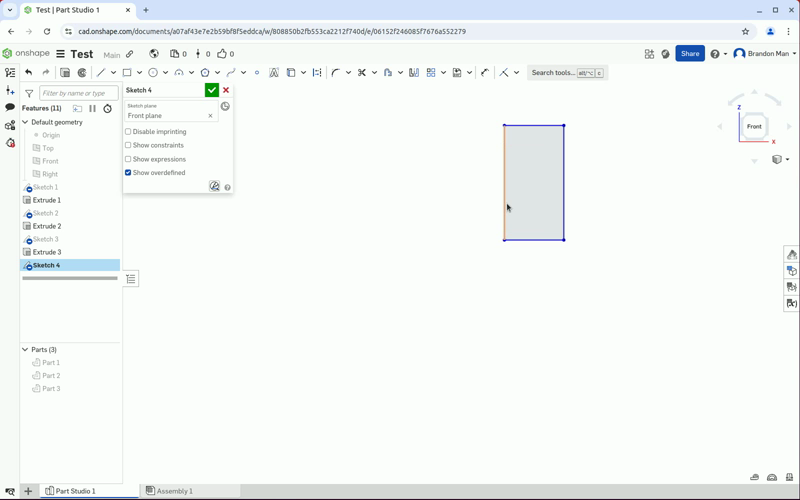
scroll(6)
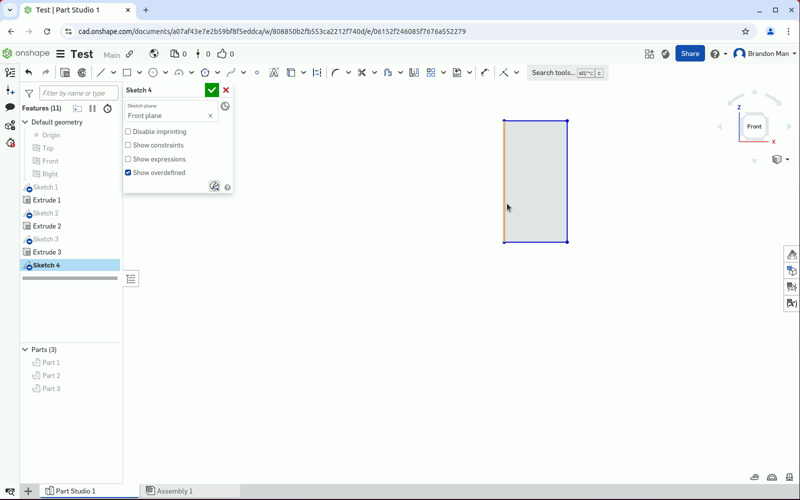
scroll(6)
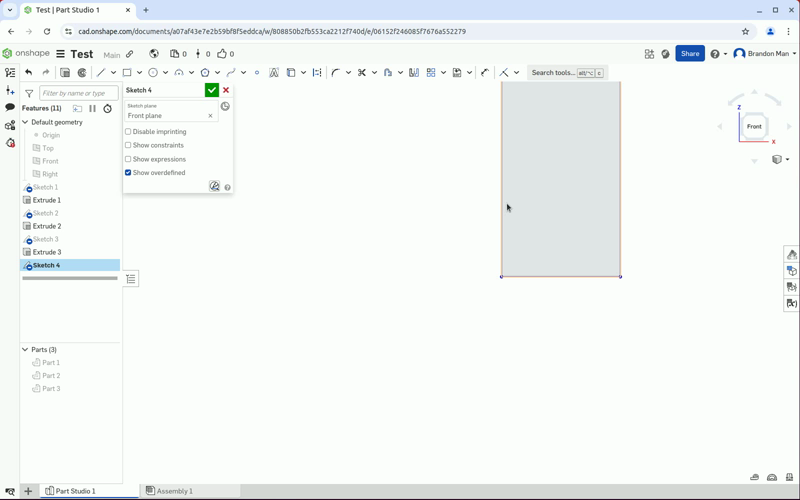
scroll(6)
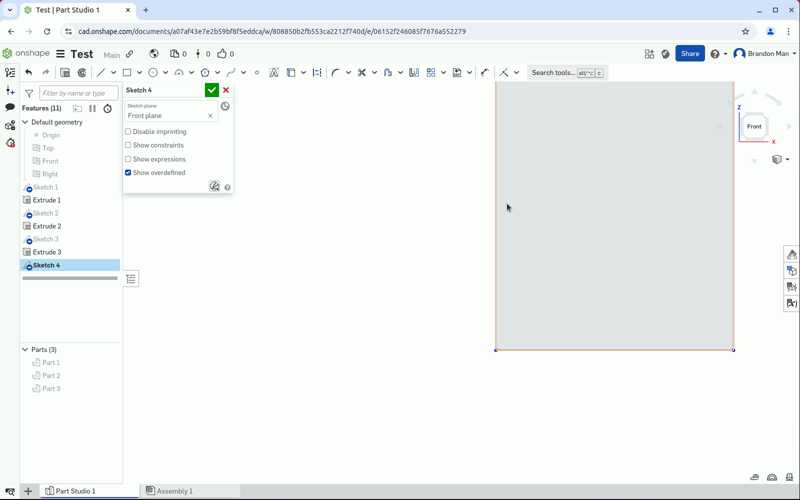
click(507, 203)
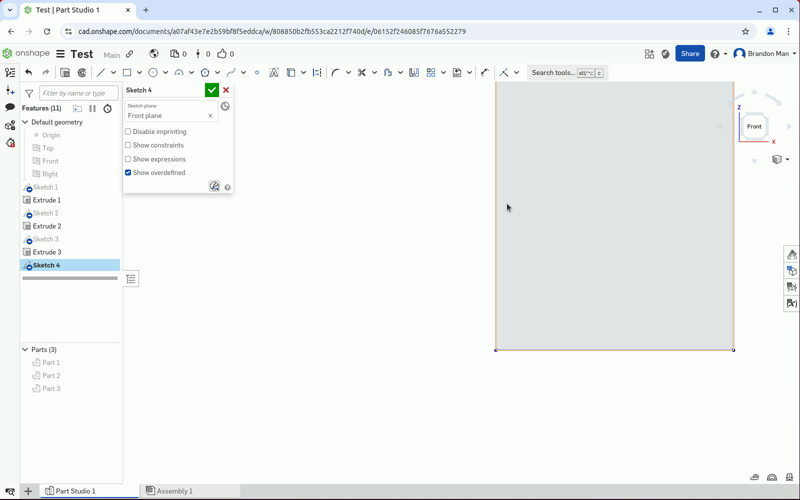
scroll(-6)
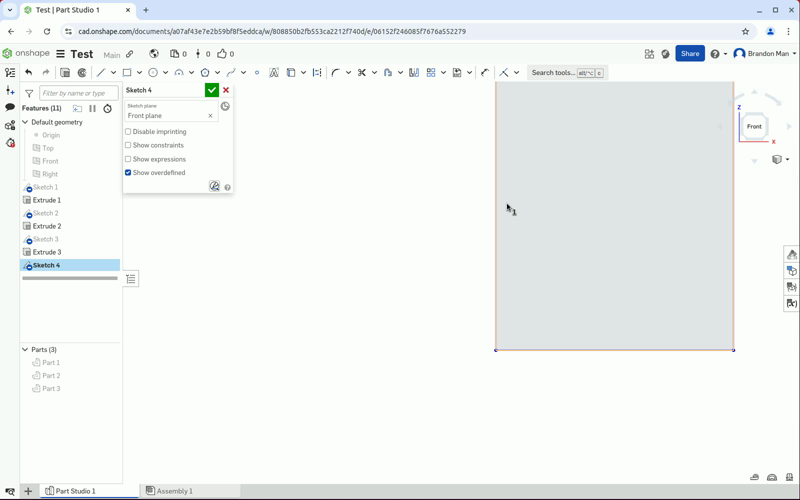
scroll(-6)
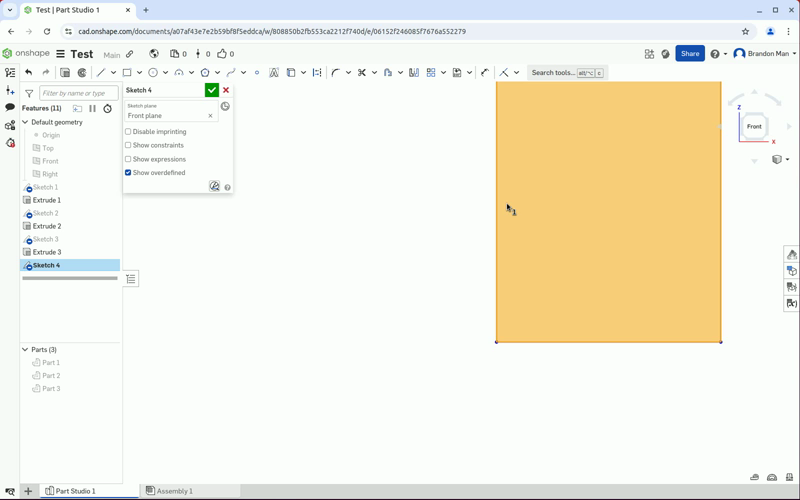
scroll(-6)
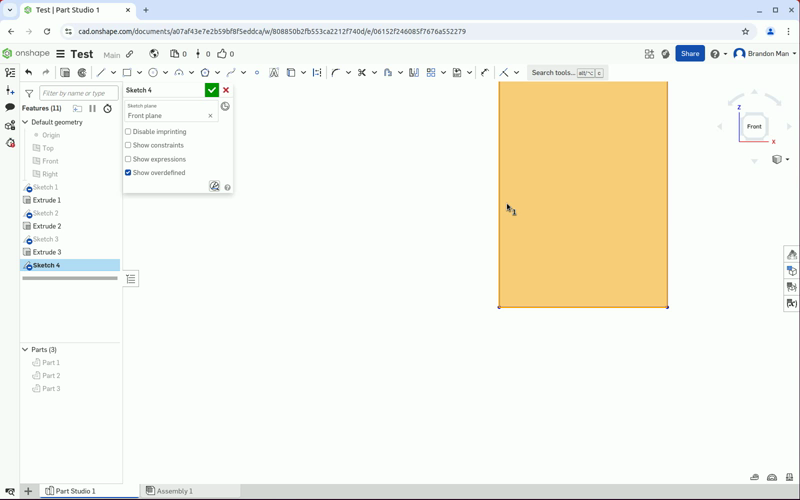
scroll(-6)
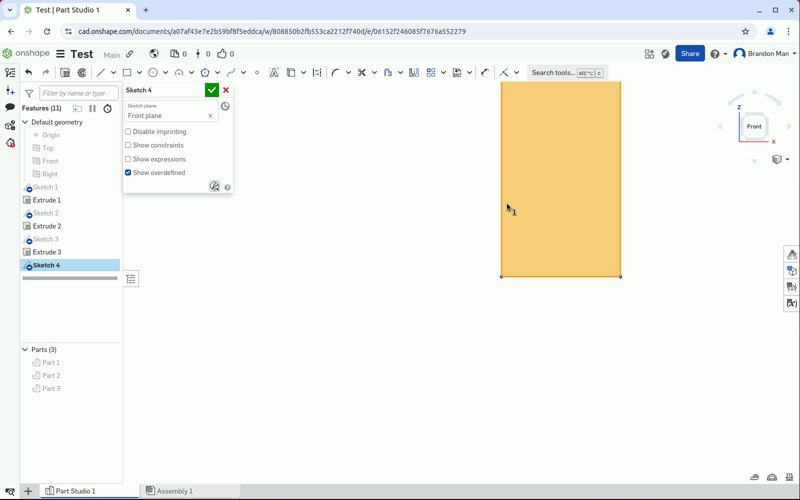
scroll(-6)
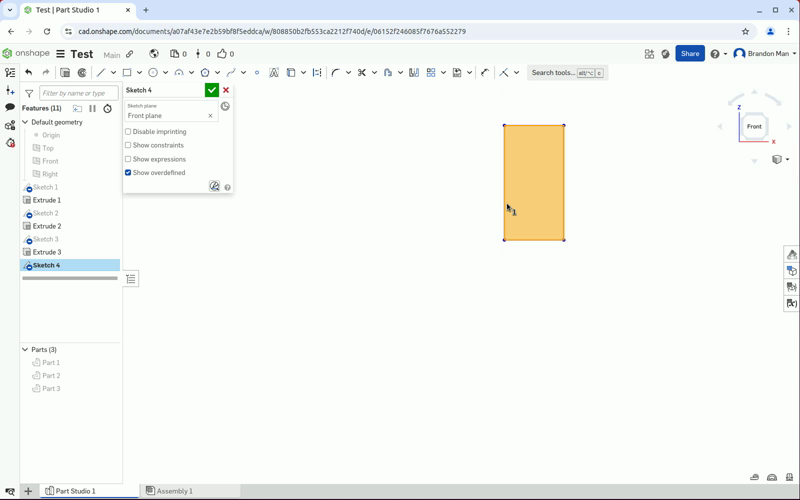
scroll(-6)
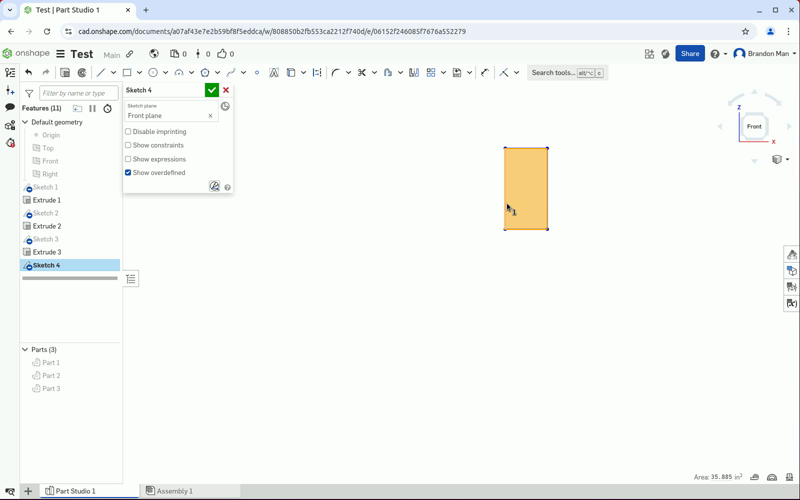
scroll(-6)
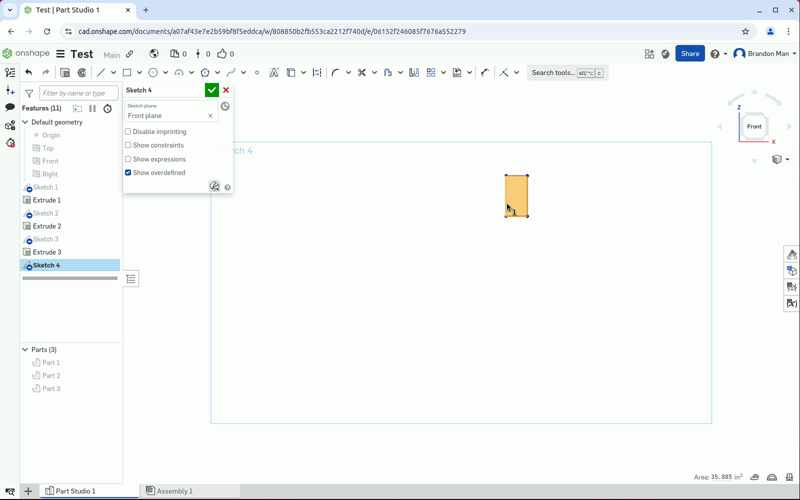
mouse_move(73, 352)
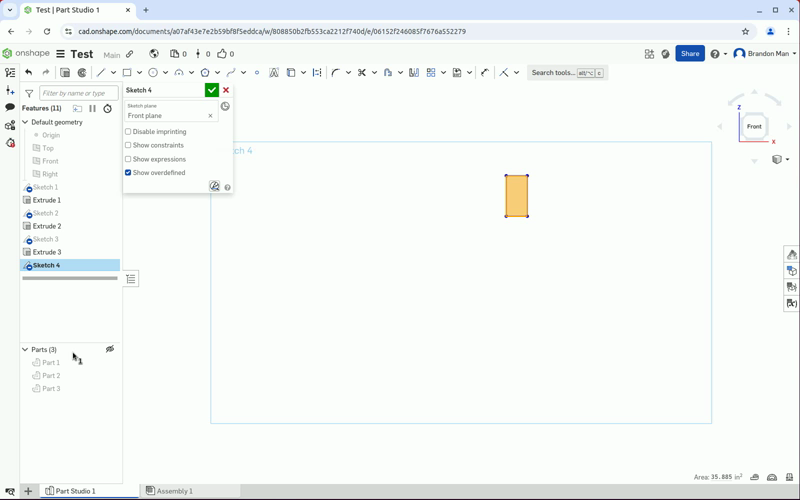
key(shift+y)
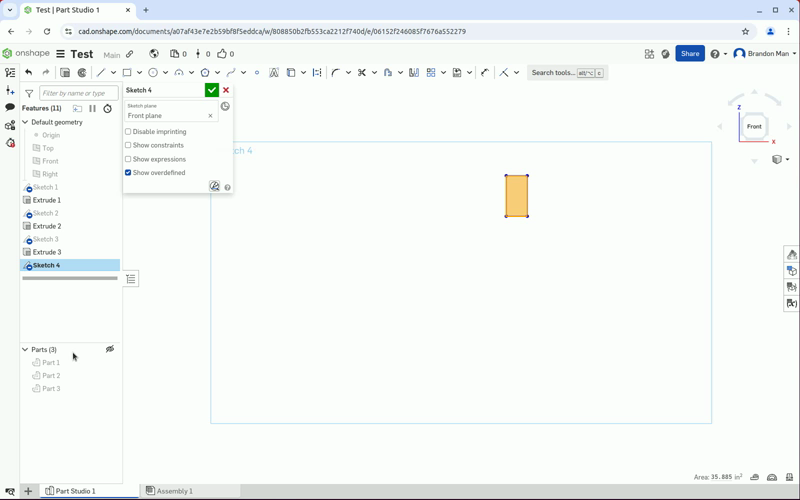
key(shift+e)
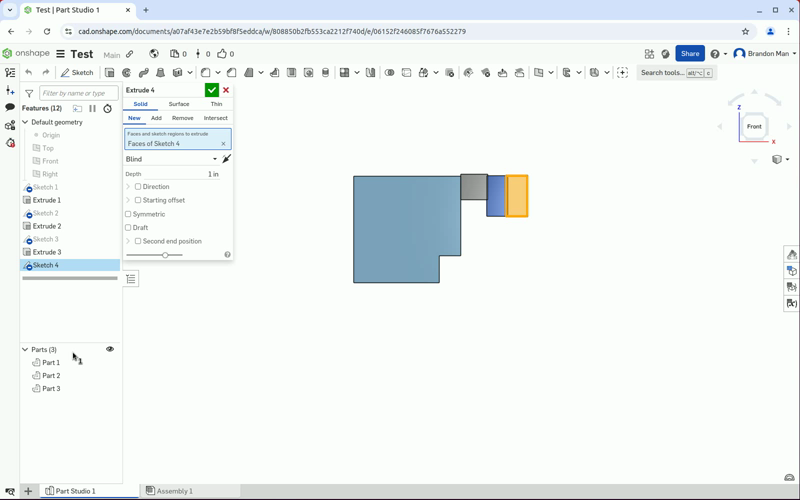
mouse_move(143, 106)
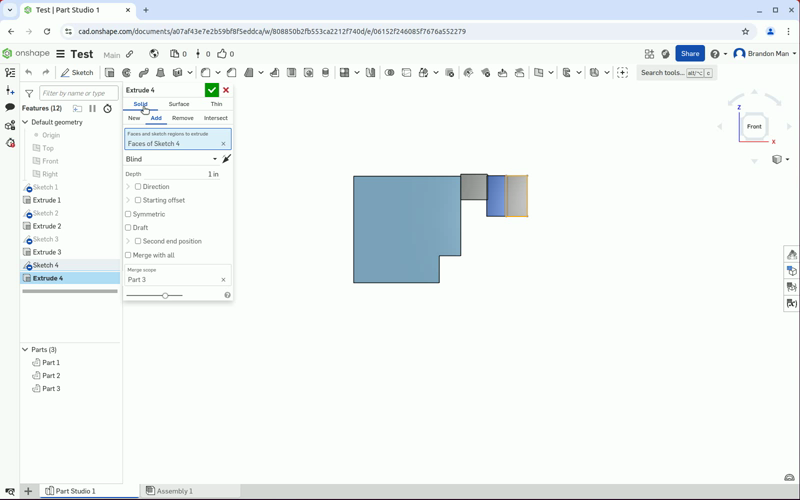
click(143, 106)
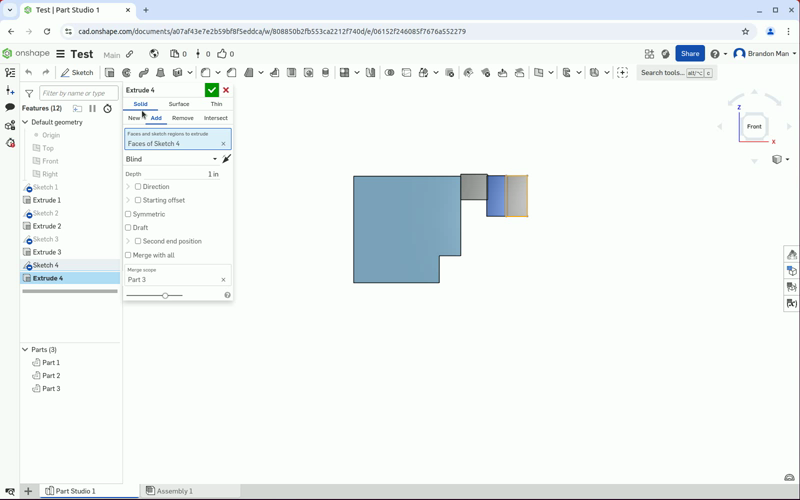
mouse_move(137, 120)
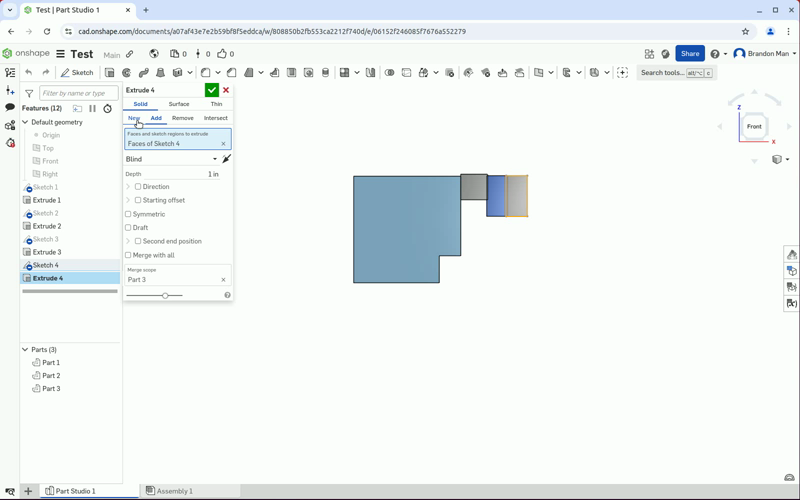
click(137, 120)
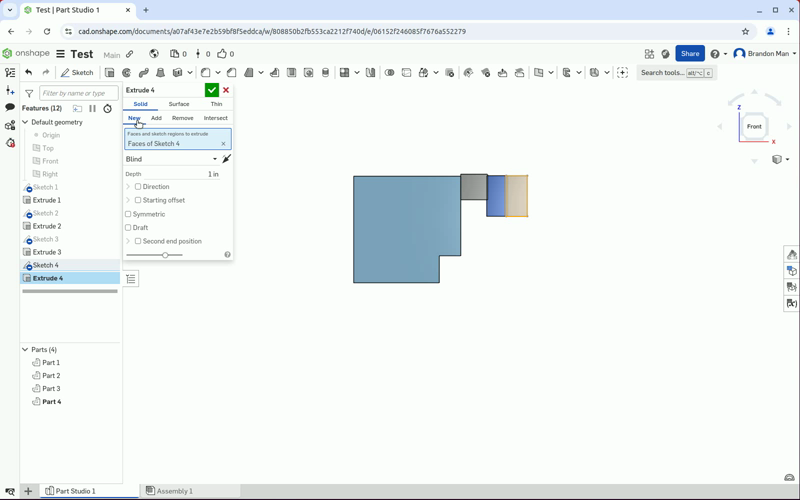
key(tab, 4)
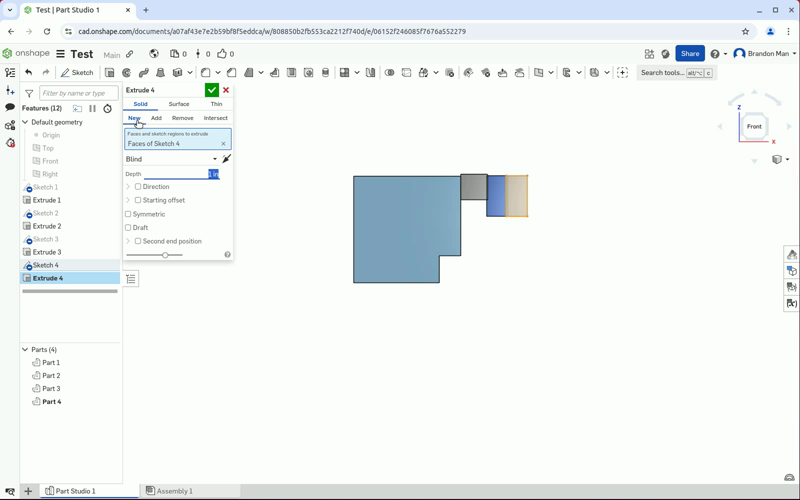
text(-0.962)
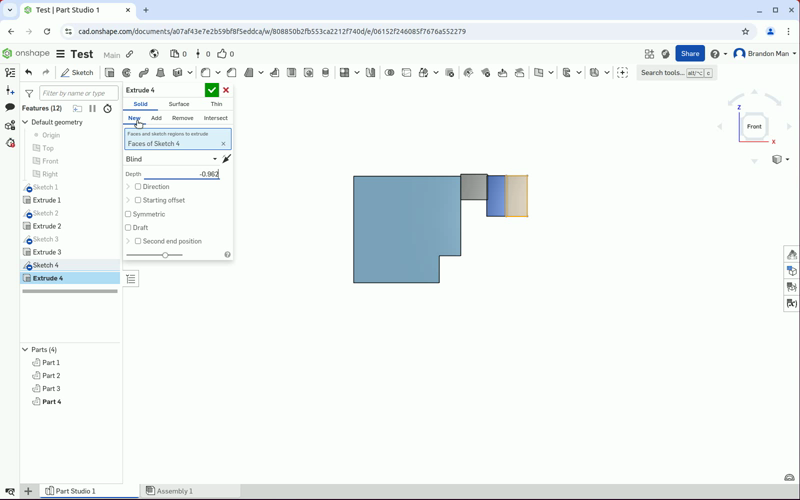
key(tab, 3)
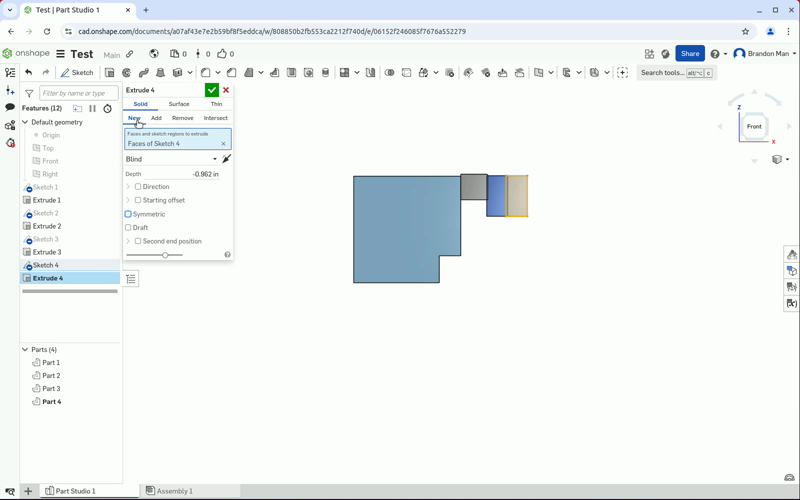
key(space)
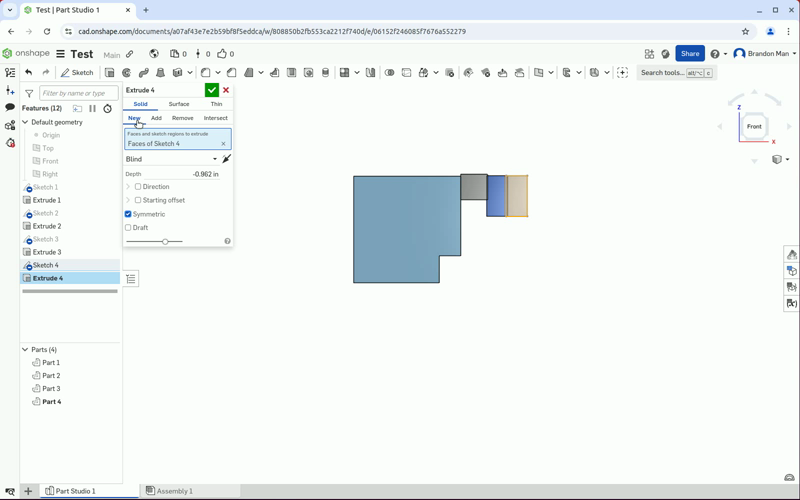
key(enter)
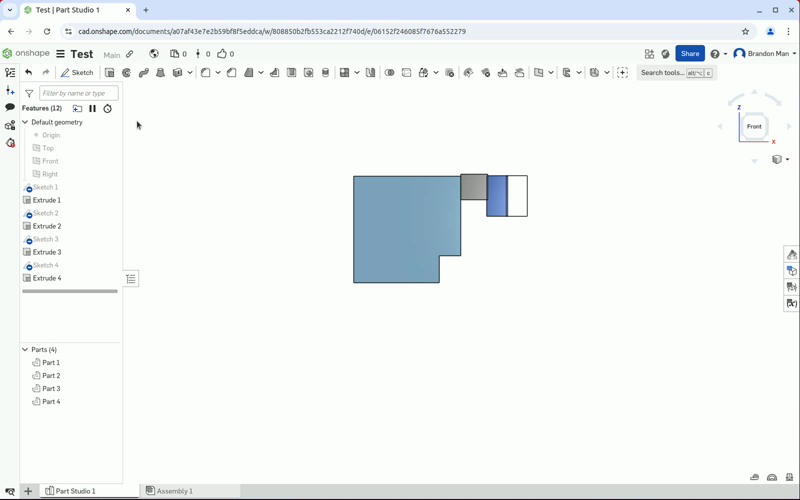
key(shift+h)
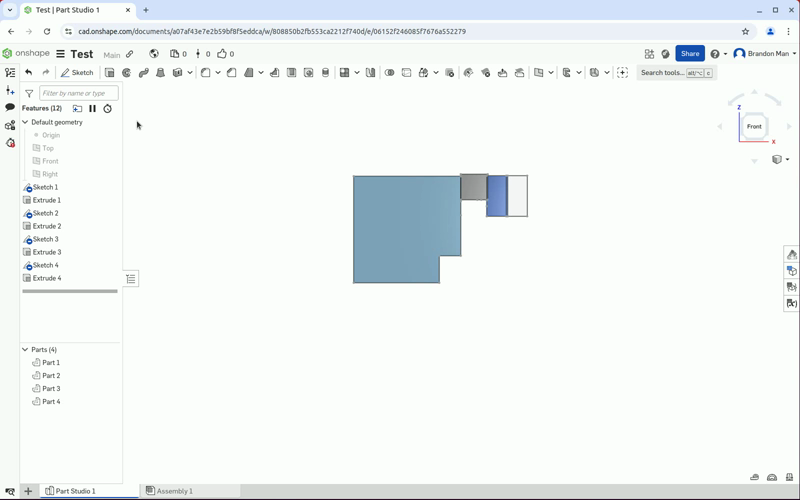
key(shift+h)
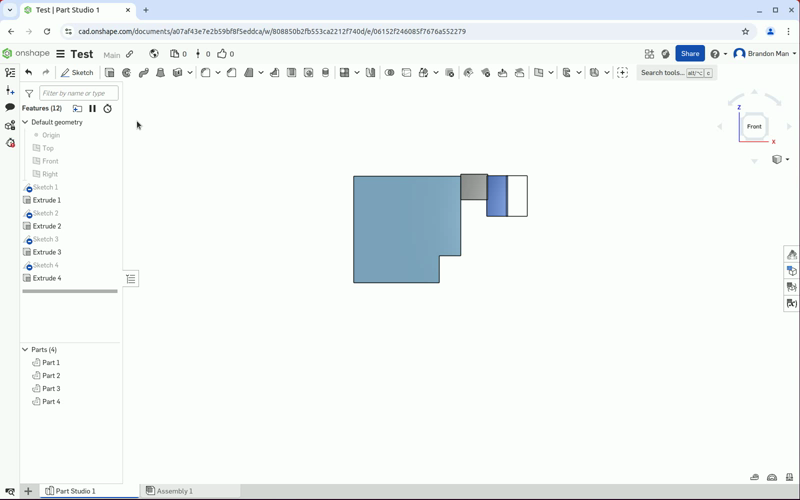
mouse_move(73, 189)
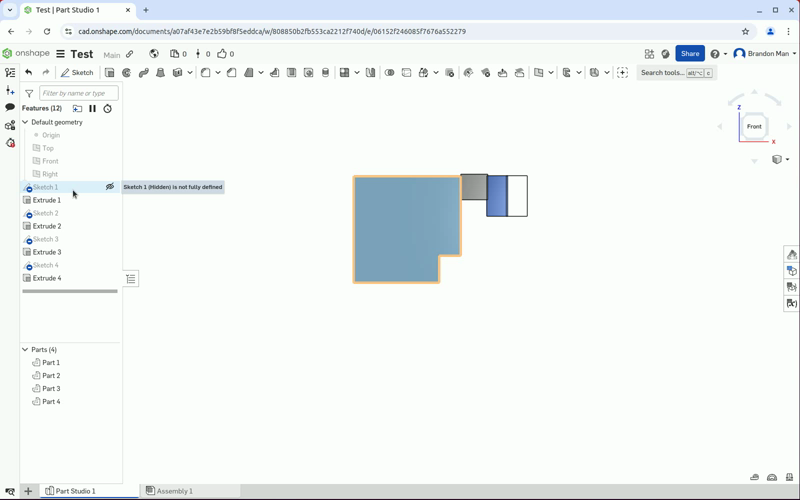
click(73, 189)
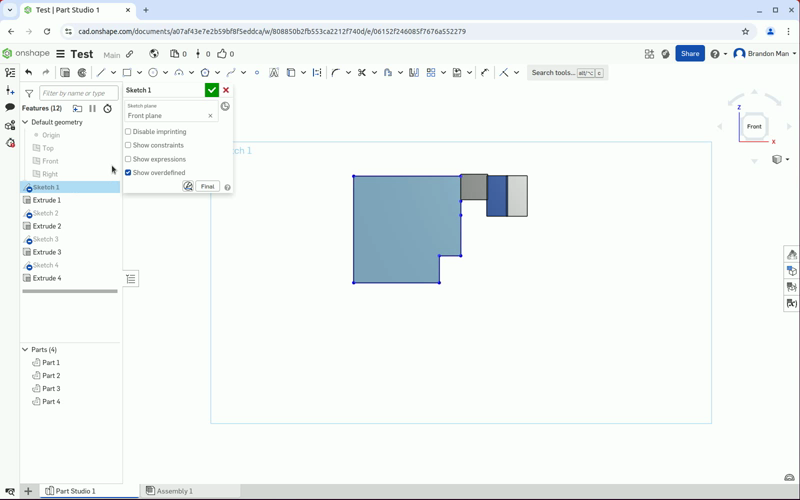
mouse_move(229, 92)
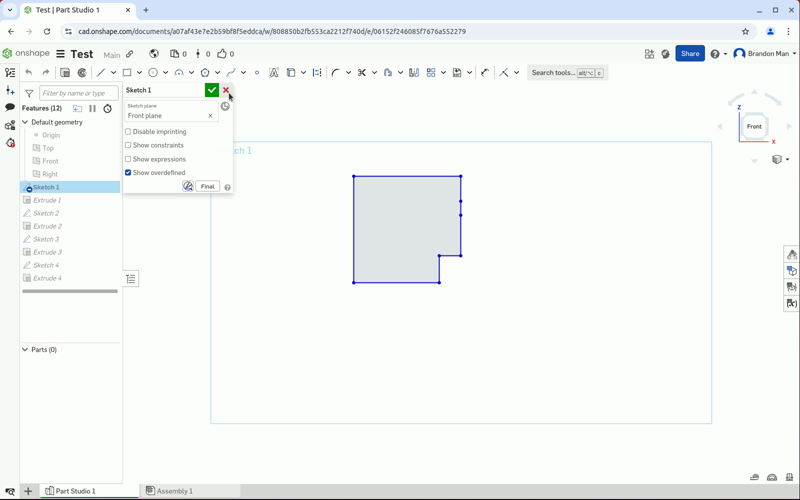
click(229, 92)
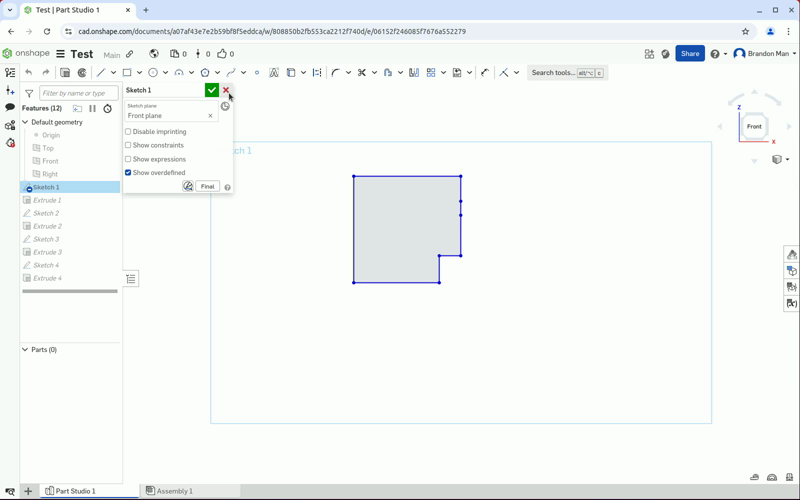
key(shift+s)
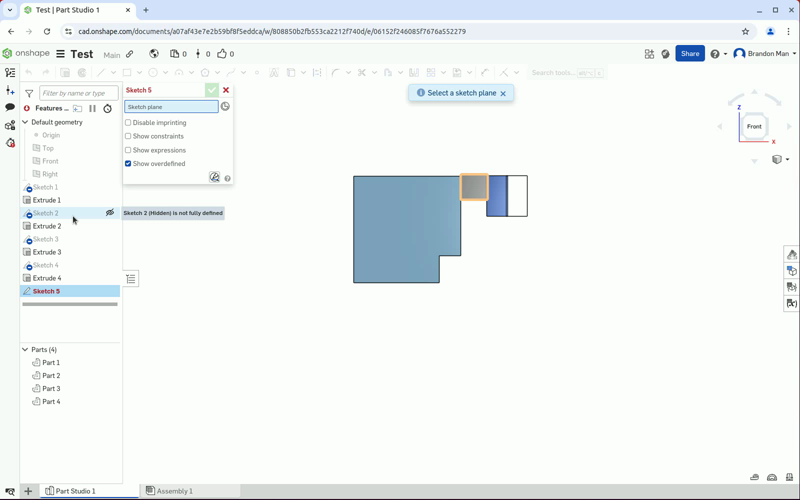
scroll(3)
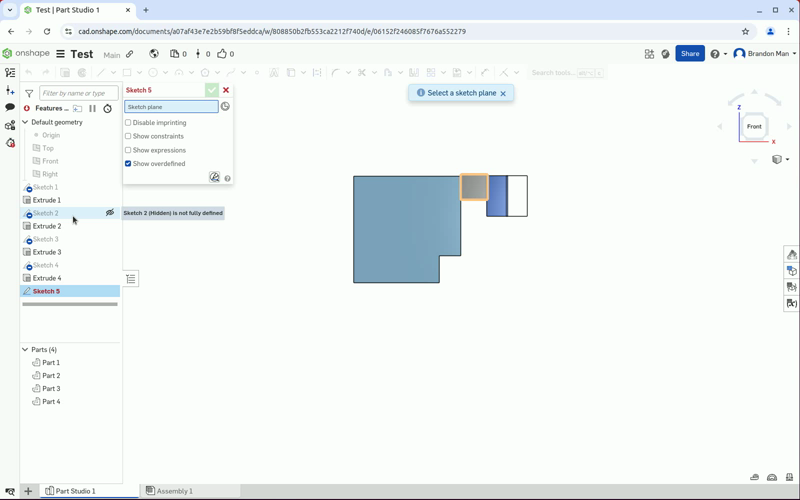
mouse_move(73, 163)
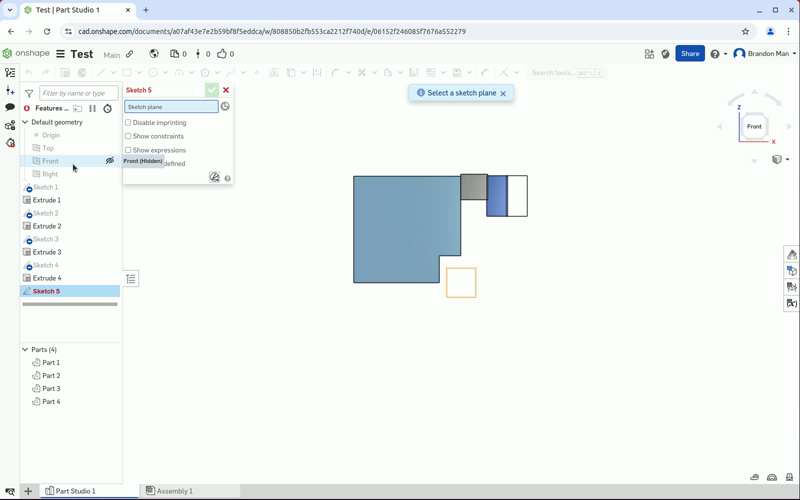
click(73, 163)
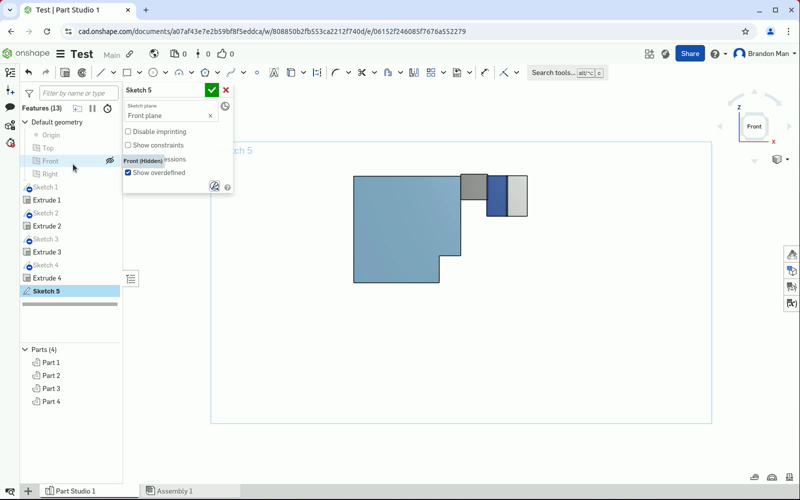
mouse_move(73, 352)
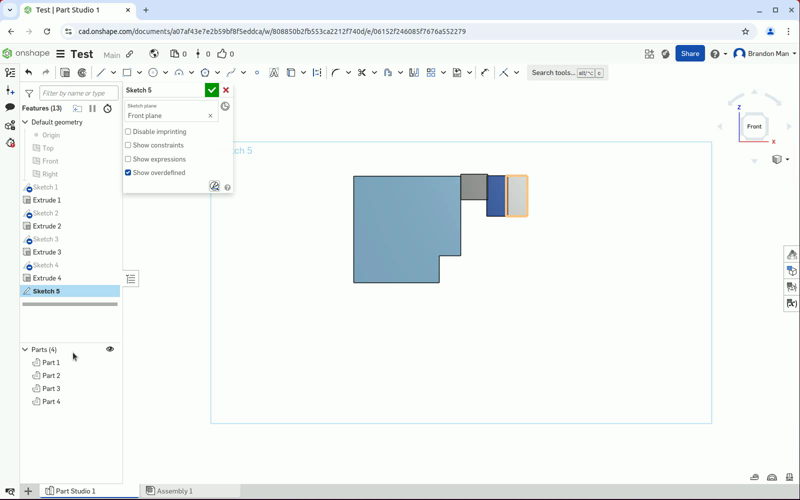
key(y)
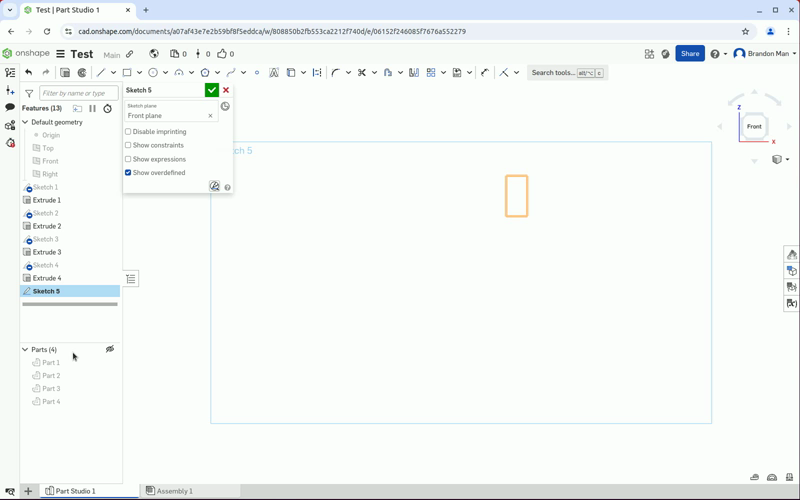
key(l)
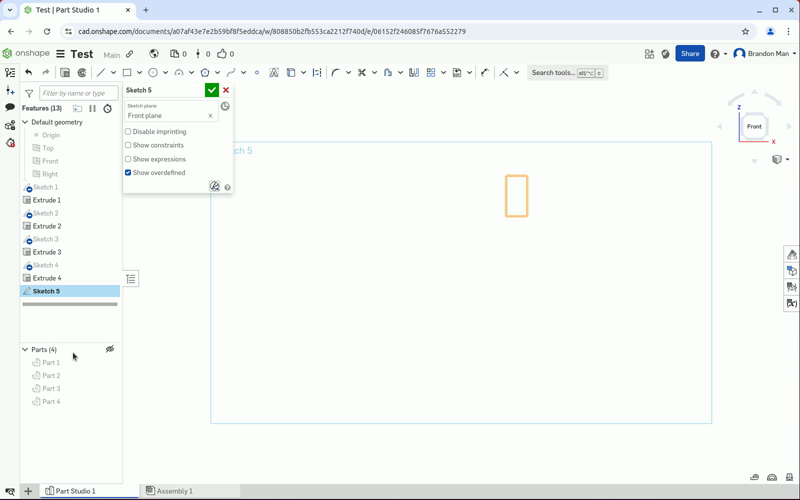
key_down(shift)
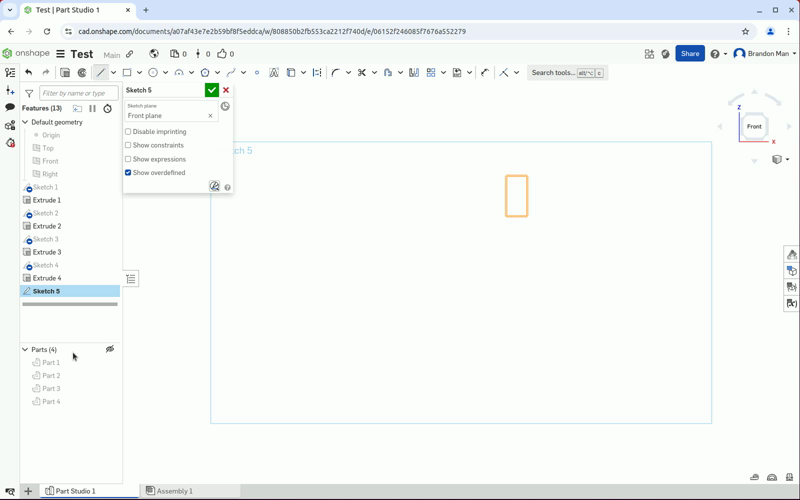
mouse_move(460, 282)
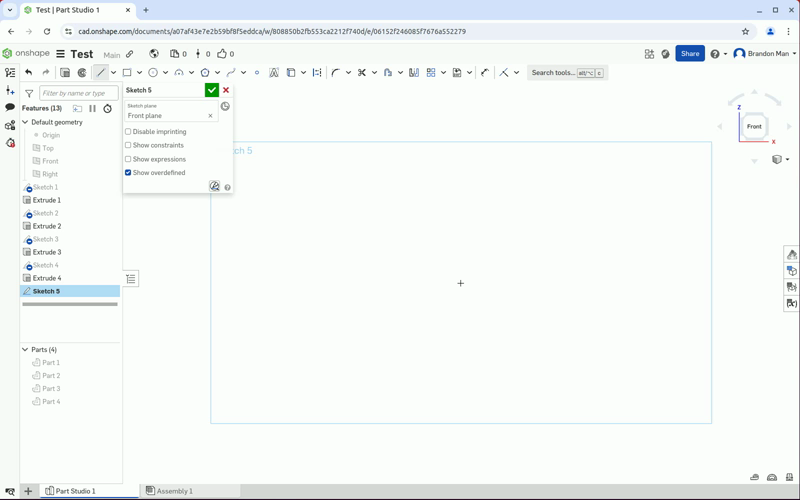
click(460, 282)
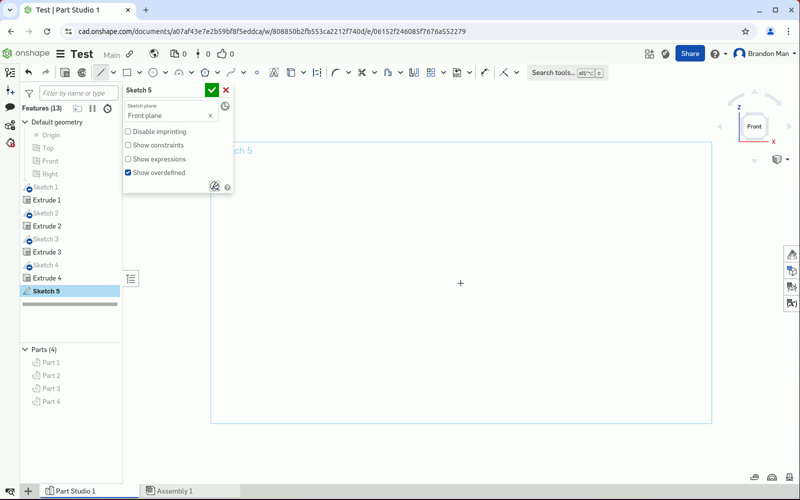
key_up(shift)
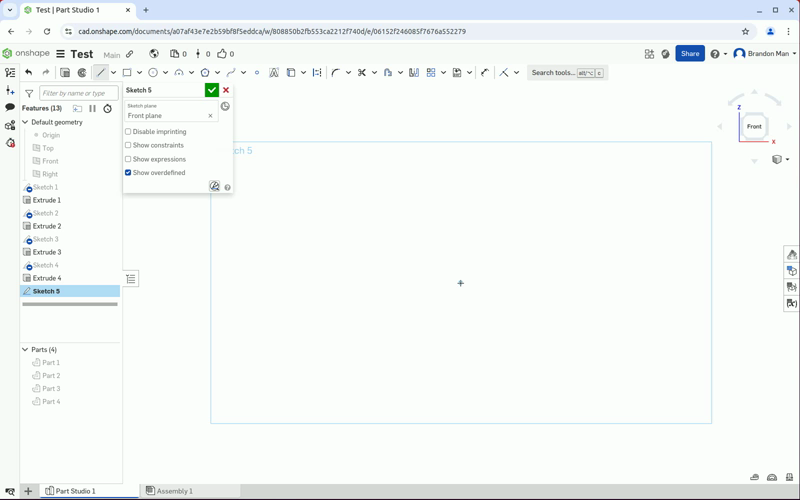
key_down(shift)
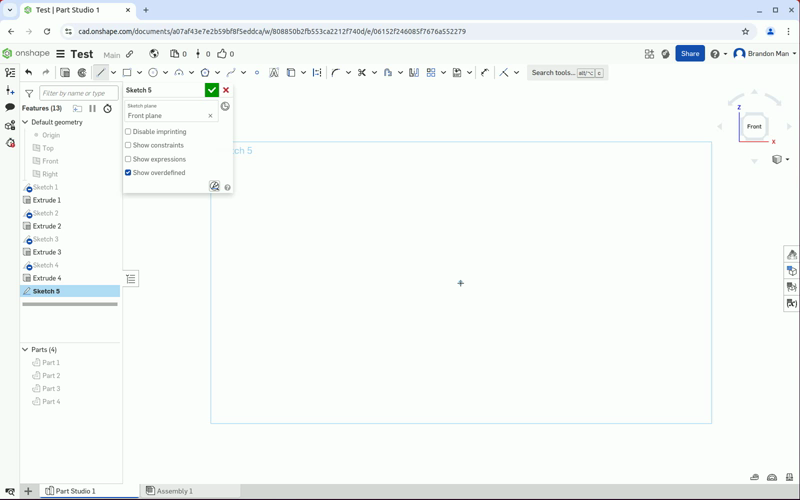
mouse_move(527, 282)
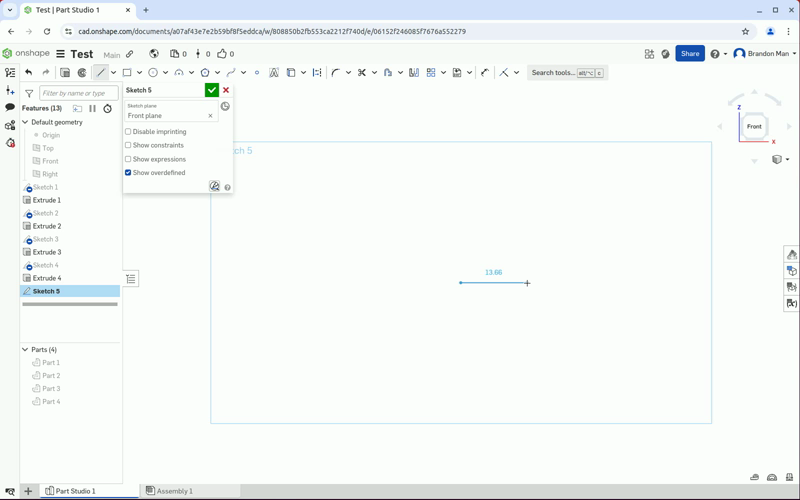
click(527, 282)
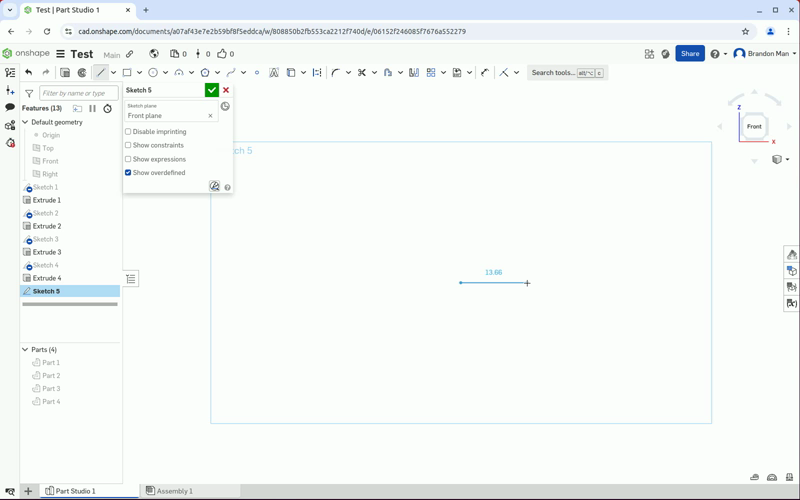
key_up(shift)
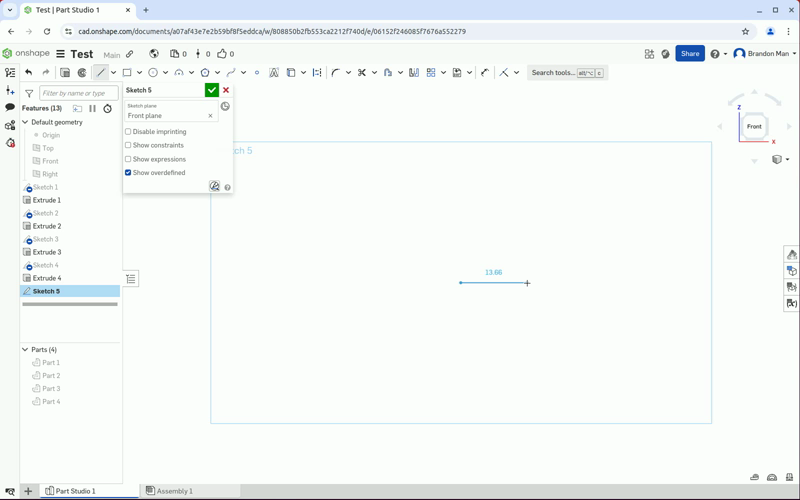
key_down(shift)
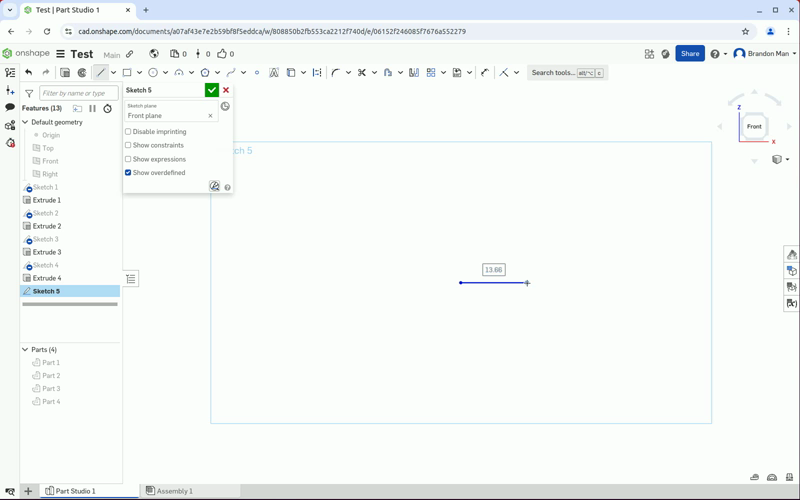
mouse_move(527, 215)
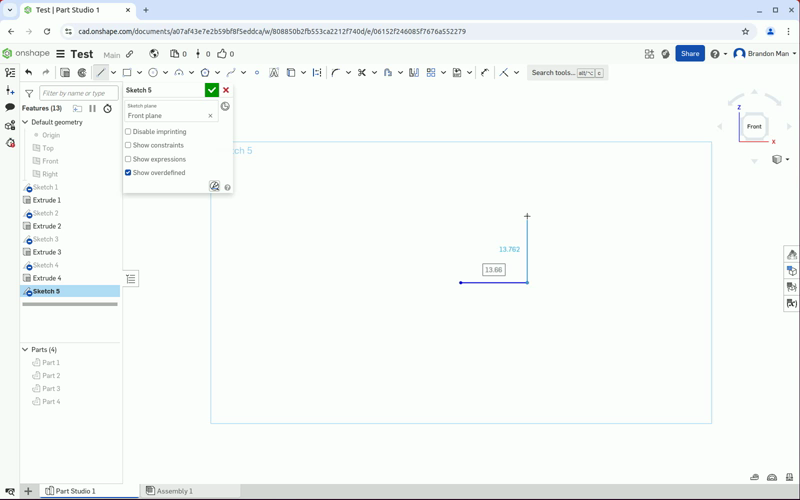
click(527, 215)
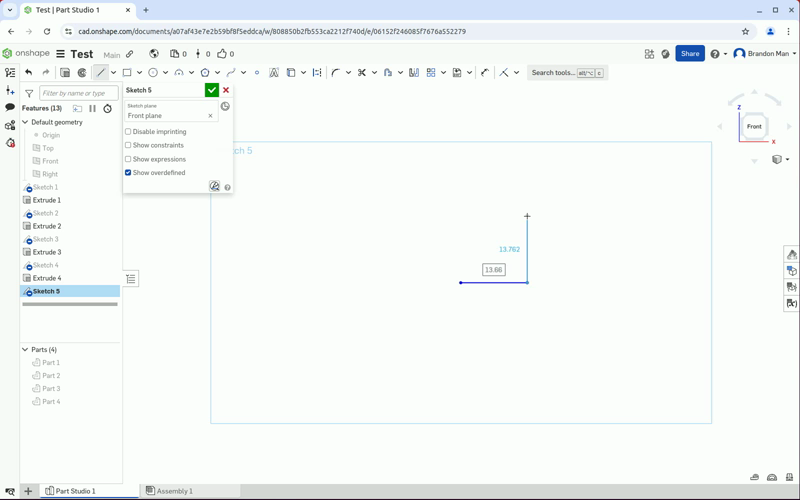
key_up(shift)
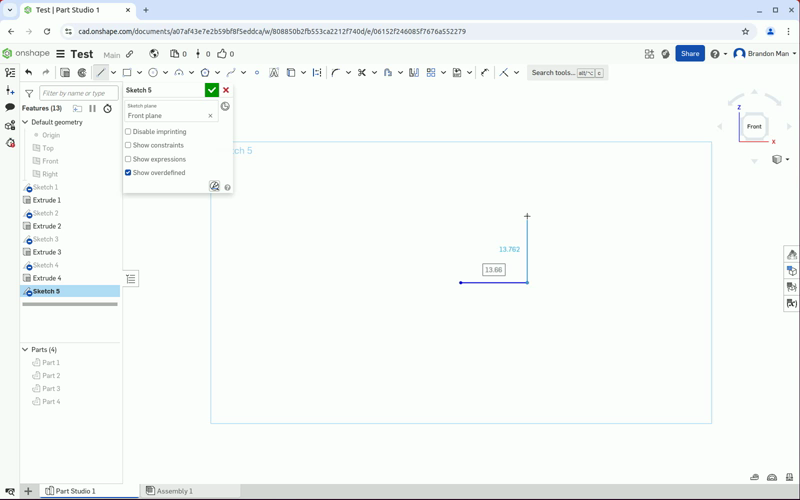
key_down(shift)
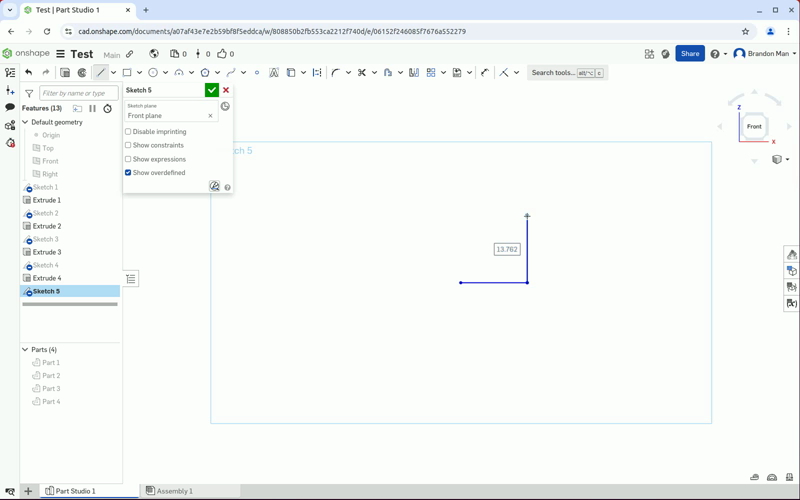
mouse_move(557, 215)
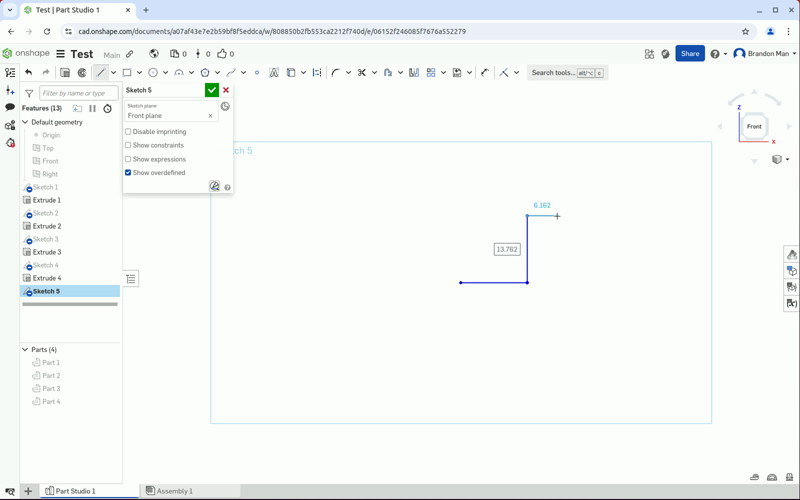
mouse_move(506, 215)
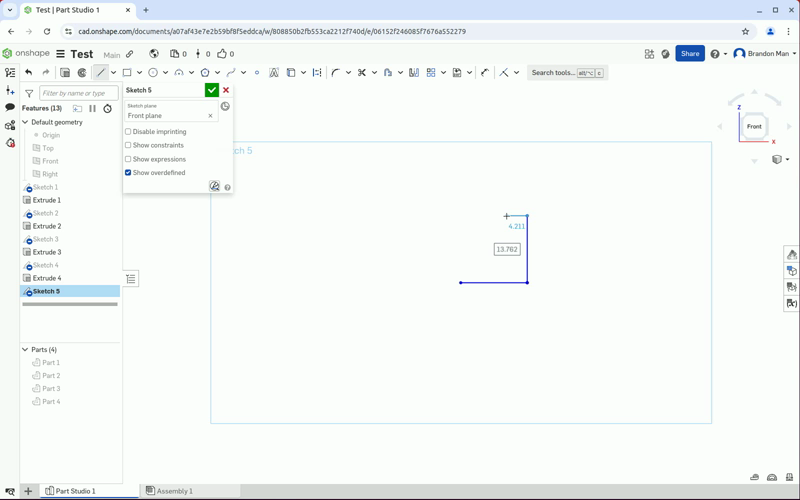
click(506, 215)
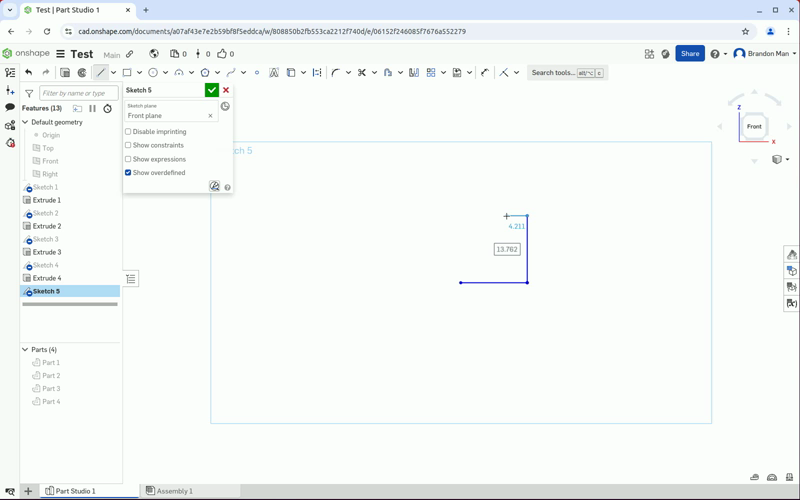
key_up(shift)
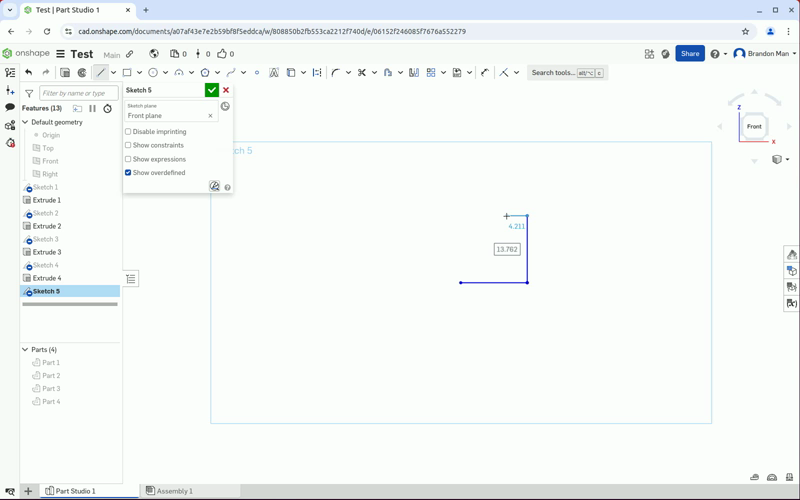
key_down(shift)
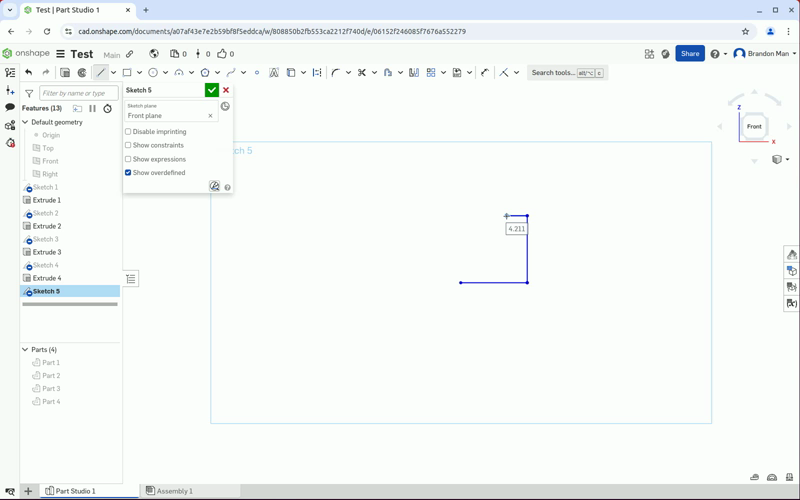
mouse_move(536, 215)
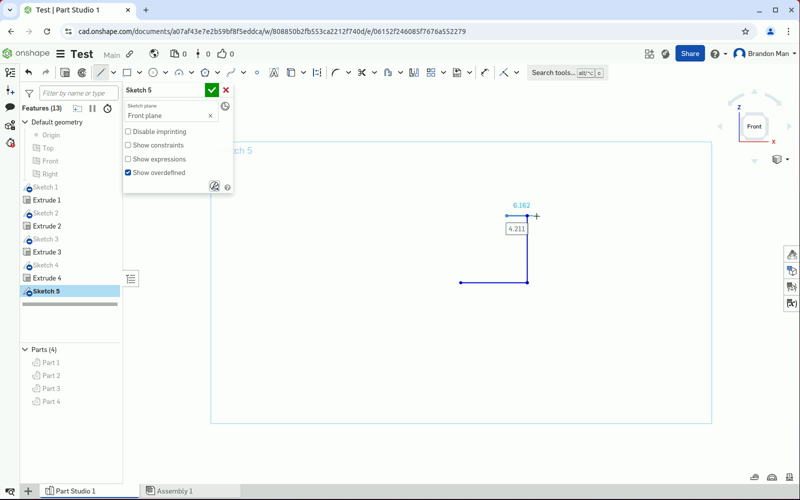
mouse_move(486, 215)
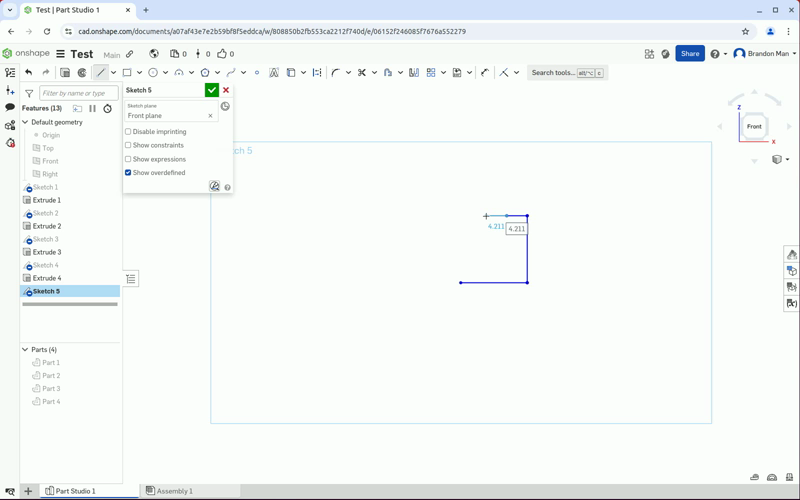
click(486, 215)
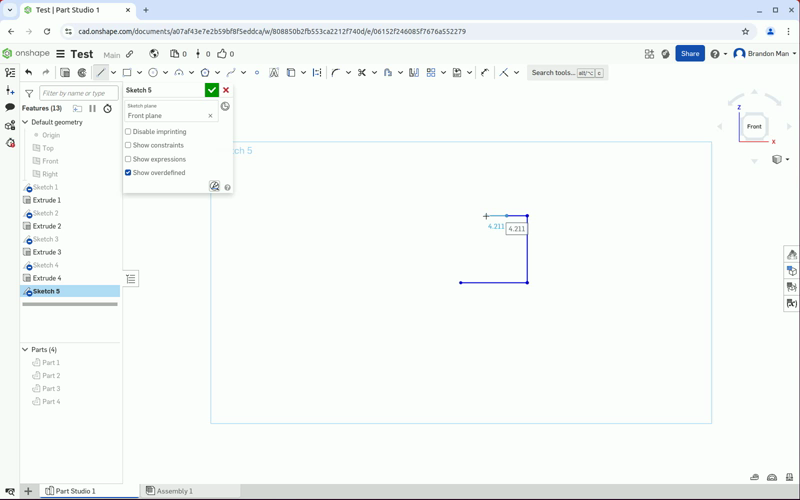
key_up(shift)
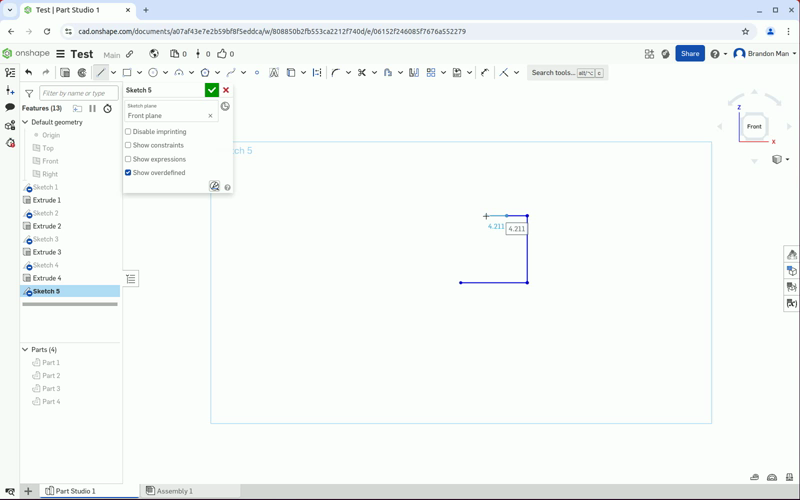
key_down(shift)
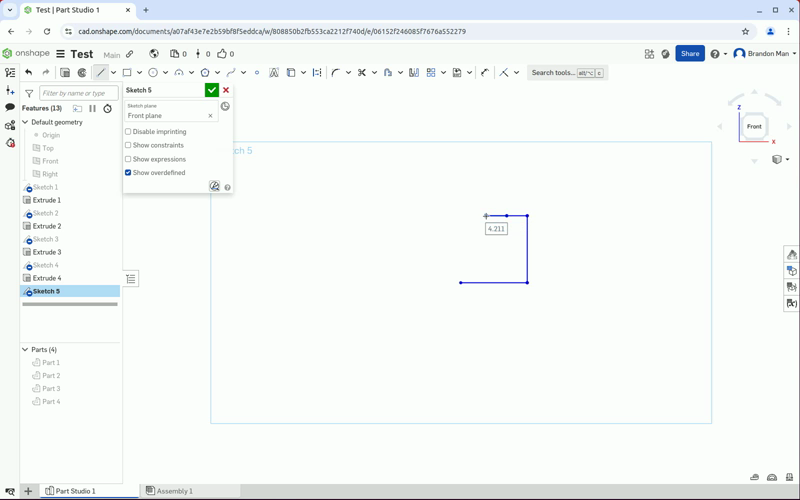
mouse_move(516, 215)
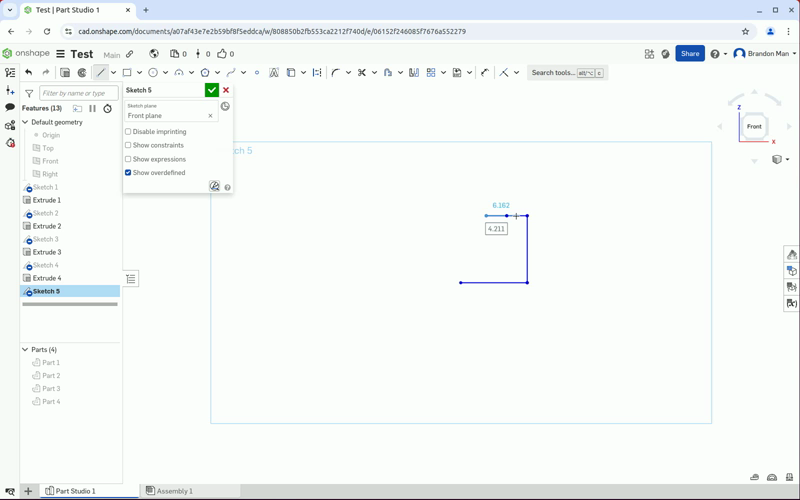
mouse_move(476, 215)
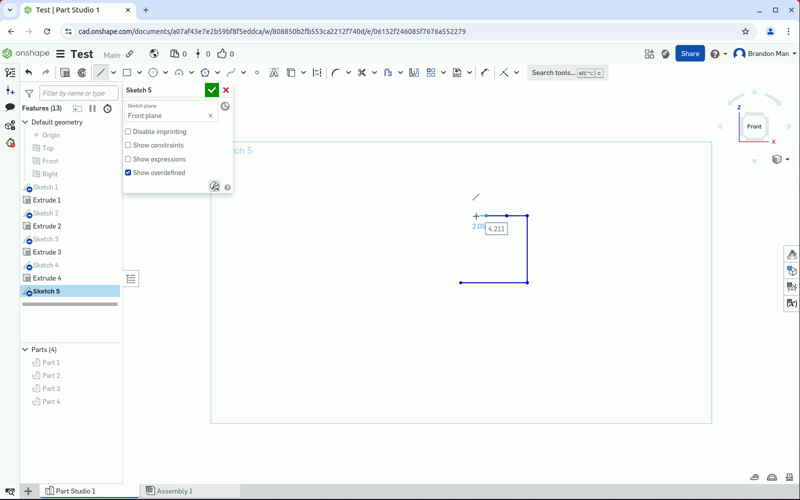
click(476, 215)
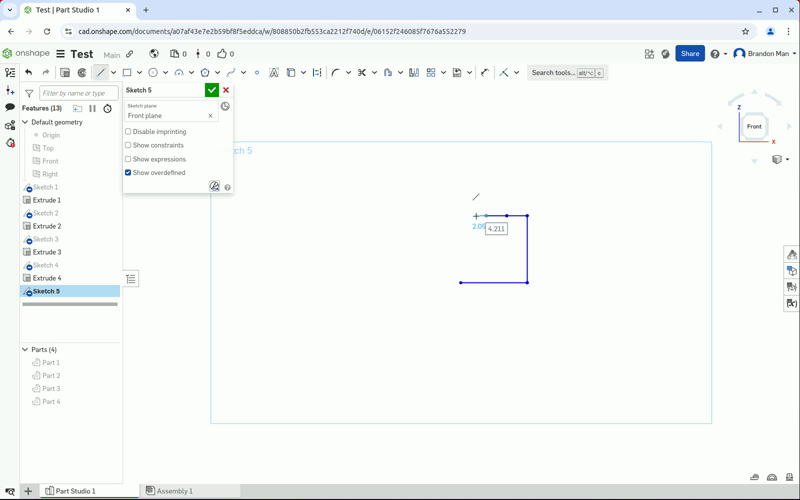
key_up(shift)
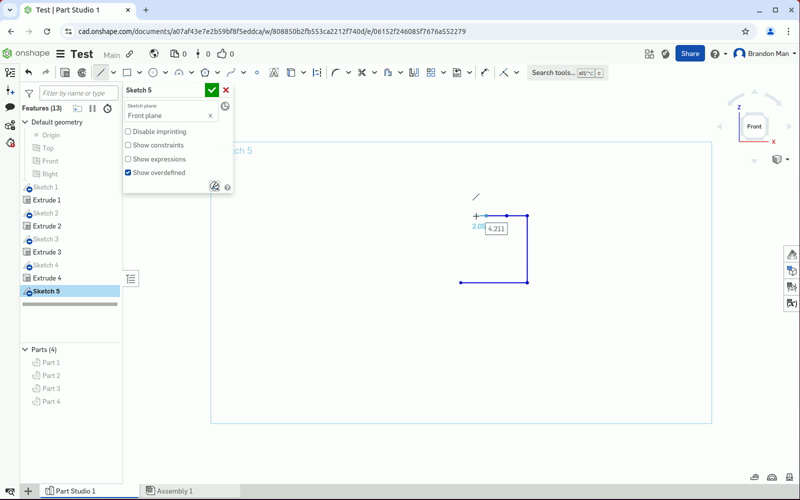
key_down(shift)
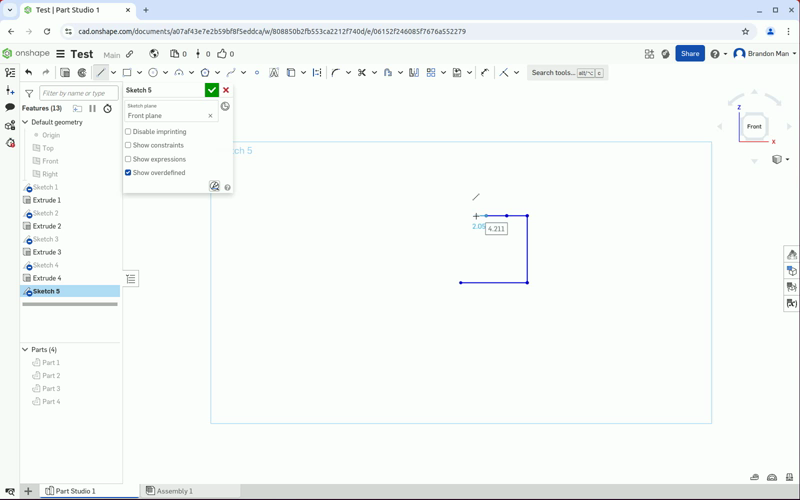
mouse_move(506, 215)
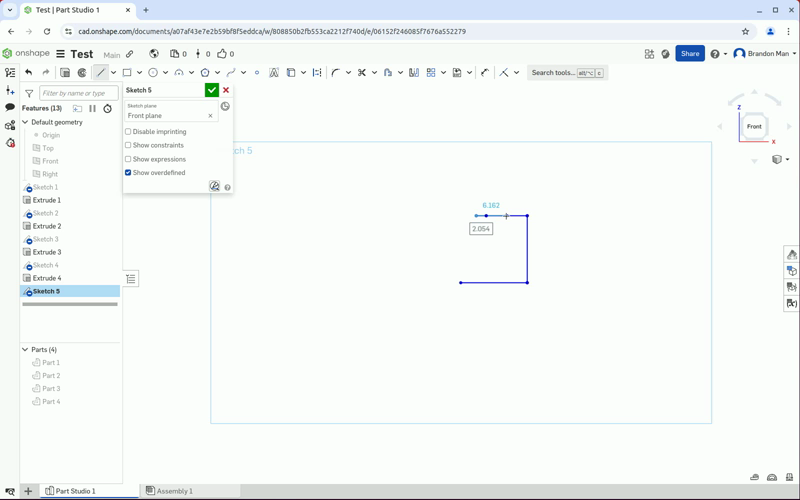
mouse_move(460, 215)
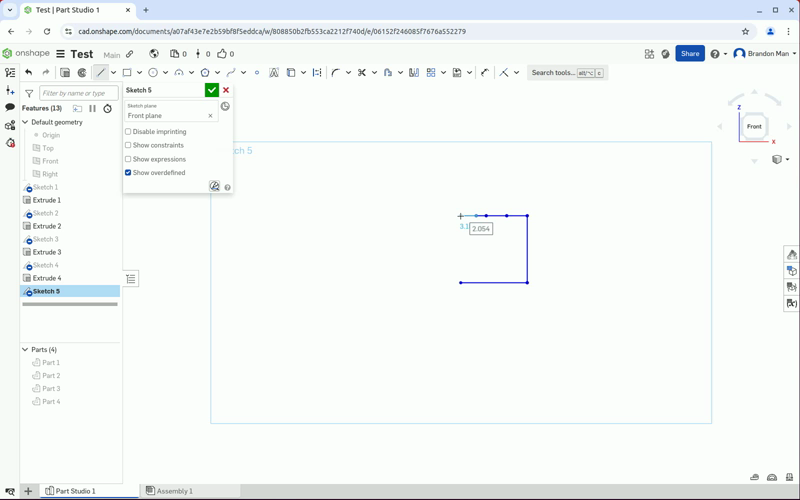
click(460, 215)
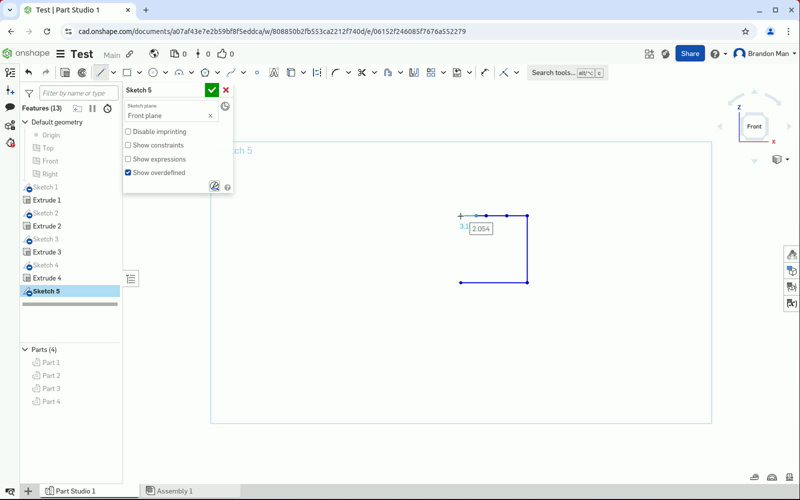
key_up(shift)
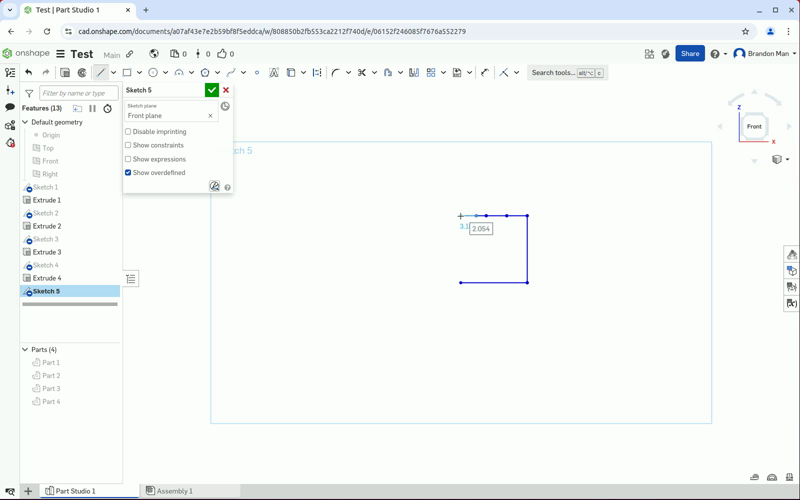
key_down(shift)
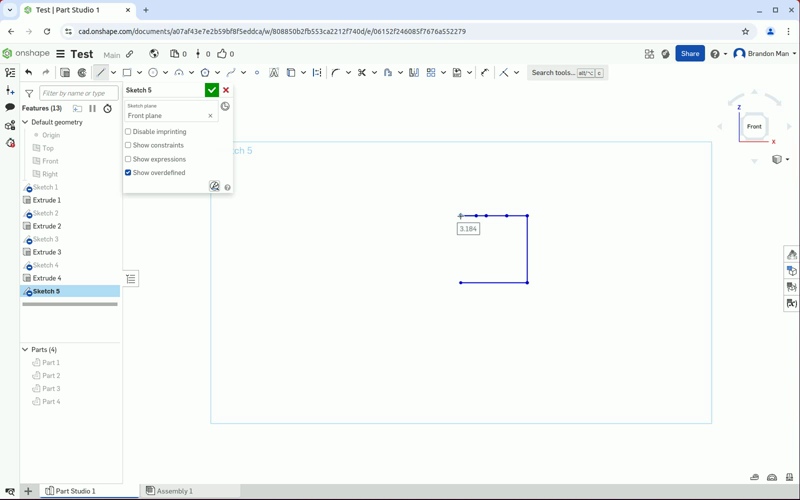
mouse_move(490, 215)
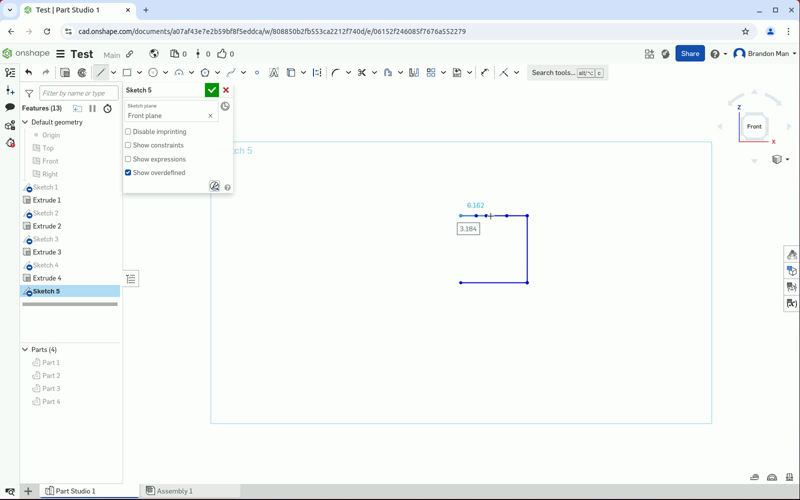
mouse_move(460, 255)
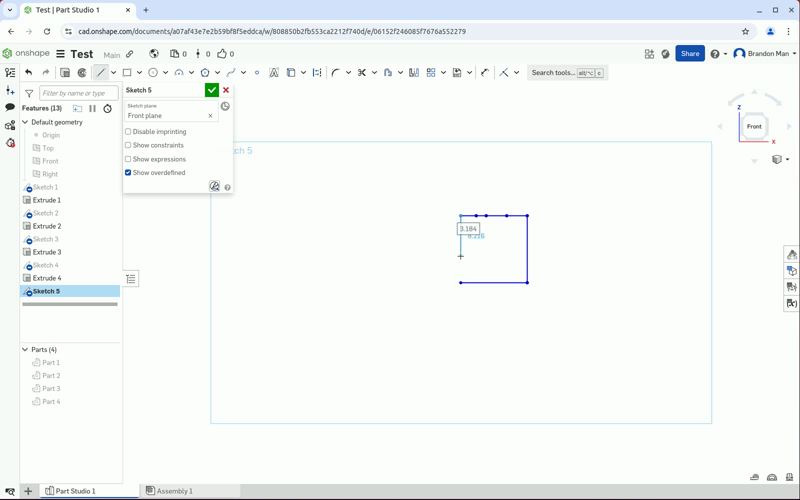
click(460, 255)
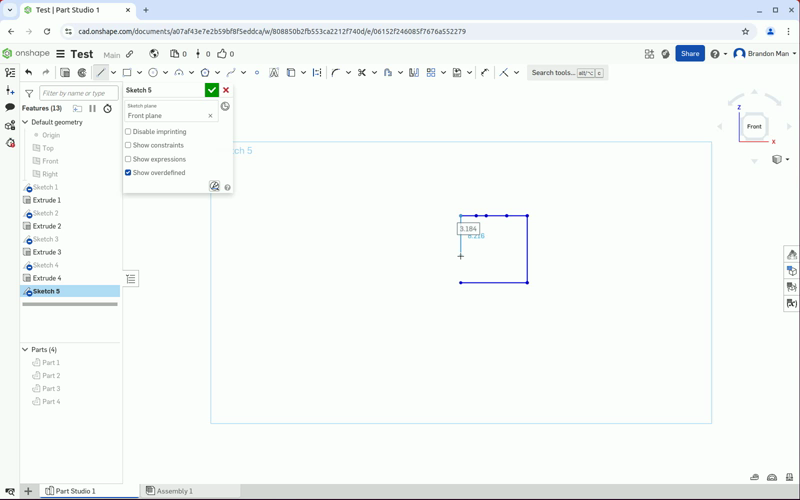
key_up(shift)
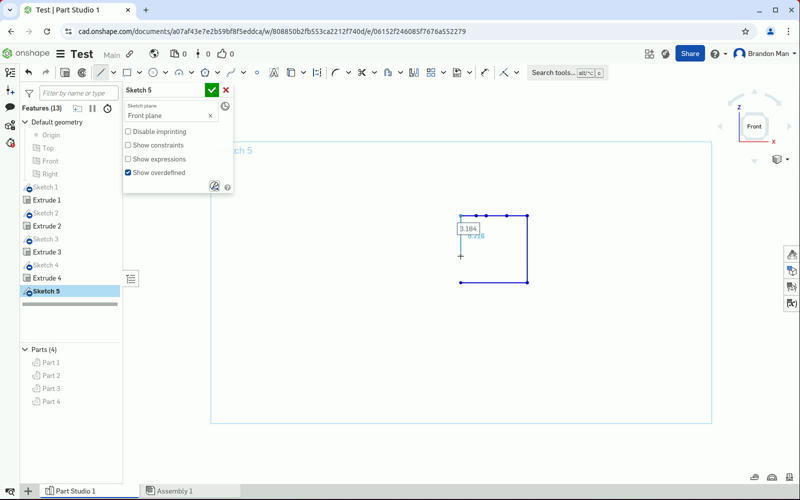
mouse_move(490, 255)
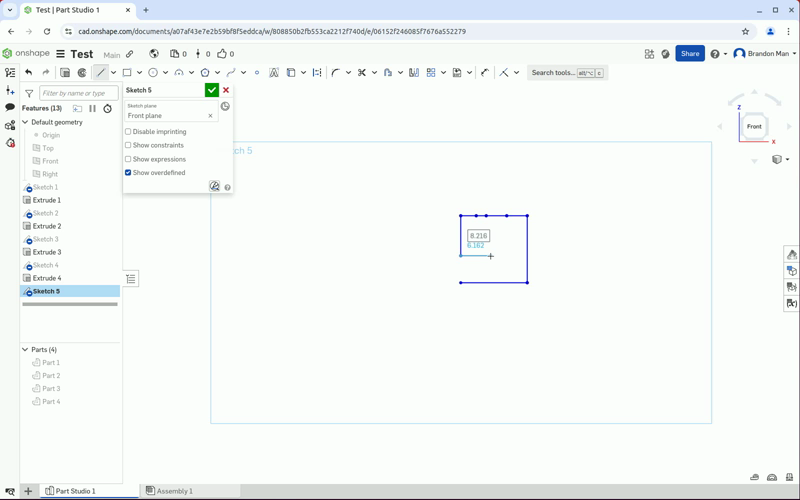
key_down(shift)
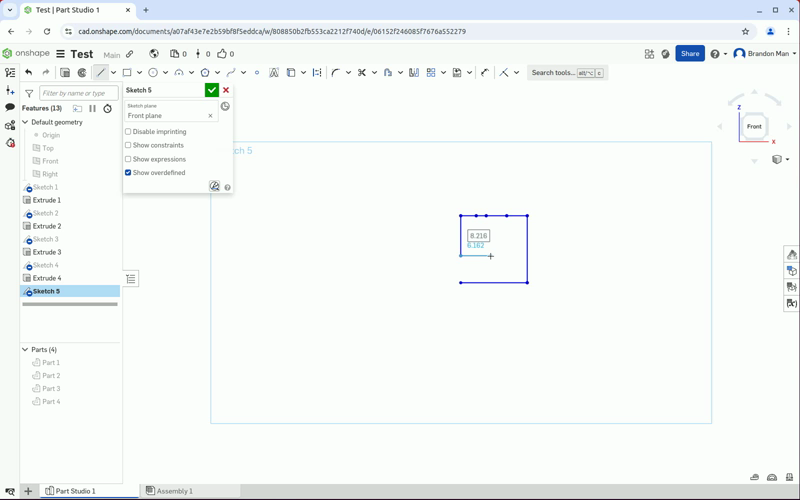
mouse_move(460, 282)
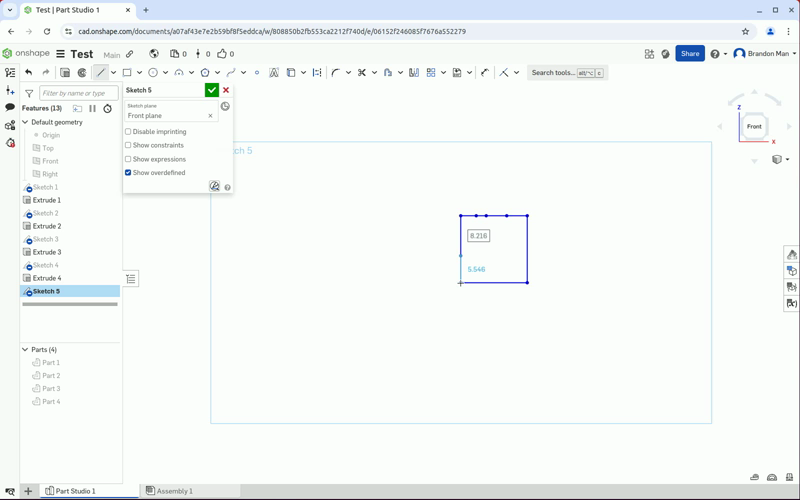
key_up(shift)
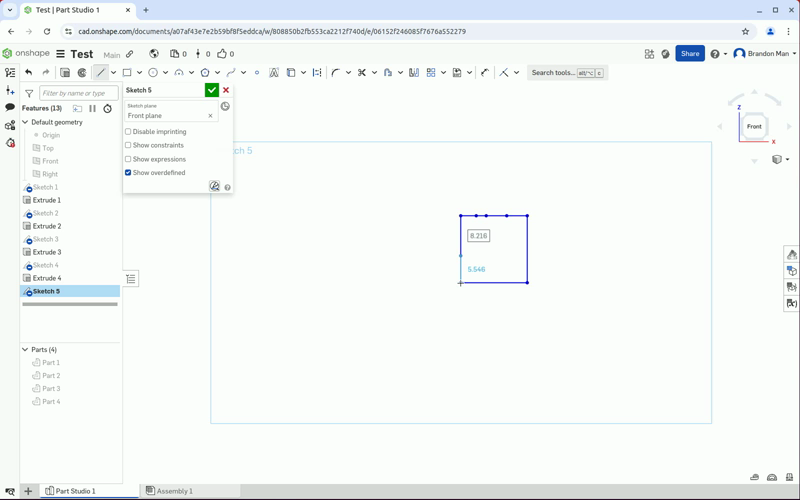
click(460, 282)
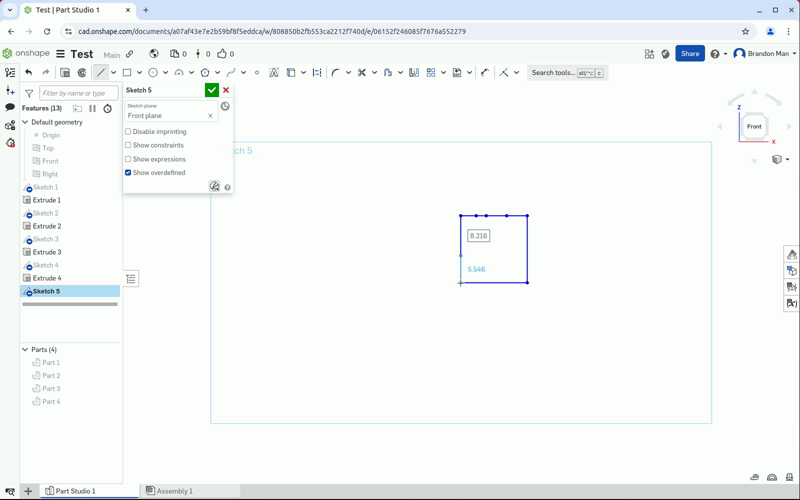
key(esc)
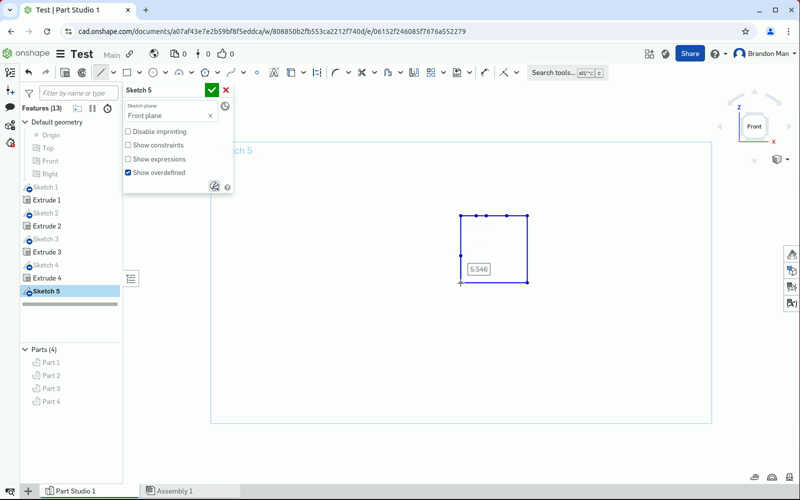
mouse_move(522, 226)
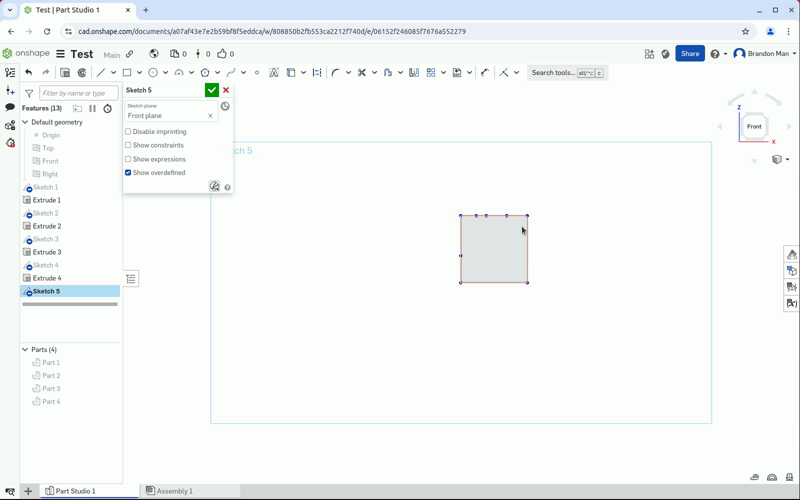
click(522, 226)
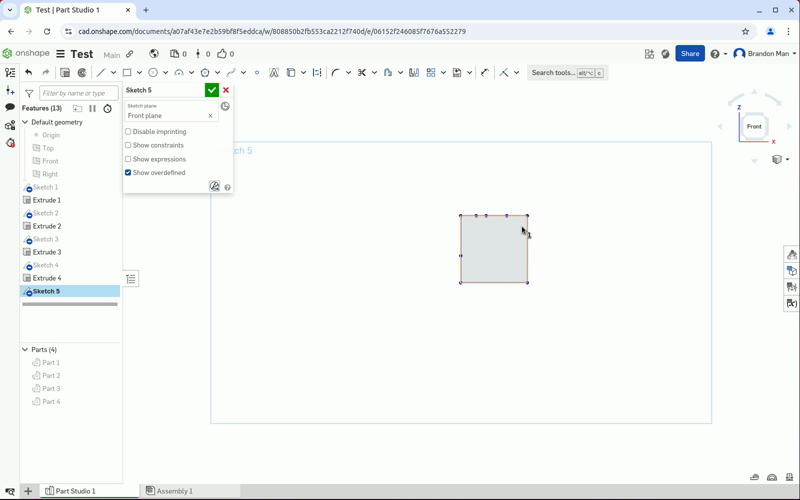
mouse_move(73, 352)
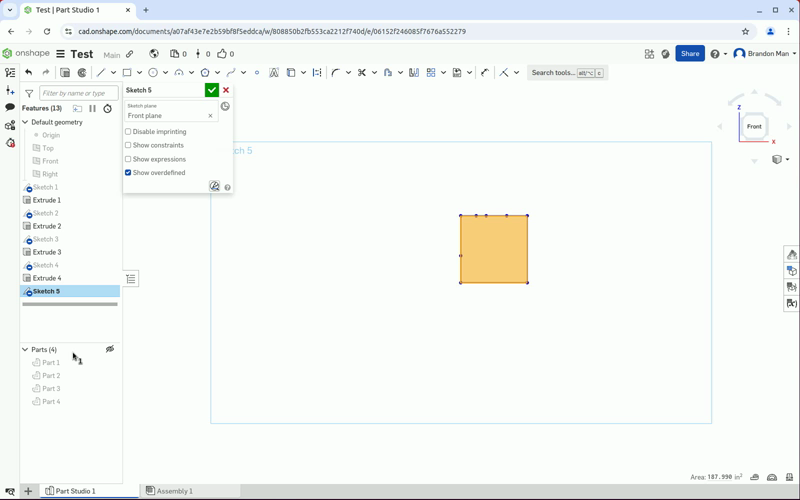
key(shift+y)
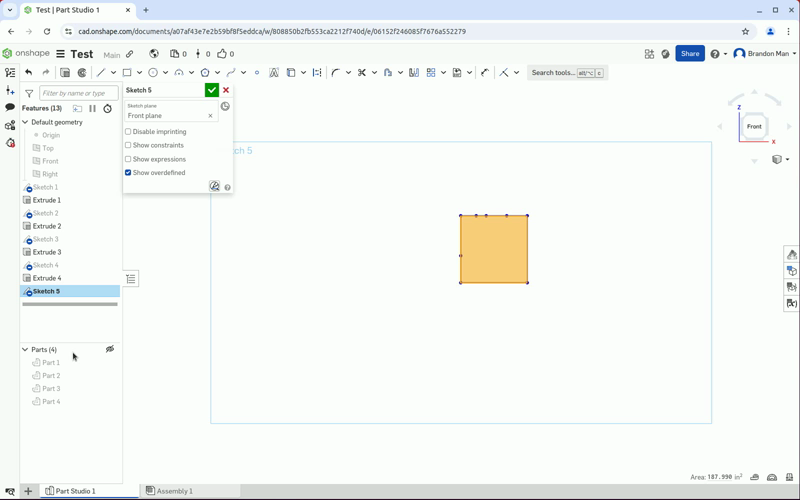
key(shift+e)
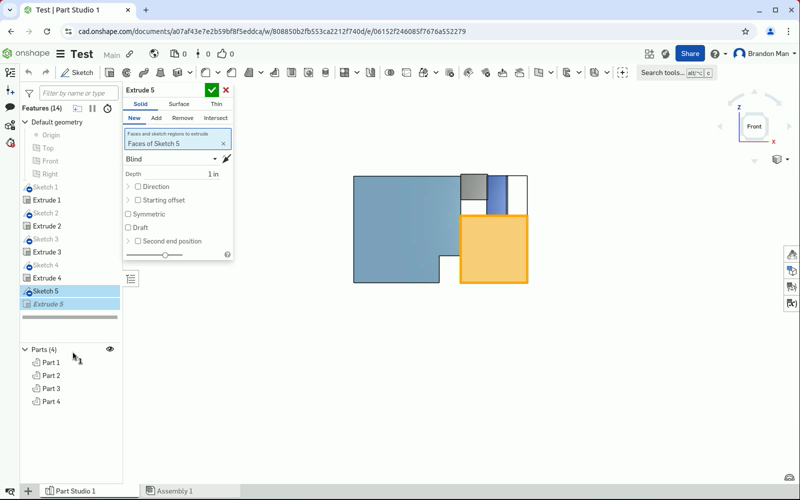
mouse_move(143, 106)
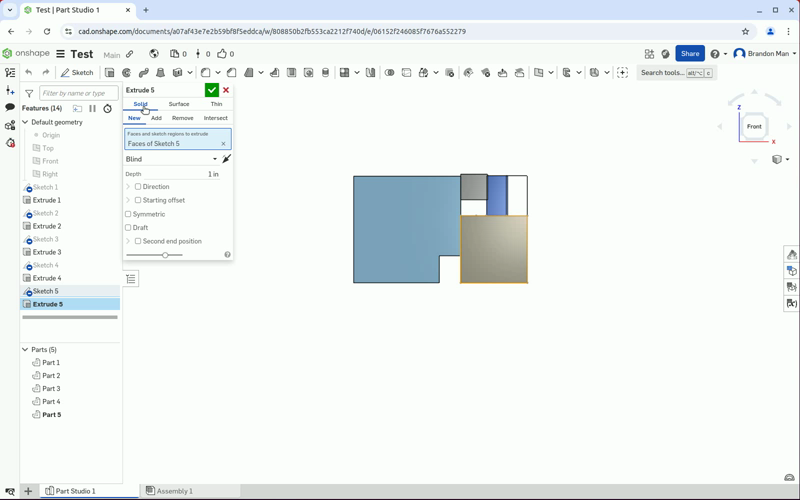
click(143, 106)
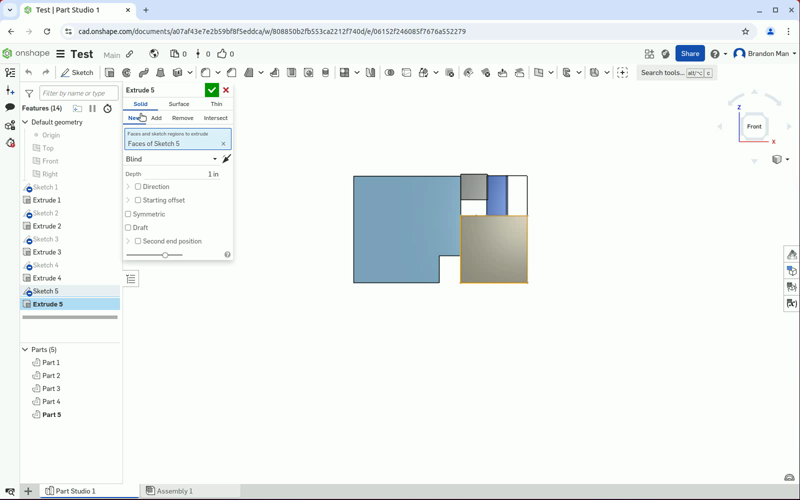
mouse_move(137, 120)
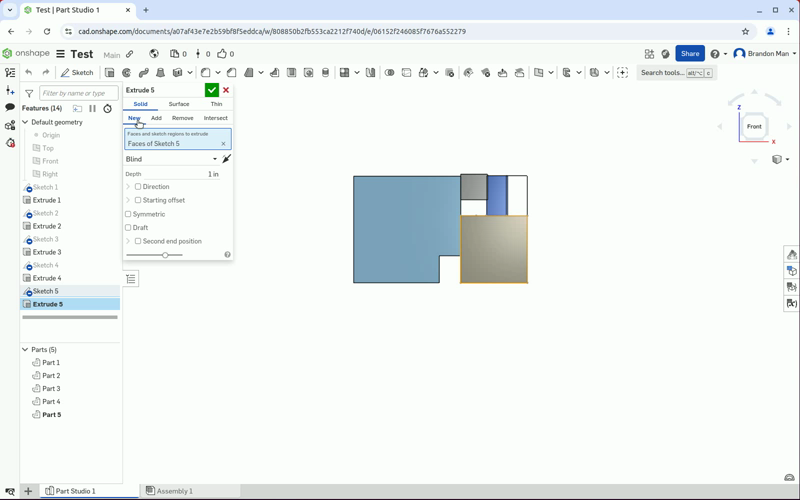
click(137, 120)
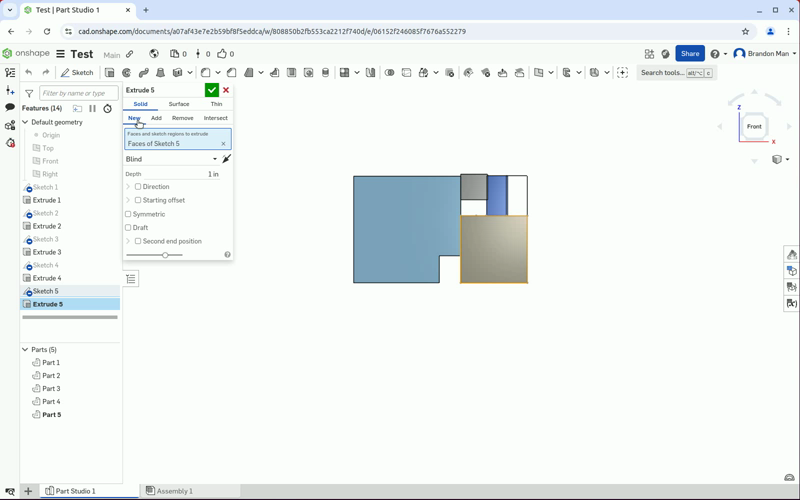
key(tab, 4)
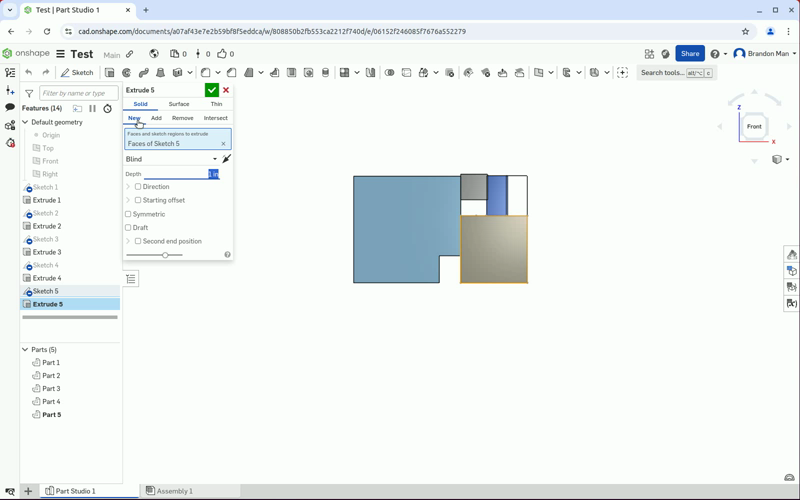
text(-0.962)
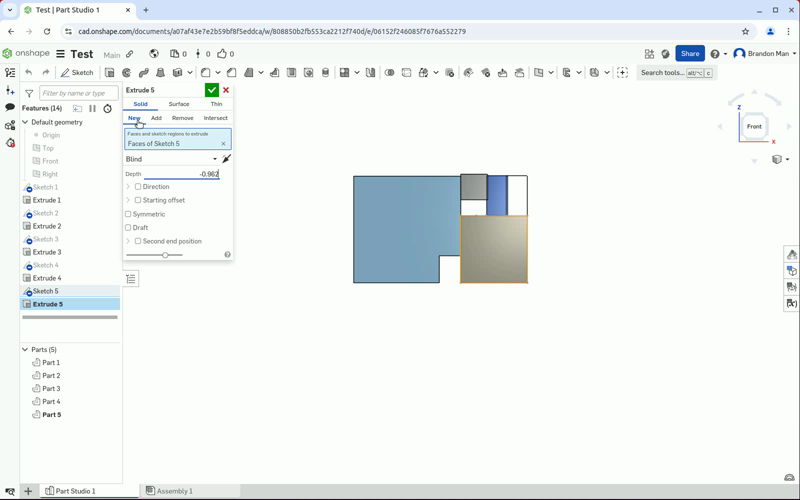
key(tab, 3)
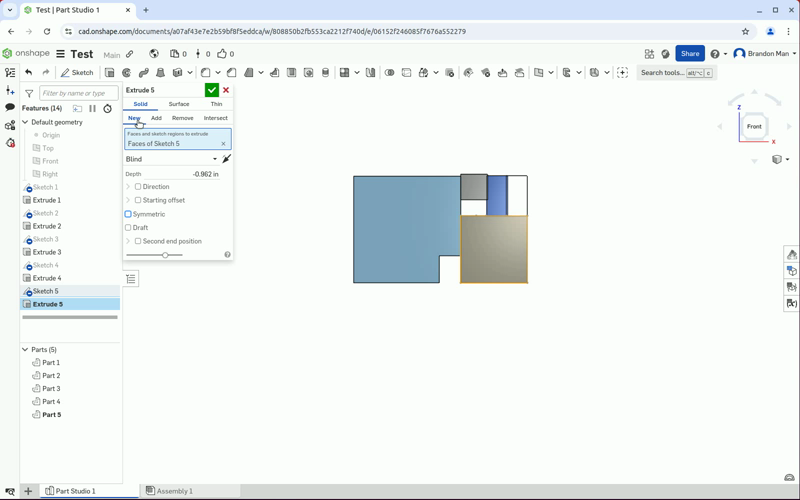
key(space)
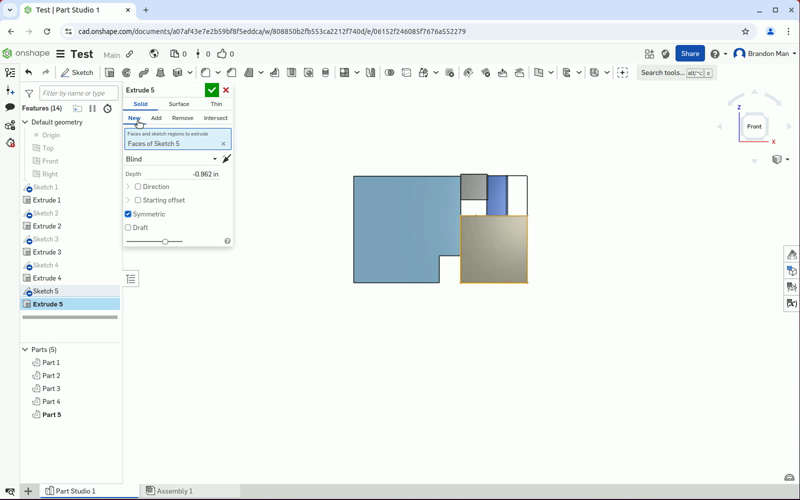
key(enter)
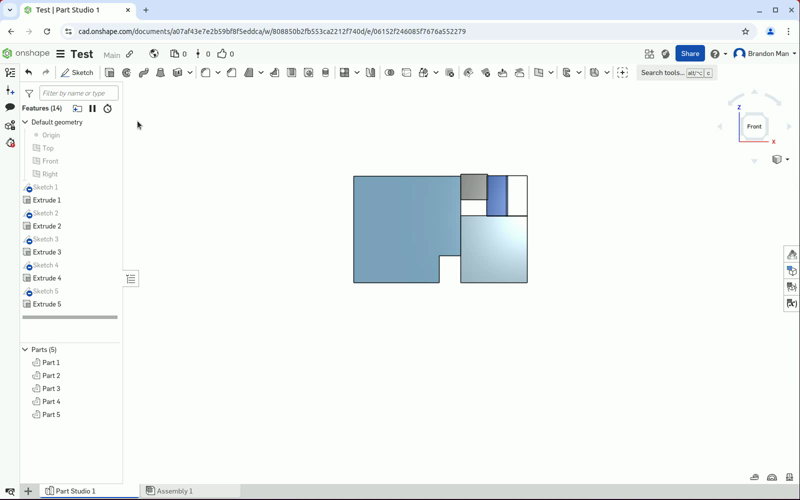
key(shift+h)
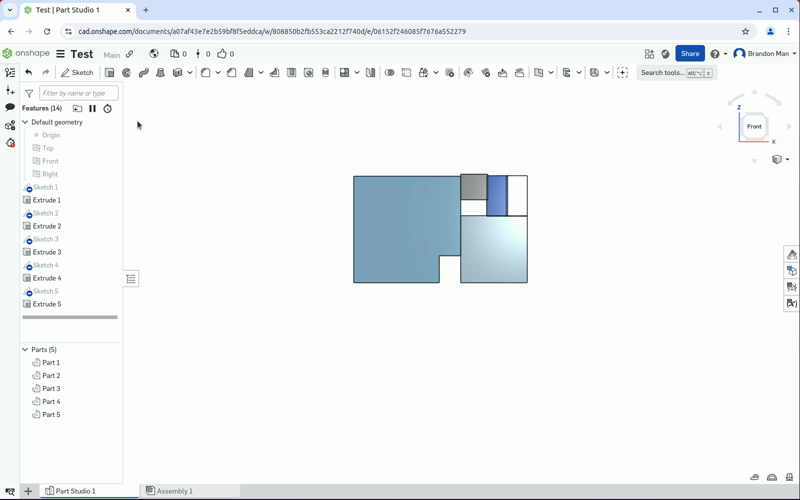
key(shift+h)
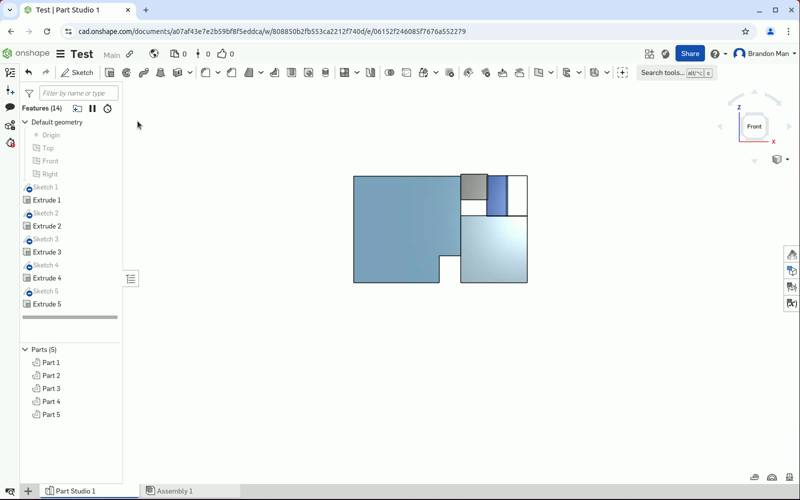
mouse_move(73, 189)
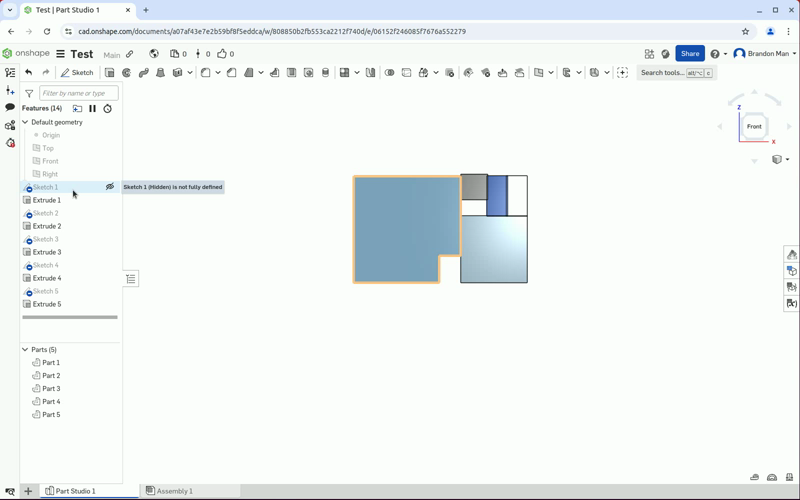
click(73, 189)
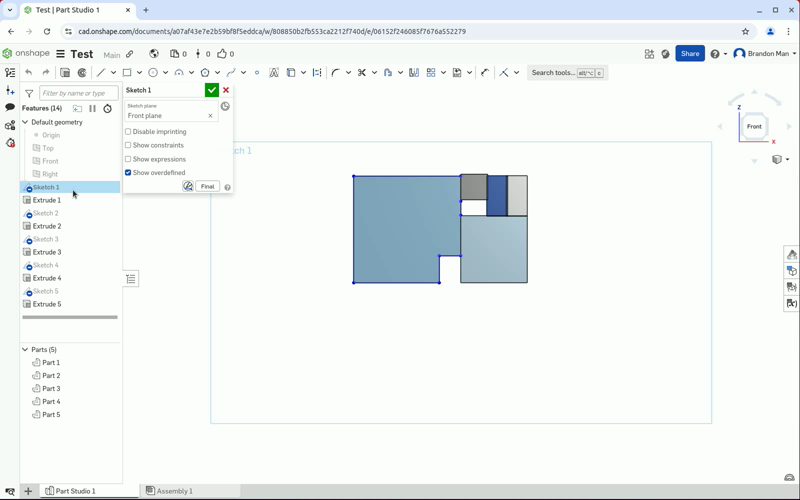
mouse_move(229, 92)
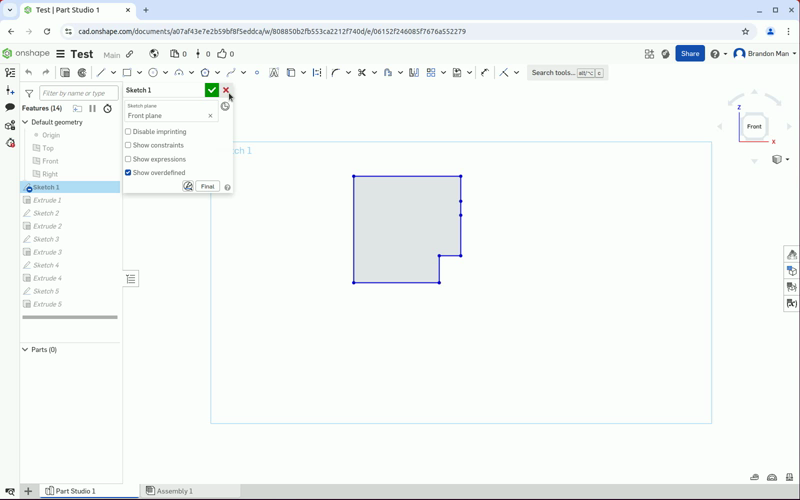
click(229, 92)
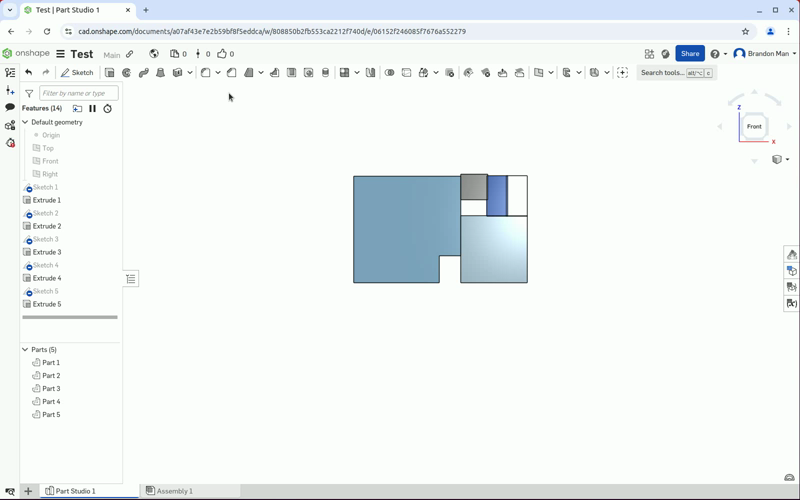
mouse_move(73, 352)
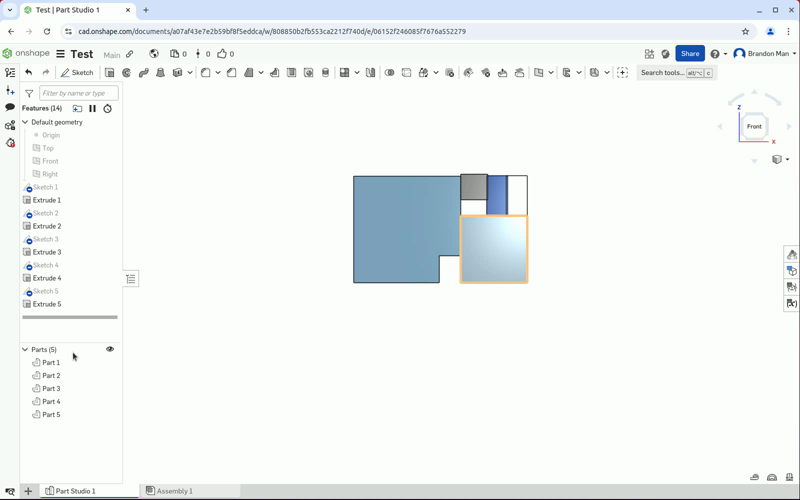
key(y)
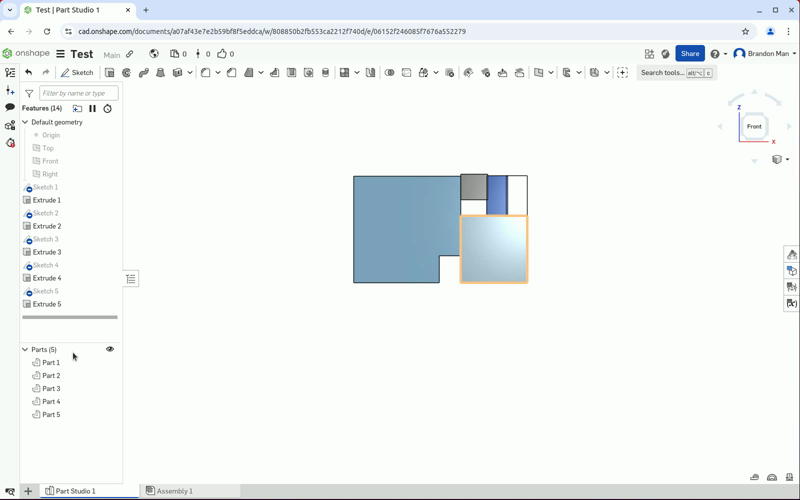
key(shift+p)
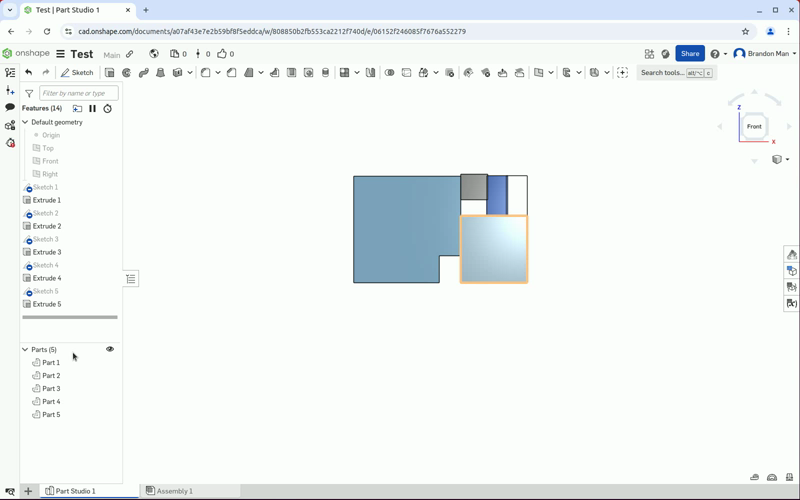
key(space)
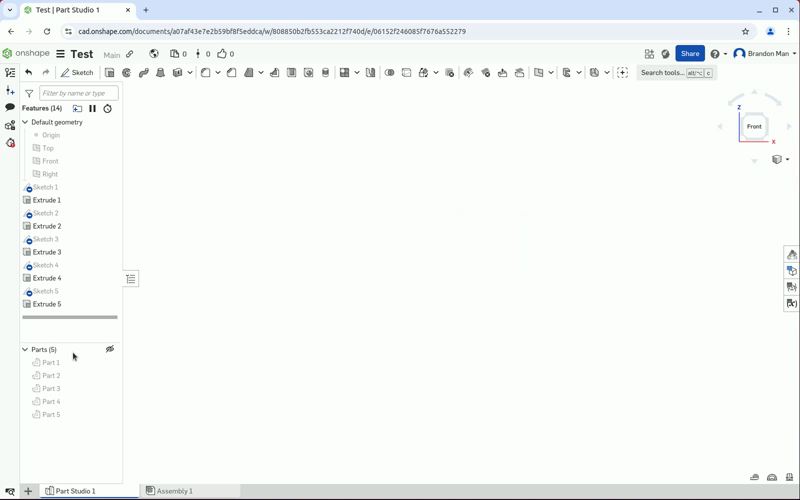
key_down(shift)
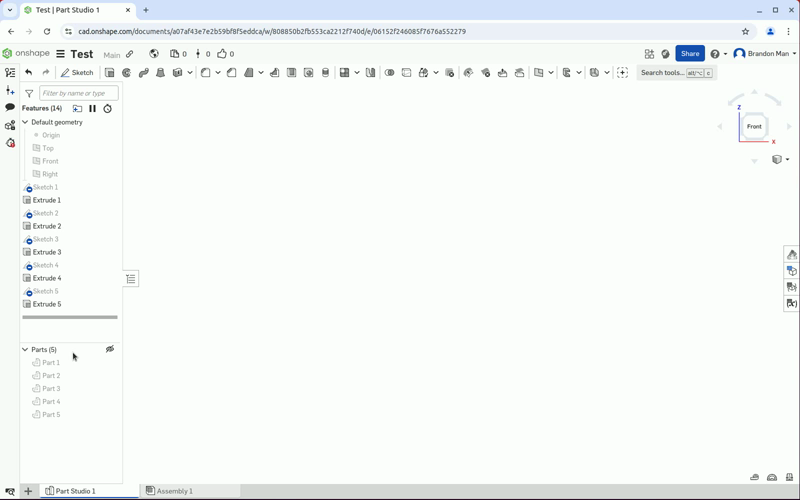
key(left)
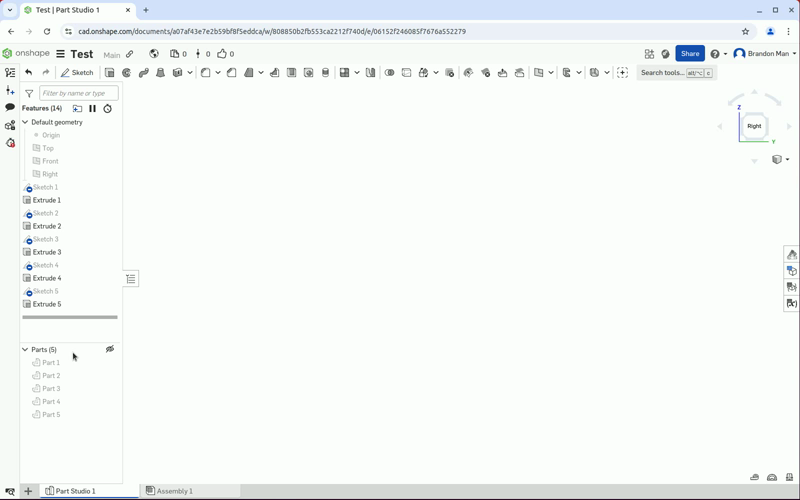
key_up(shift)
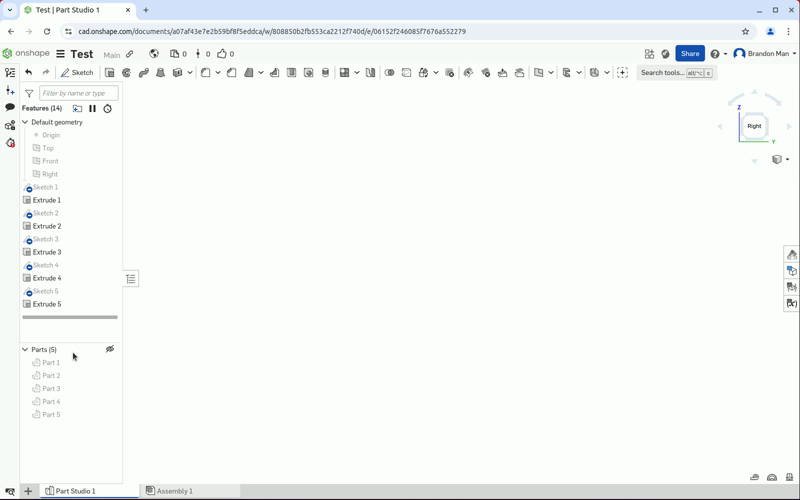
mouse_move(73, 352)
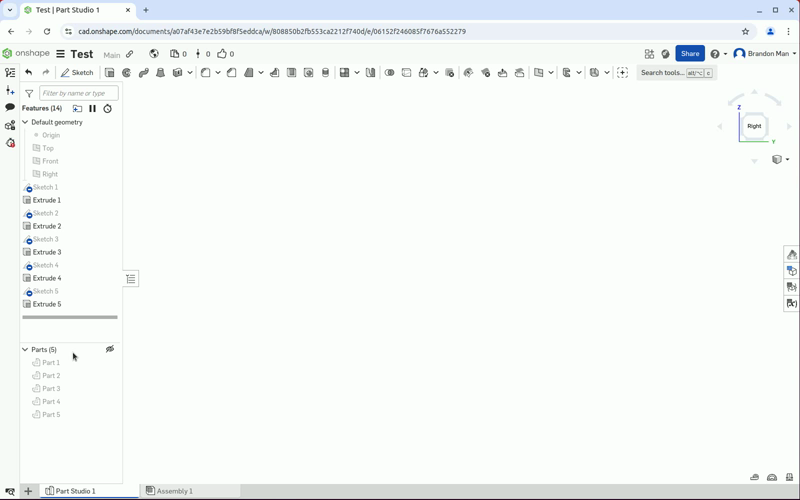
key(shift+y)
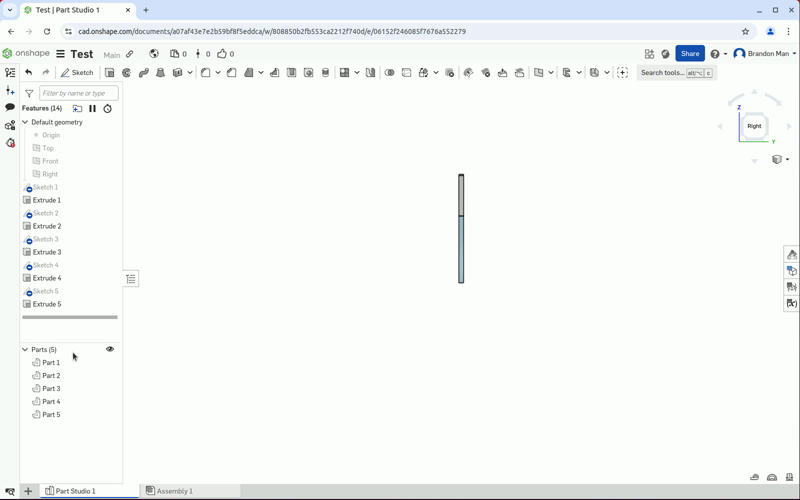
mouse_move(541, 75)
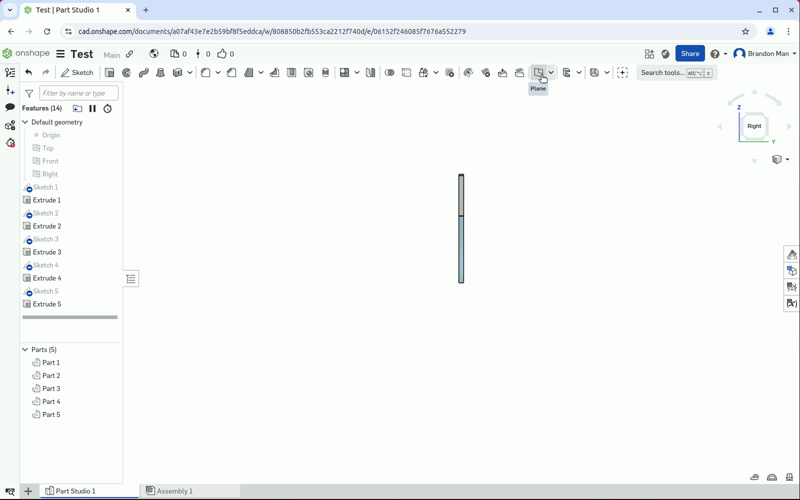
click(541, 75)
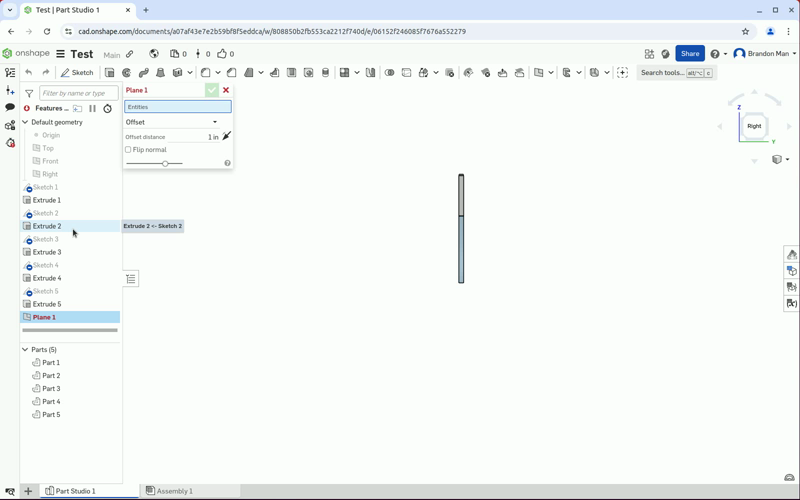
scroll(3)
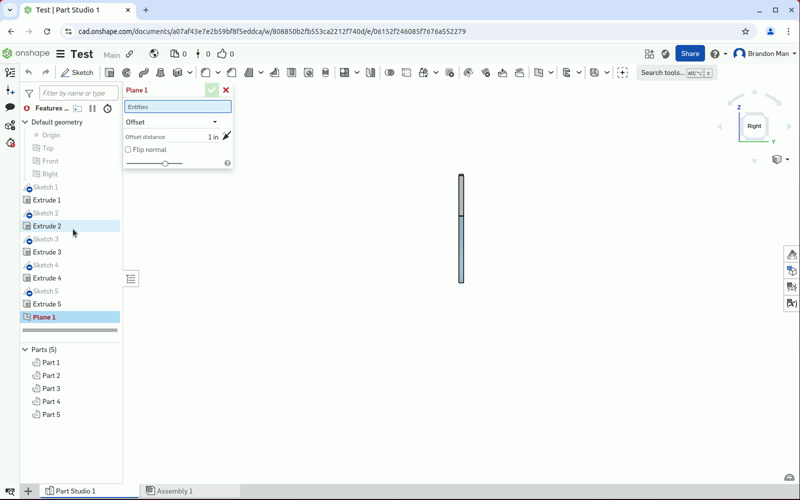
mouse_move(73, 176)
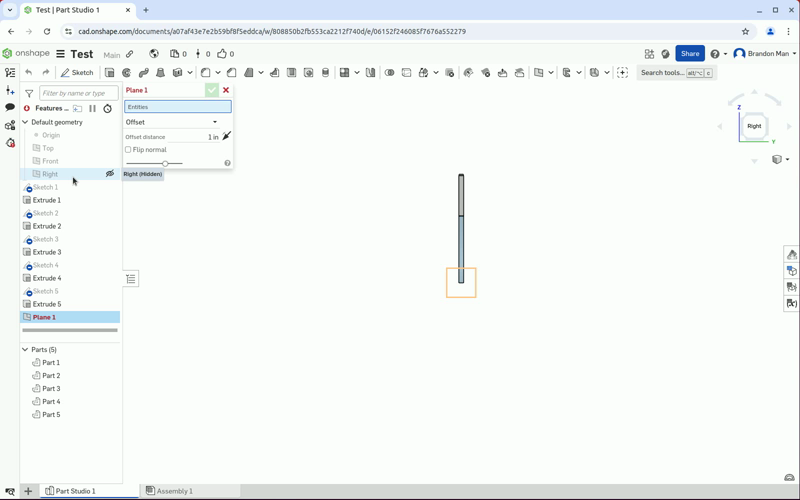
click(73, 176)
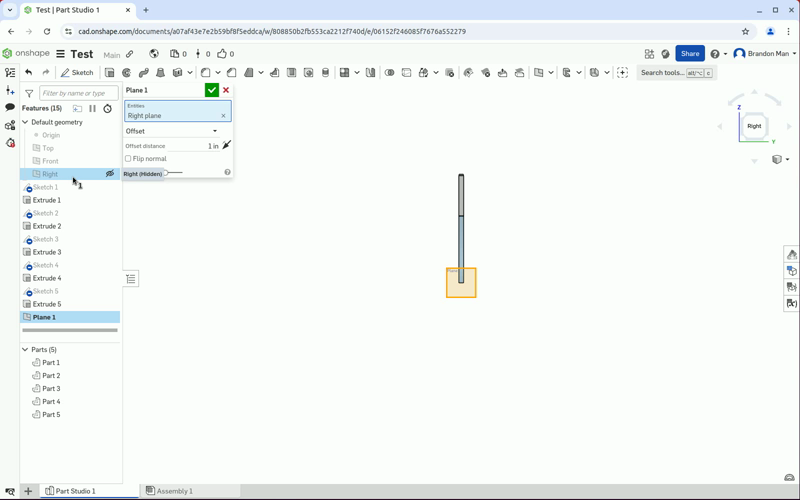
key(tab, 2)
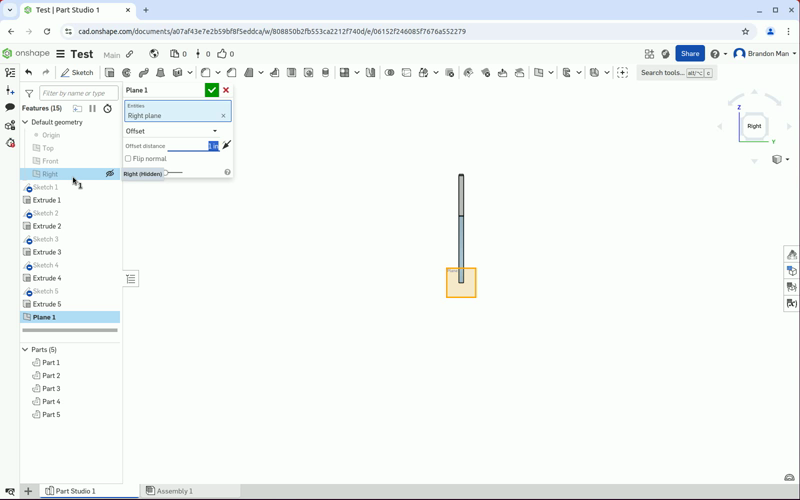
text(13.711)
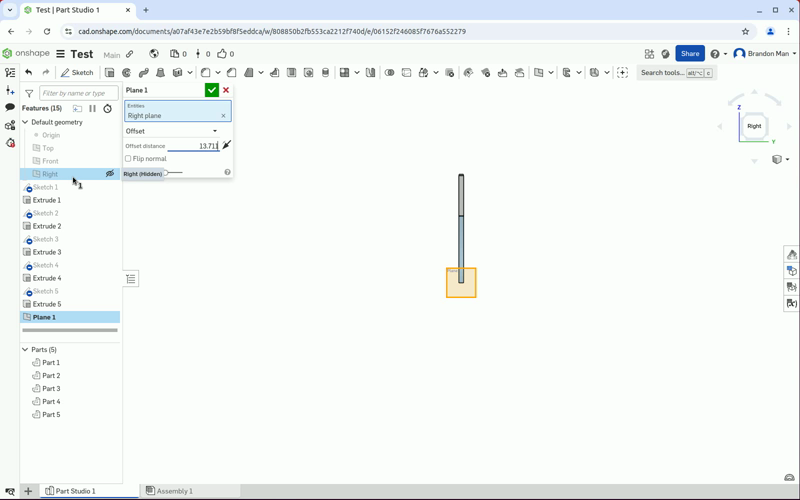
key(enter, 2)
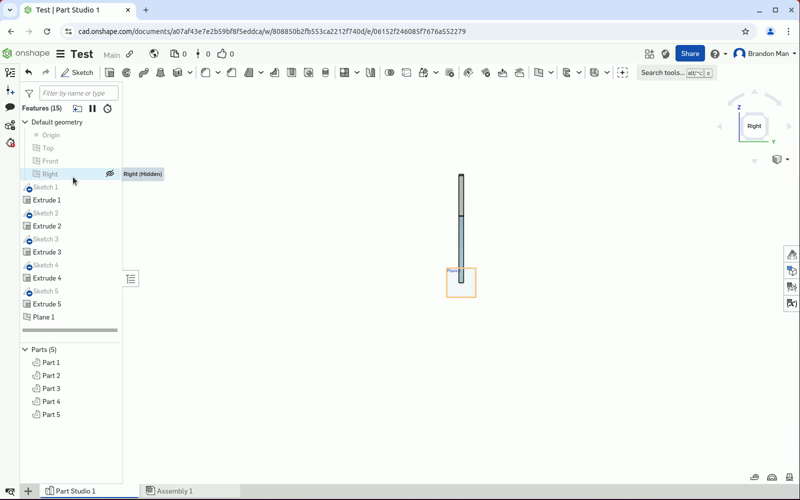
key(shift+s)
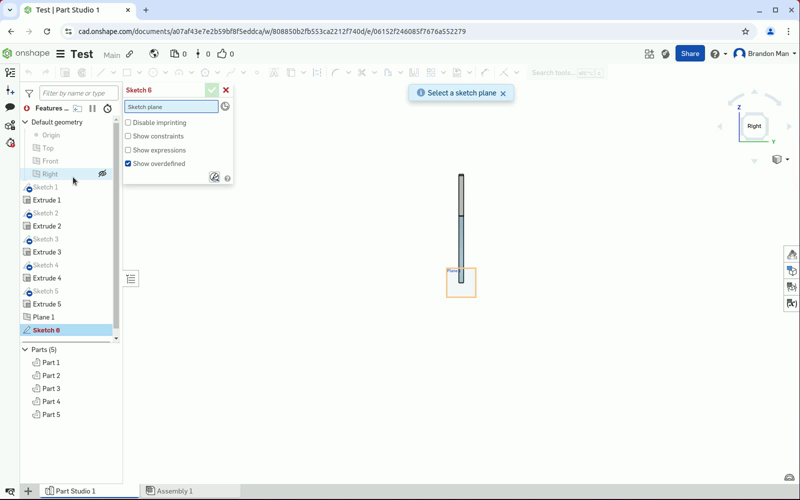
mouse_move(69, 319)
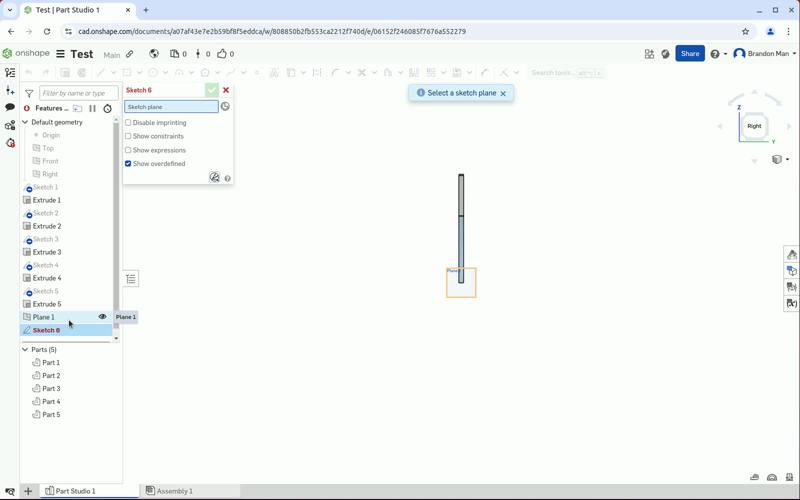
click(69, 319)
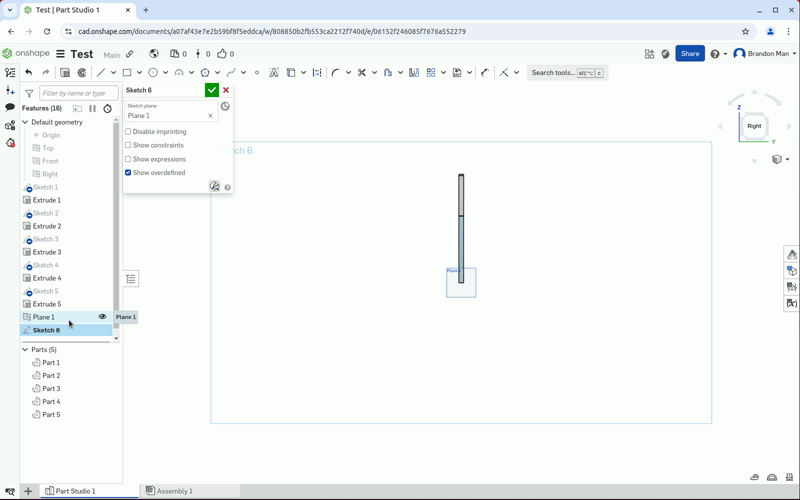
mouse_move(73, 352)
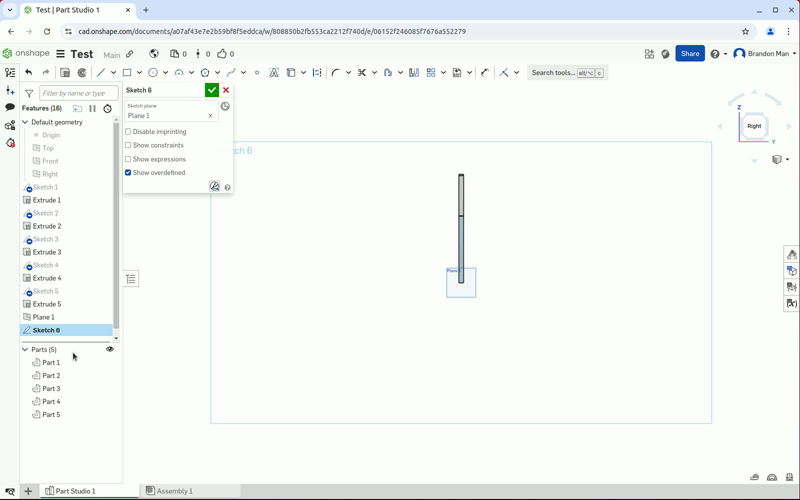
key(y)
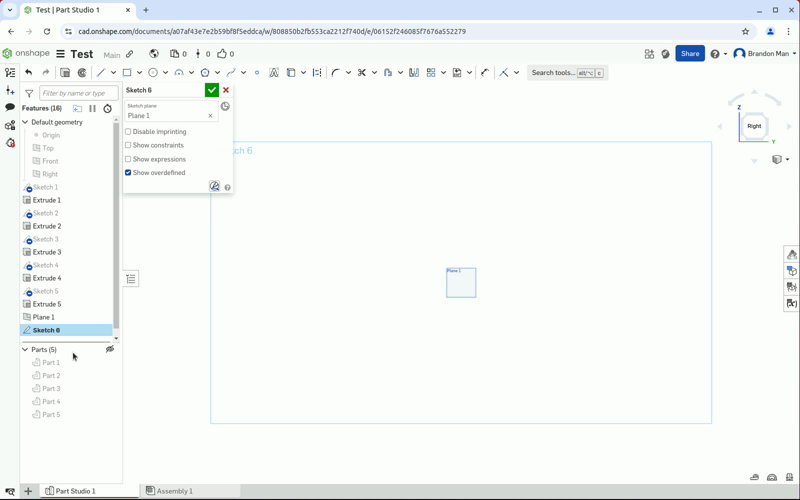
key(l)
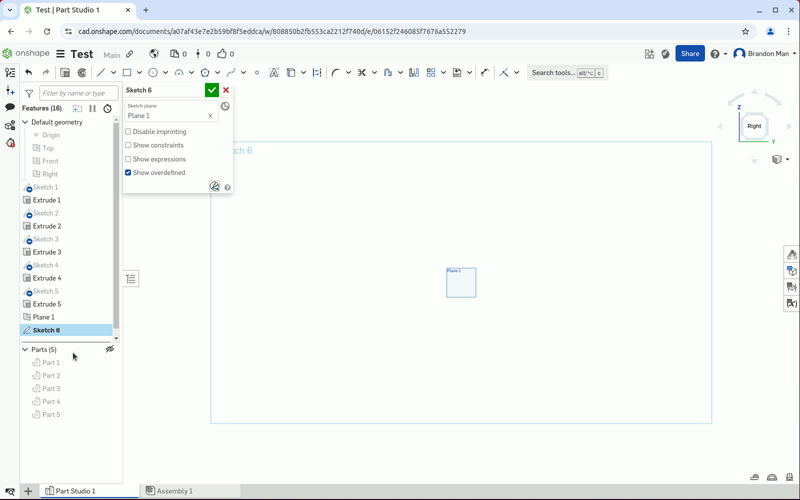
key_down(shift)
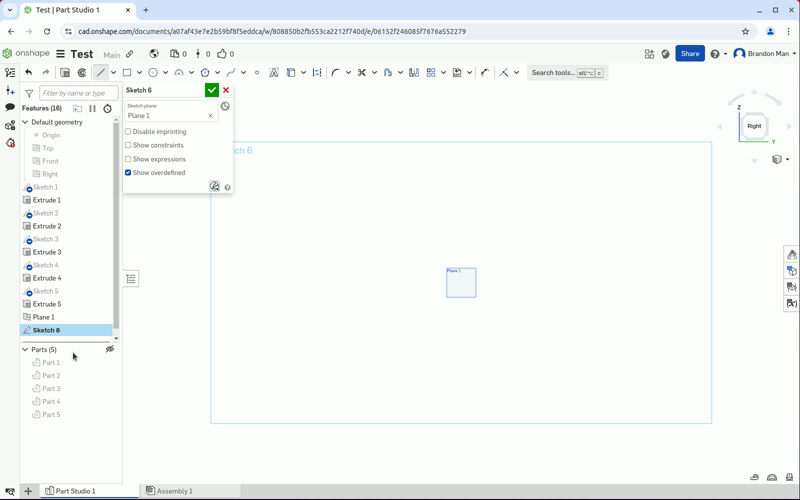
mouse_move(463, 282)
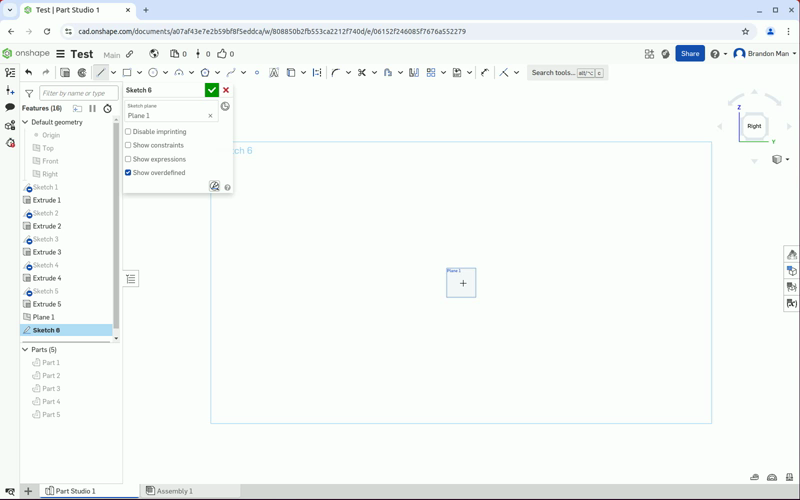
click(463, 282)
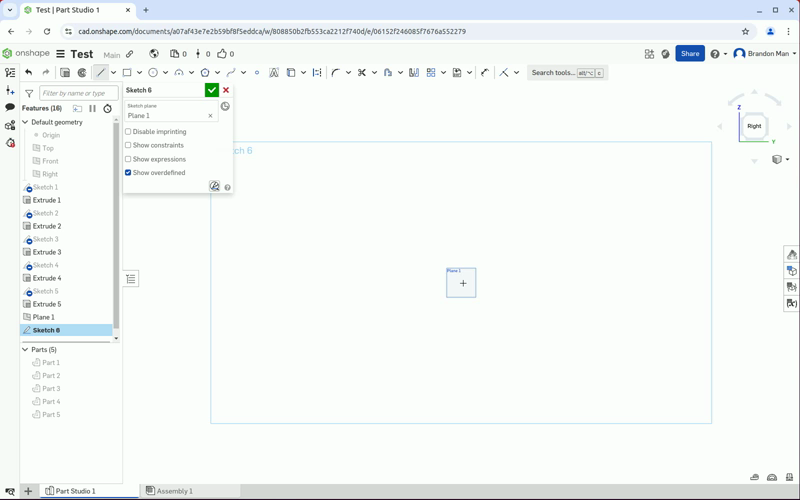
key_up(shift)
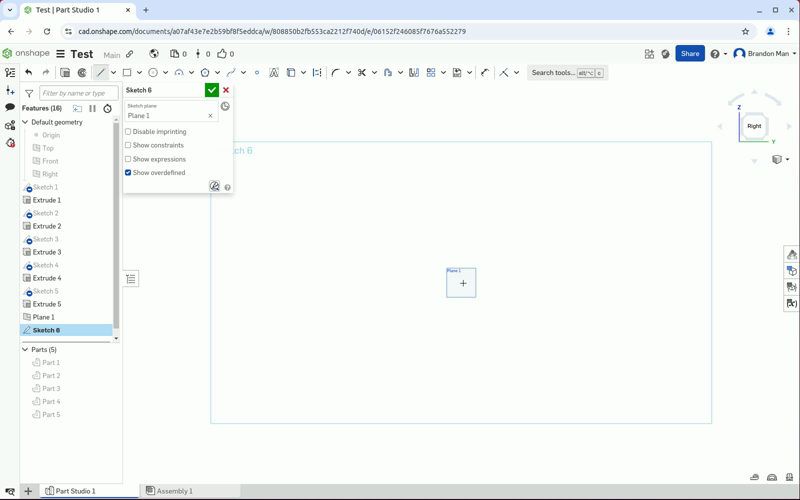
key_down(shift)
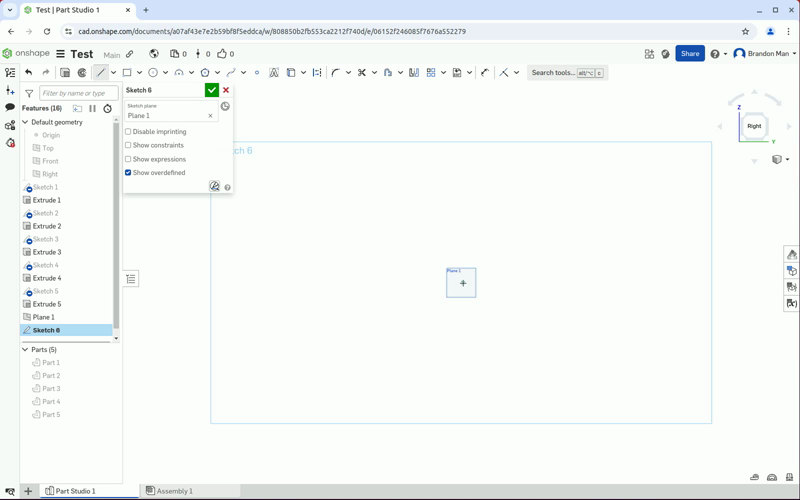
mouse_move(567, 282)
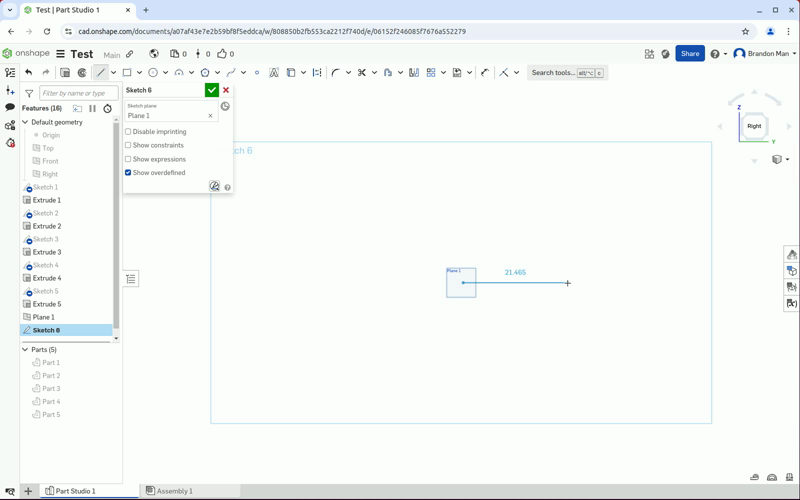
click(567, 282)
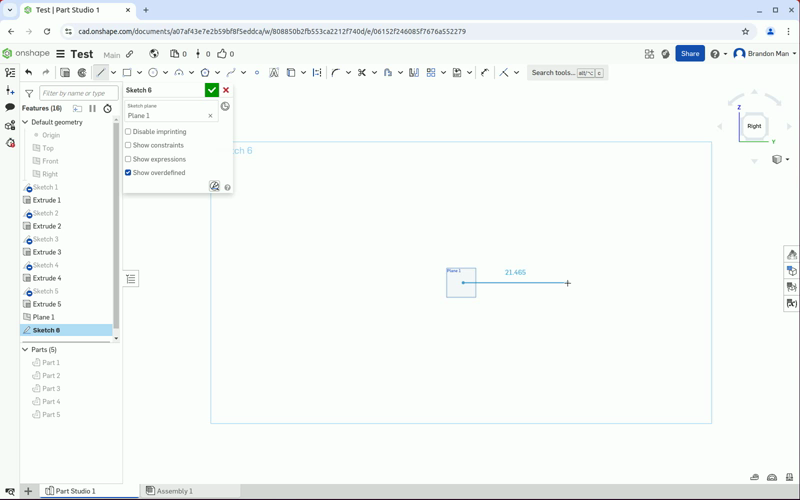
key_up(shift)
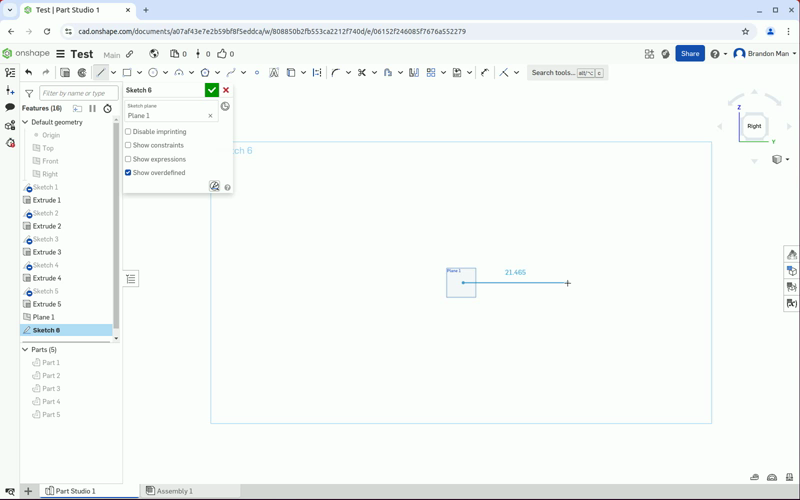
key_down(shift)
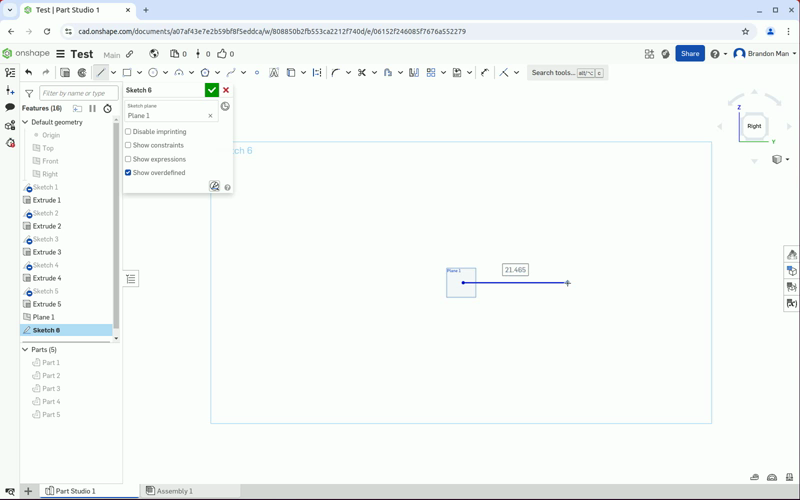
mouse_move(567, 176)
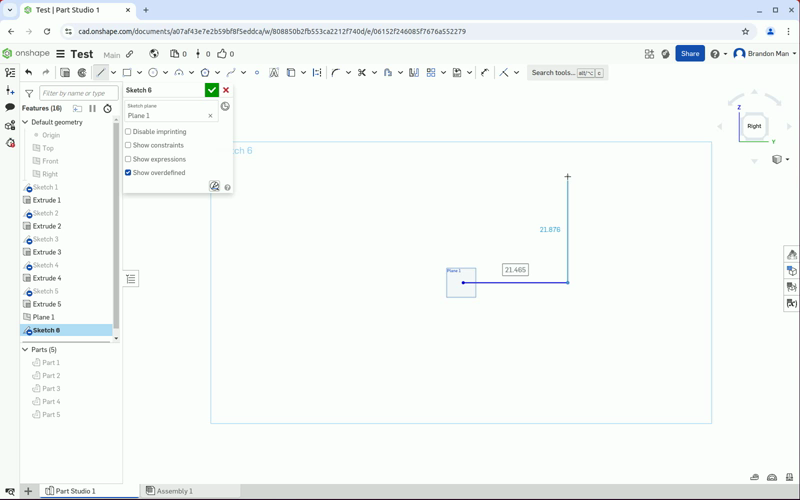
click(567, 176)
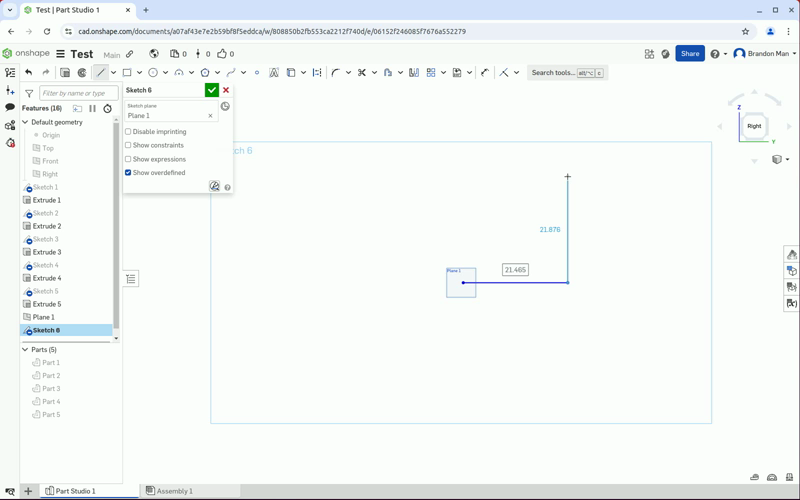
key_up(shift)
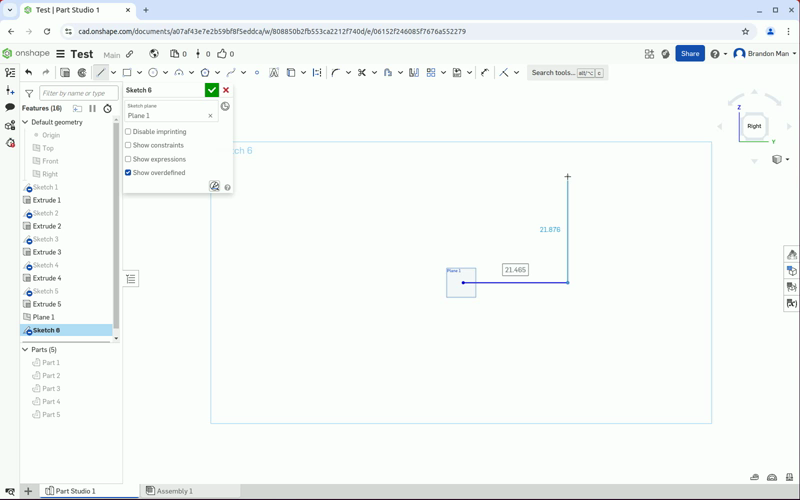
key_down(shift)
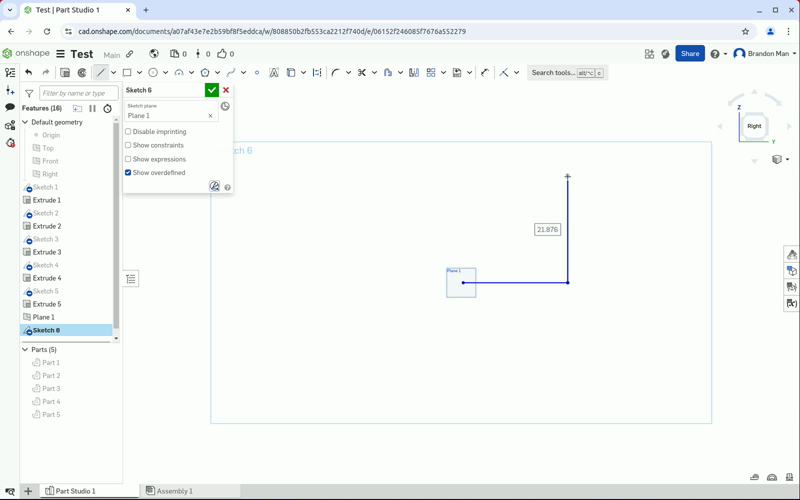
mouse_move(463, 176)
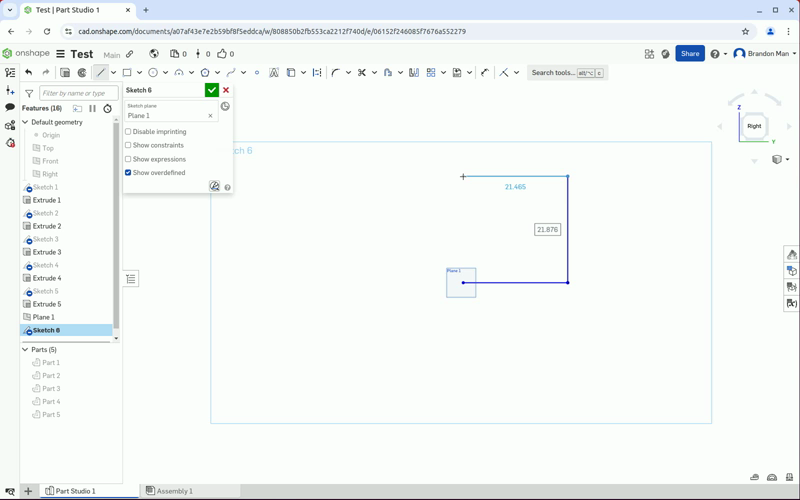
click(463, 176)
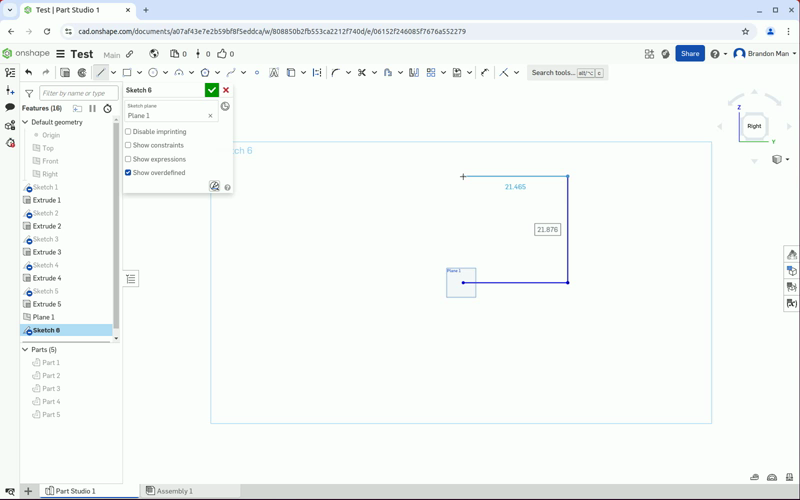
key_up(shift)
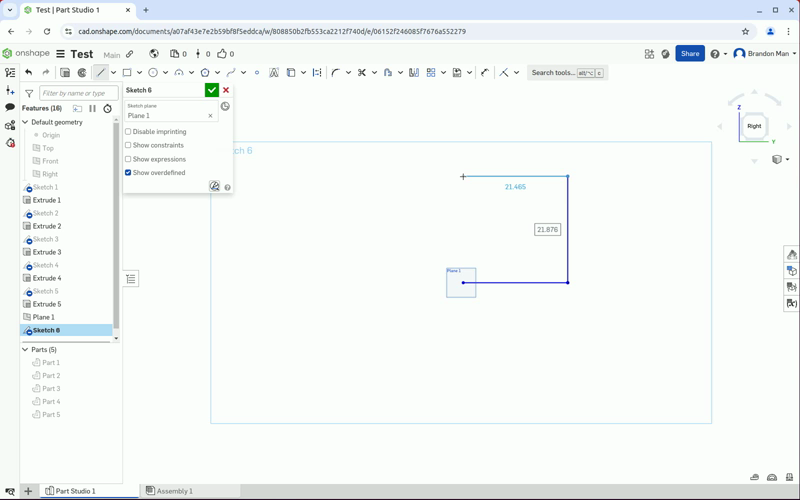
key_down(shift)
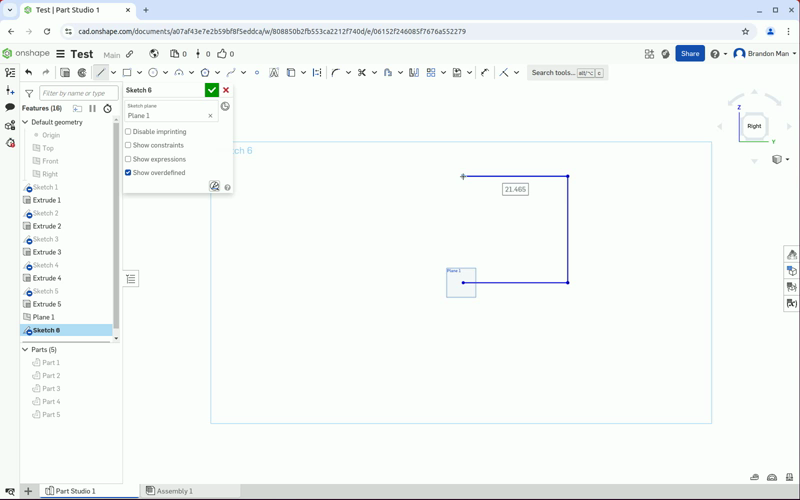
mouse_move(463, 282)
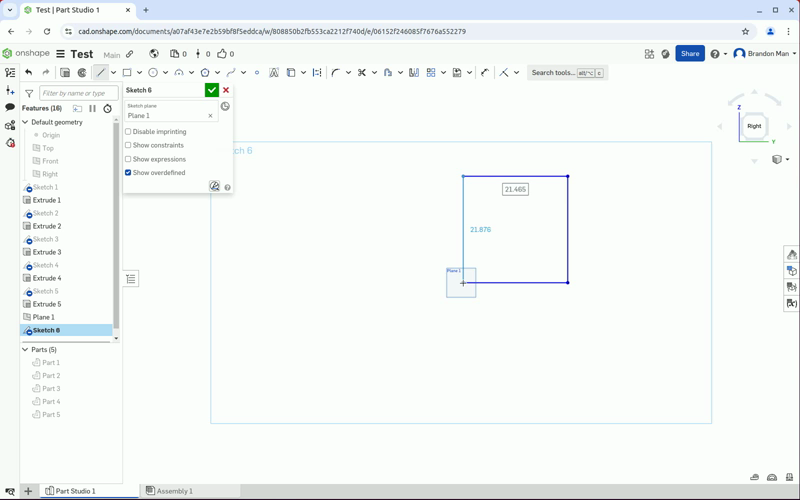
key_up(shift)
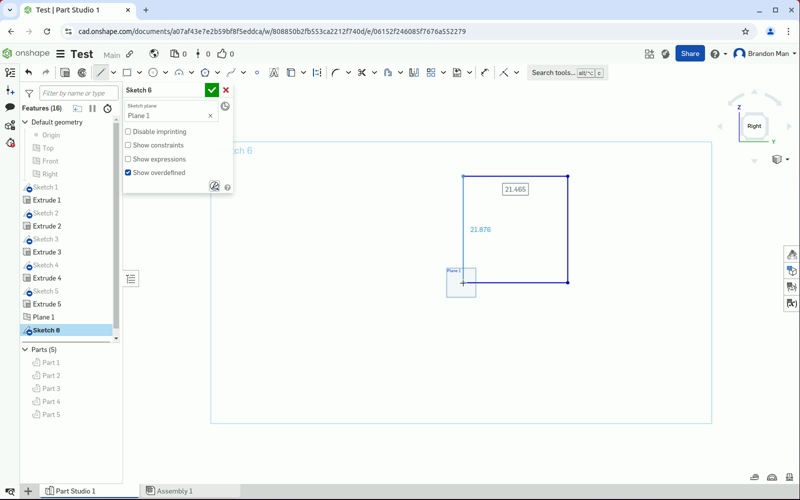
click(463, 282)
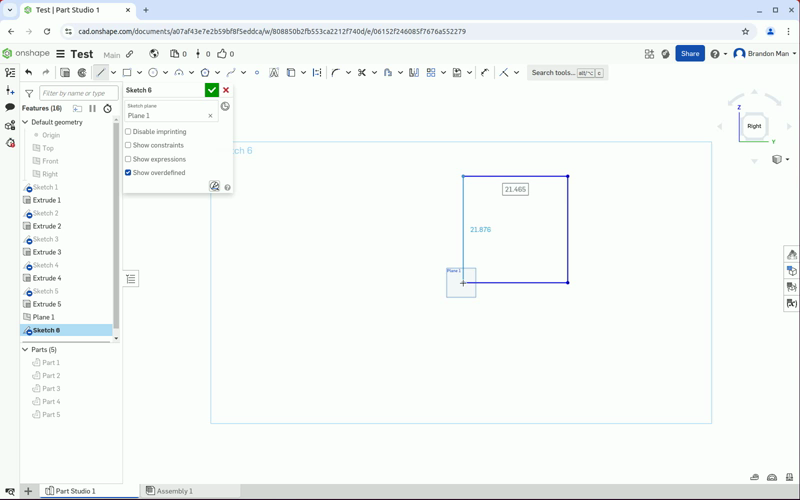
key(esc)
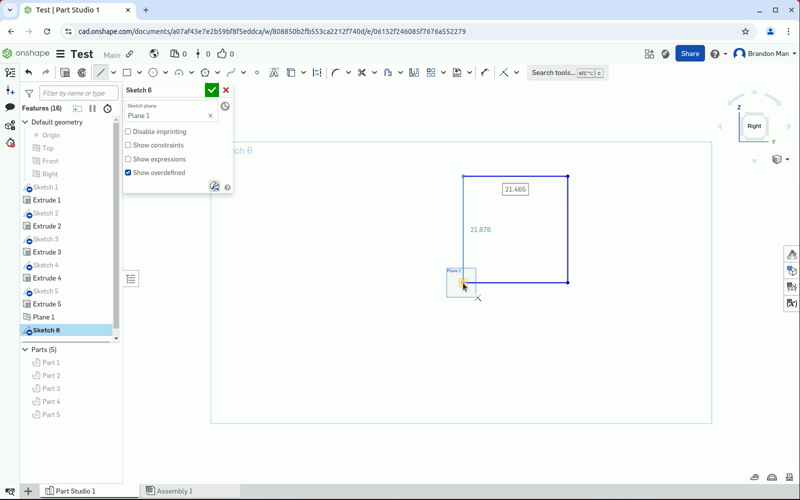
mouse_move(504, 208)
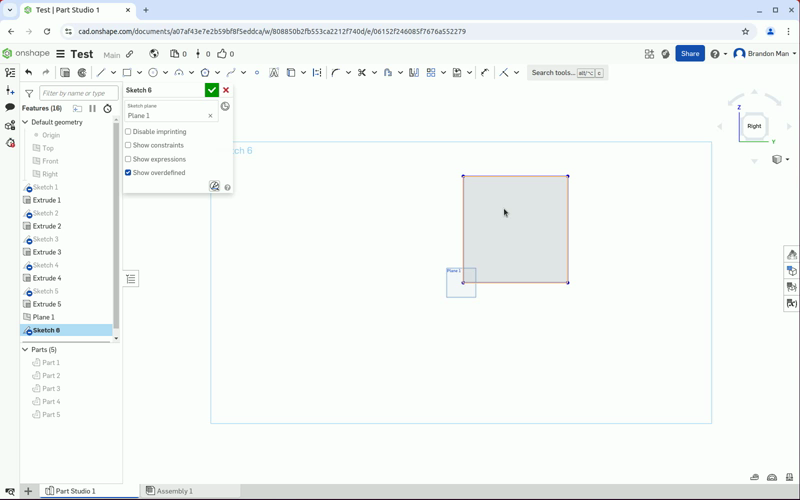
click(504, 208)
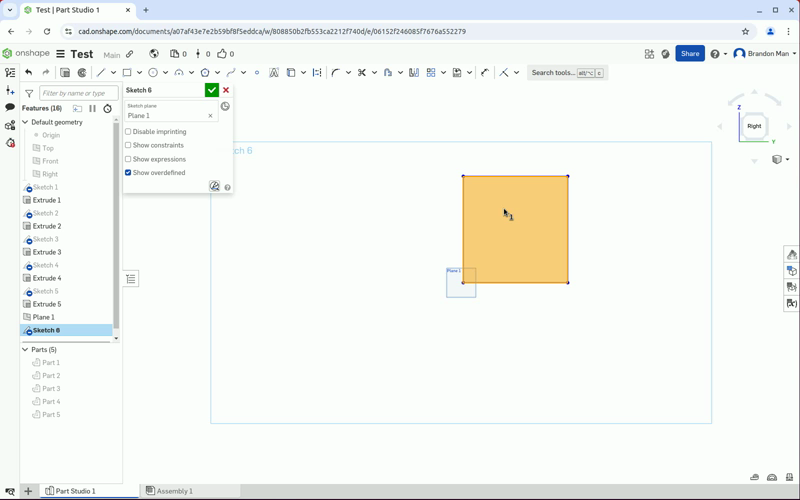
mouse_move(73, 352)
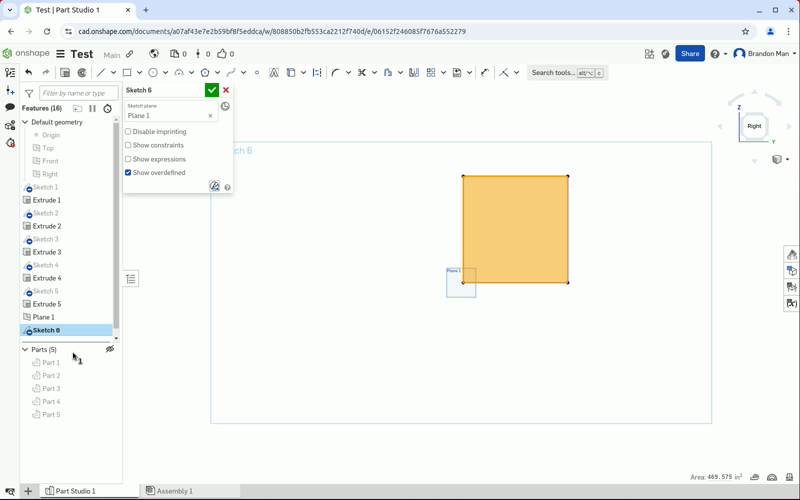
key(shift+y)
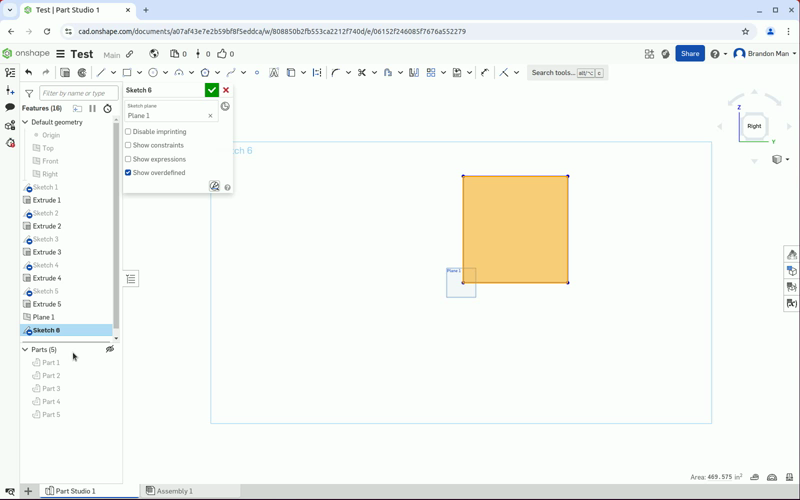
key(shift+e)
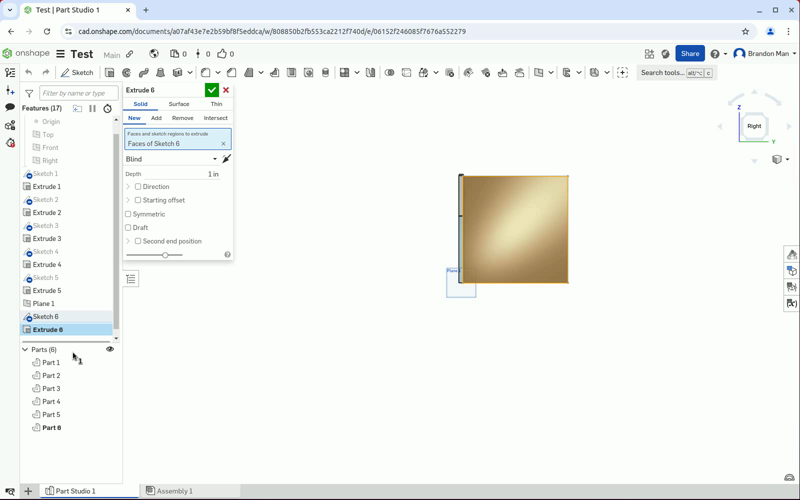
mouse_move(143, 106)
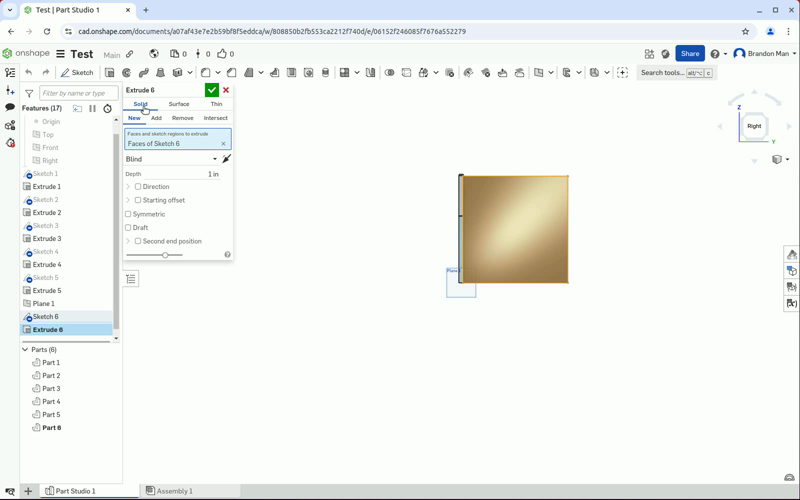
click(143, 106)
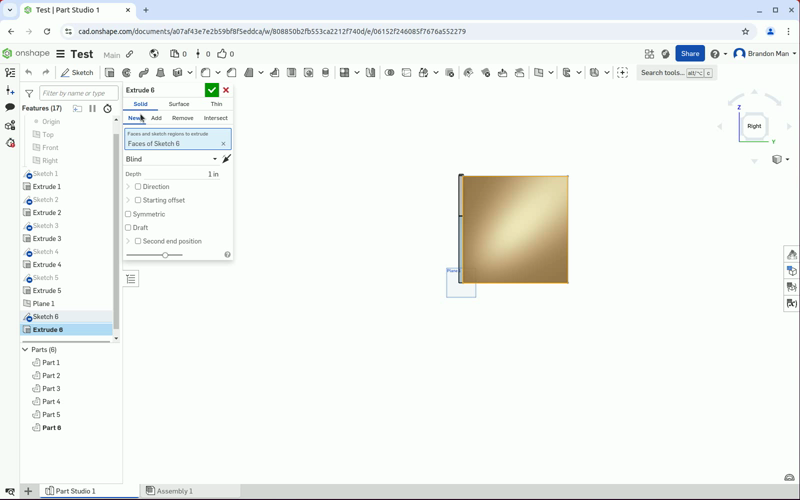
mouse_move(137, 120)
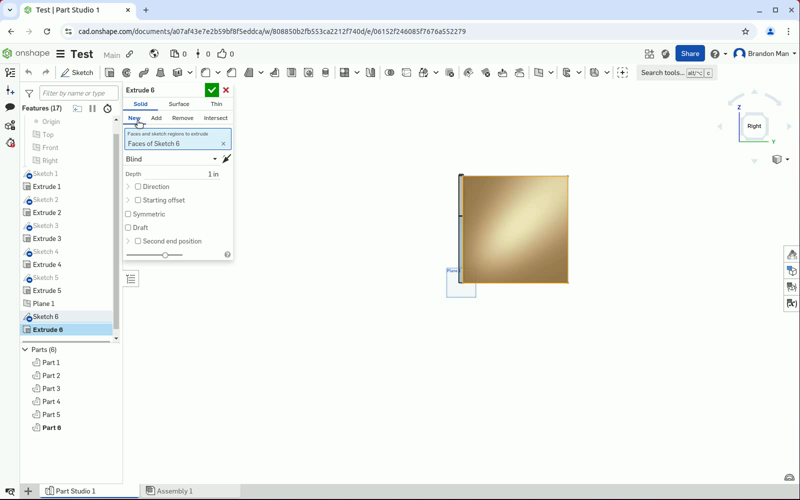
click(137, 120)
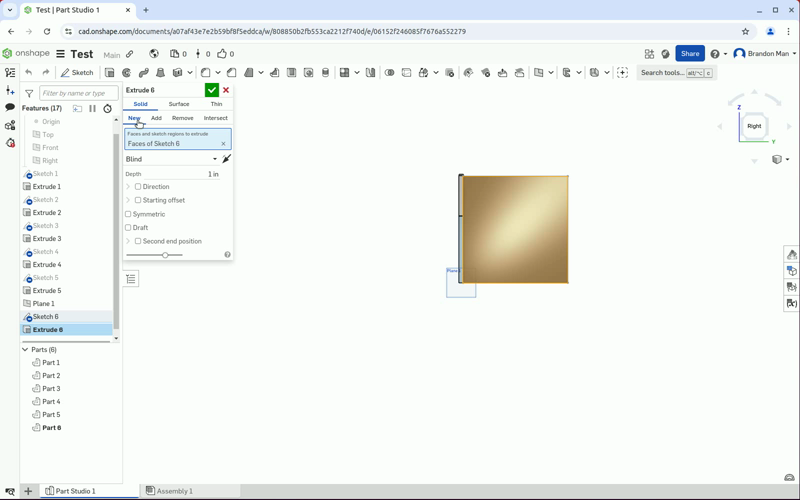
key(tab, 4)
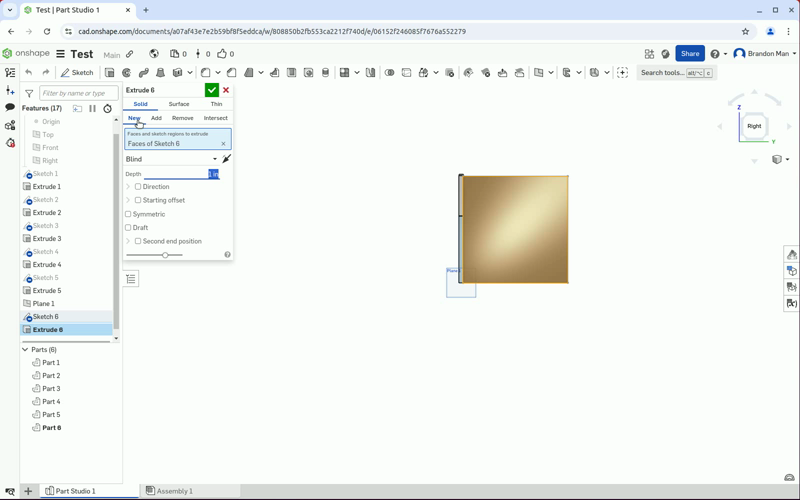
text(-1.204)
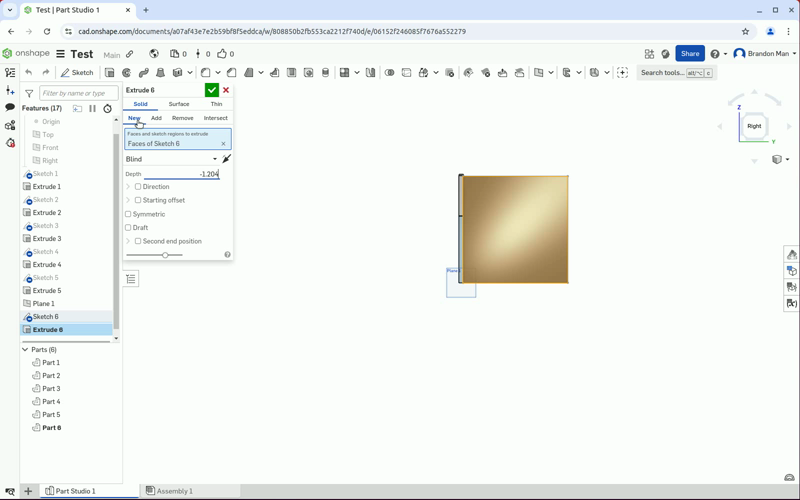
key(enter)
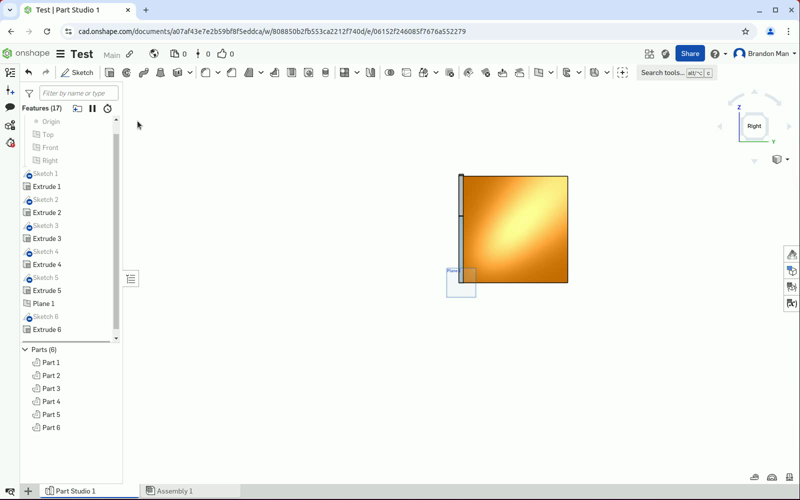
key(shift+h)
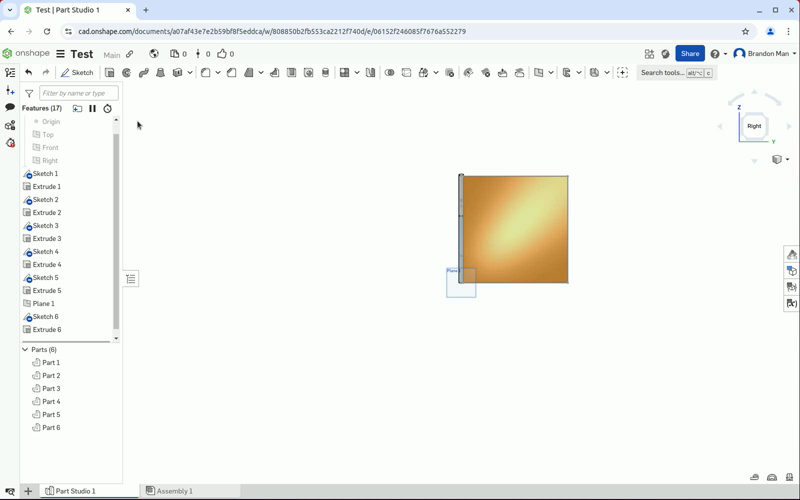
key(shift+h)
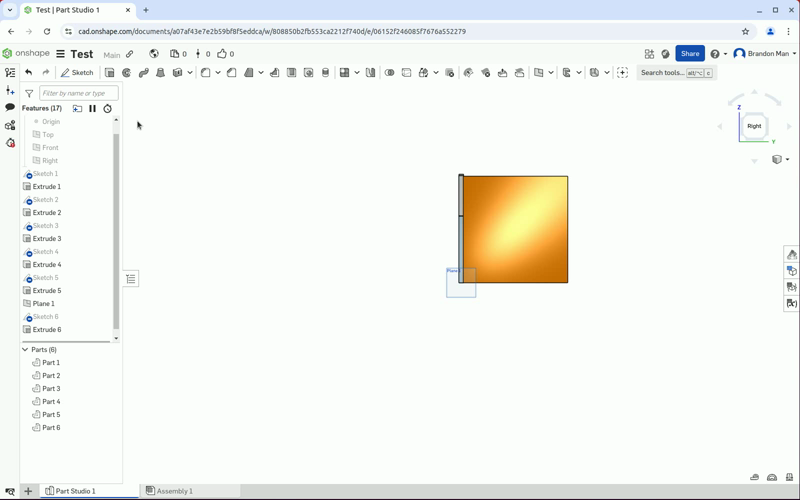
mouse_move(69, 176)
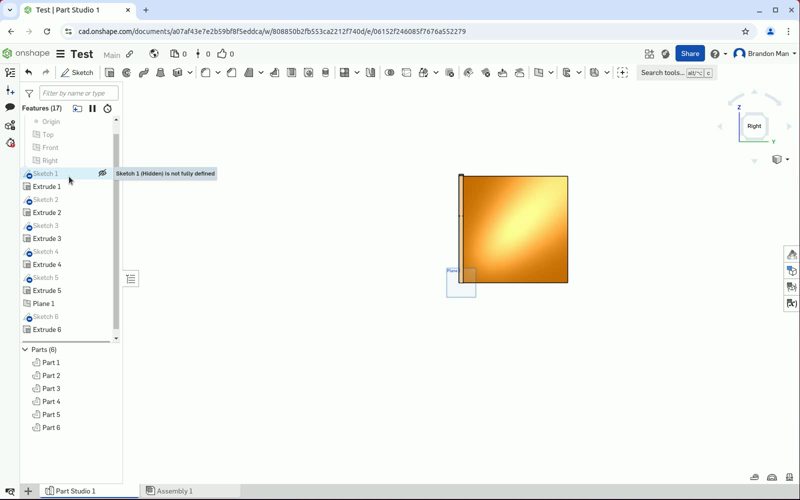
click(69, 176)
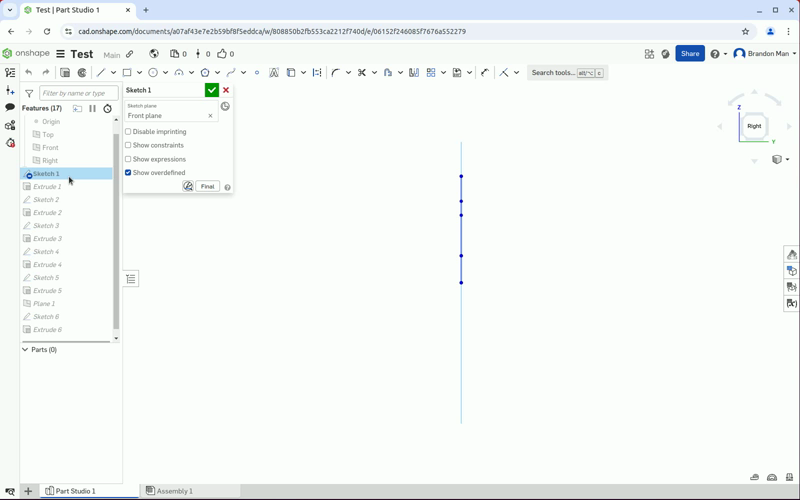
mouse_move(229, 92)
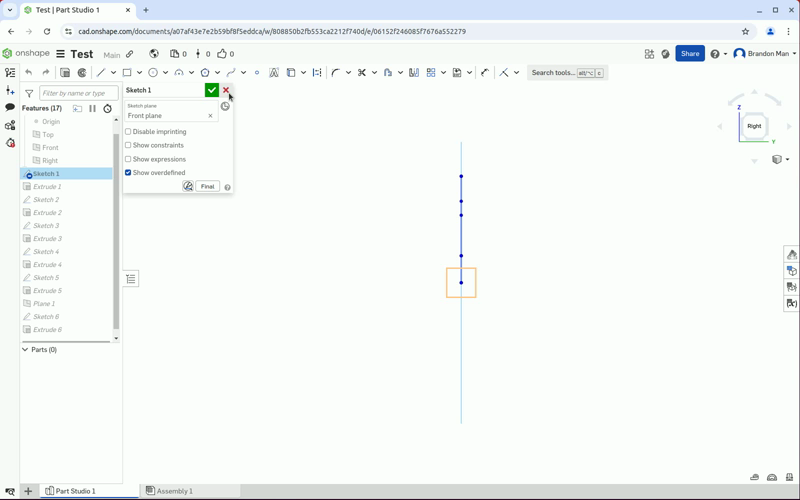
click(229, 92)
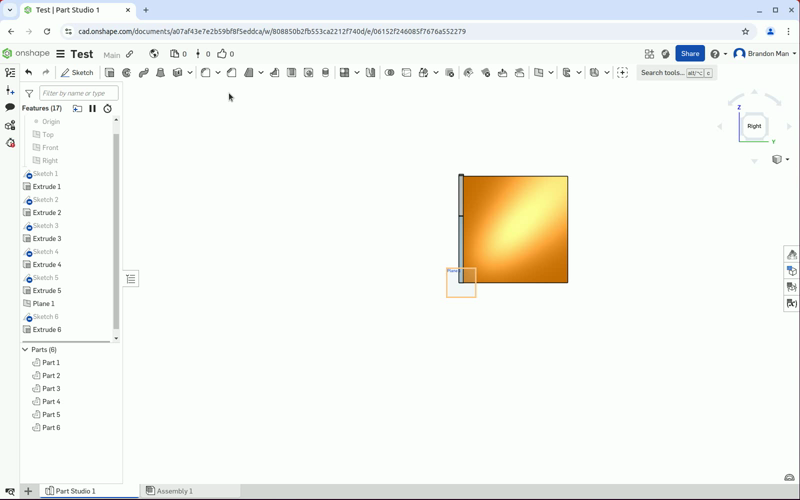
mouse_move(541, 75)
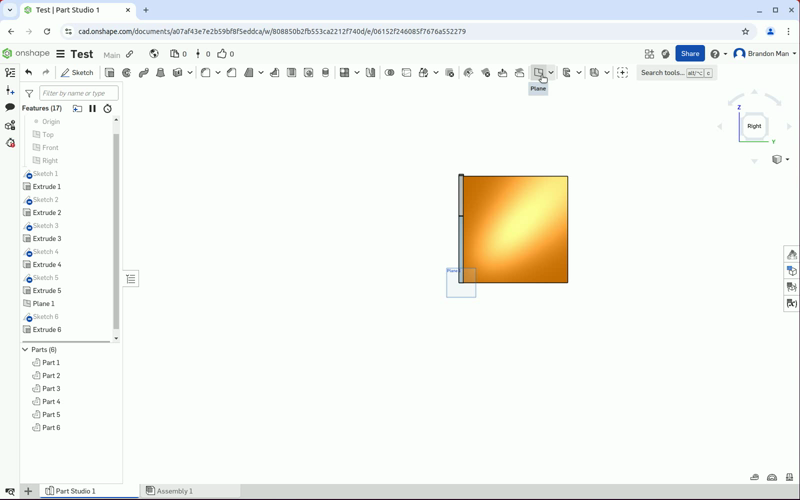
click(541, 75)
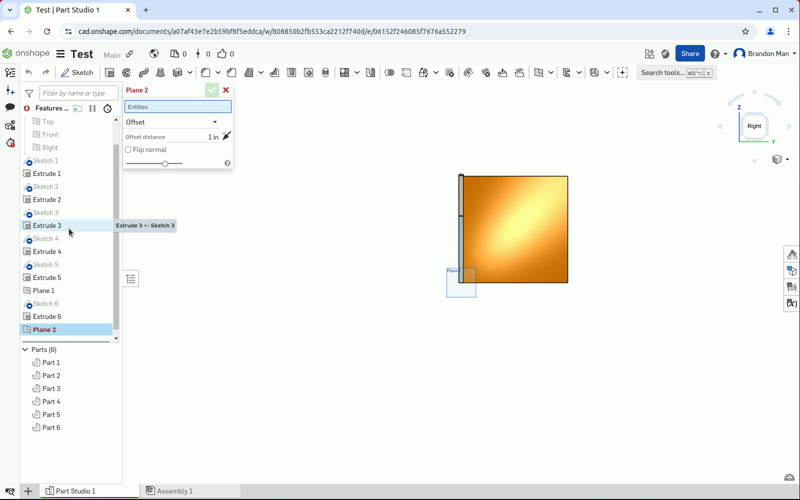
scroll(3)
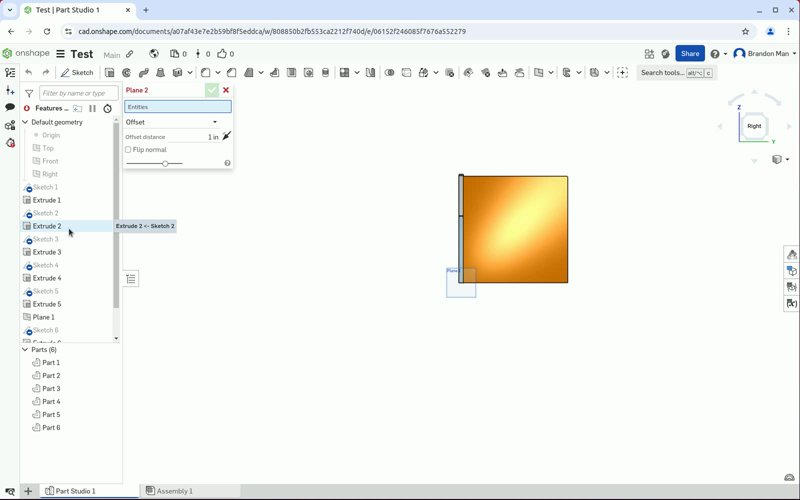
mouse_move(69, 176)
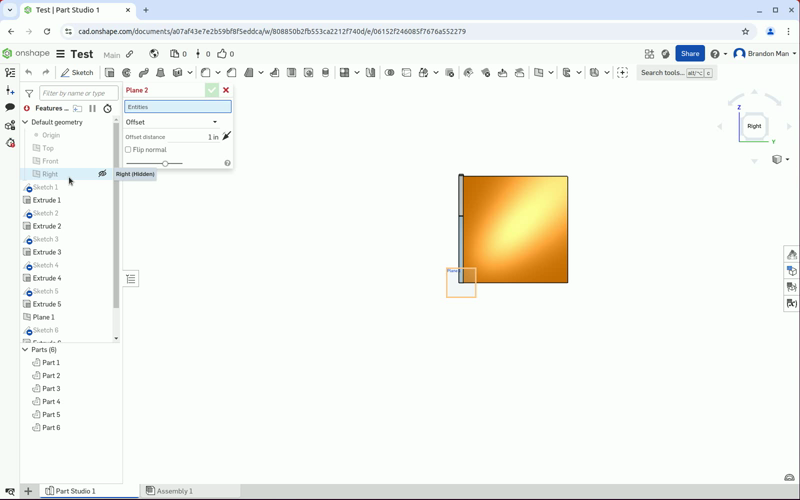
click(69, 176)
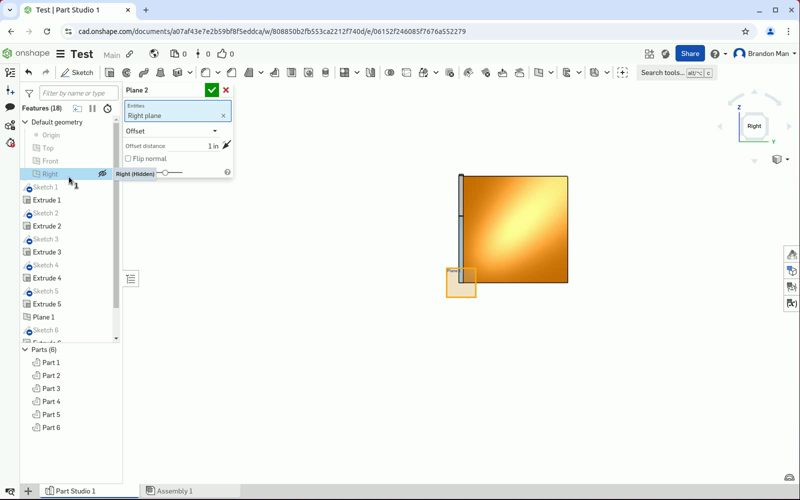
key(tab, 2)
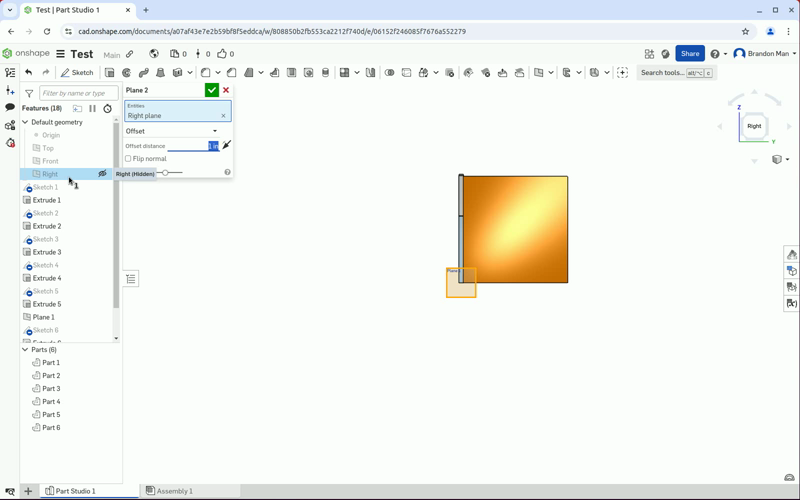
text(21.907)
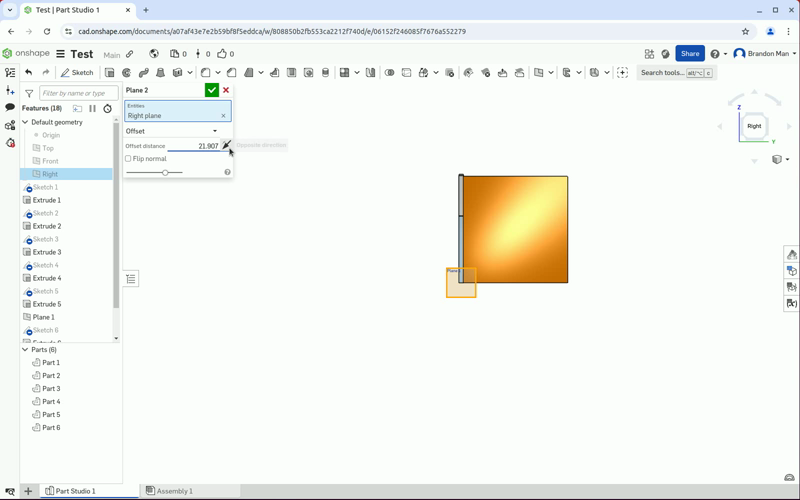
mouse_move(229, 147)
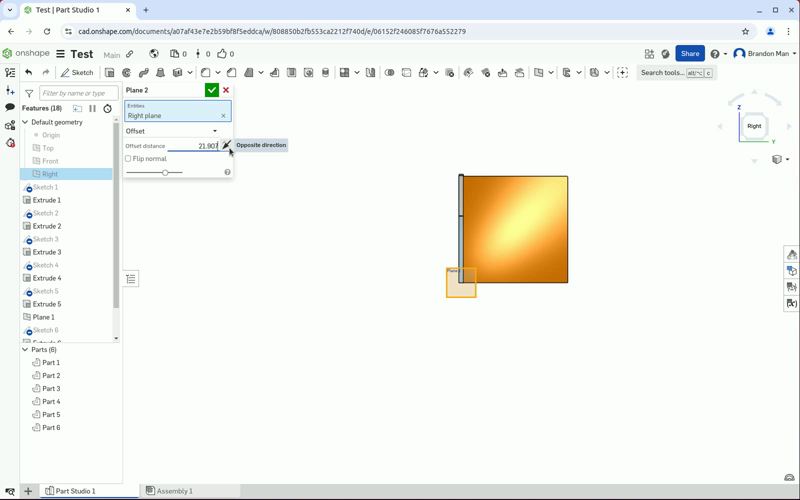
click(229, 147)
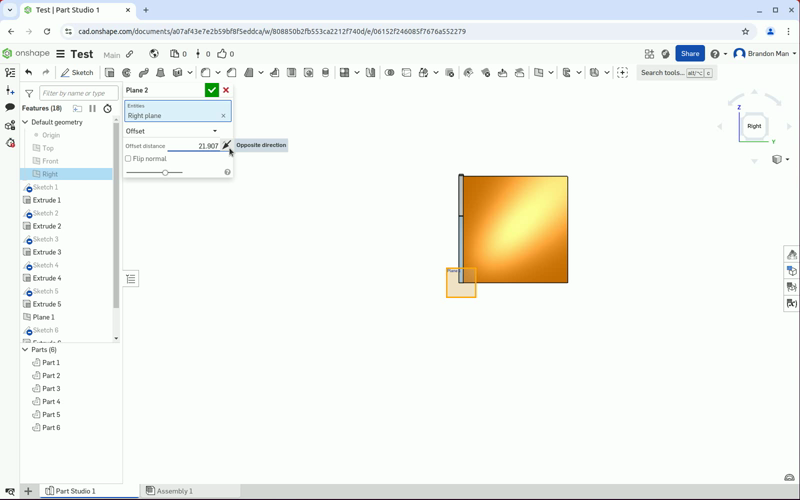
key(enter, 2)
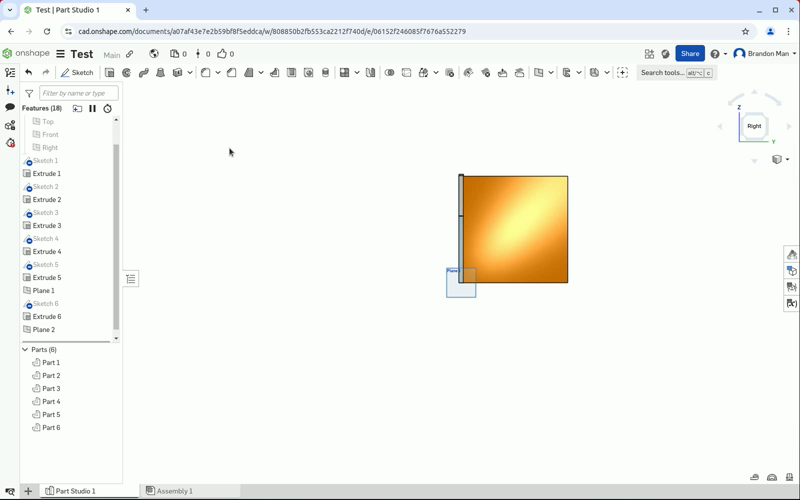
key(shift+s)
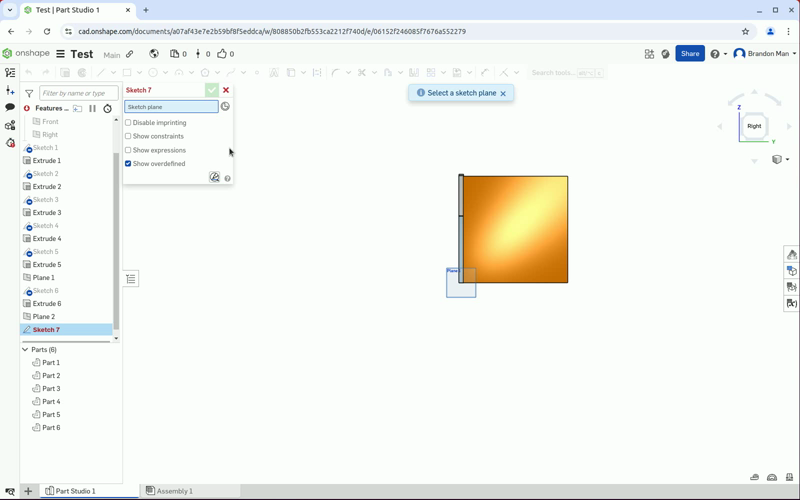
mouse_move(69, 319)
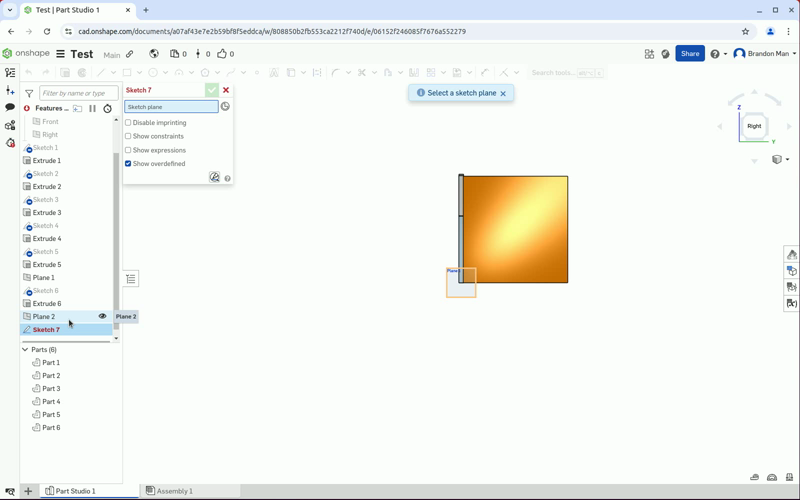
click(69, 319)
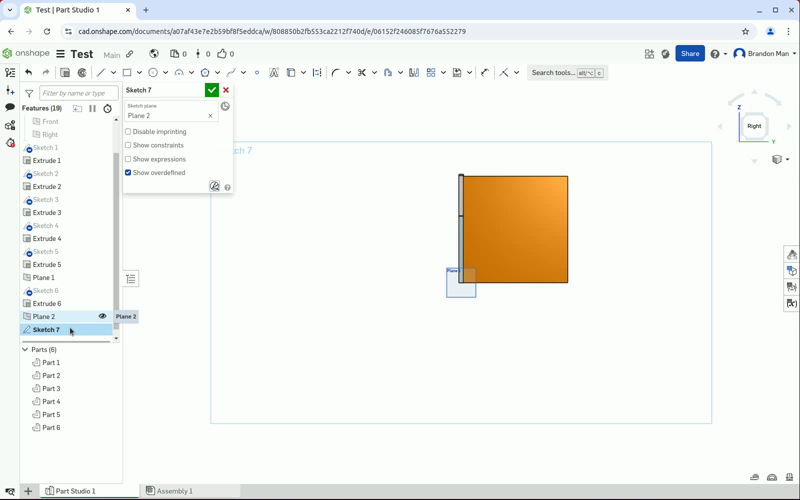
mouse_move(73, 352)
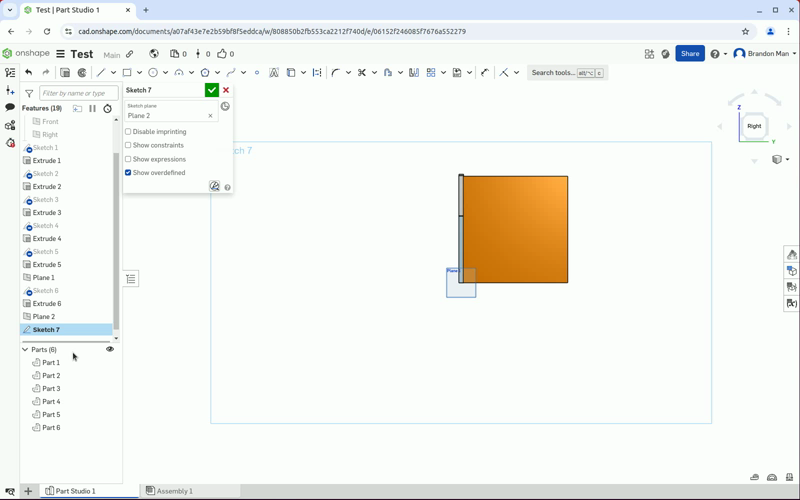
key(y)
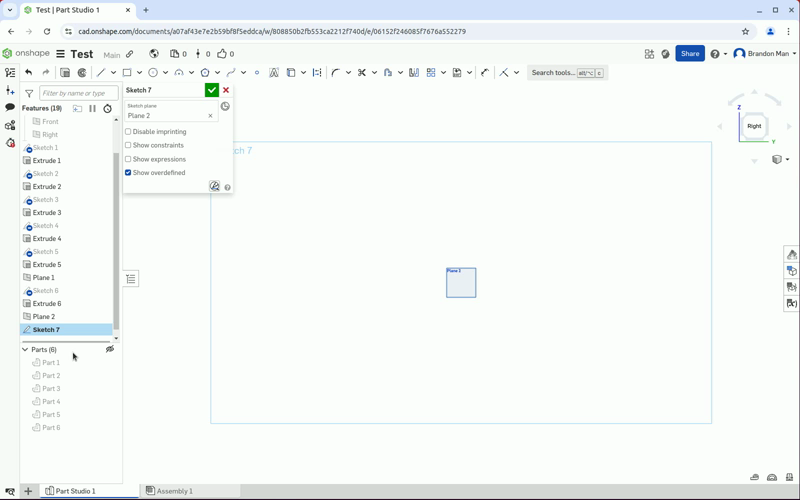
key(l)
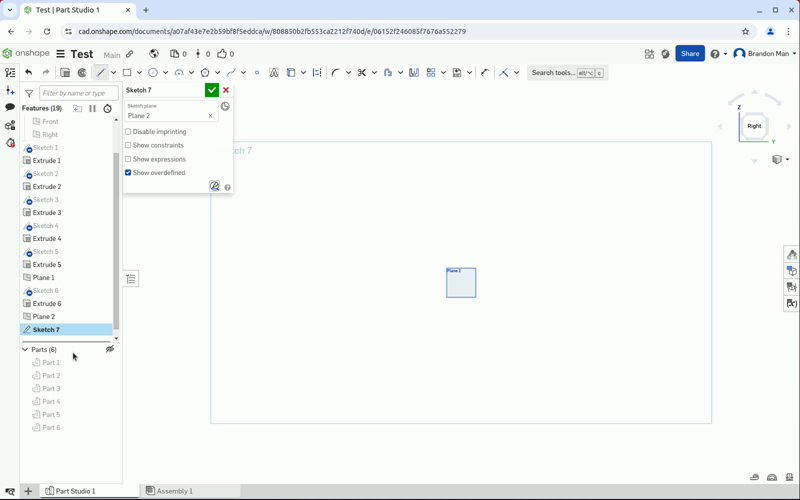
key_down(shift)
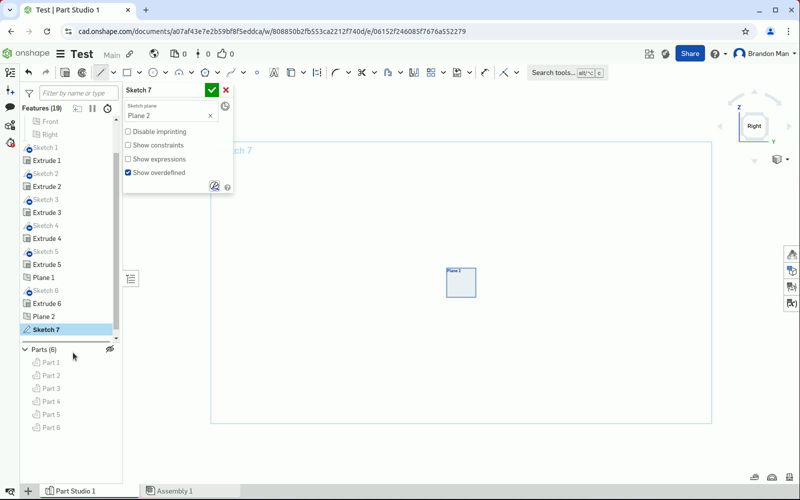
mouse_move(463, 282)
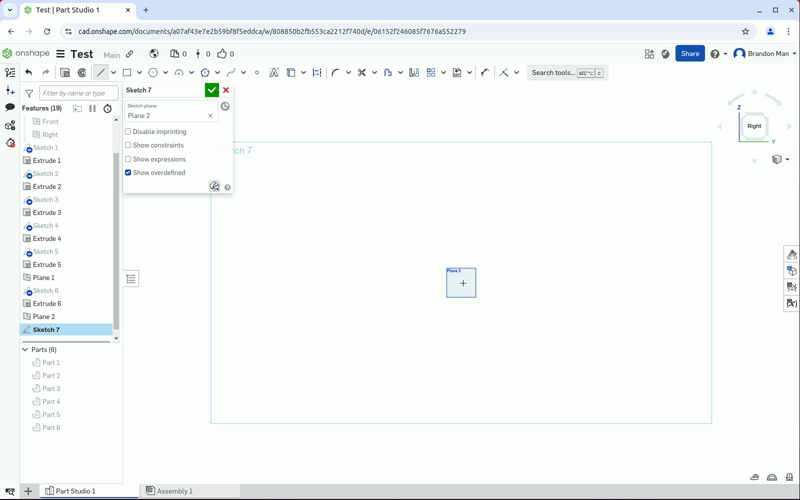
click(463, 282)
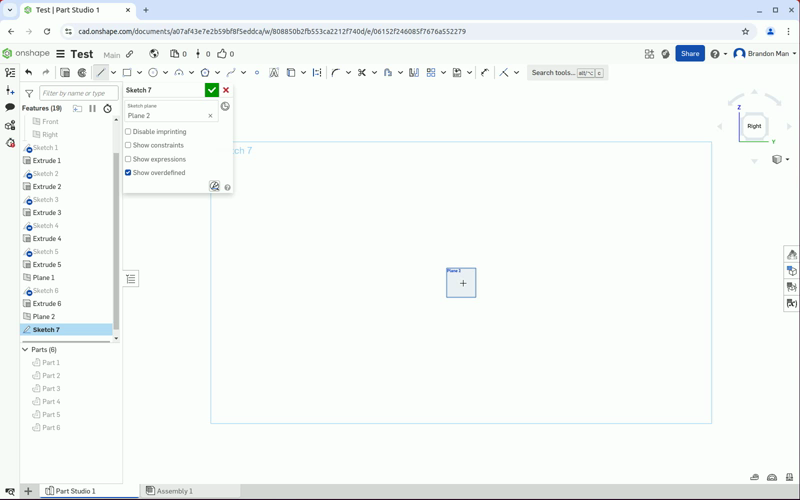
key_up(shift)
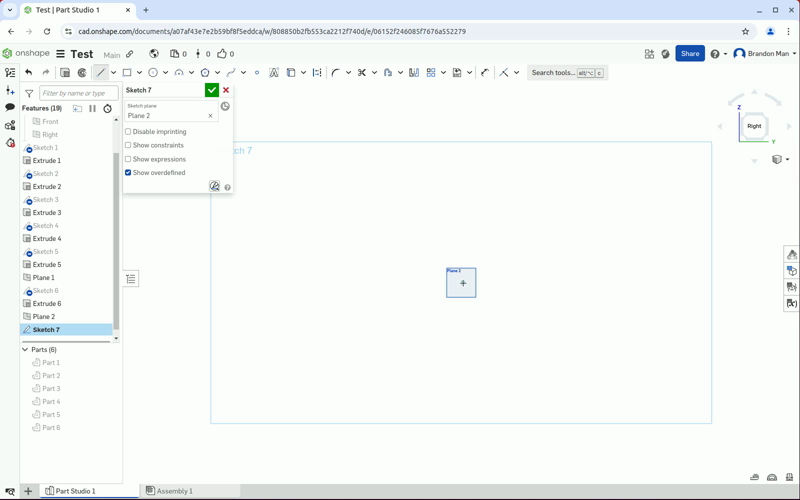
key_down(shift)
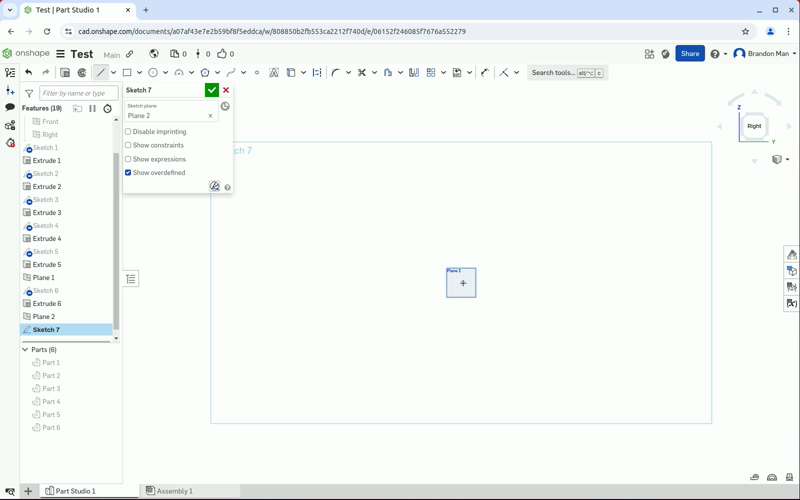
mouse_move(567, 282)
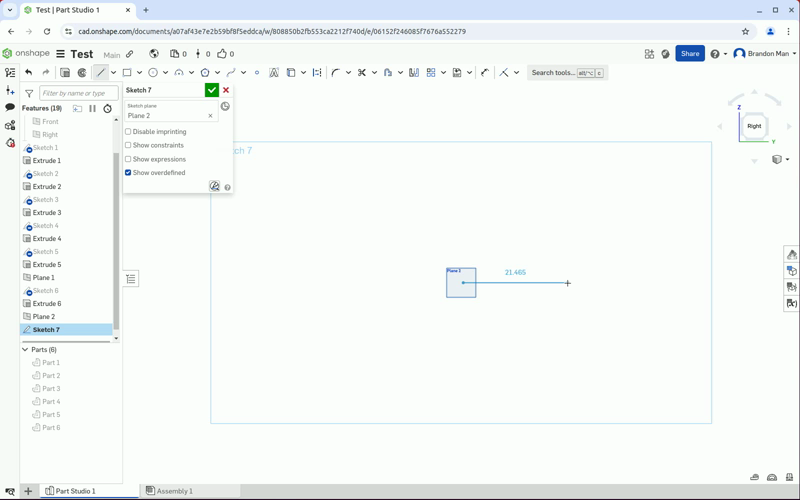
click(567, 282)
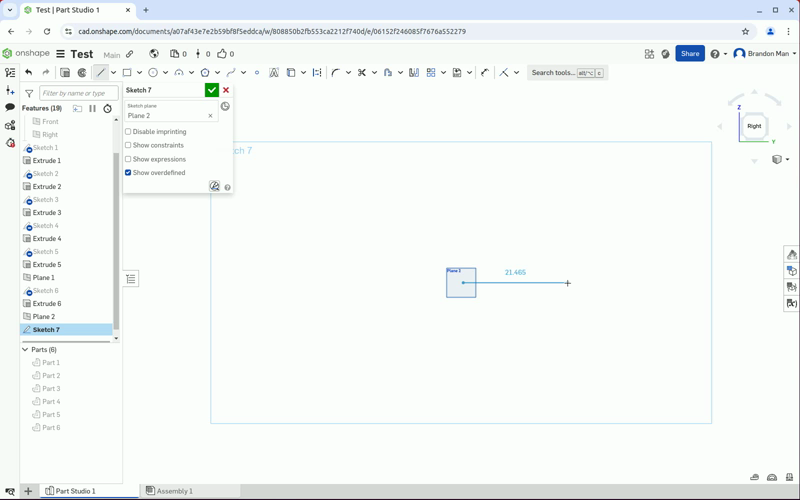
key_up(shift)
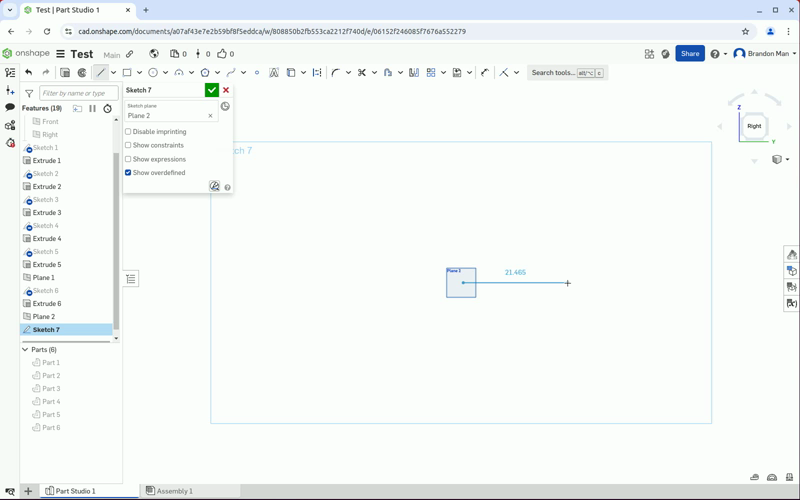
key_down(shift)
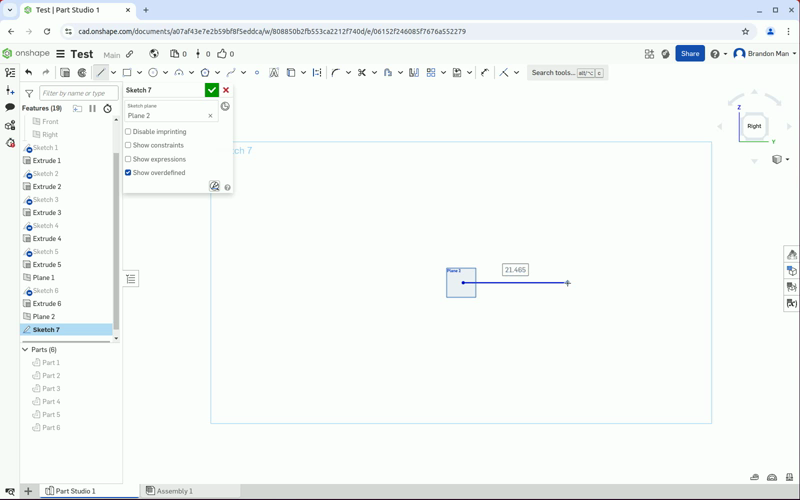
mouse_move(567, 176)
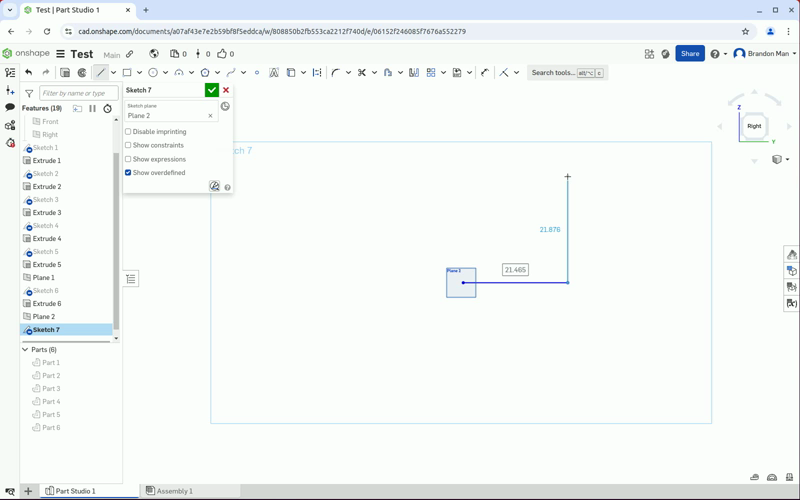
click(567, 176)
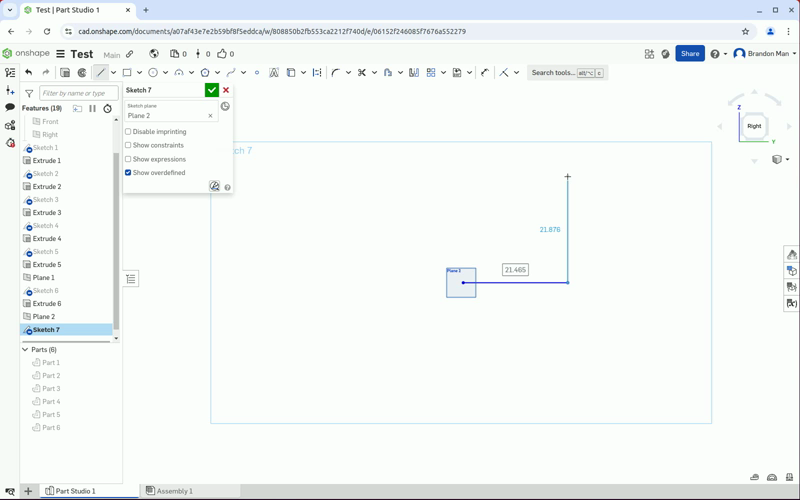
key_up(shift)
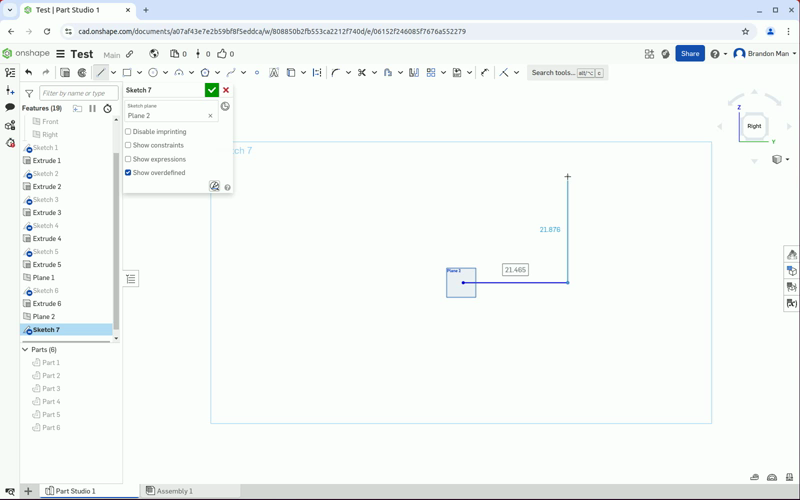
key_down(shift)
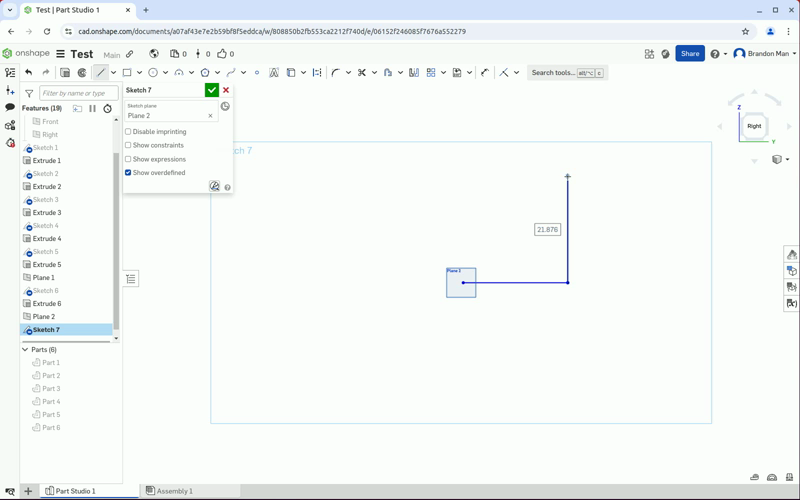
mouse_move(463, 176)
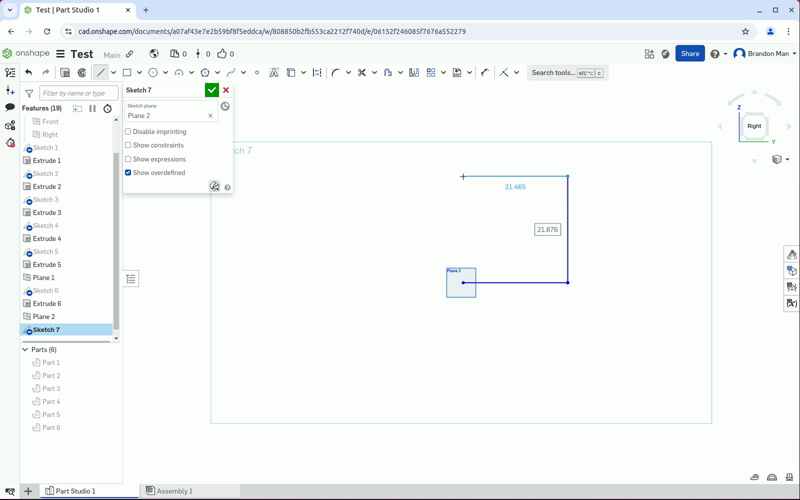
click(463, 176)
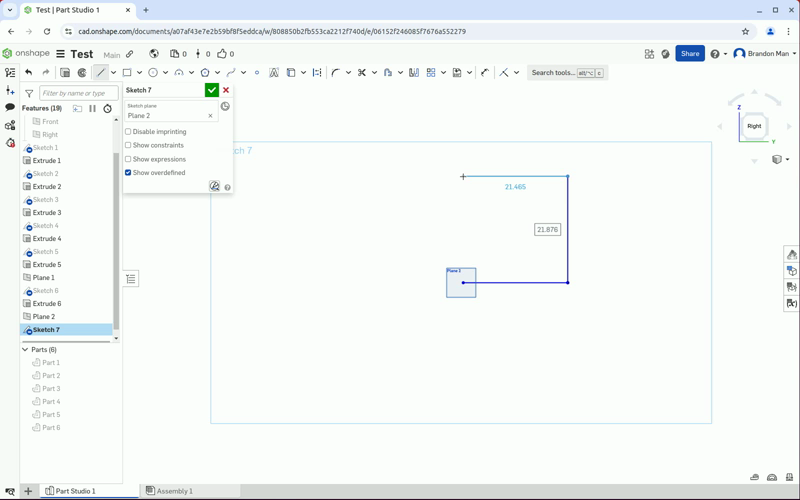
key_up(shift)
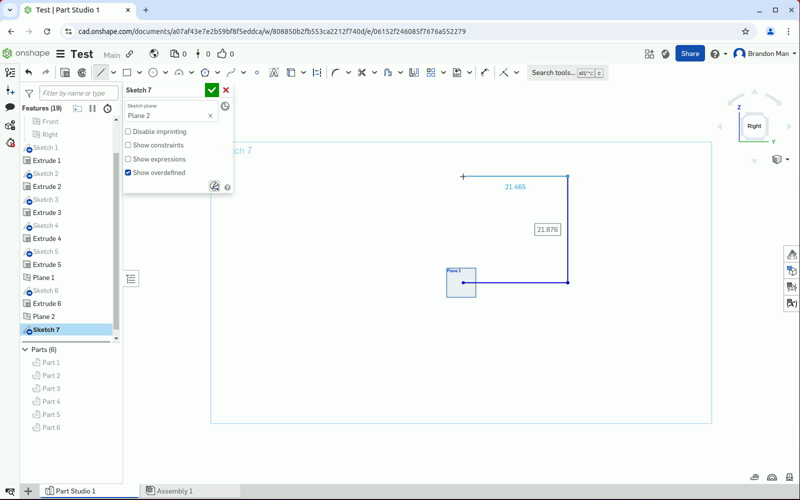
key_down(shift)
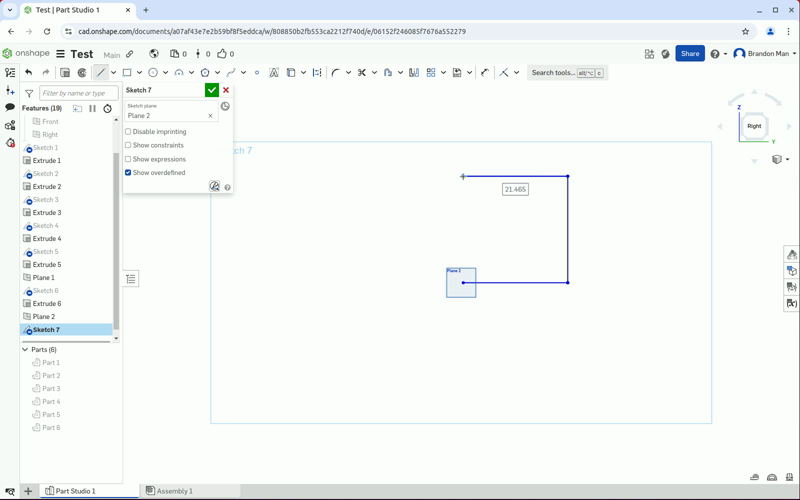
mouse_move(463, 282)
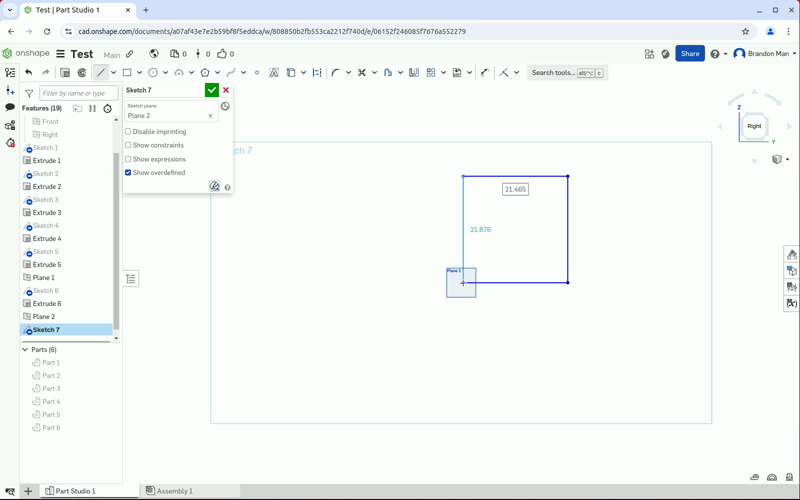
key_up(shift)
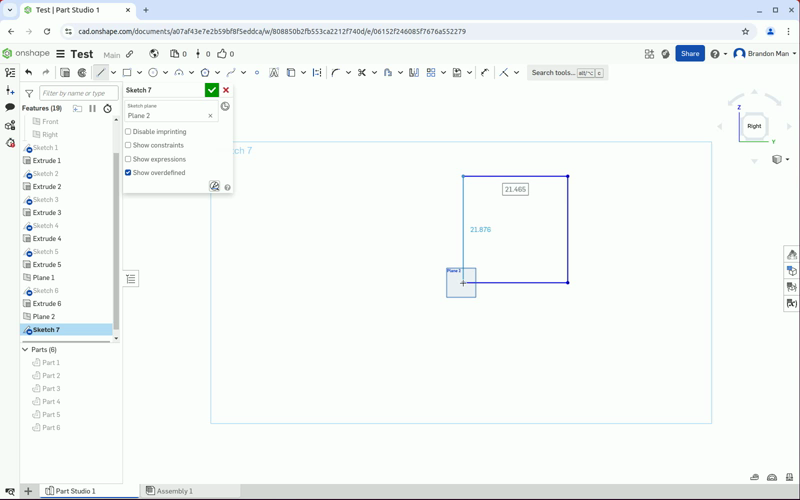
click(463, 282)
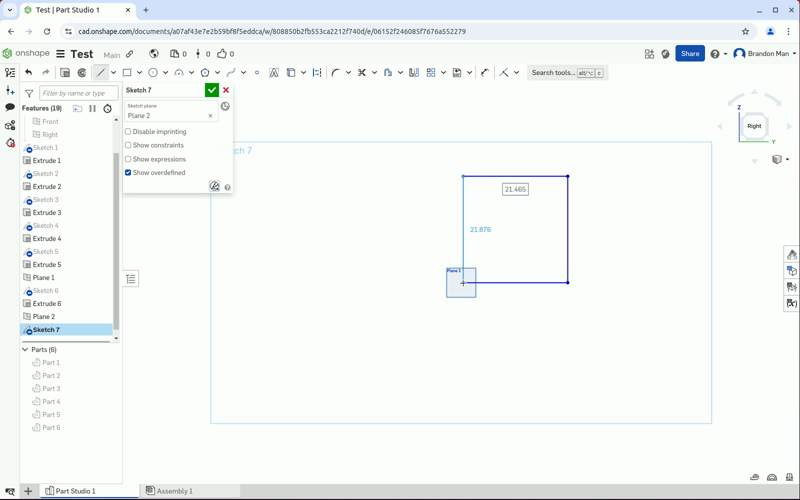
key(esc)
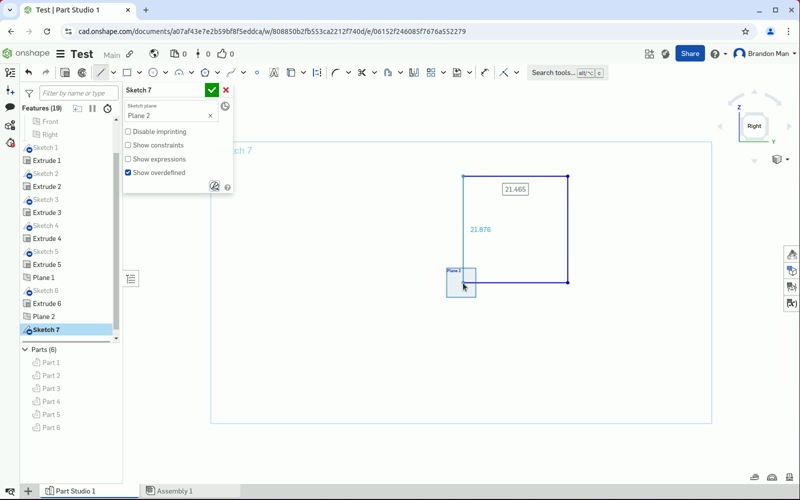
mouse_move(485, 249)
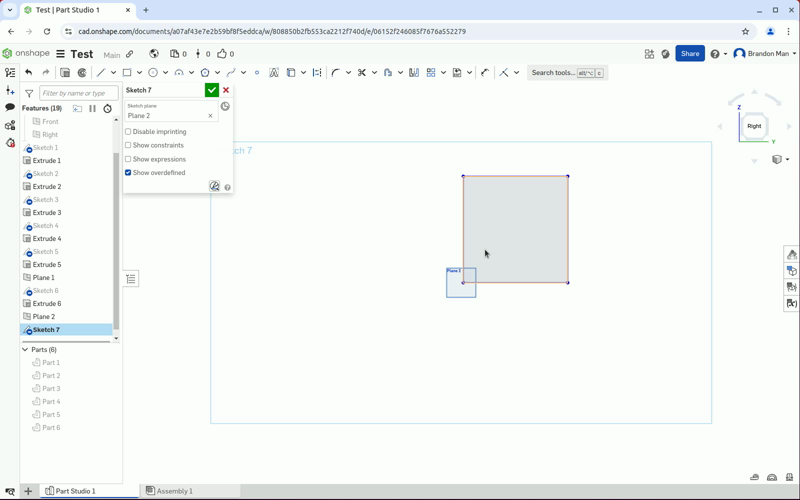
click(485, 249)
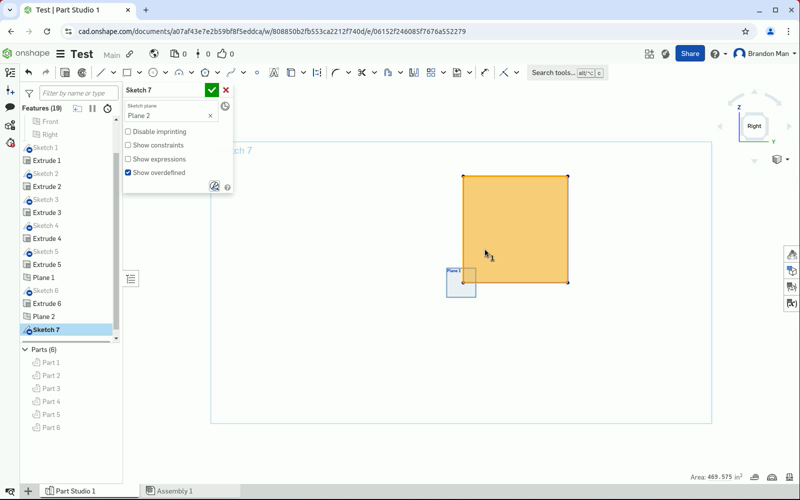
mouse_move(73, 352)
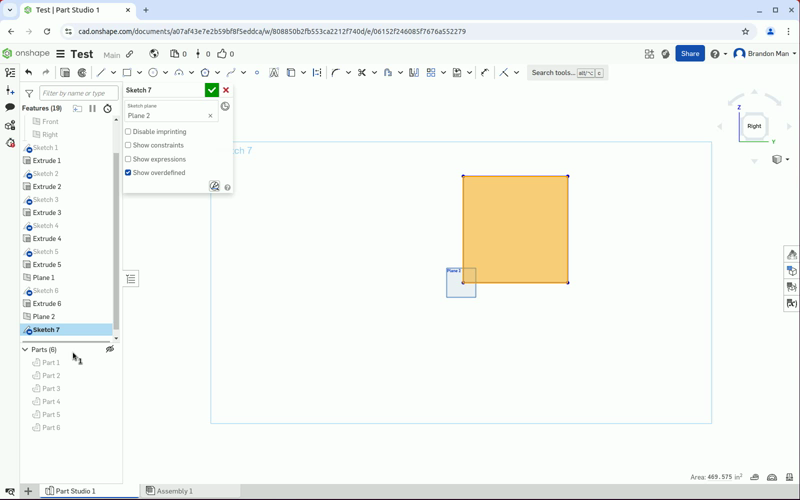
key(shift+y)
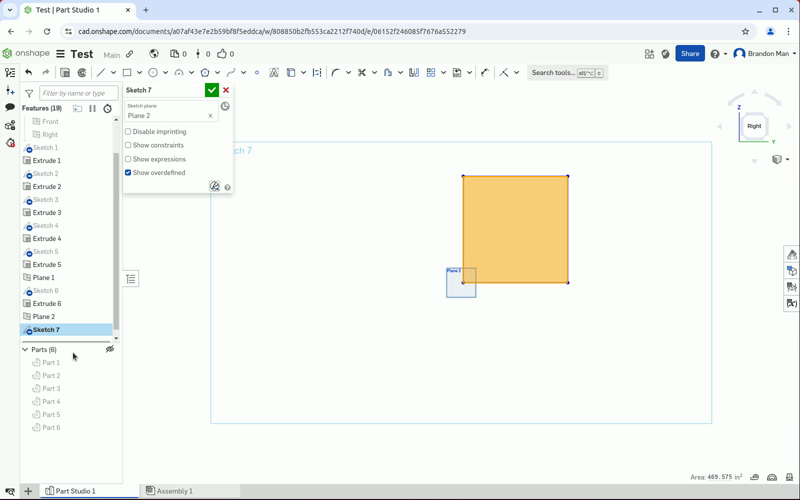
key(shift+e)
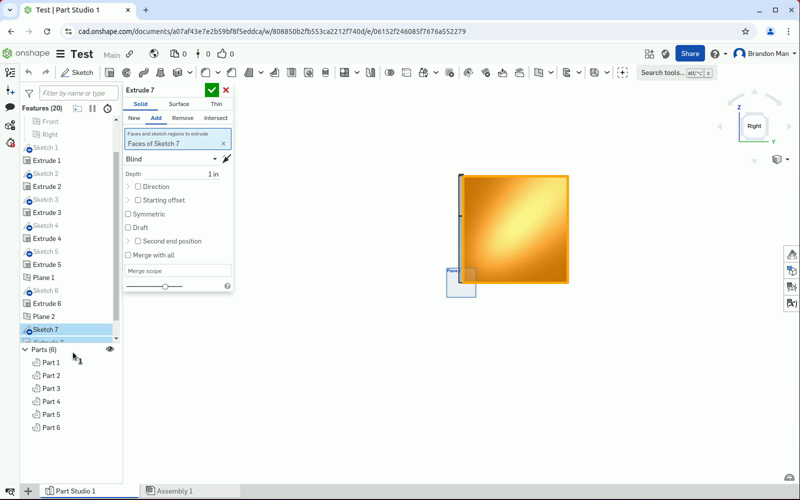
mouse_move(143, 106)
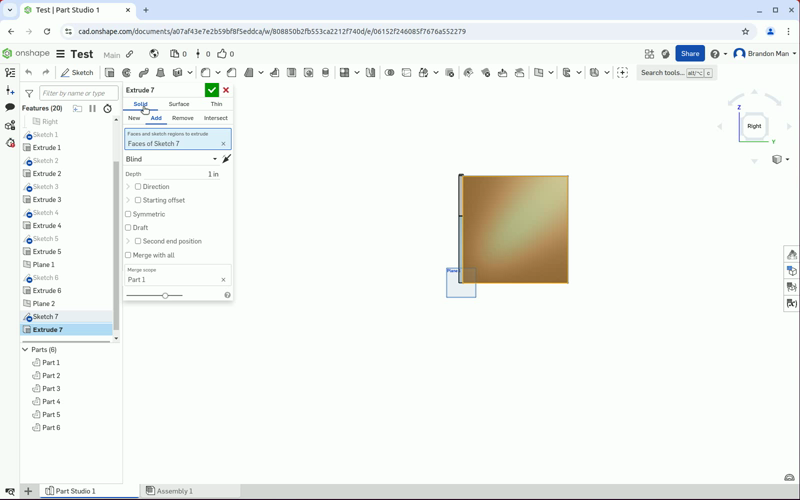
click(143, 106)
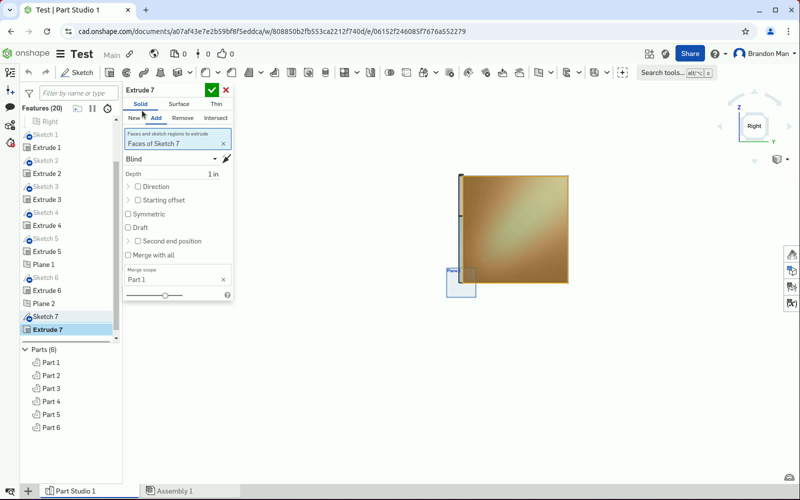
mouse_move(137, 120)
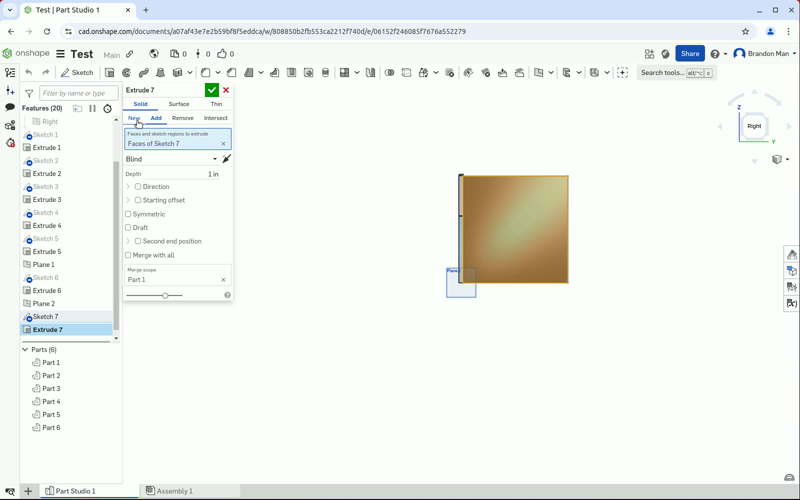
click(137, 120)
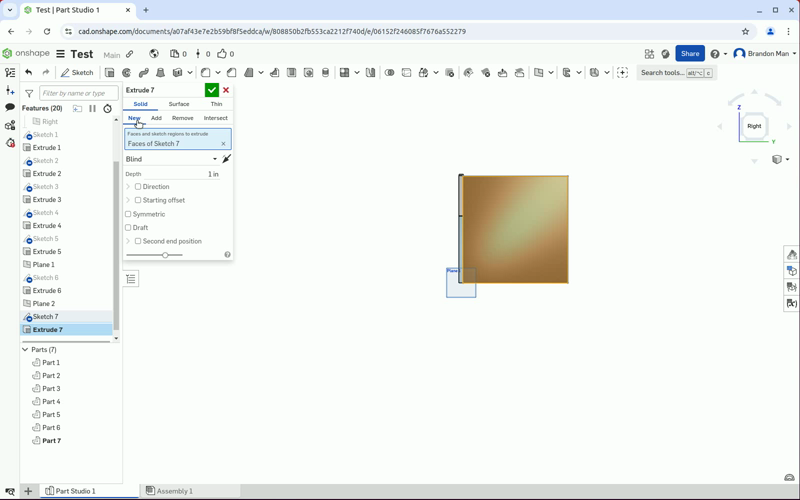
key(tab, 4)
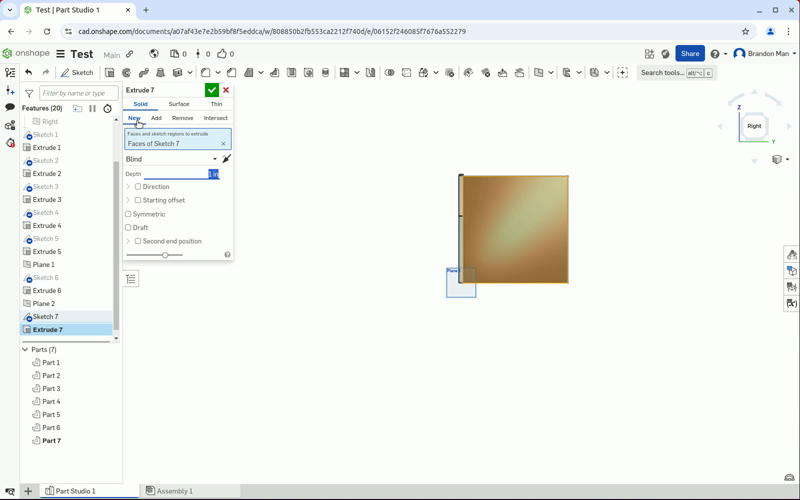
text(-1.204)
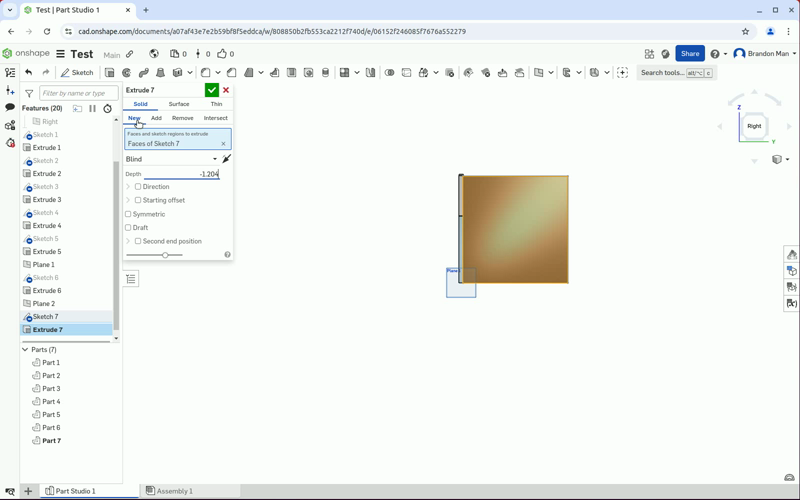
key(enter)
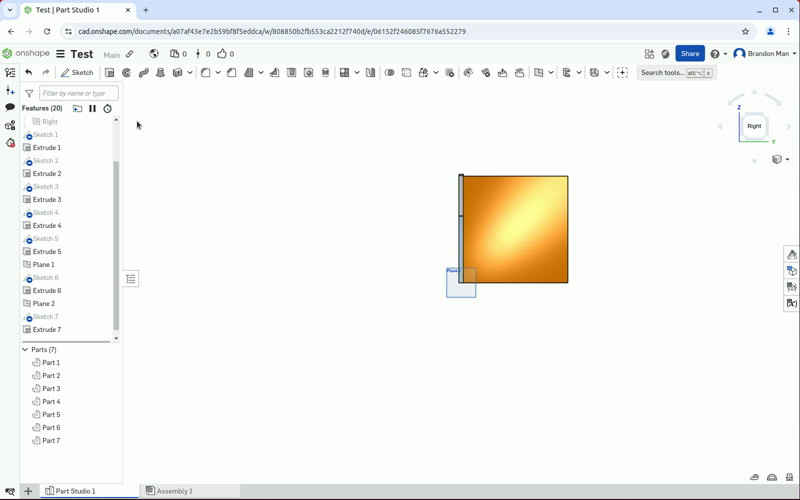
key(shift+h)
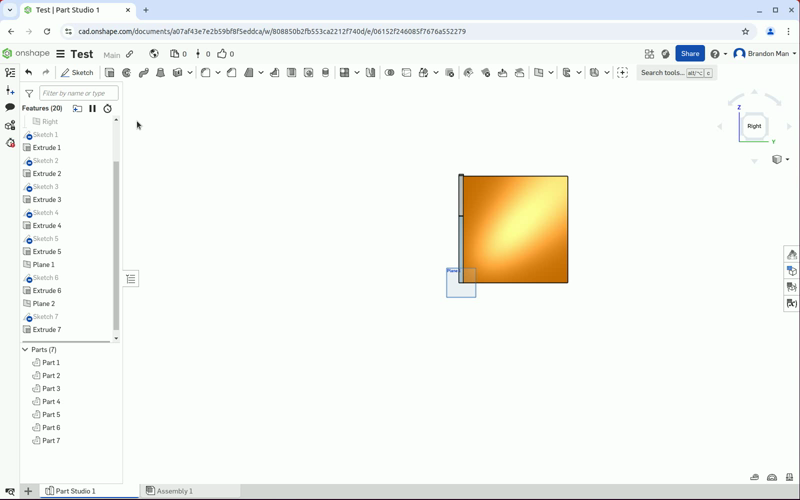
key(shift+h)
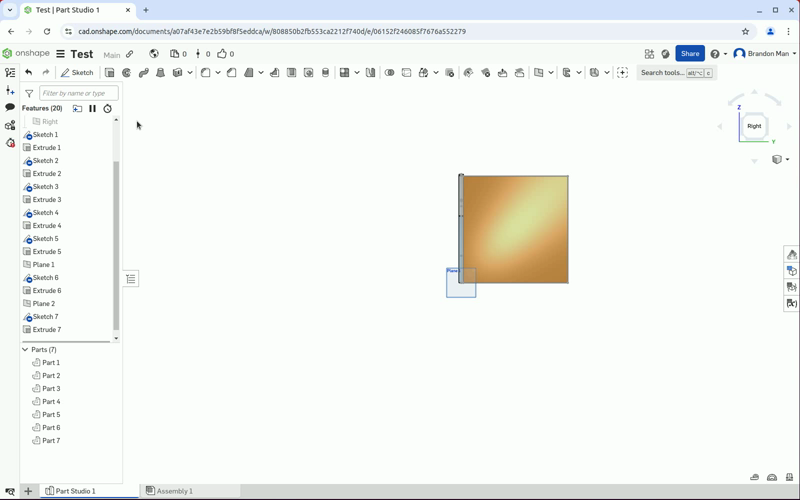
key(shift+7)
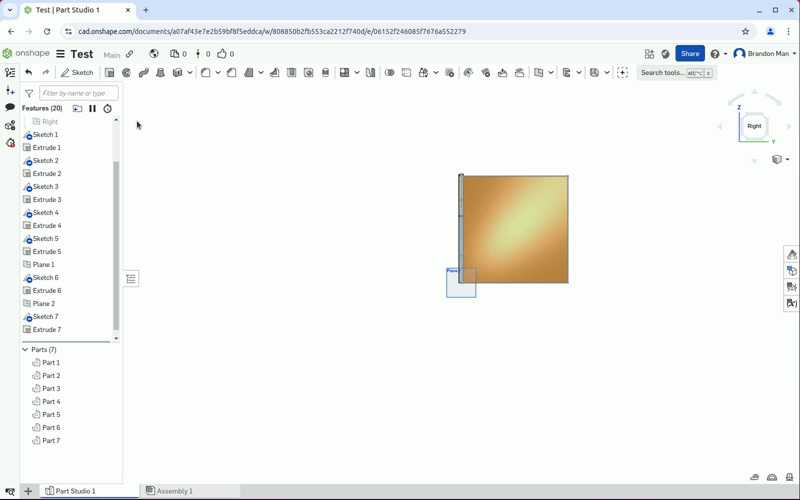
key(right, 2)
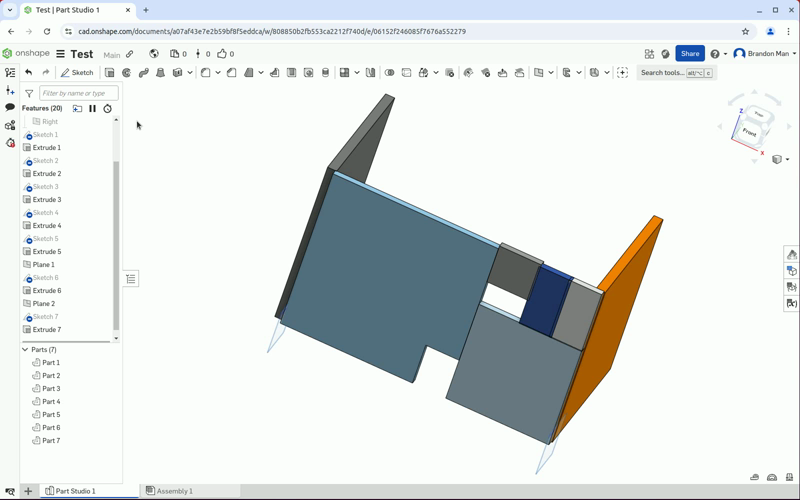
key(down, 2)
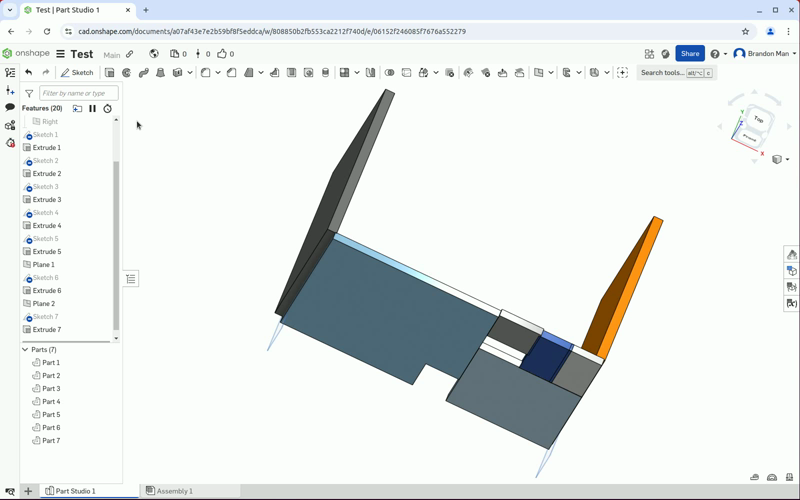
key(up, 2)
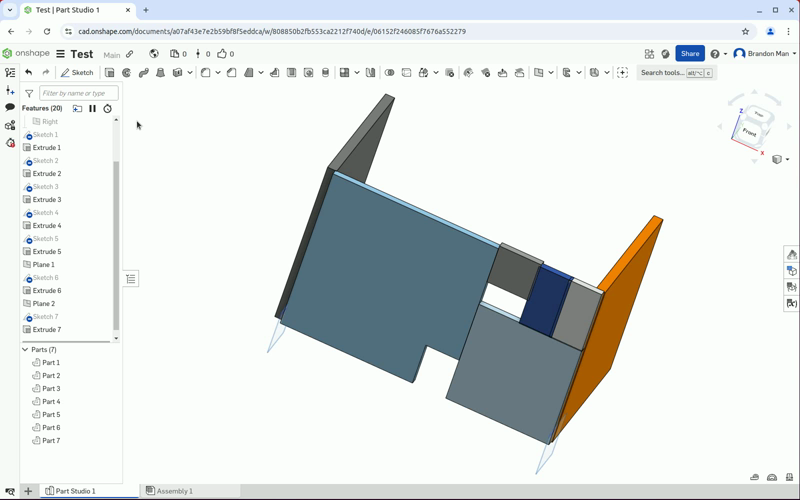
key(left, 2)
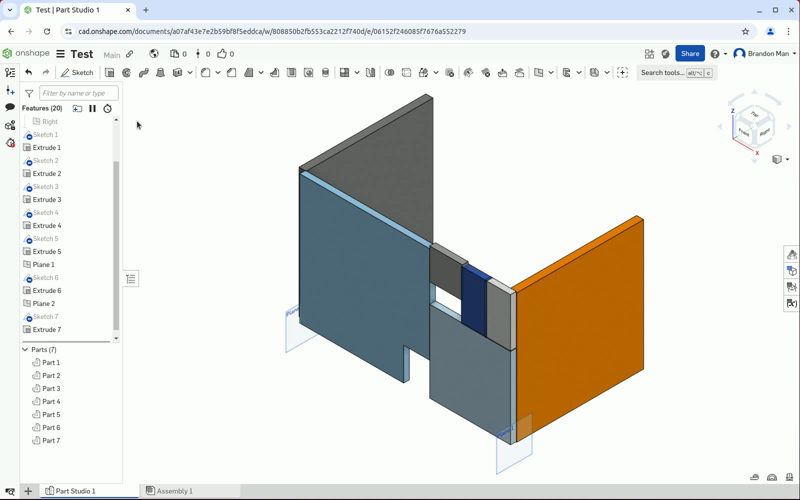
mouse_move(69, 137)
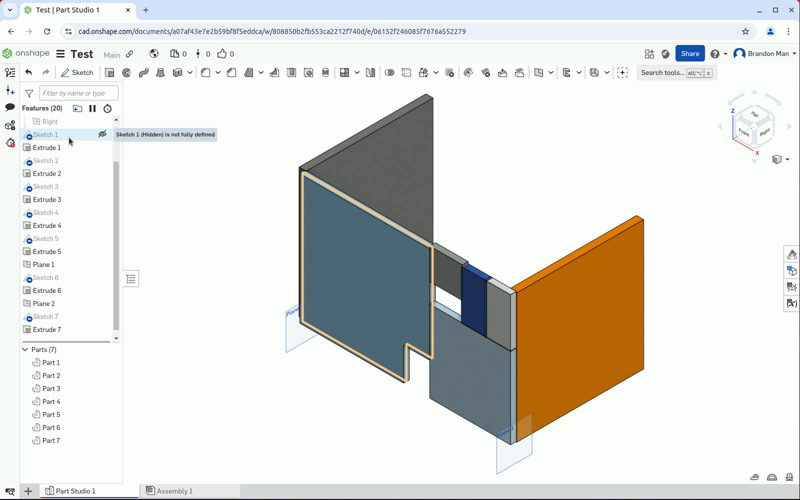
click(69, 137)